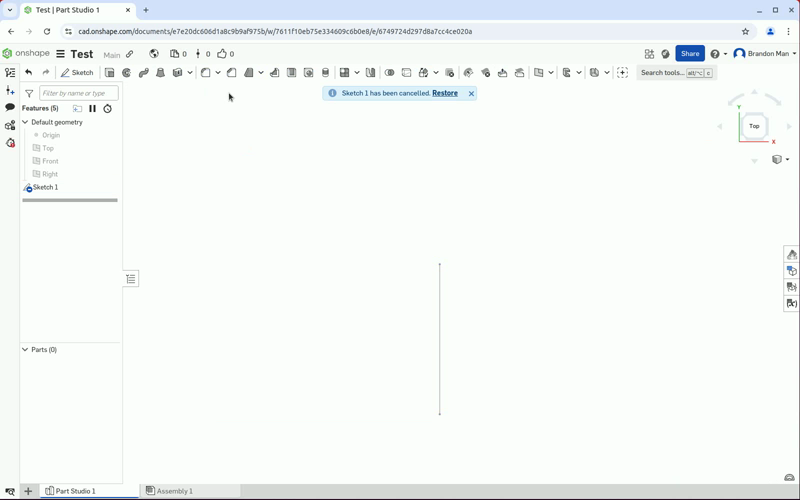
key(shift+h)
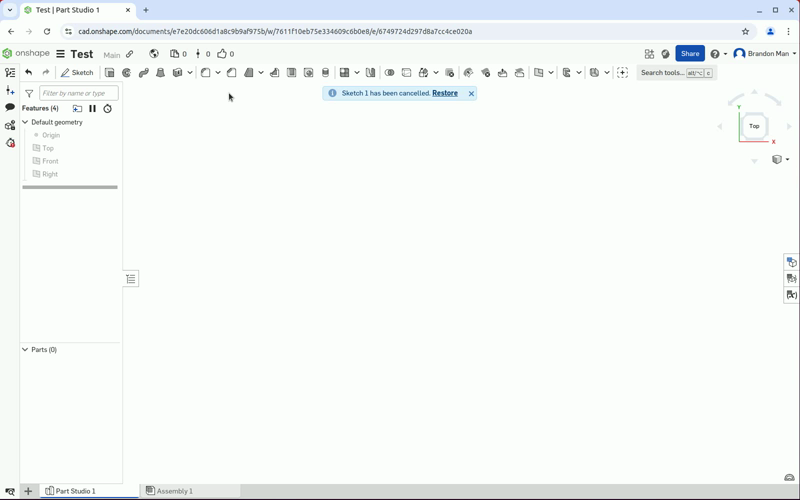
mouse_move(73, 352)
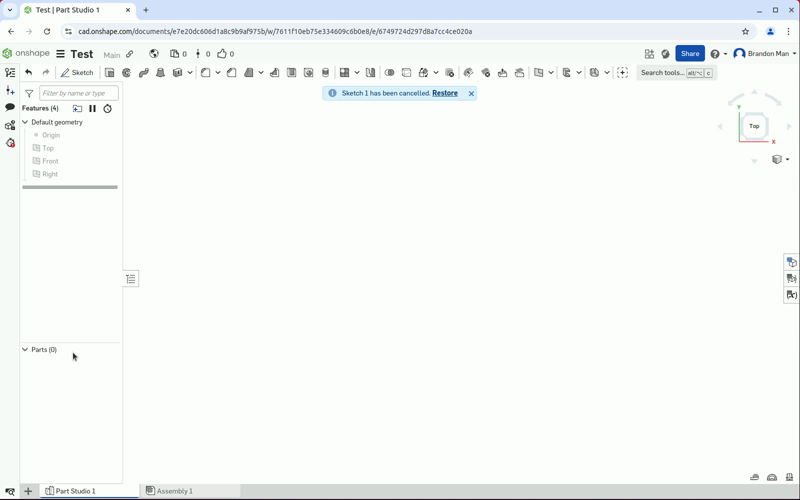
key(y)
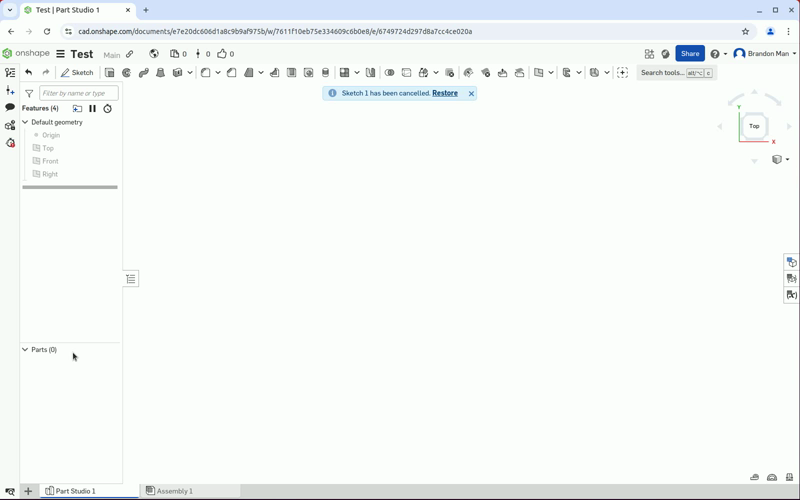
key(shift+p)
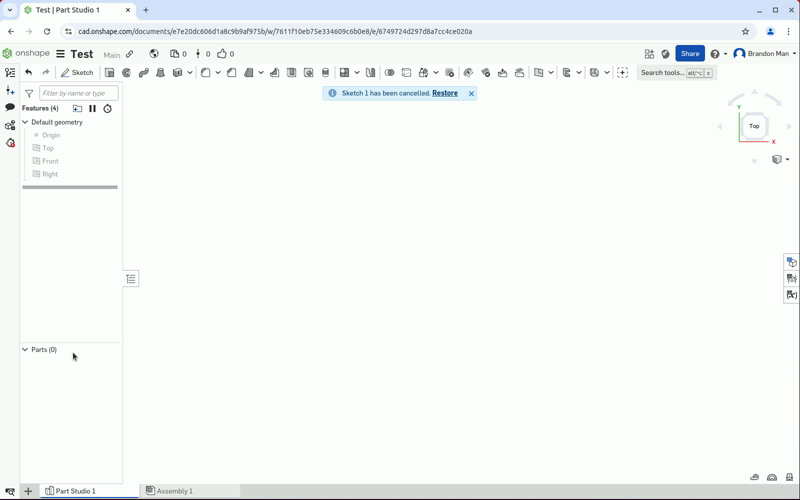
key(space)
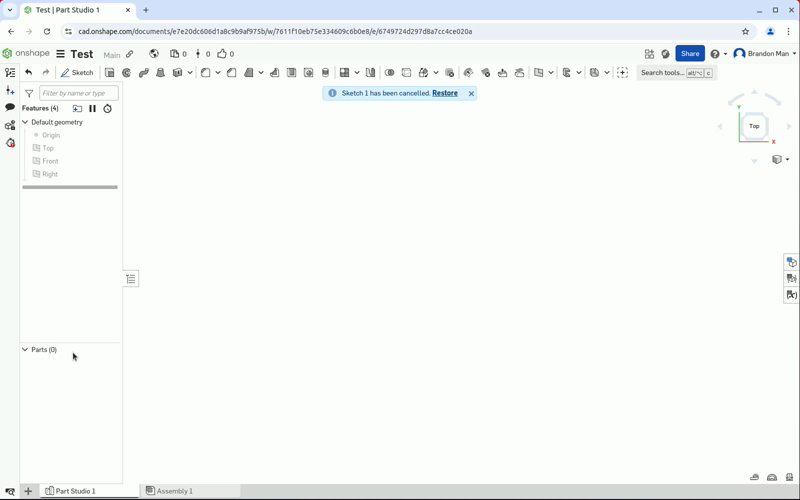
key_down(shift)
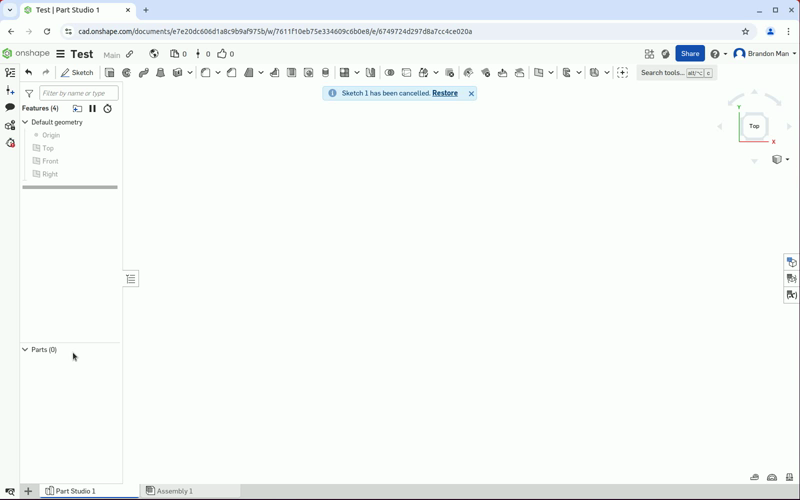
key(up)
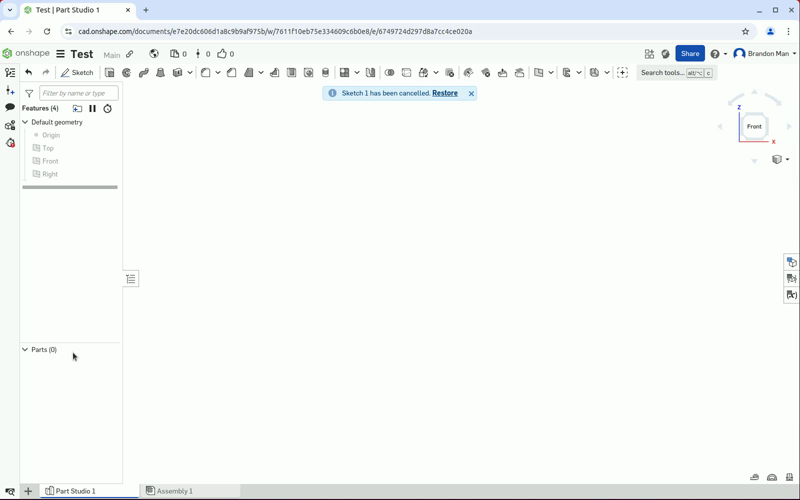
key_up(shift)
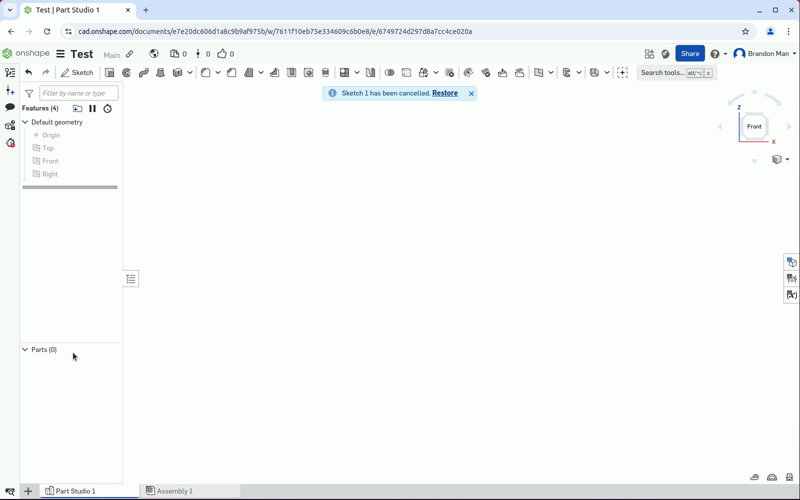
mouse_move(73, 352)
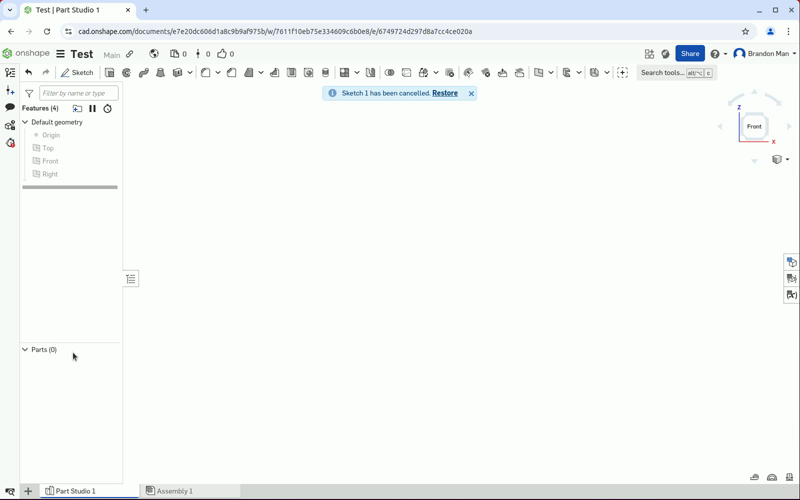
key(shift+y)
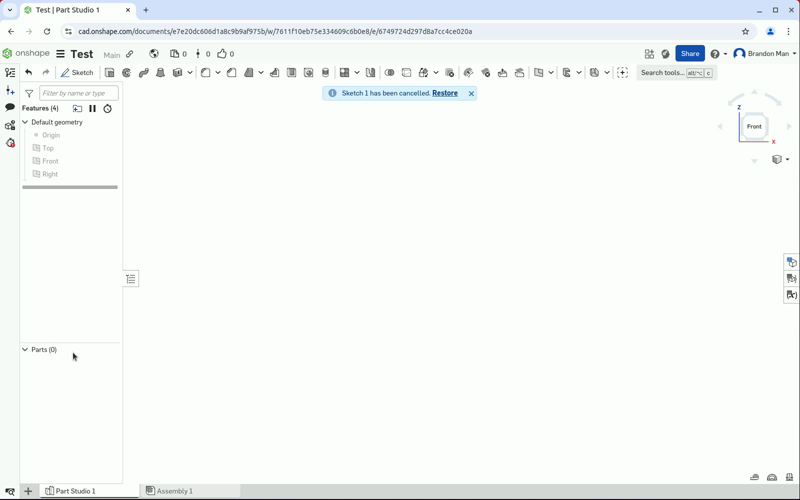
key(shift+s)
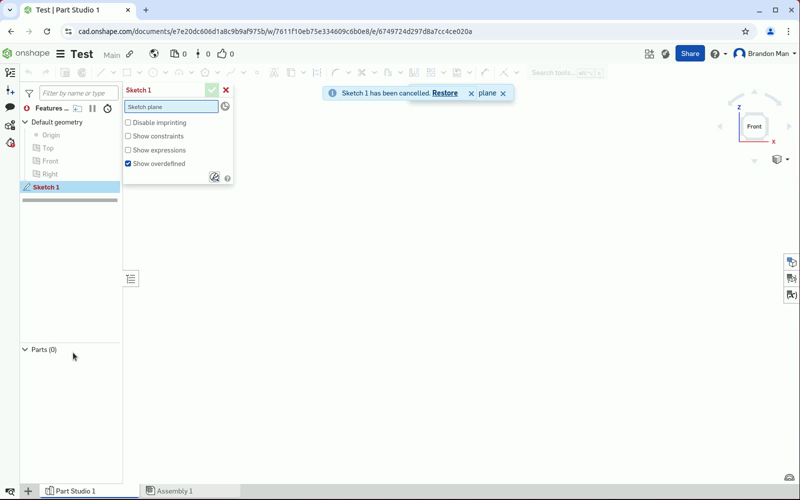
mouse_move(73, 163)
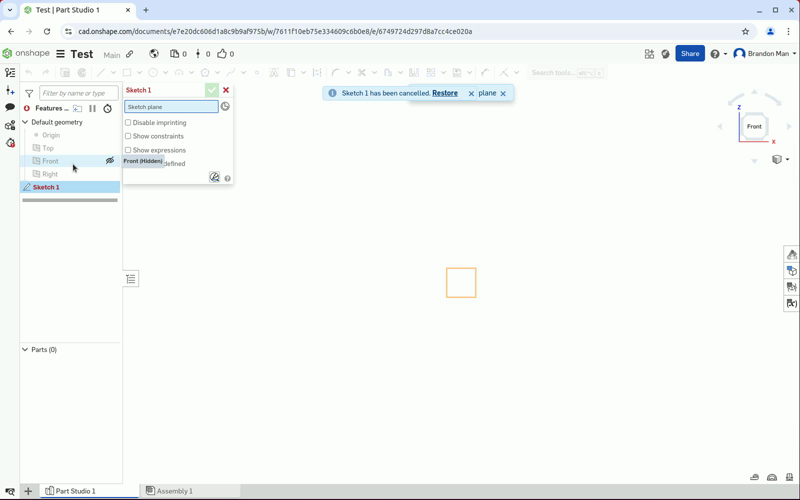
click(73, 163)
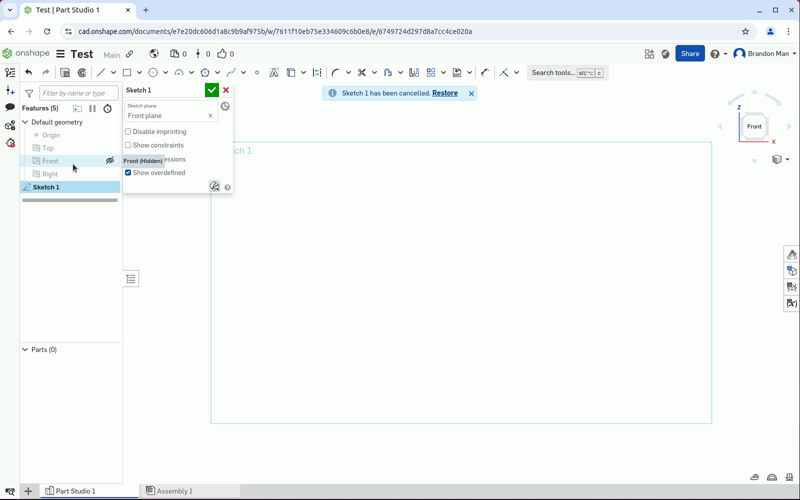
mouse_move(73, 352)
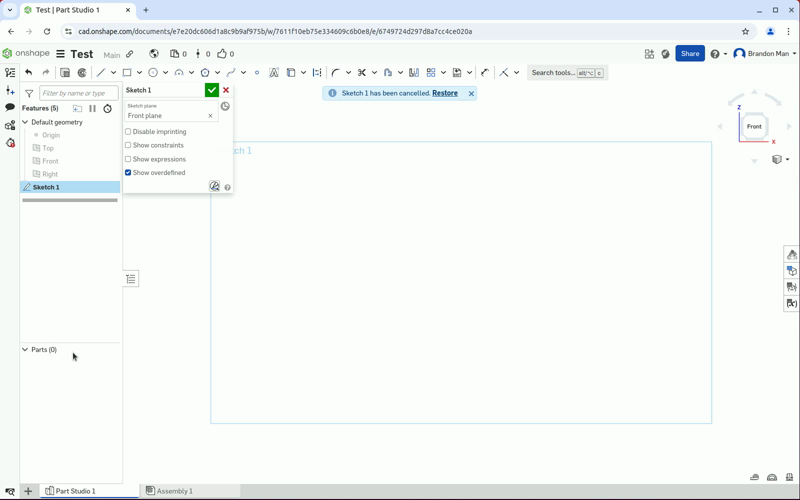
key(y)
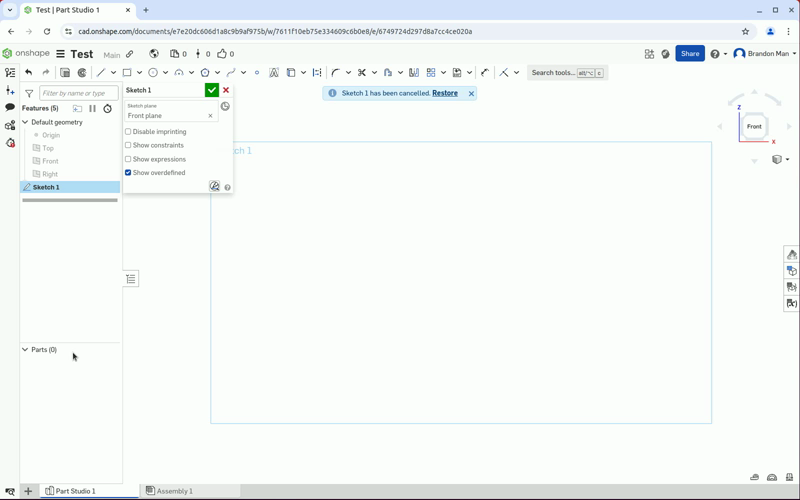
key(l)
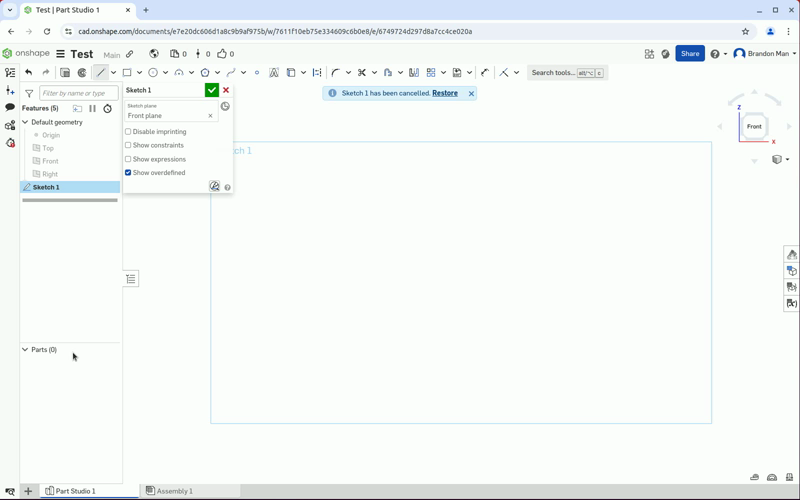
key_down(shift)
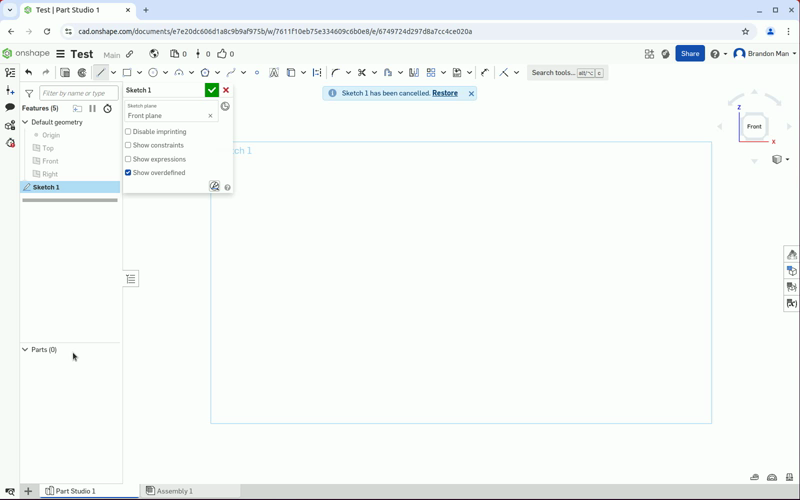
mouse_move(410, 326)
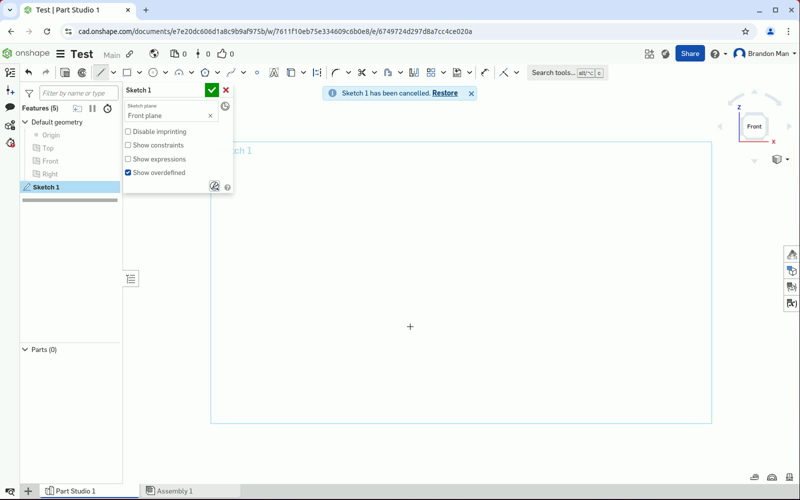
click(410, 326)
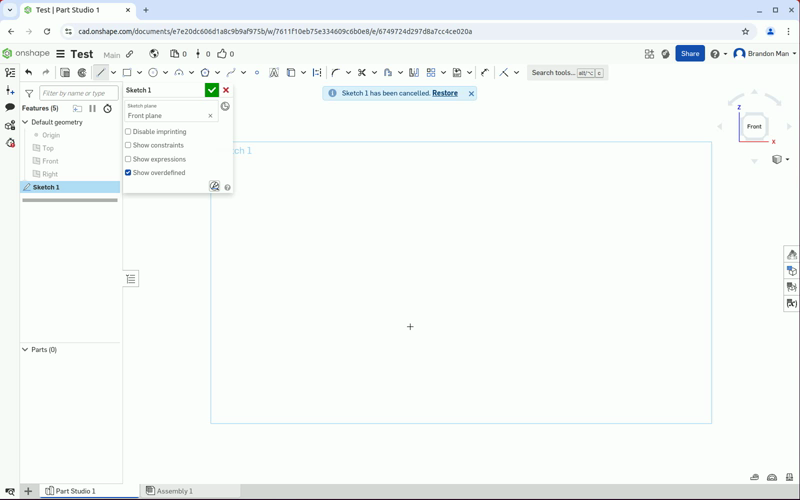
key_up(shift)
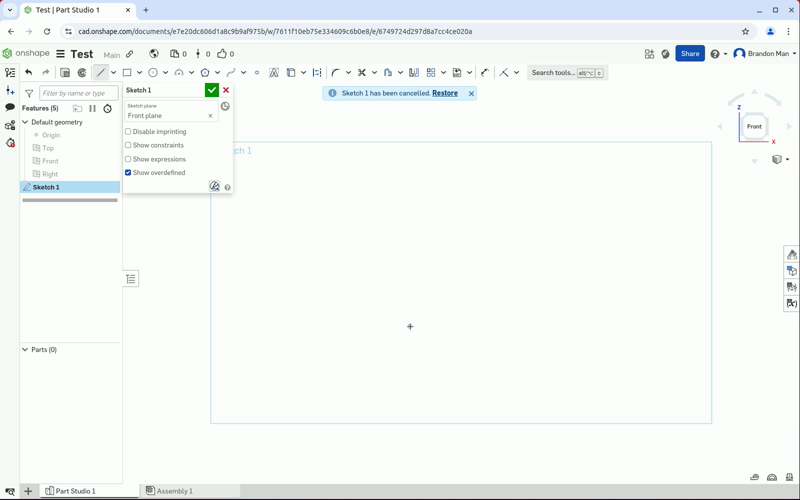
key_down(shift)
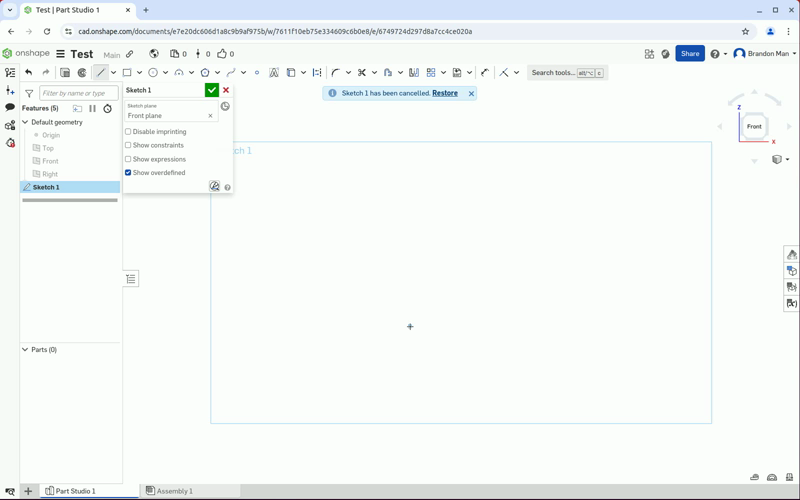
mouse_move(511, 326)
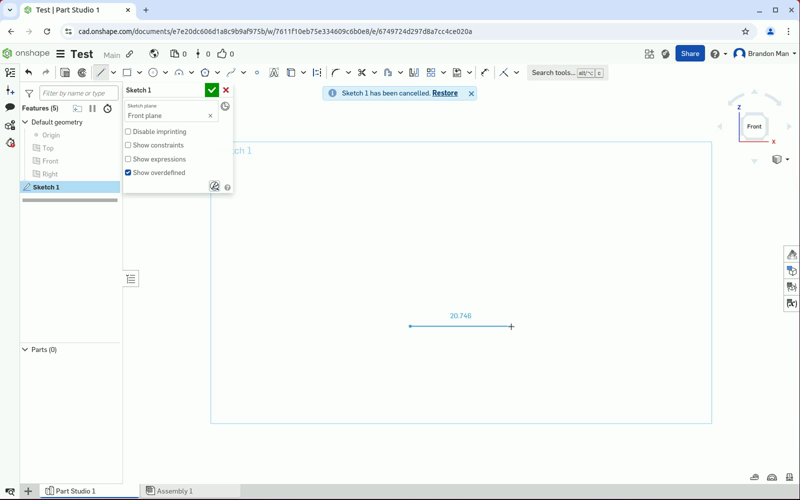
click(511, 326)
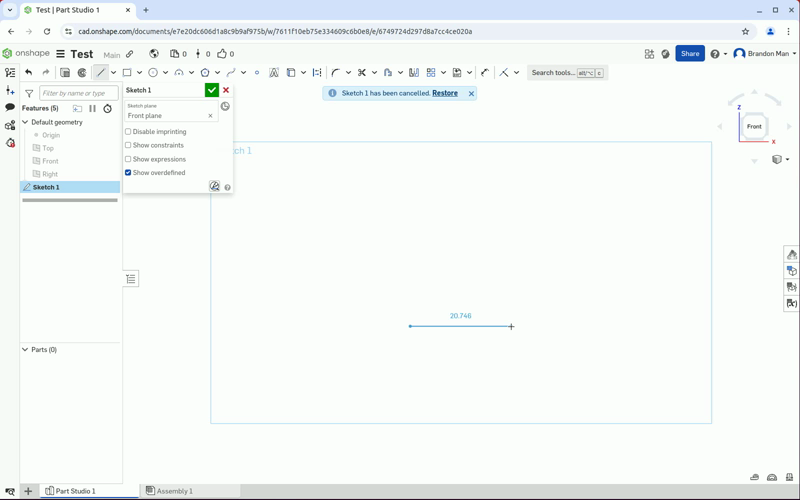
key_up(shift)
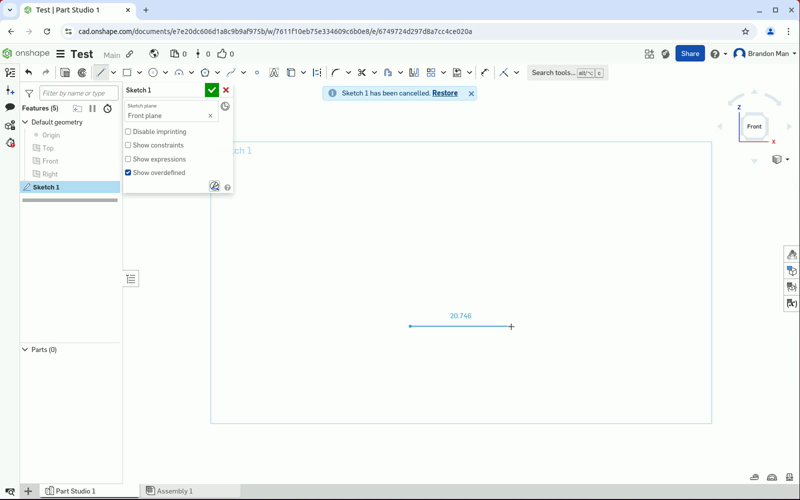
key_down(shift)
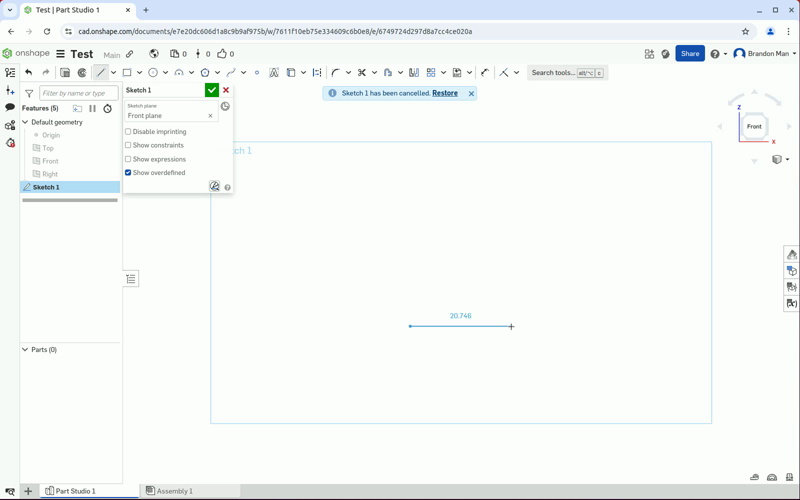
mouse_move(511, 240)
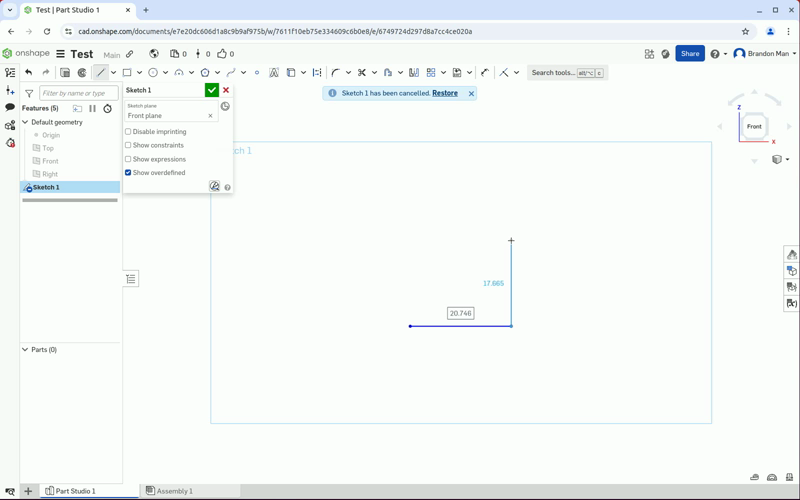
click(511, 240)
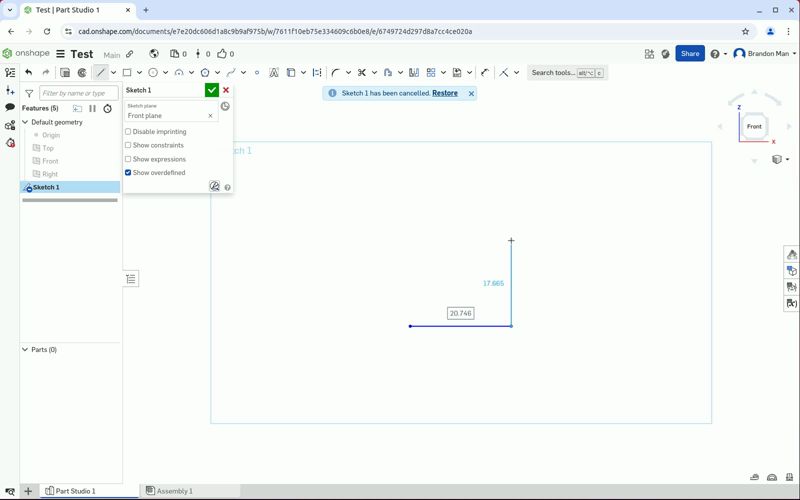
key_up(shift)
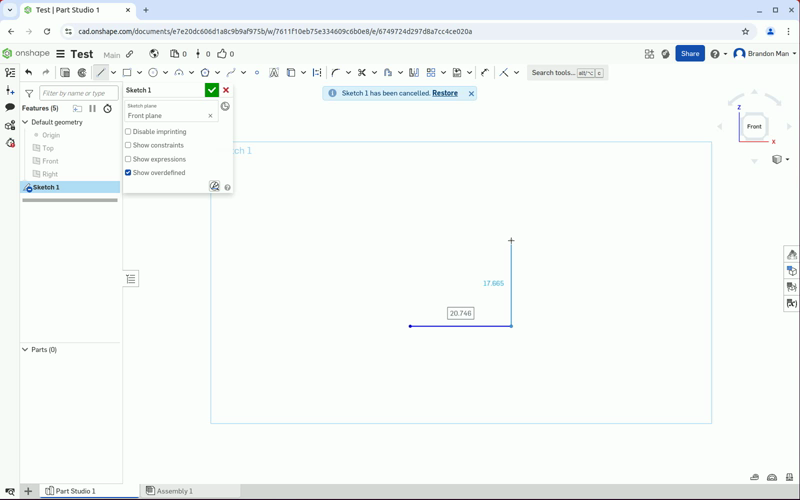
key_down(shift)
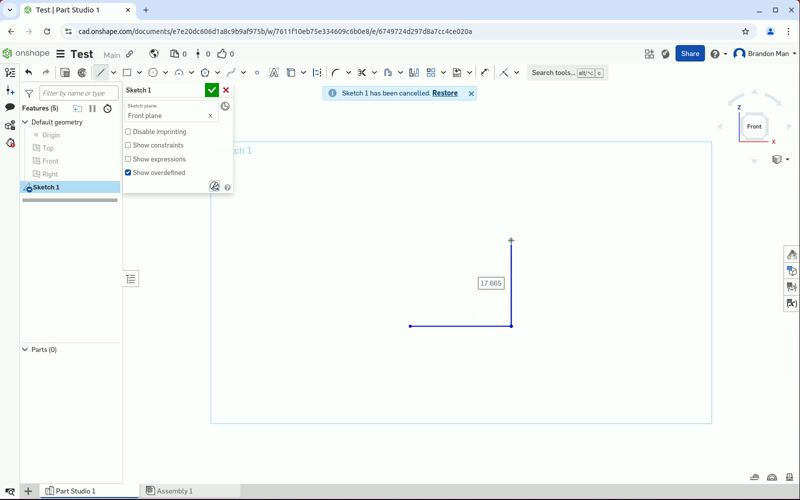
mouse_move(541, 240)
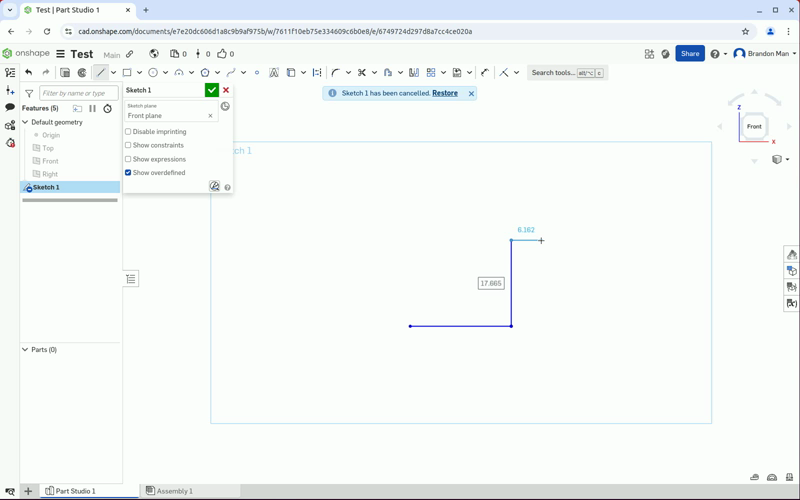
mouse_move(482, 240)
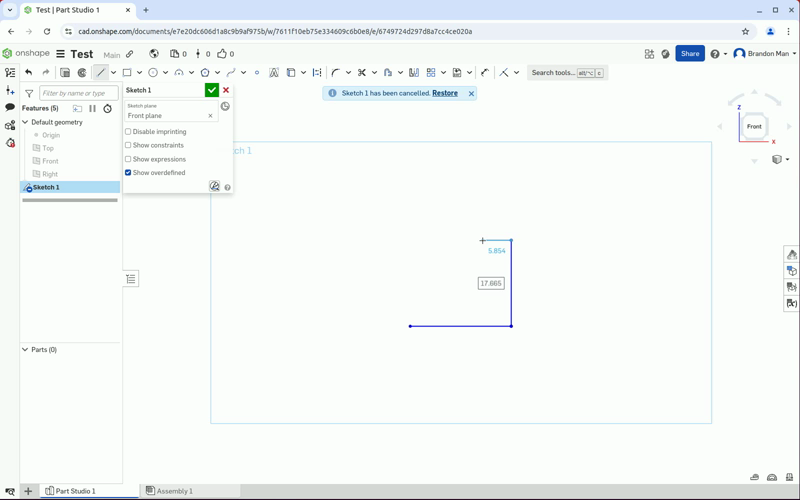
click(482, 240)
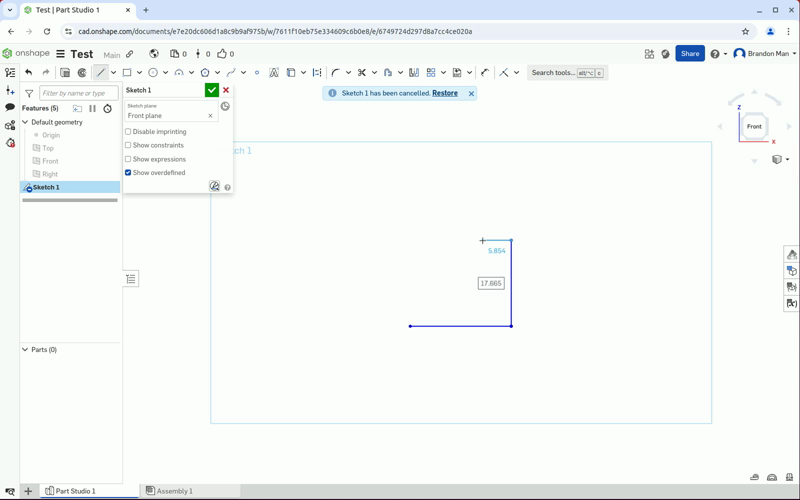
key_up(shift)
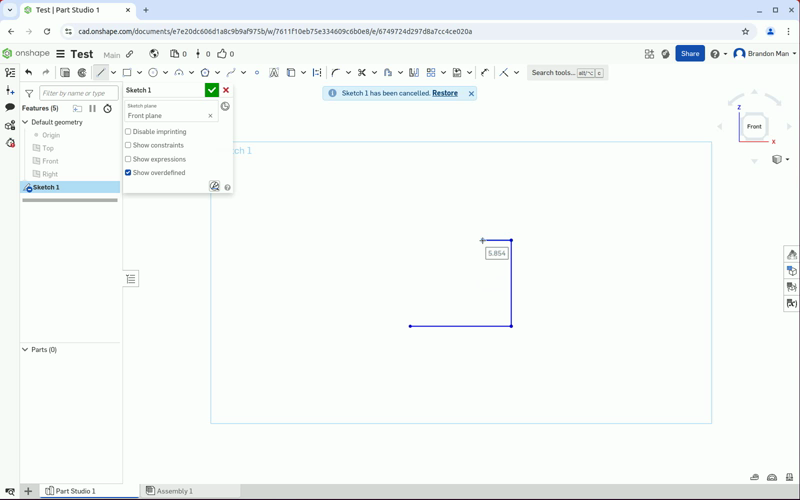
key_down(shift)
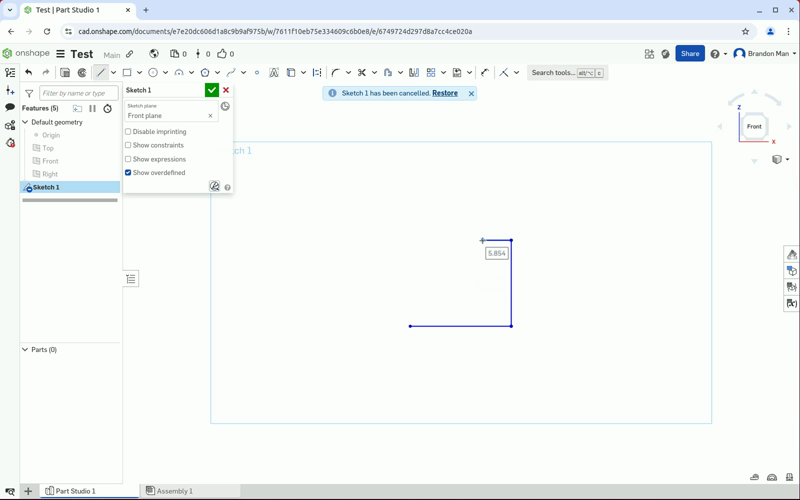
mouse_move(482, 311)
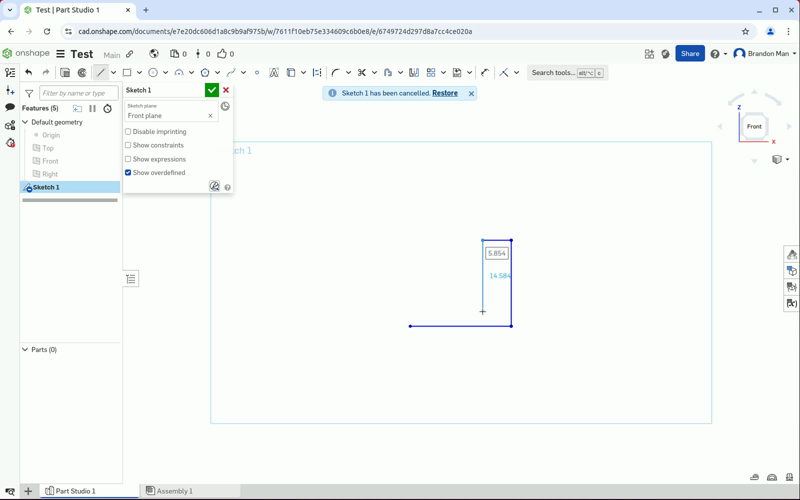
click(482, 311)
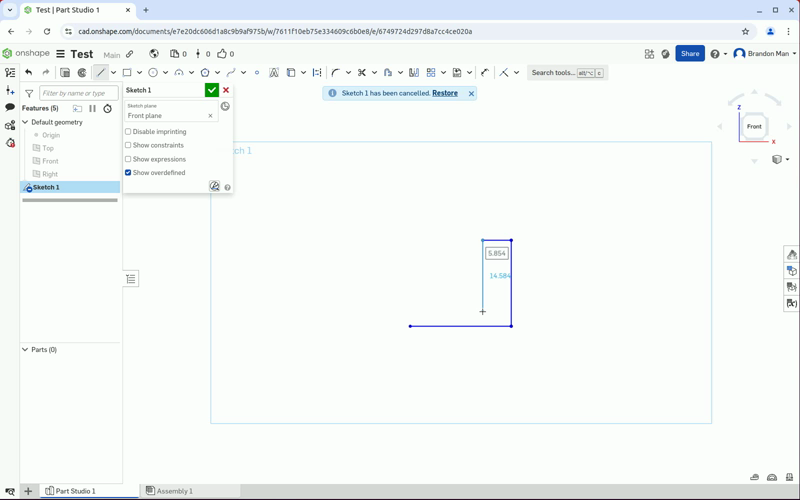
key_up(shift)
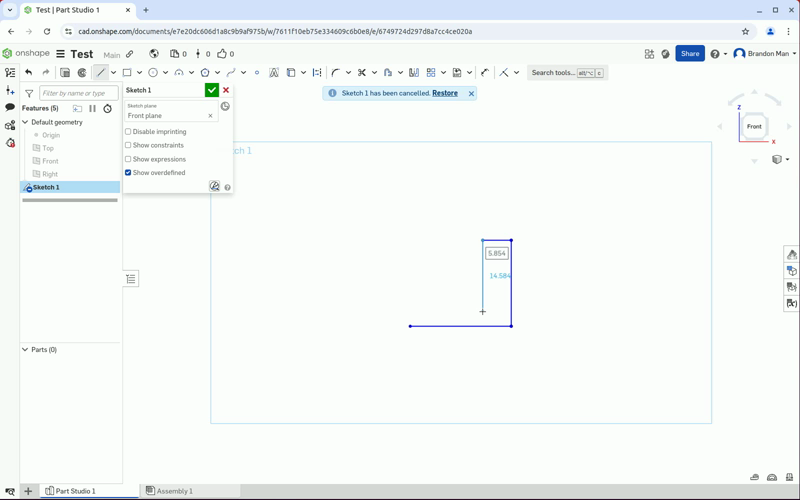
key_down(shift)
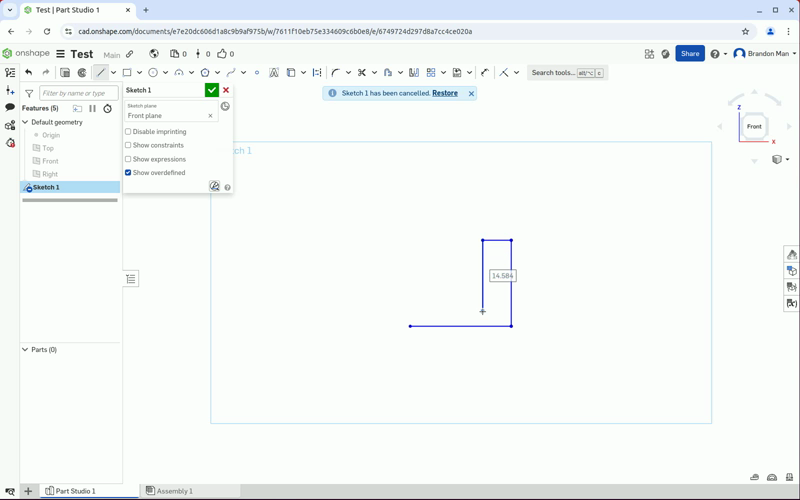
mouse_move(512, 311)
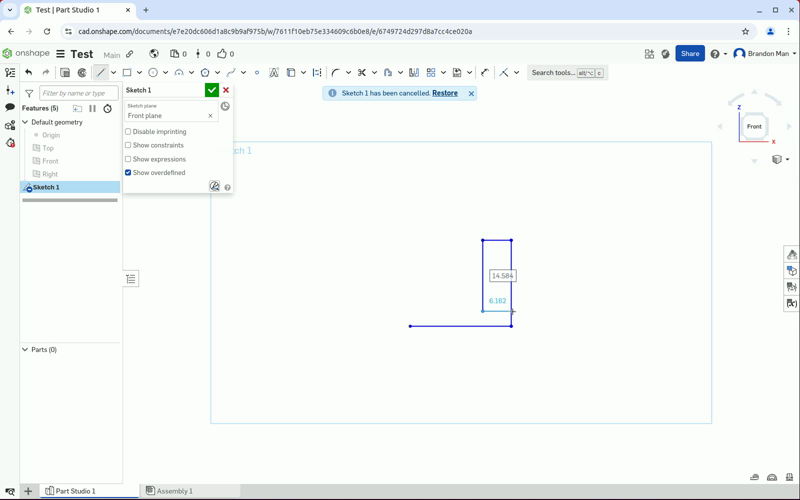
mouse_move(431, 311)
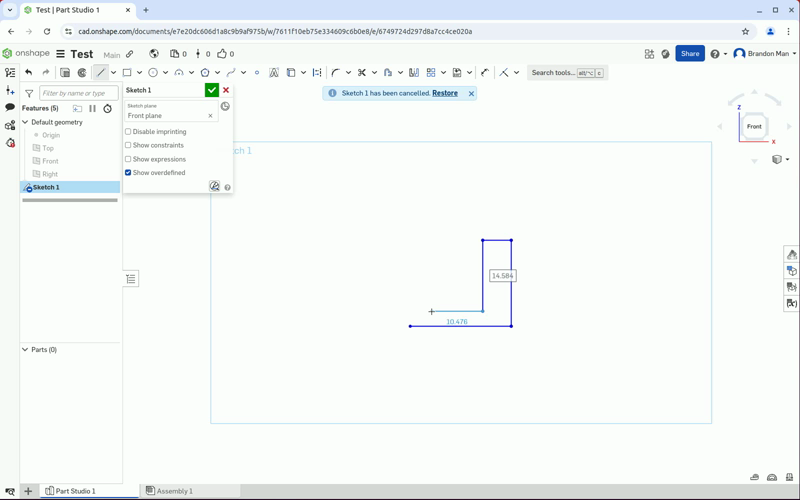
click(431, 311)
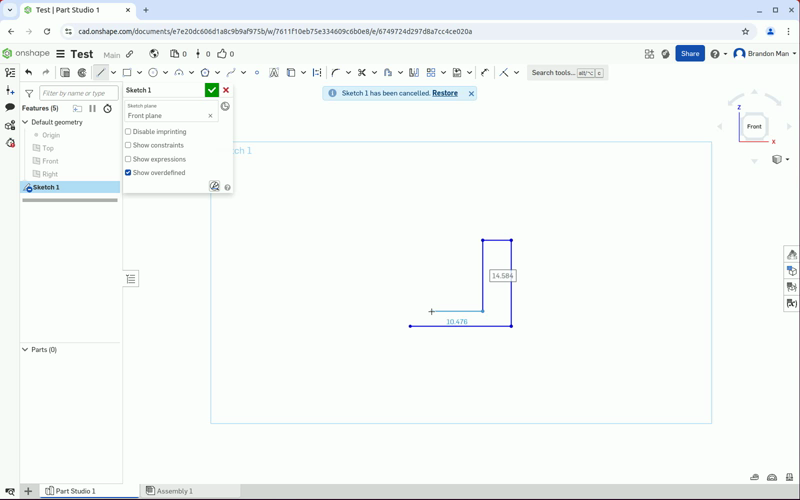
key_up(shift)
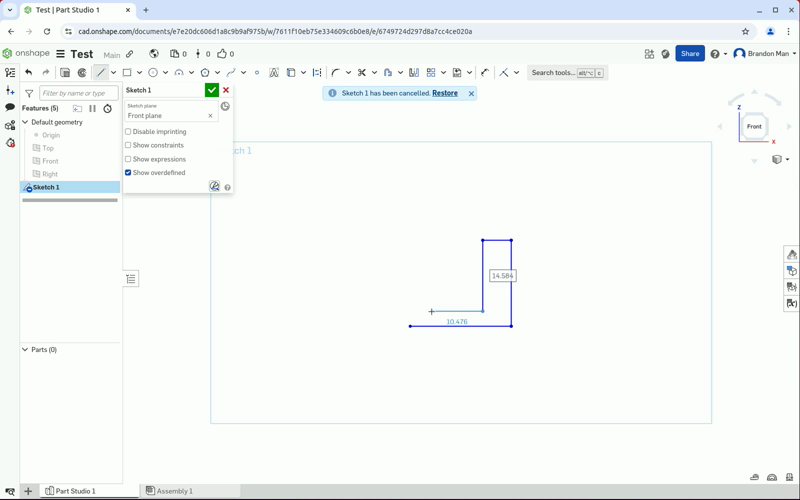
key_down(shift)
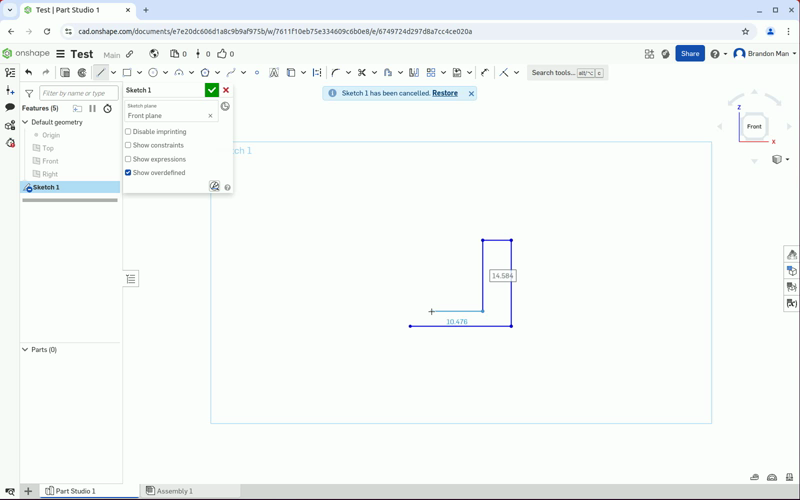
mouse_move(461, 311)
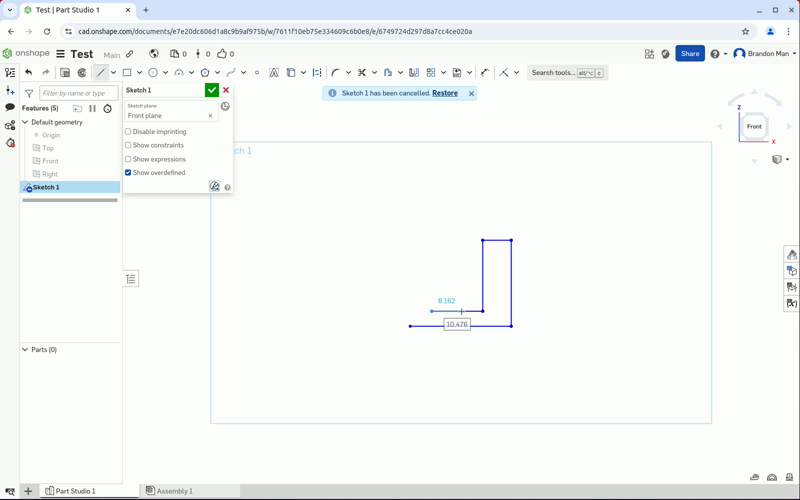
mouse_move(431, 257)
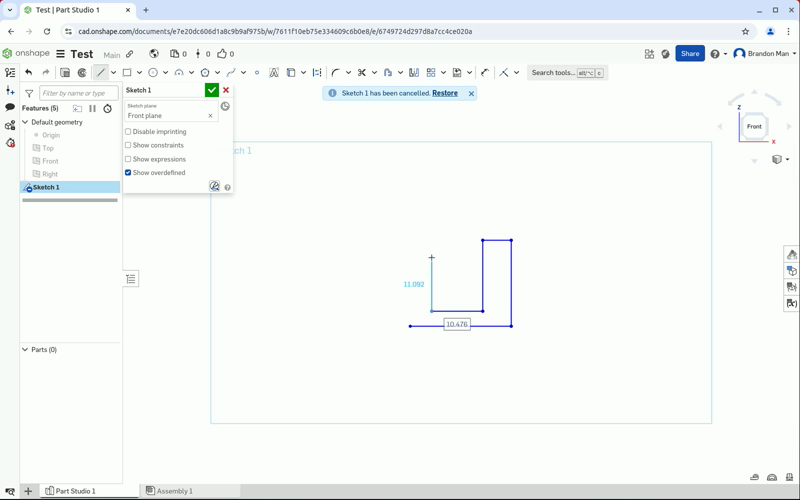
click(431, 257)
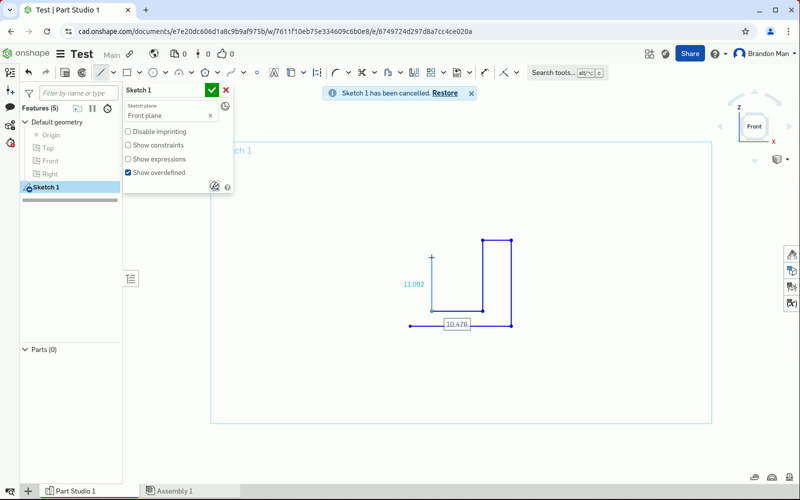
key_up(shift)
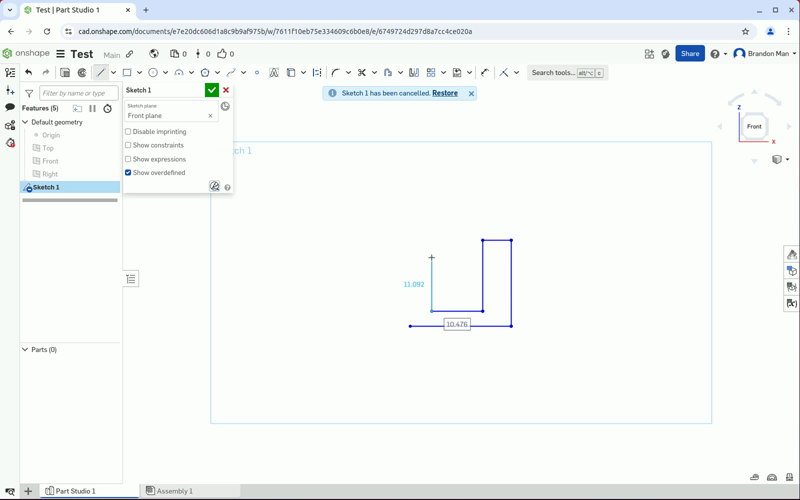
key_down(shift)
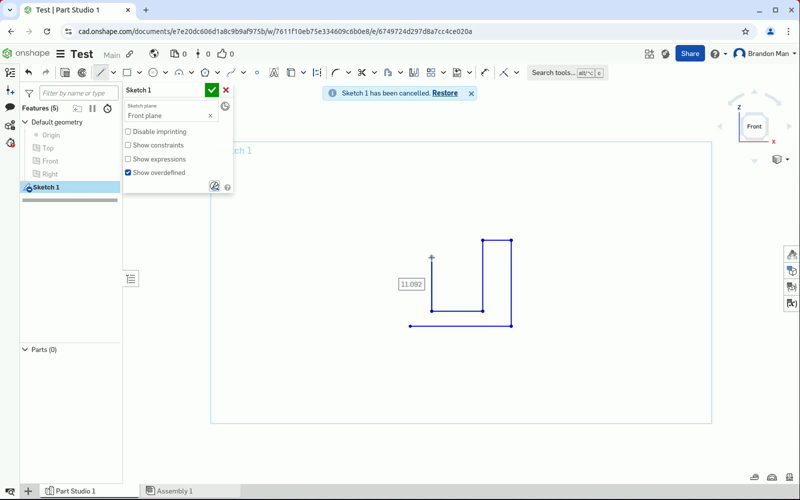
mouse_move(461, 257)
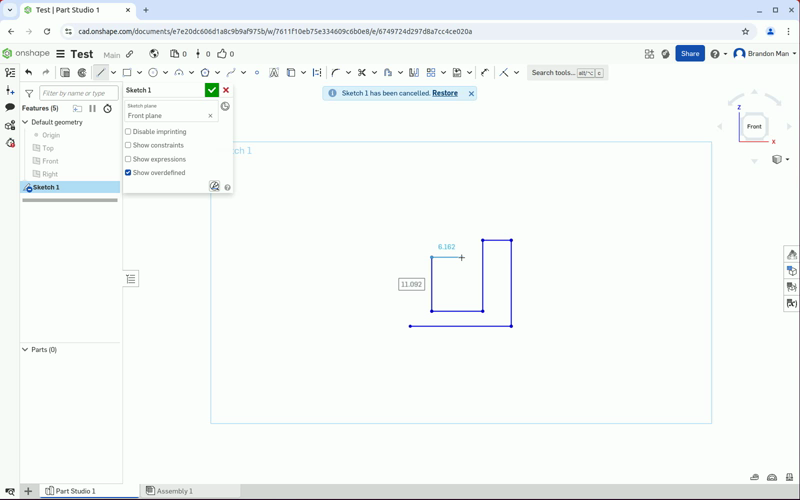
mouse_move(410, 257)
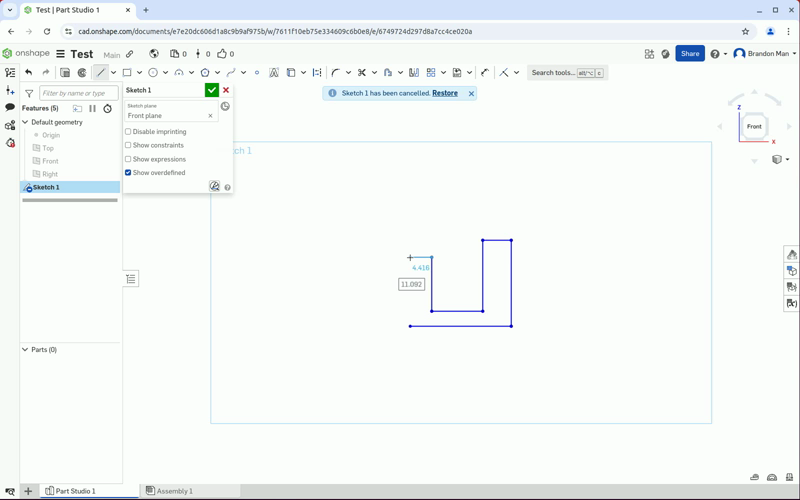
click(410, 257)
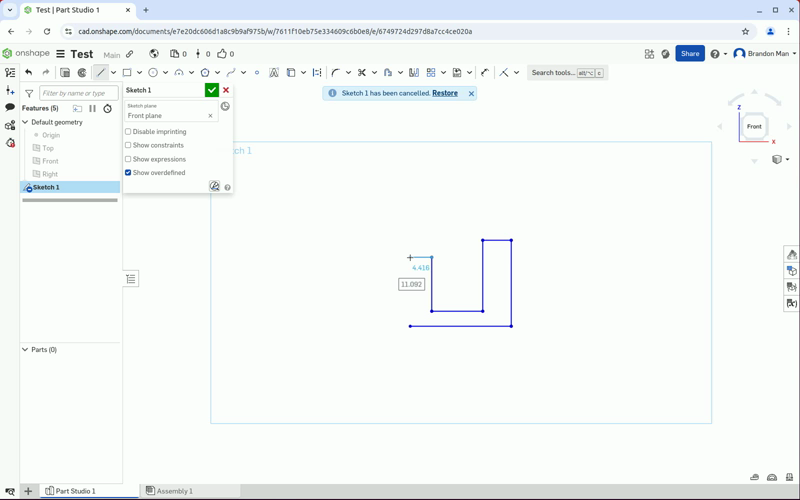
key_up(shift)
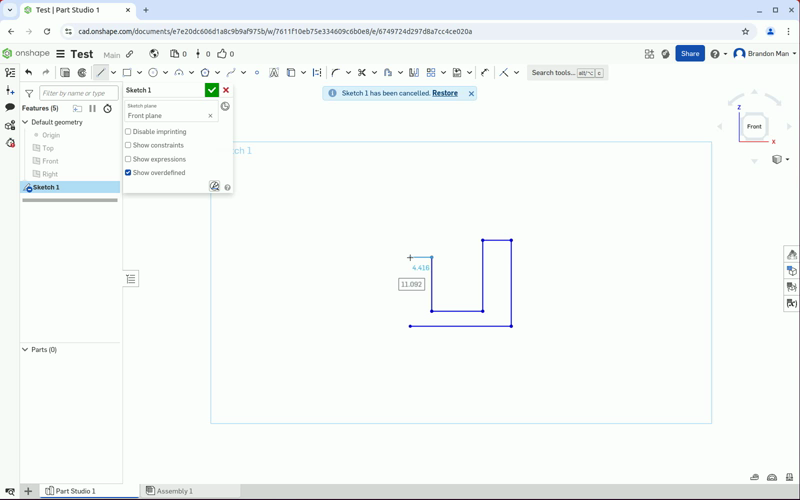
key_down(shift)
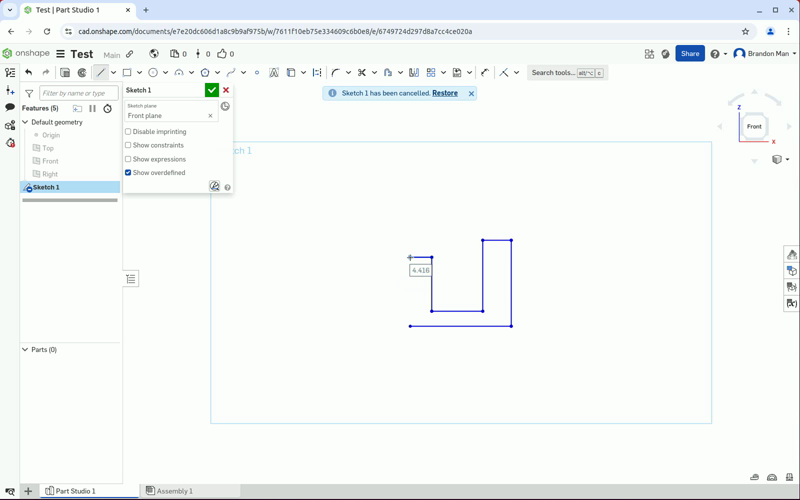
mouse_move(410, 326)
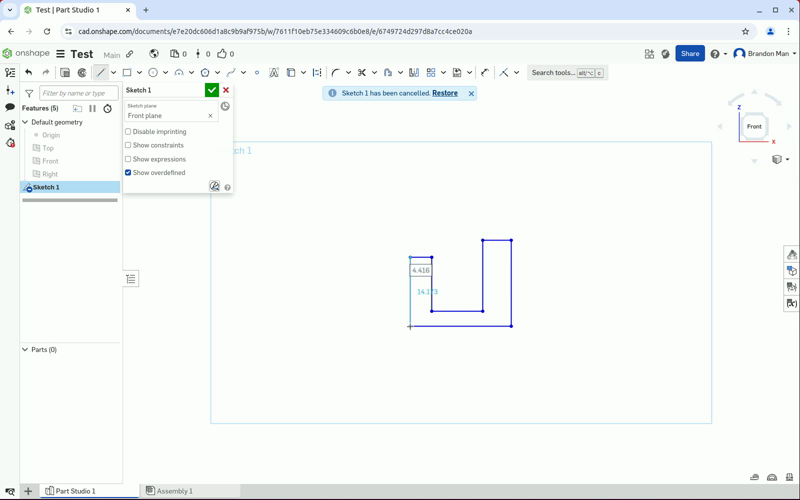
key_up(shift)
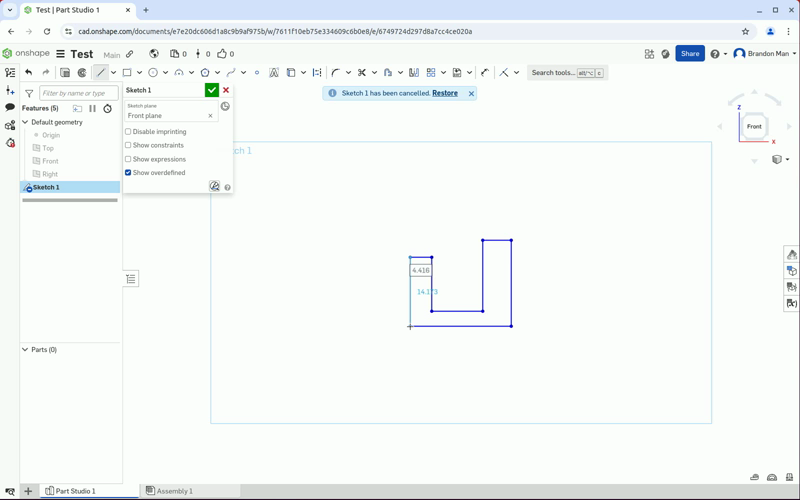
click(410, 326)
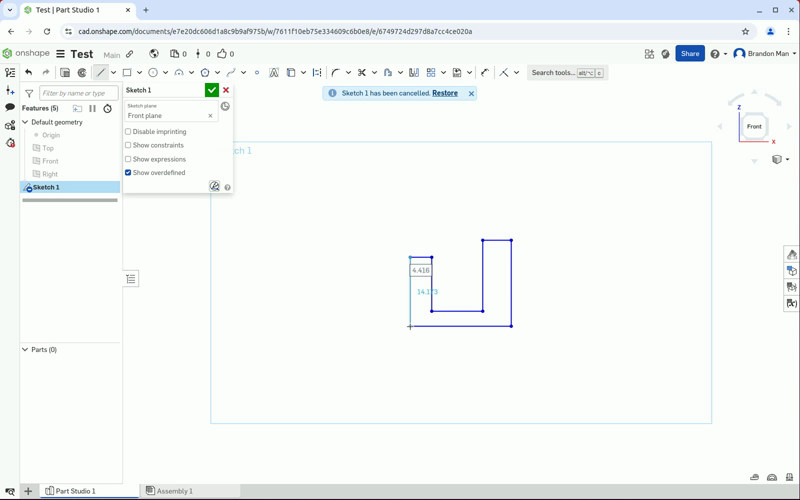
key(esc)
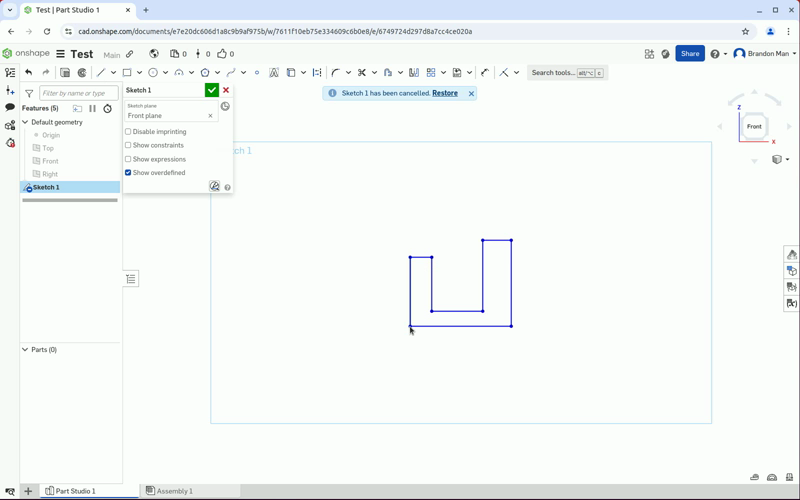
mouse_move(419, 305)
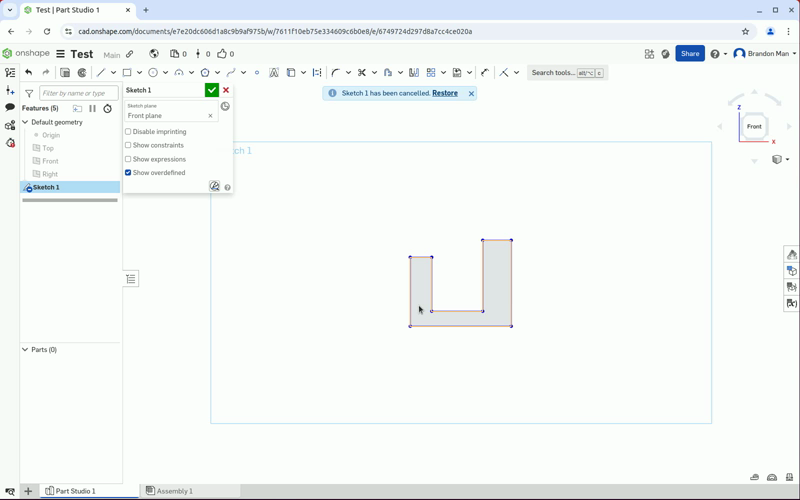
click(419, 305)
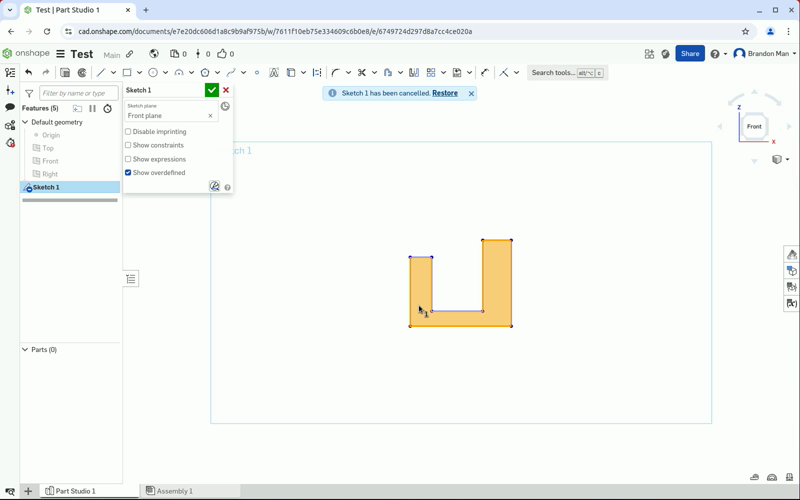
mouse_move(73, 352)
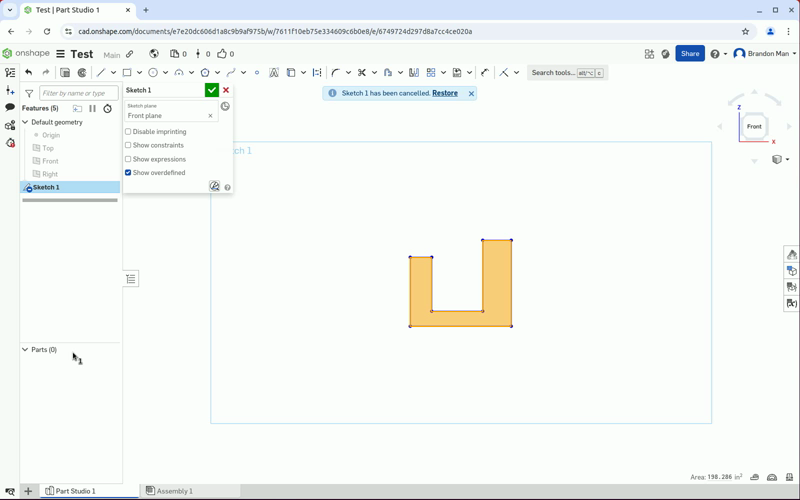
key(shift+y)
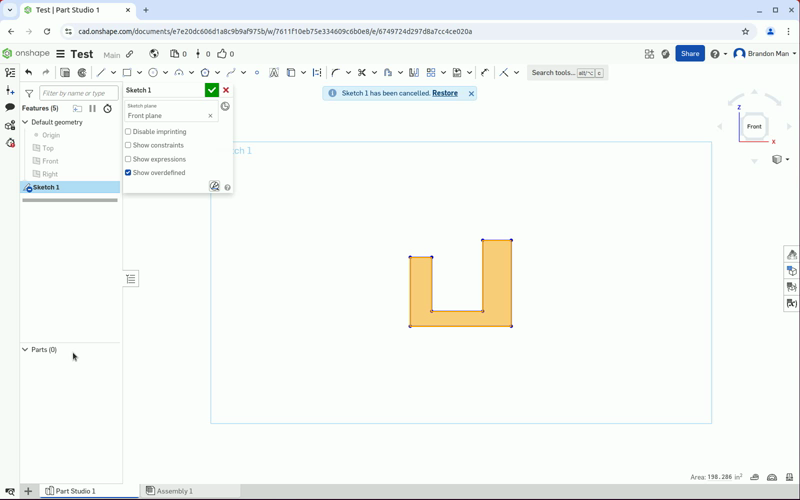
key(shift+e)
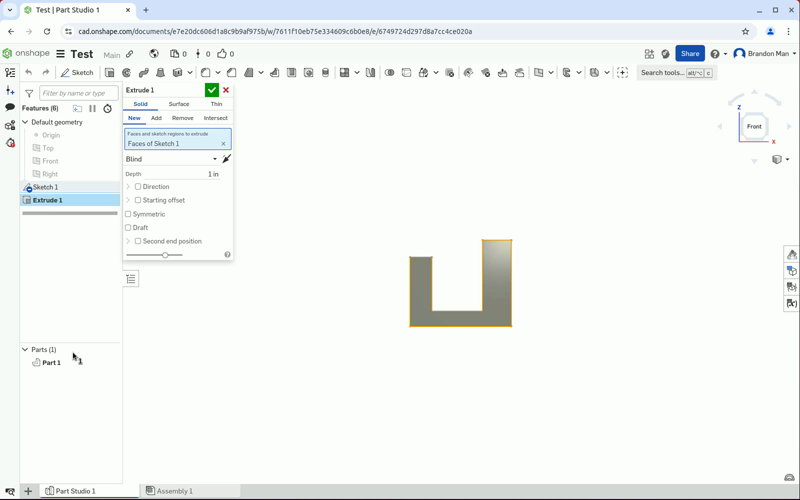
mouse_move(143, 106)
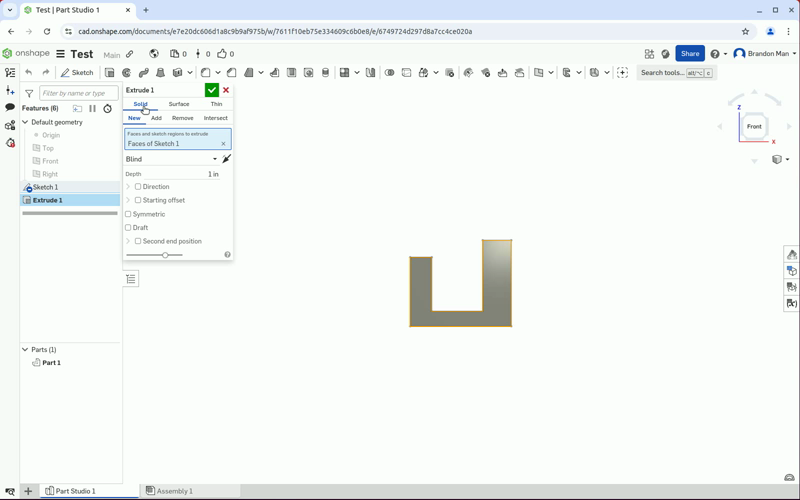
click(143, 106)
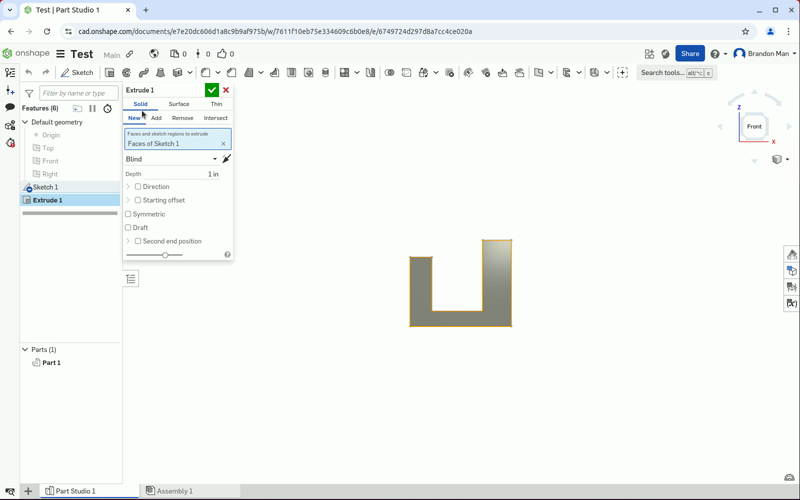
mouse_move(137, 120)
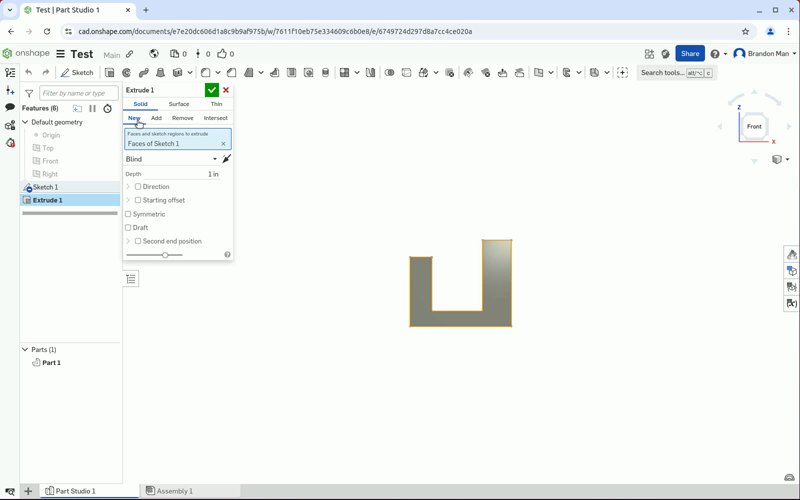
click(137, 120)
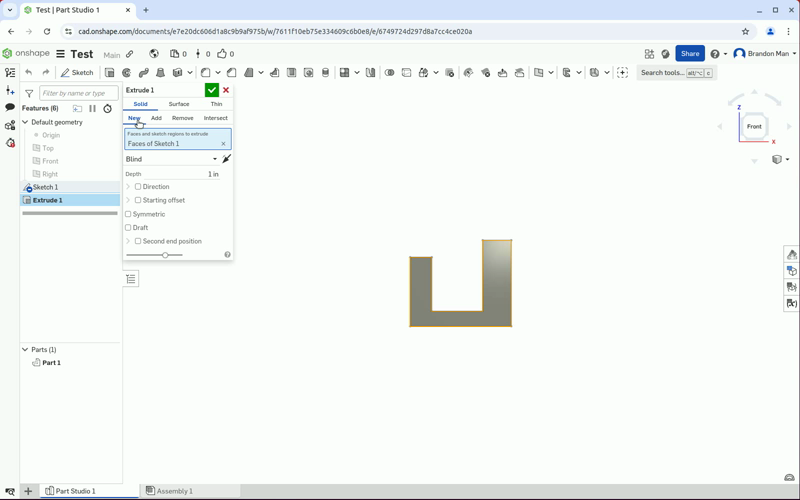
key(tab, 4)
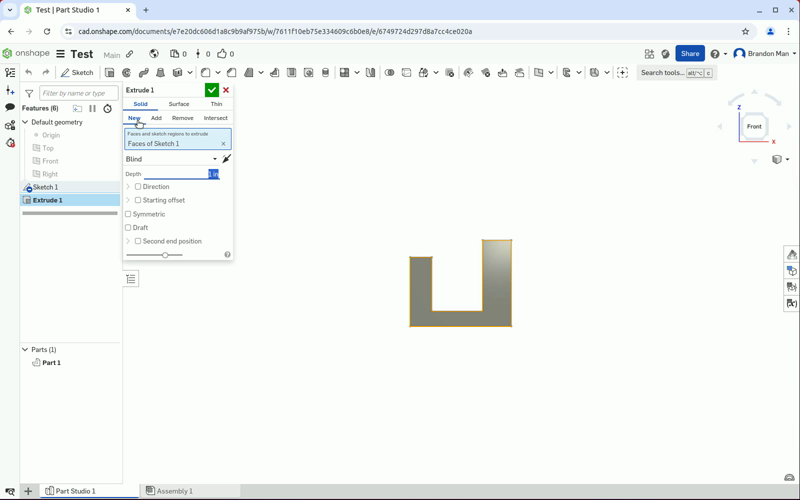
text(17.572)
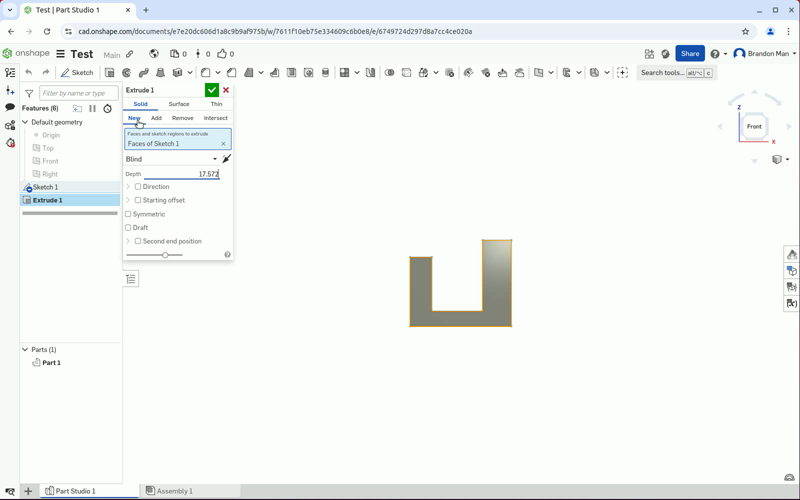
key(enter)
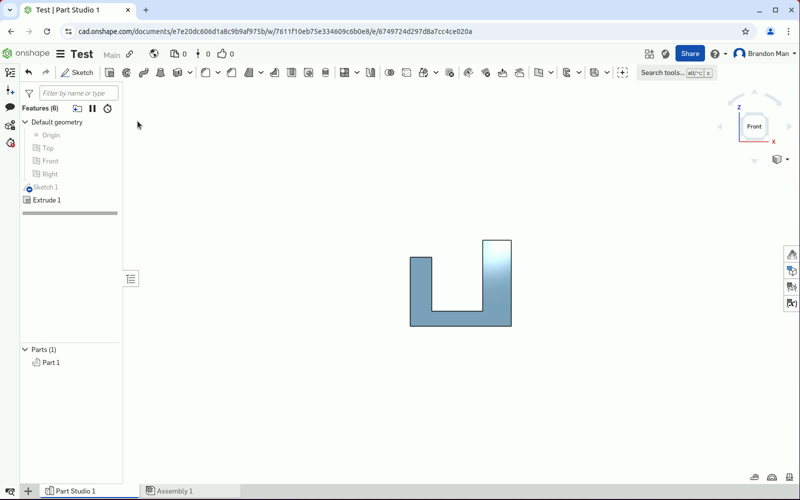
key(shift+h)
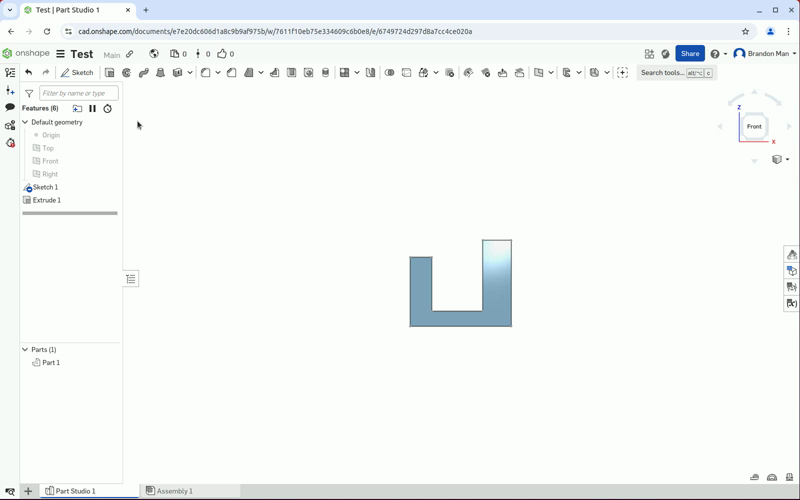
key(shift+h)
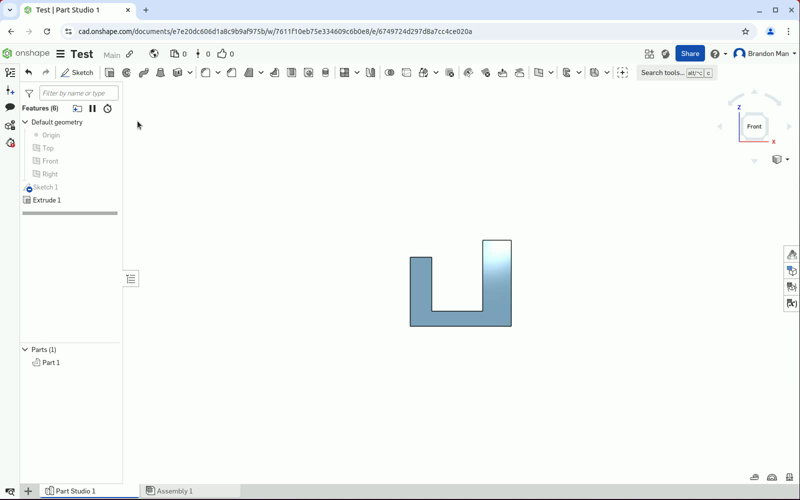
mouse_move(73, 189)
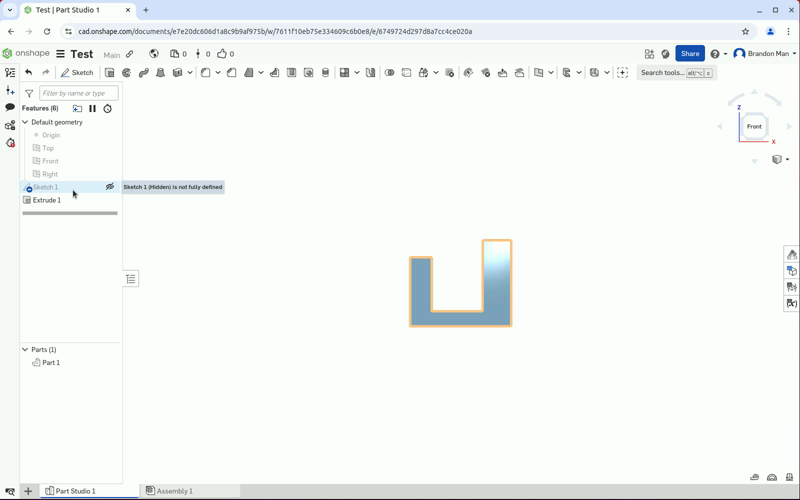
click(73, 189)
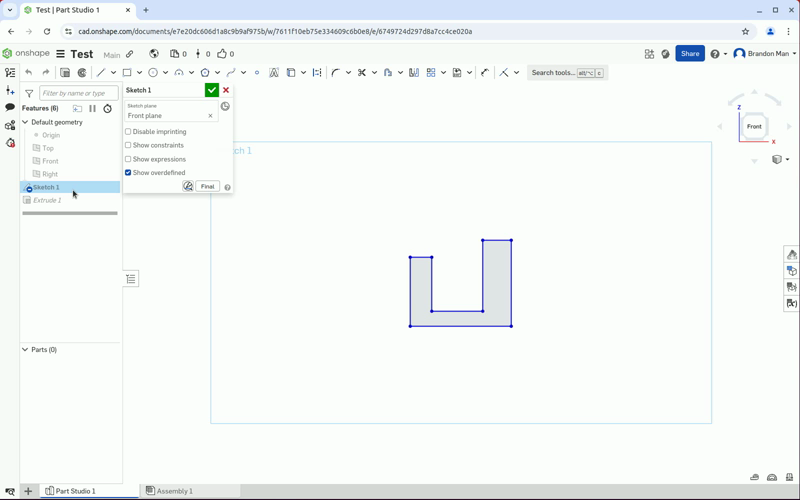
mouse_move(229, 92)
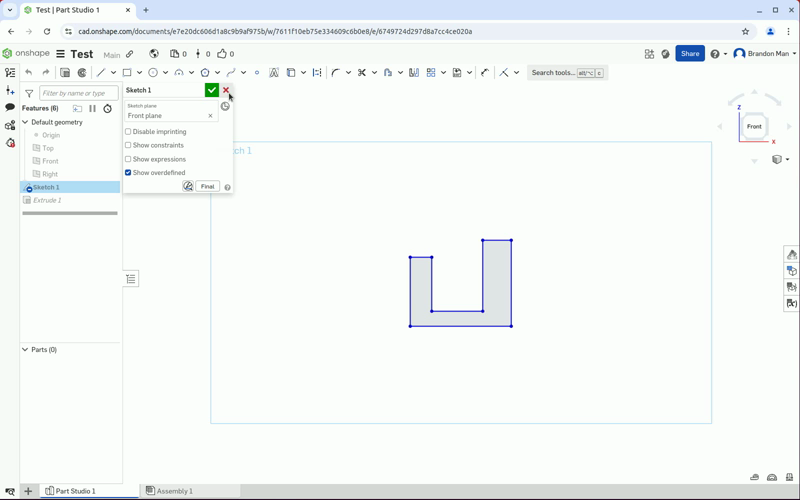
click(229, 92)
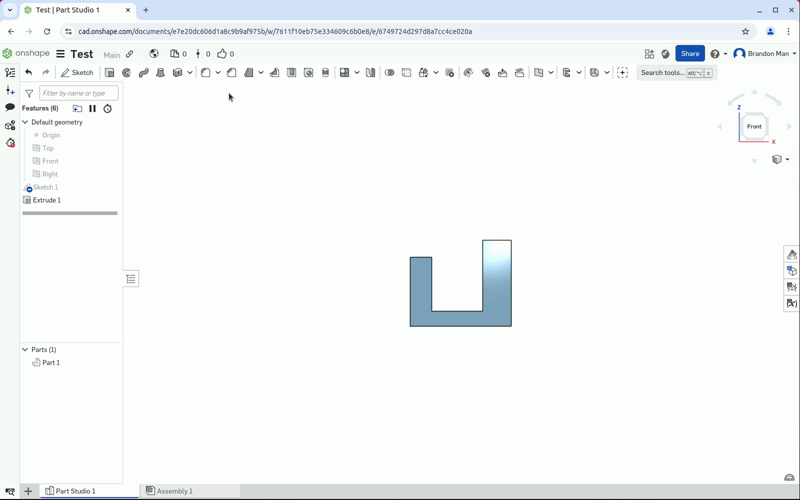
mouse_move(73, 352)
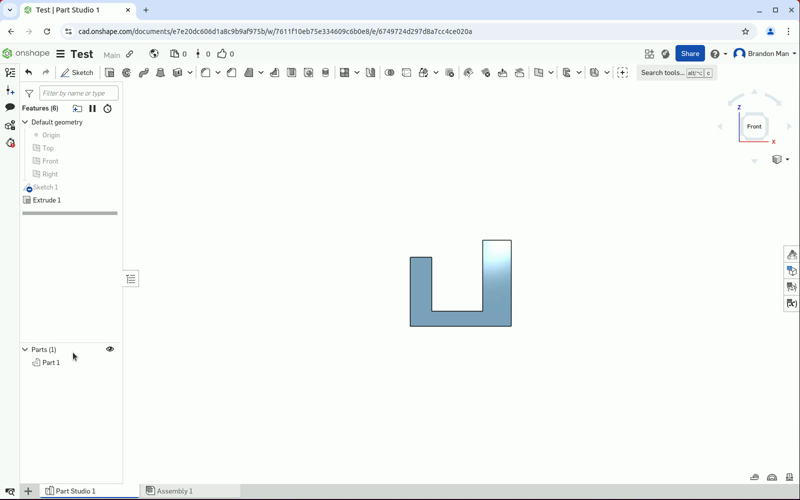
key(y)
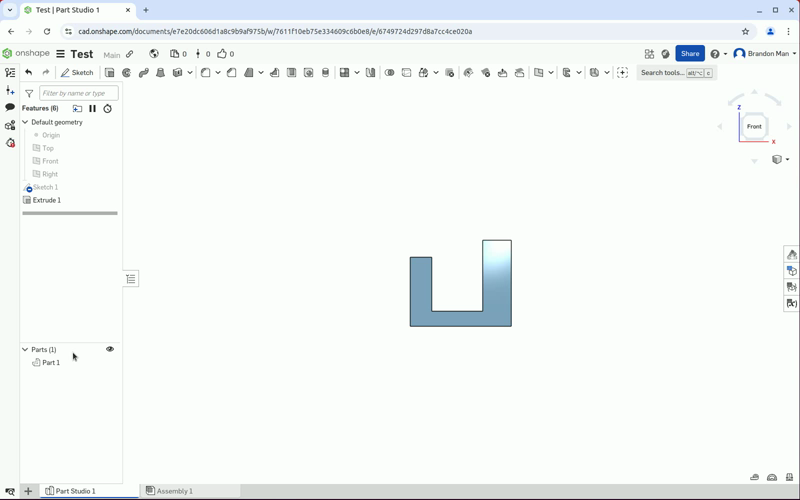
key(shift+p)
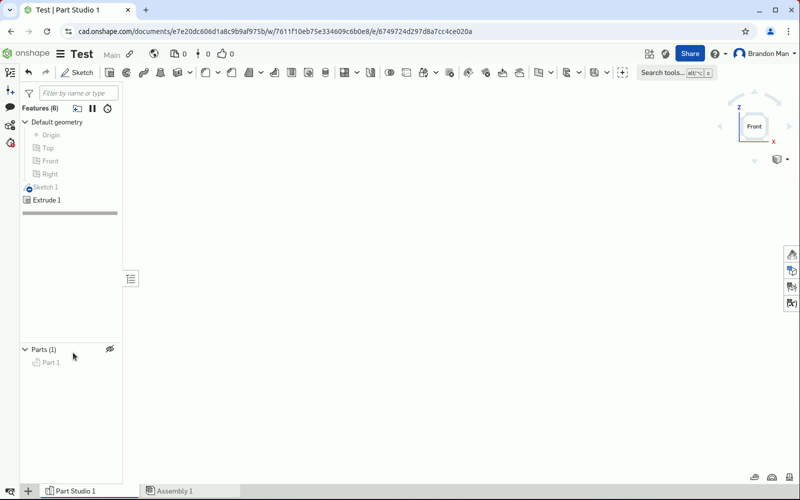
key(space)
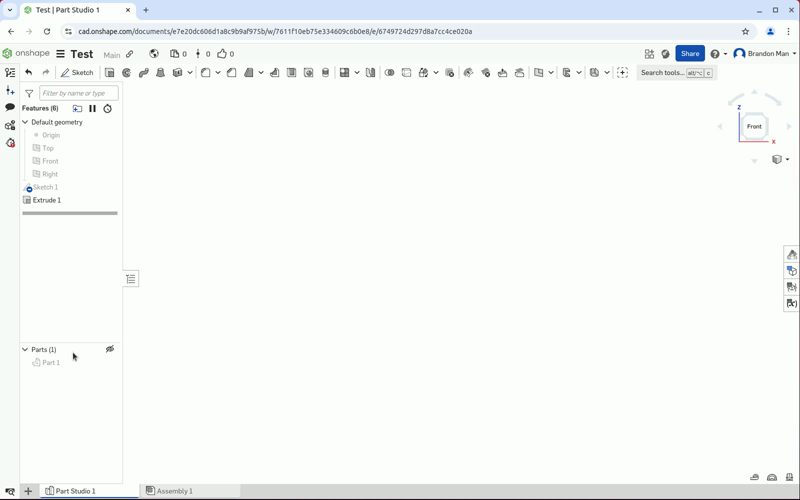
key_down(shift)
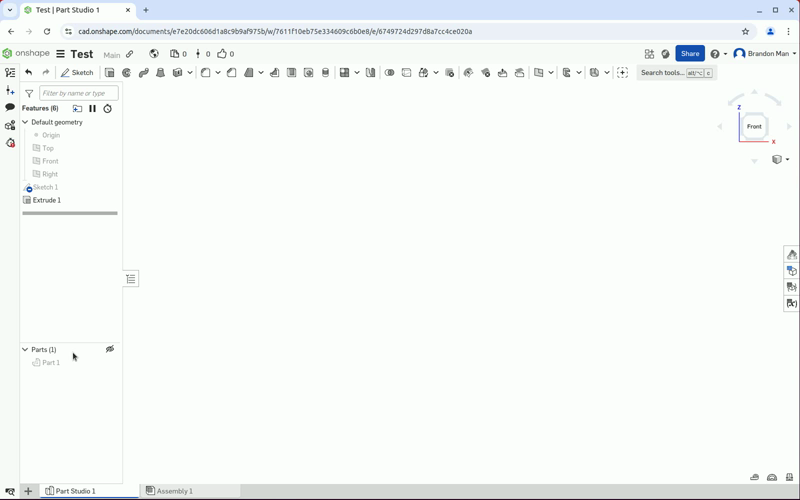
key(left)
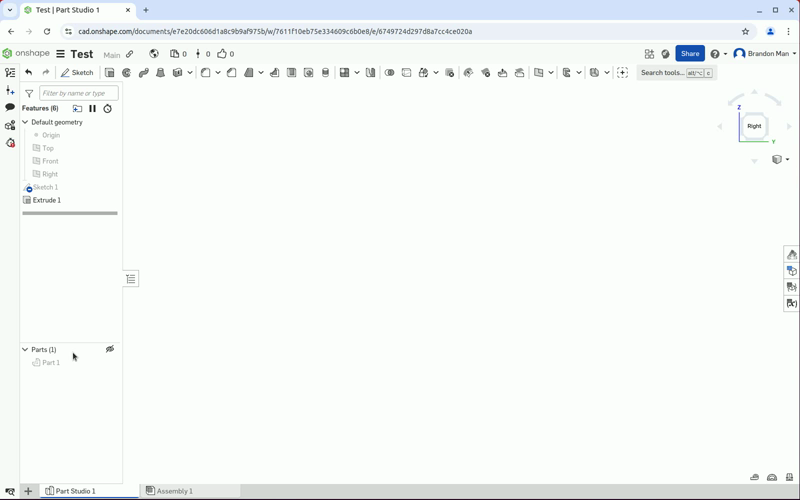
key_up(shift)
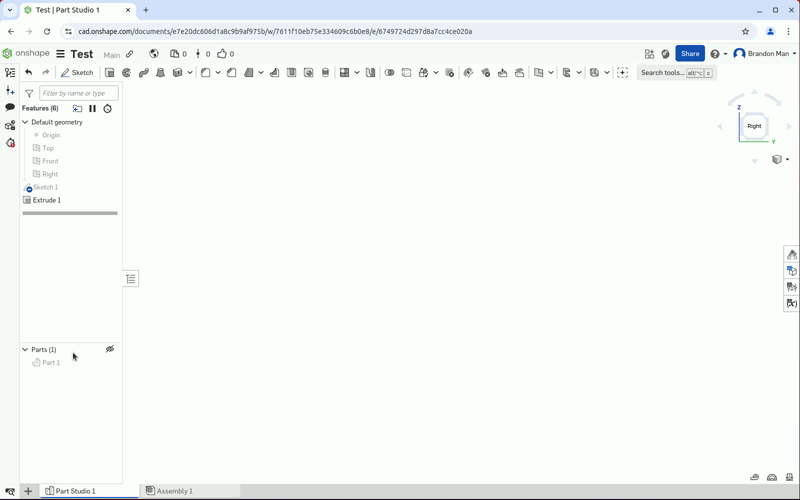
mouse_move(73, 352)
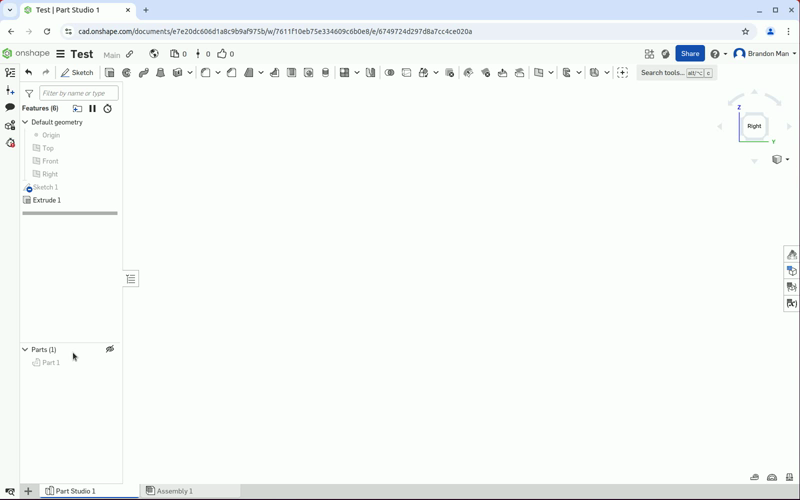
key(shift+y)
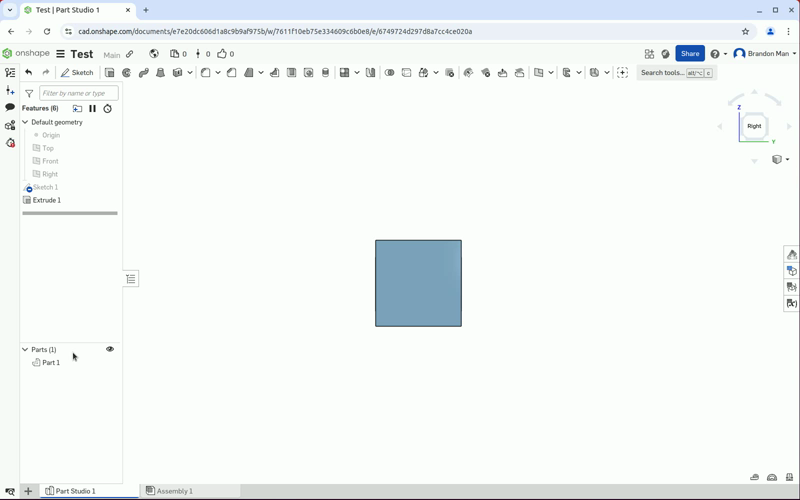
mouse_move(541, 75)
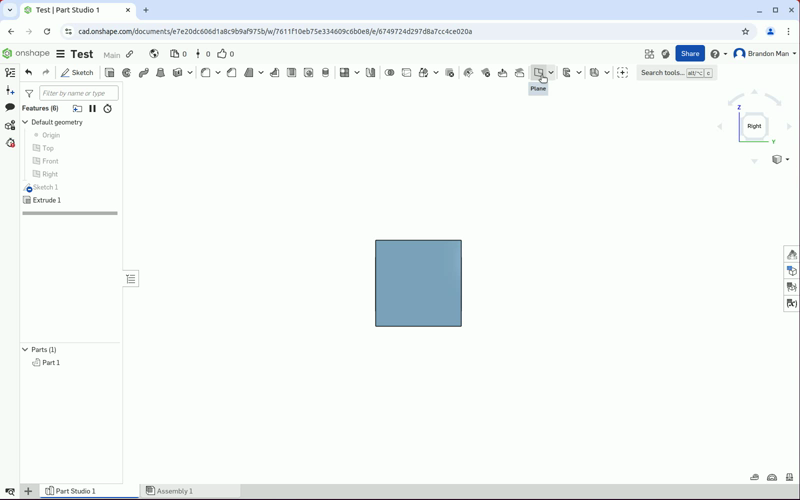
click(541, 75)
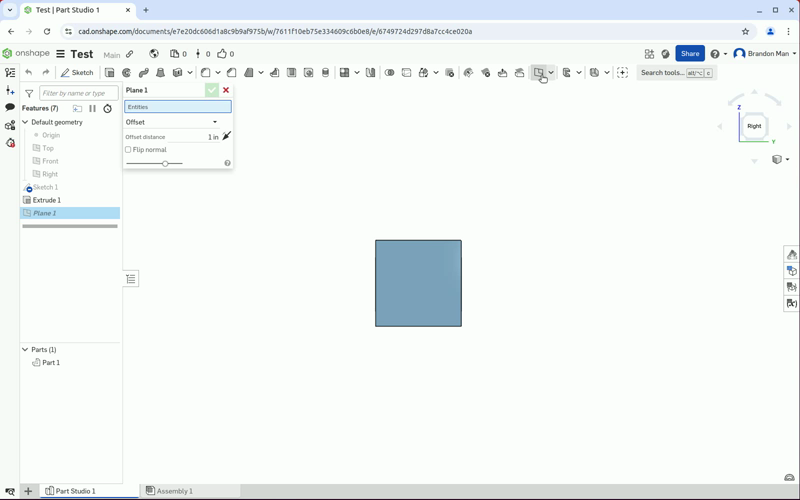
mouse_move(73, 176)
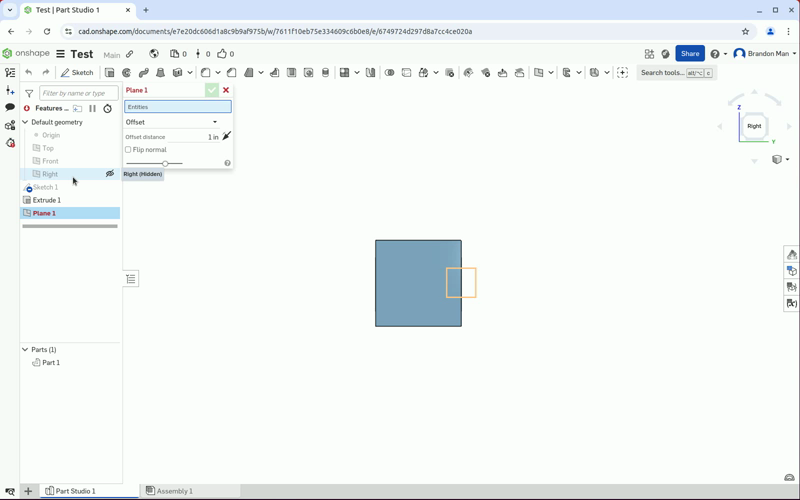
click(73, 176)
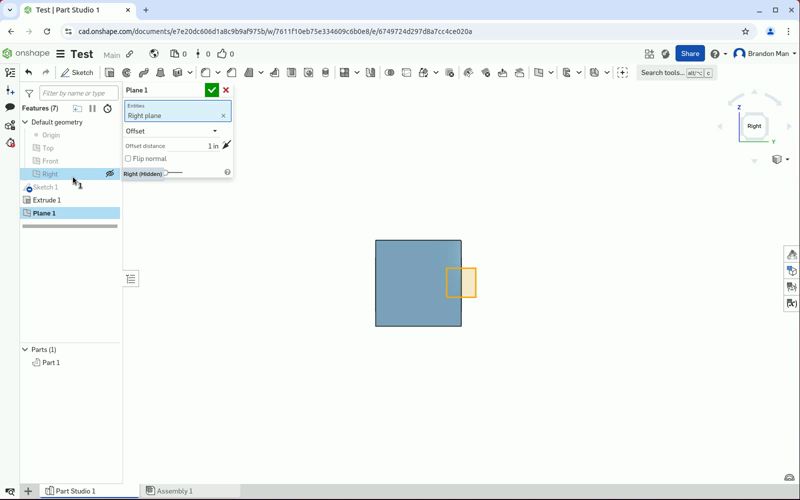
key(tab, 2)
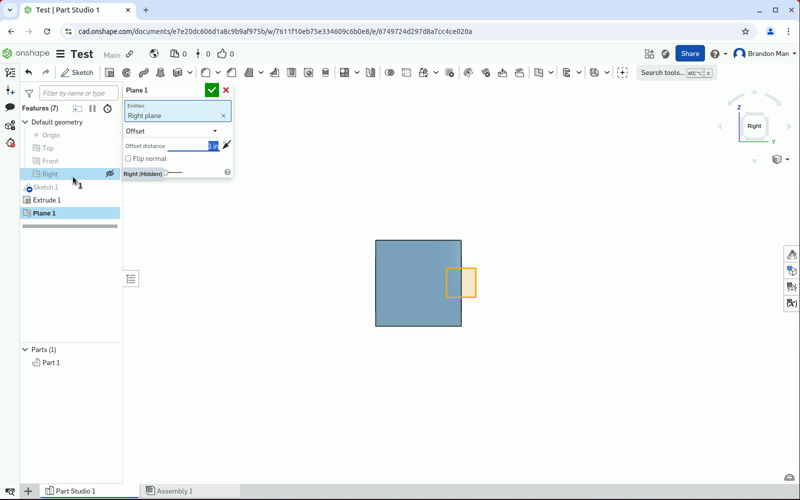
text(10.352)
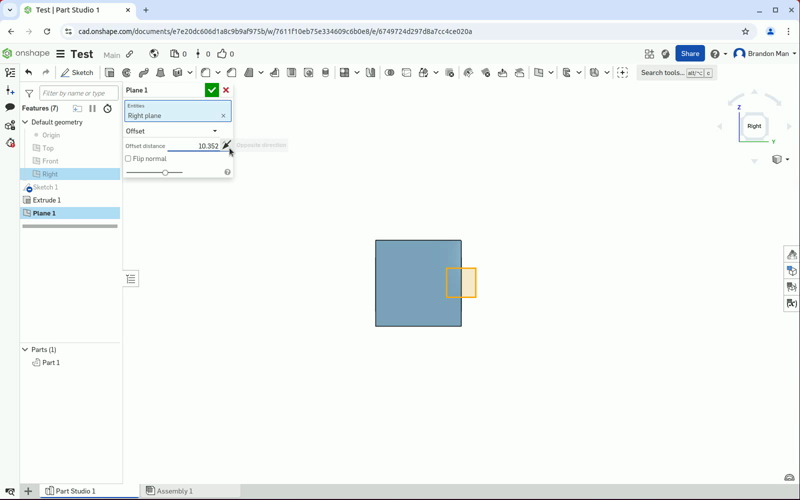
mouse_move(229, 147)
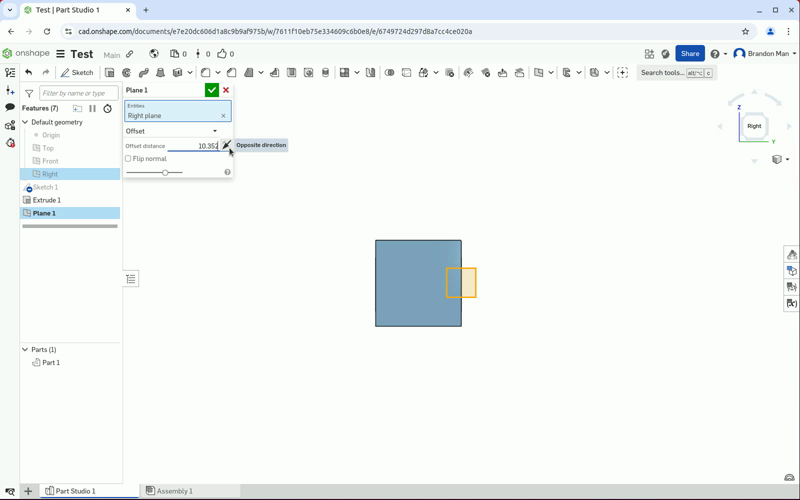
click(229, 147)
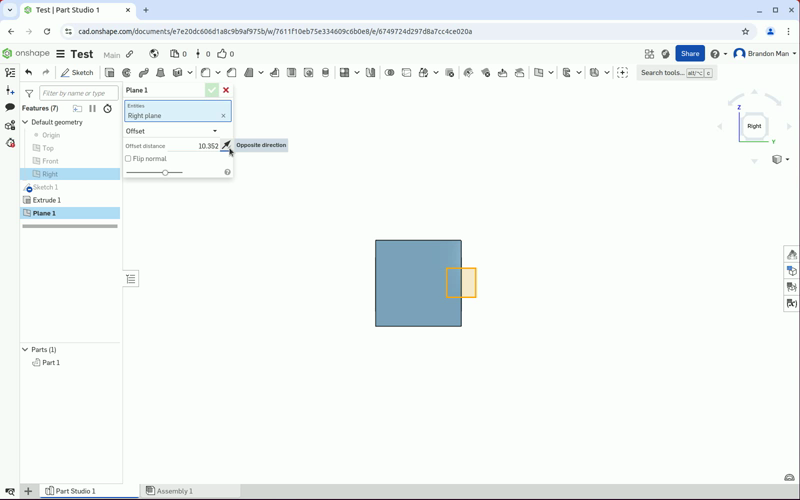
key(enter, 2)
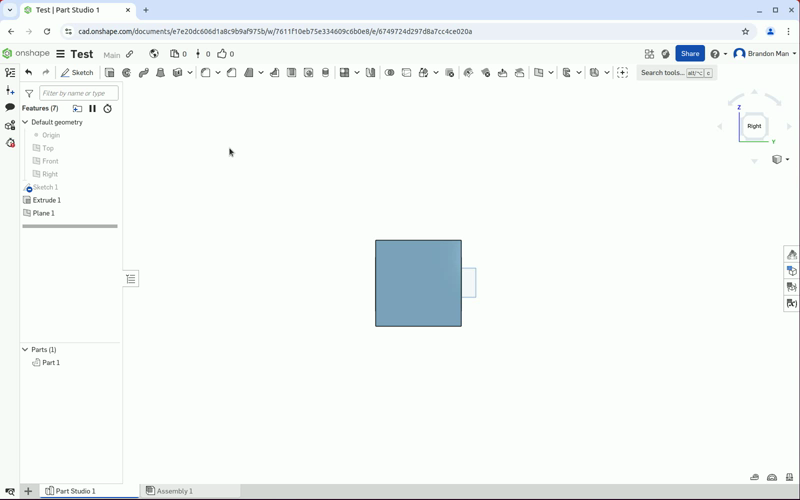
key(shift+s)
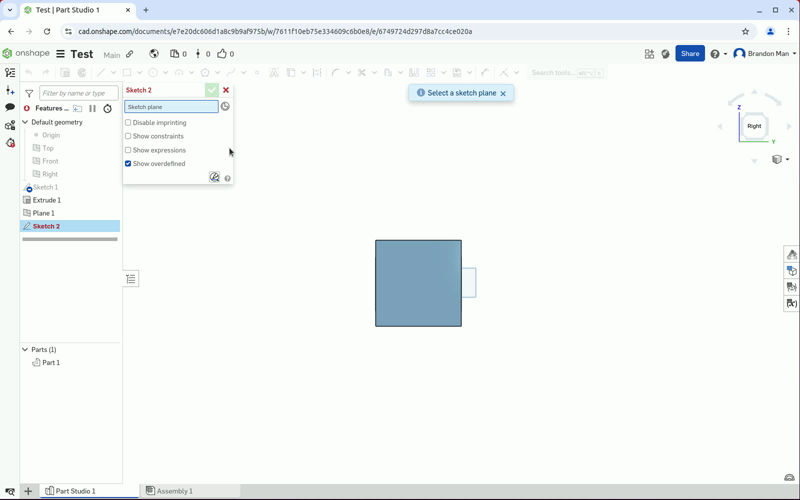
mouse_move(73, 215)
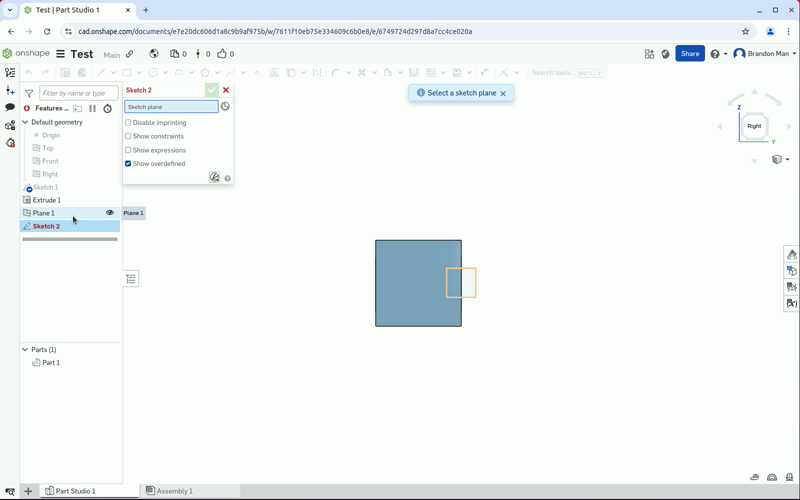
click(73, 215)
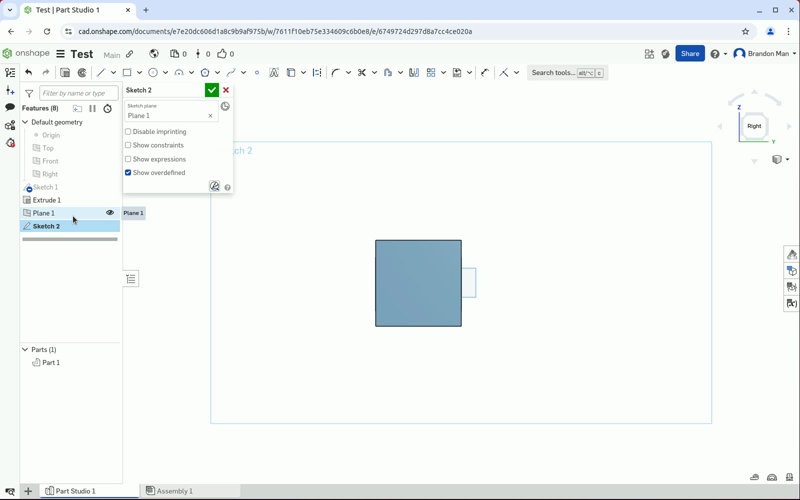
mouse_move(73, 352)
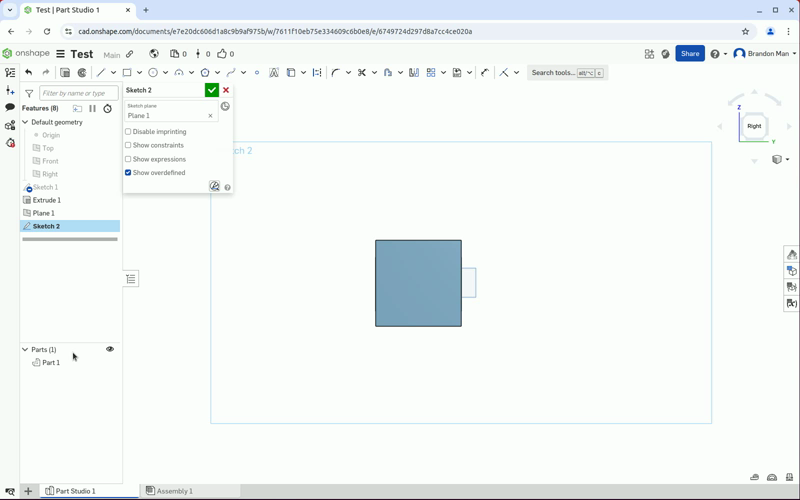
key(y)
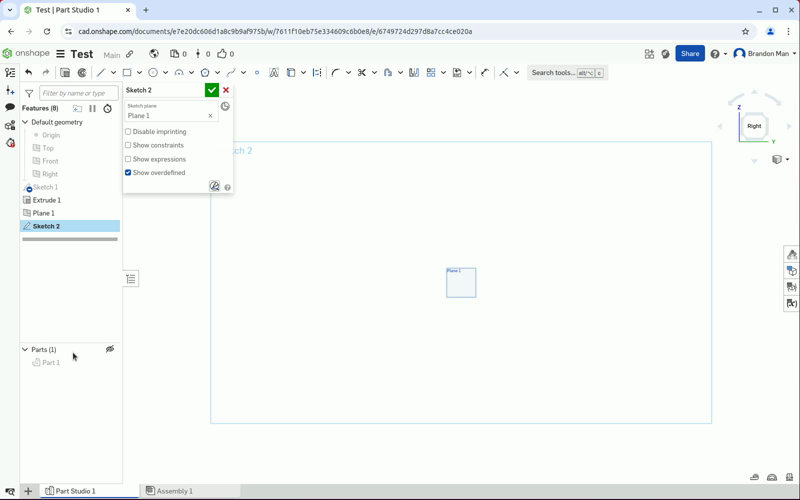
key(l)
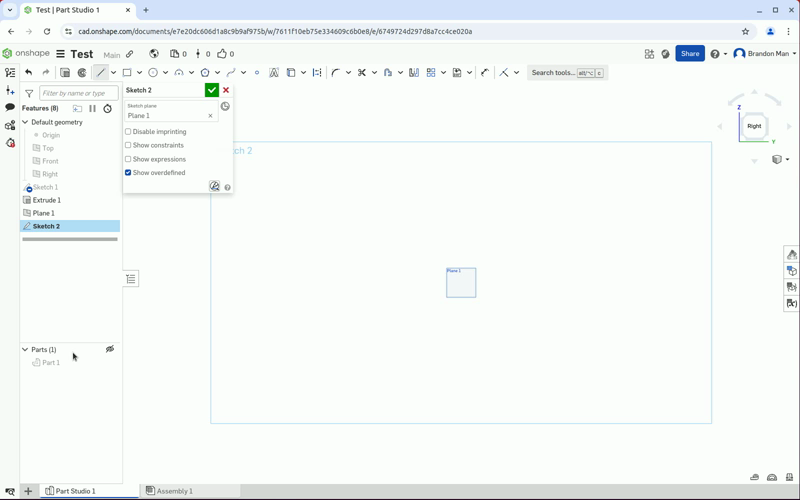
key_down(shift)
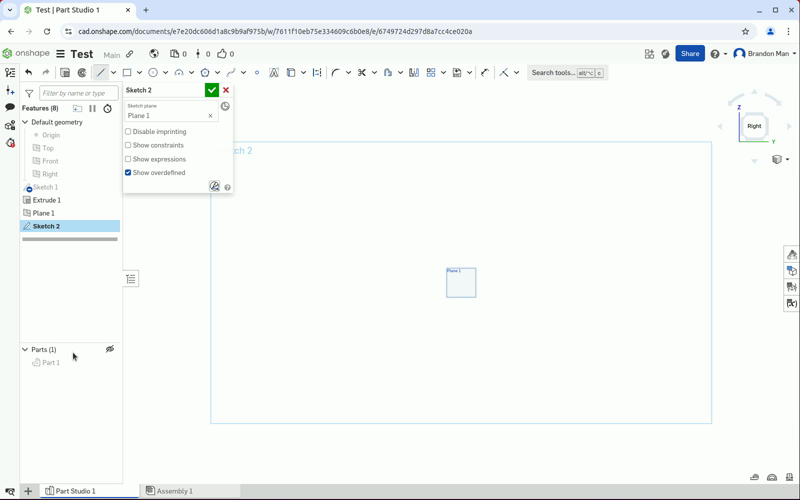
mouse_move(331, 326)
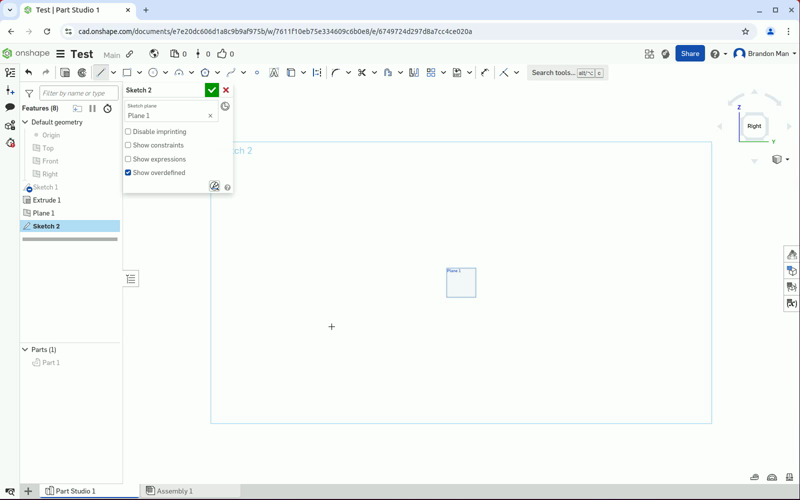
click(331, 326)
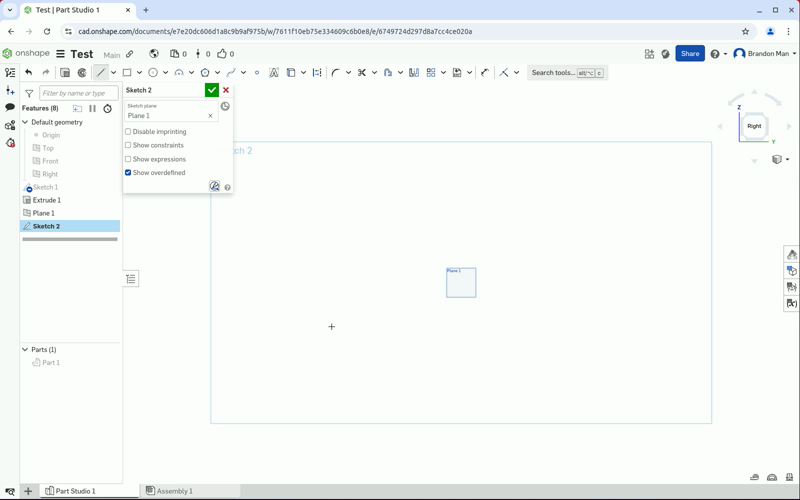
key_up(shift)
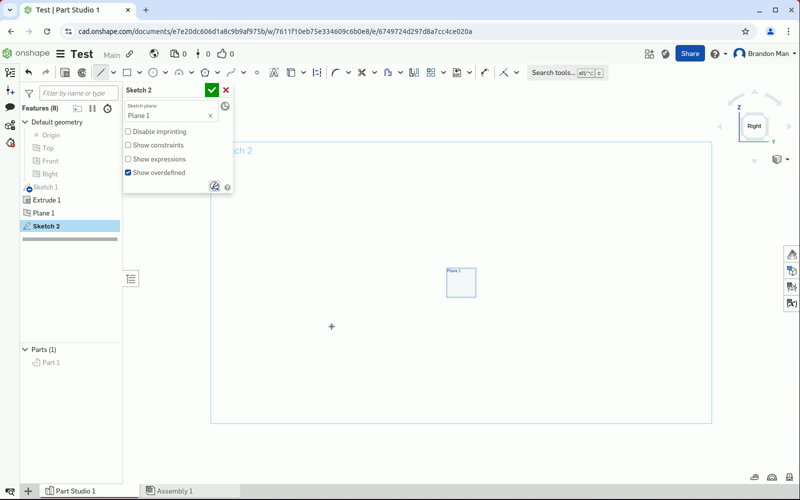
key_down(shift)
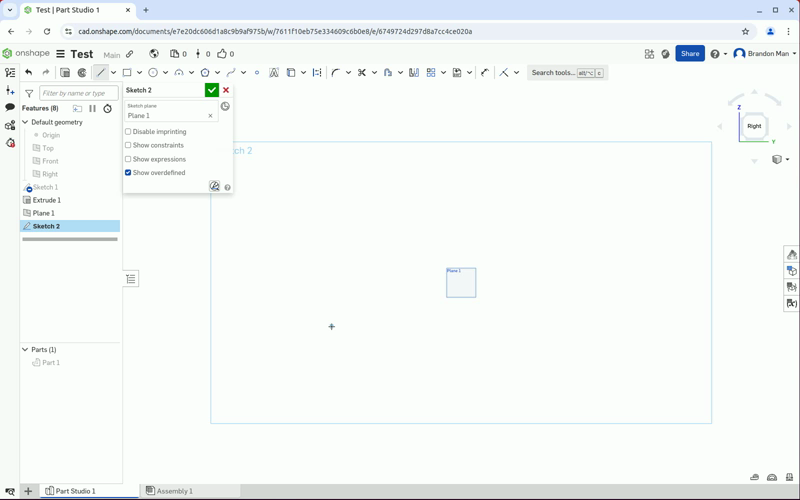
mouse_move(361, 326)
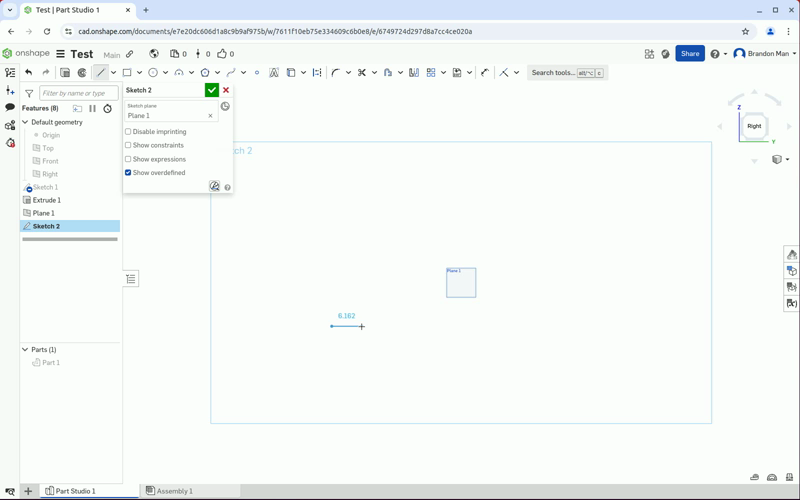
mouse_move(375, 326)
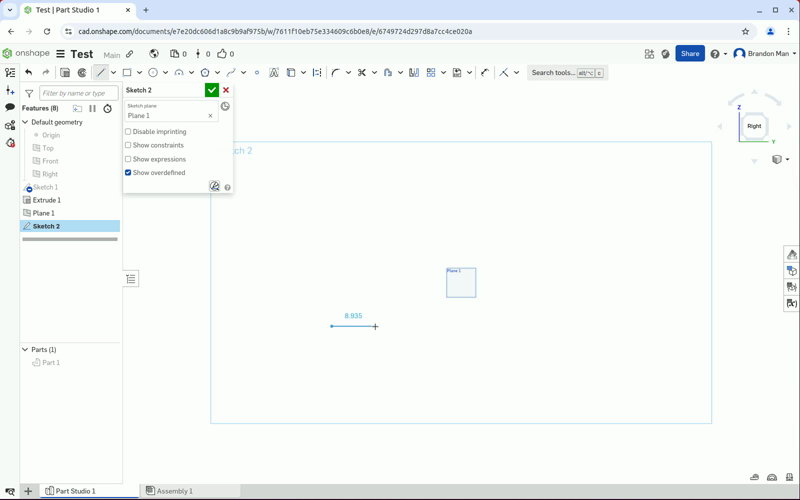
click(375, 326)
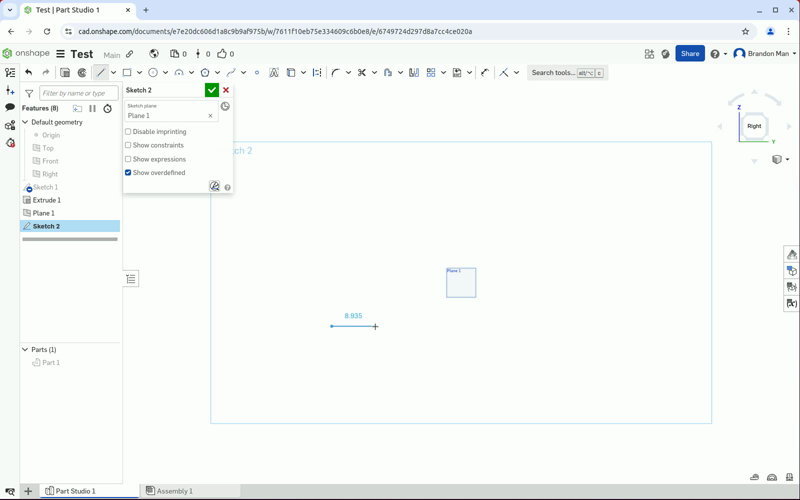
key_up(shift)
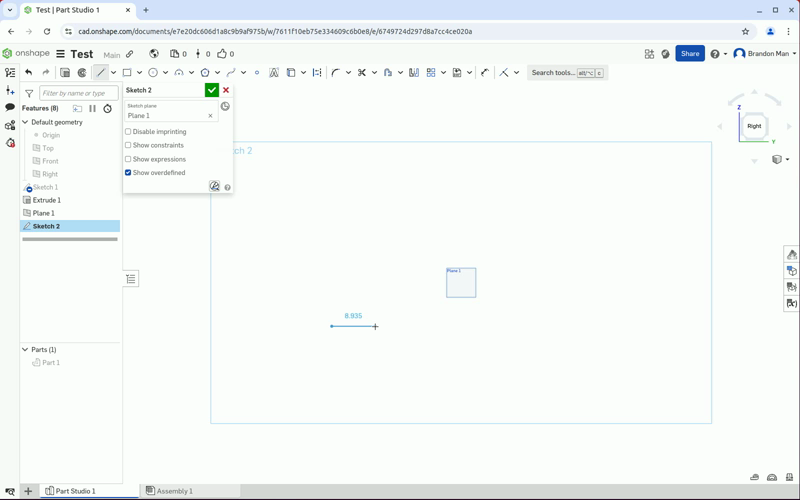
key_down(shift)
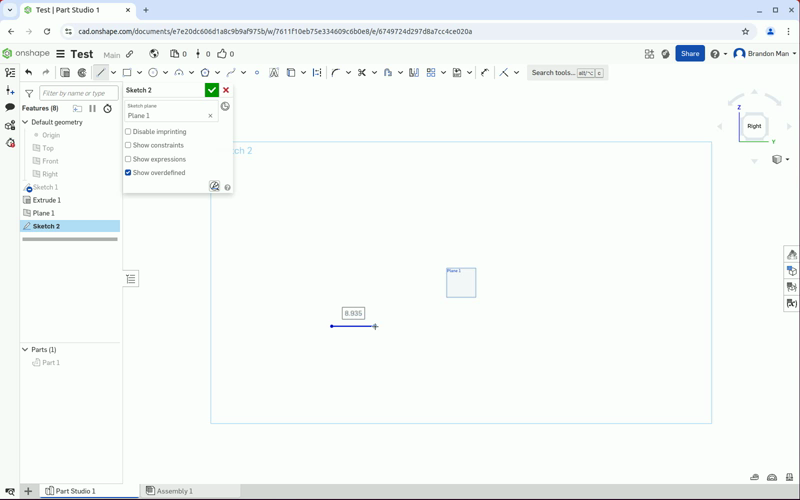
mouse_move(375, 256)
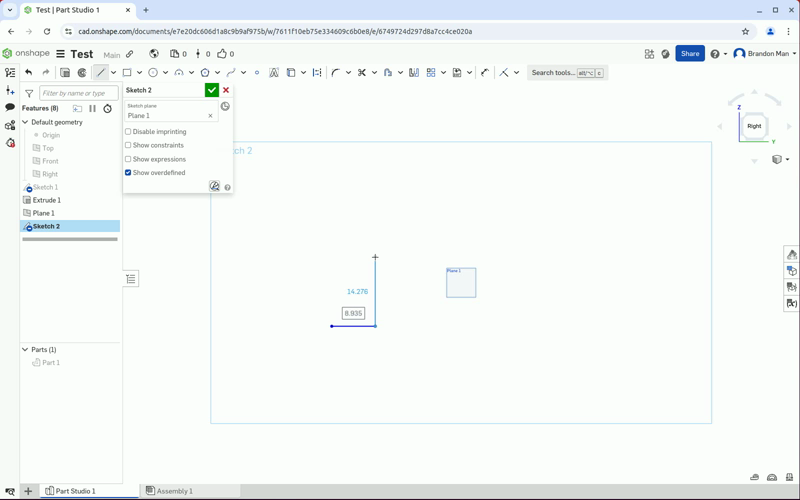
click(375, 256)
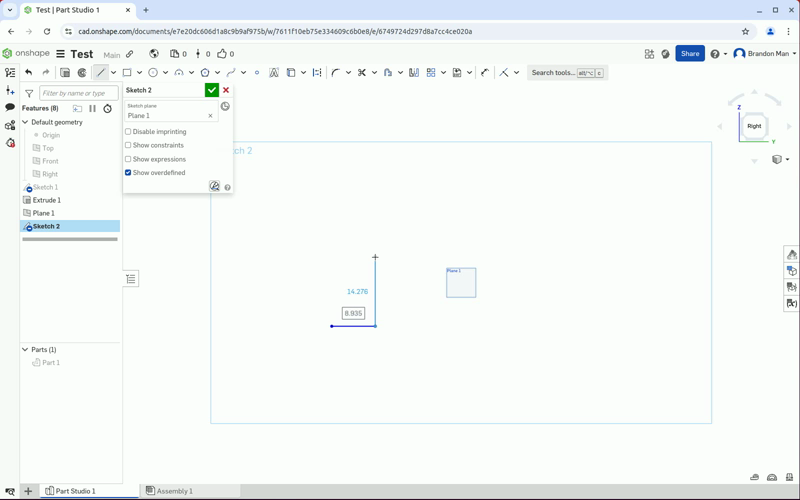
key_up(shift)
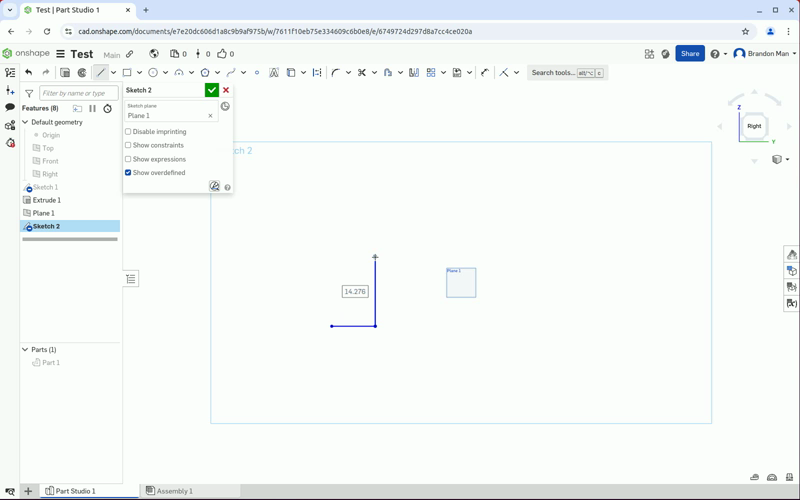
key_down(shift)
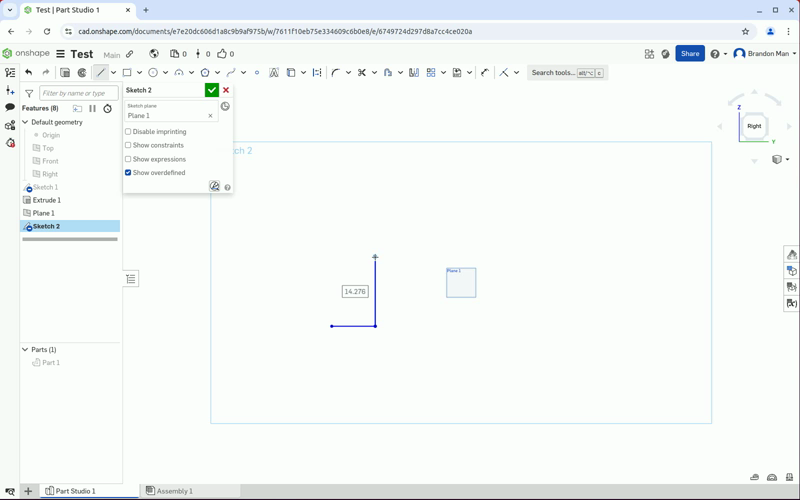
mouse_move(405, 256)
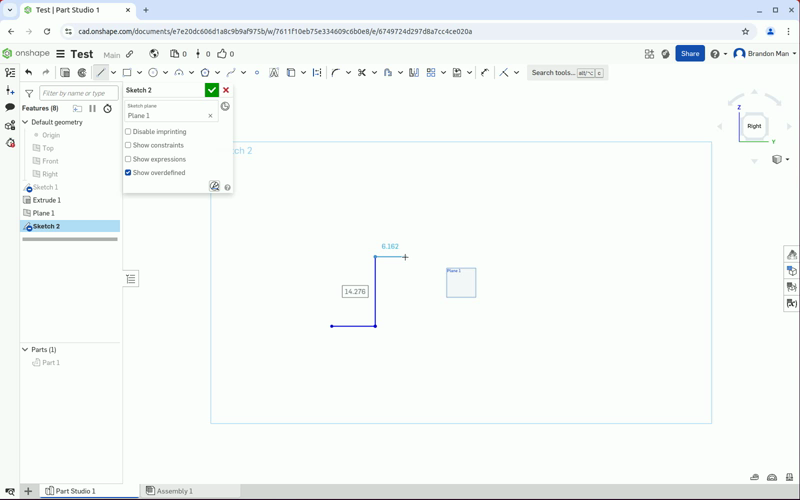
mouse_move(331, 256)
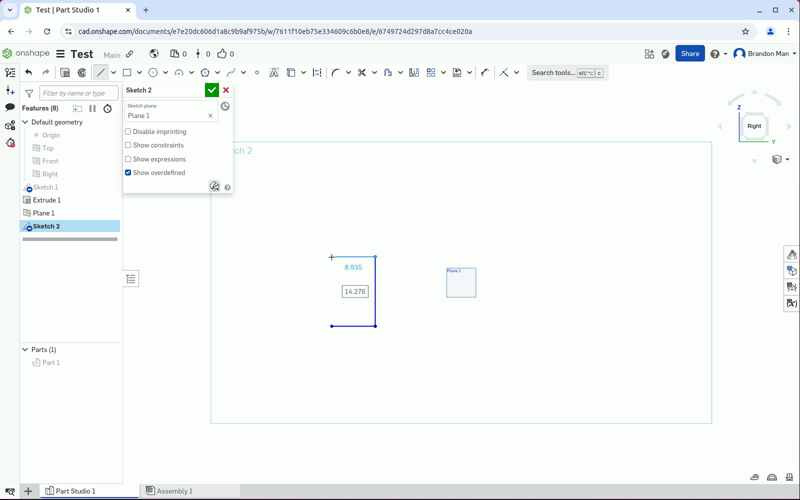
click(331, 256)
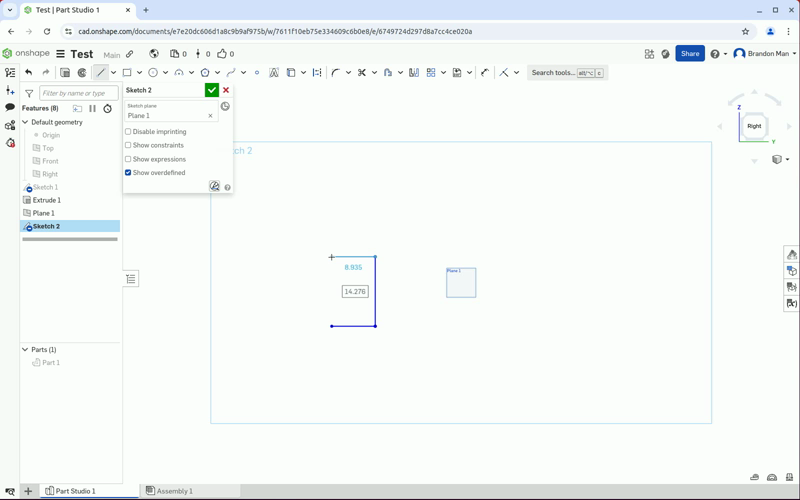
key_up(shift)
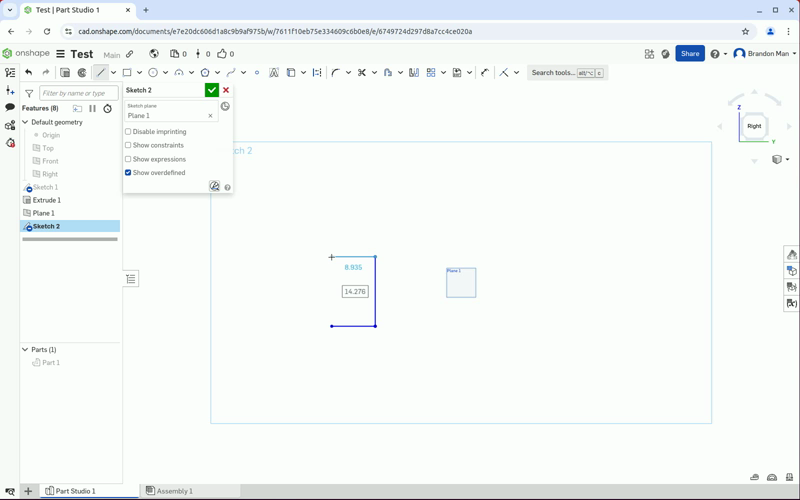
key_down(shift)
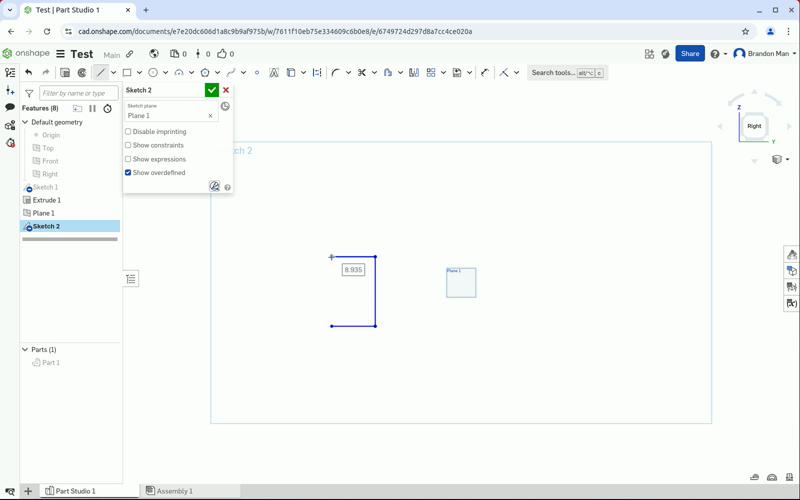
mouse_move(331, 326)
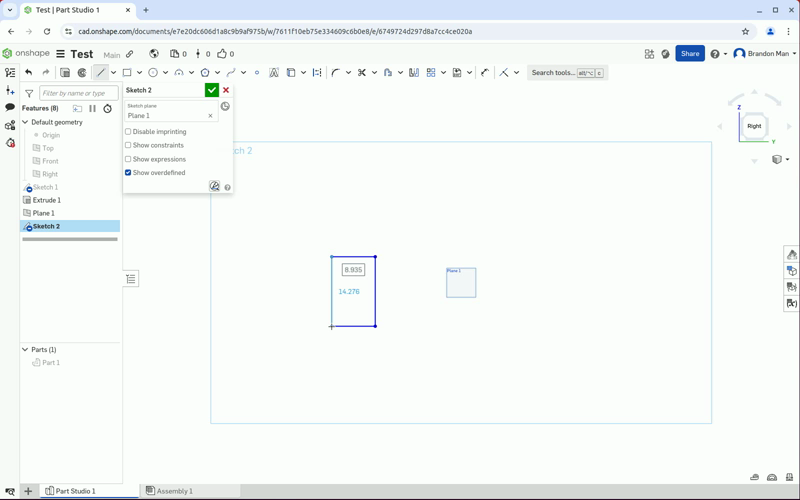
key_up(shift)
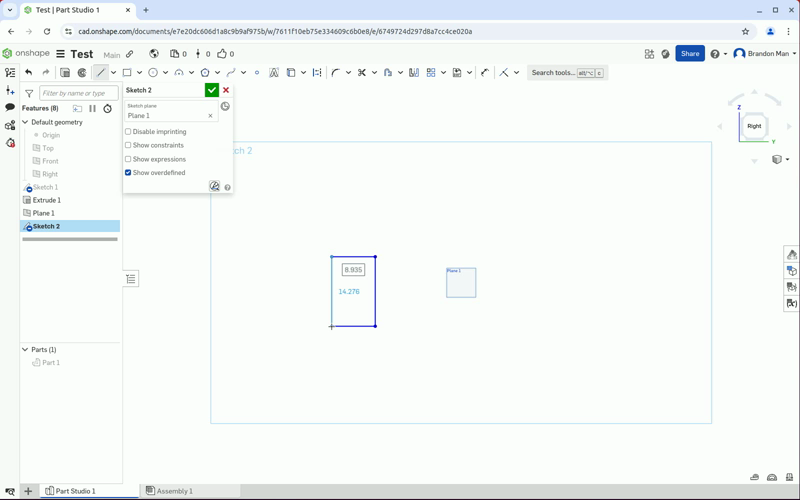
click(331, 326)
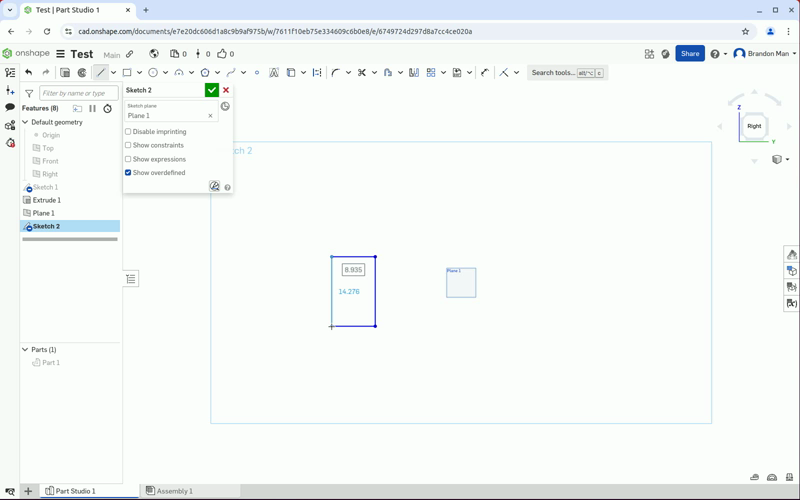
key(esc)
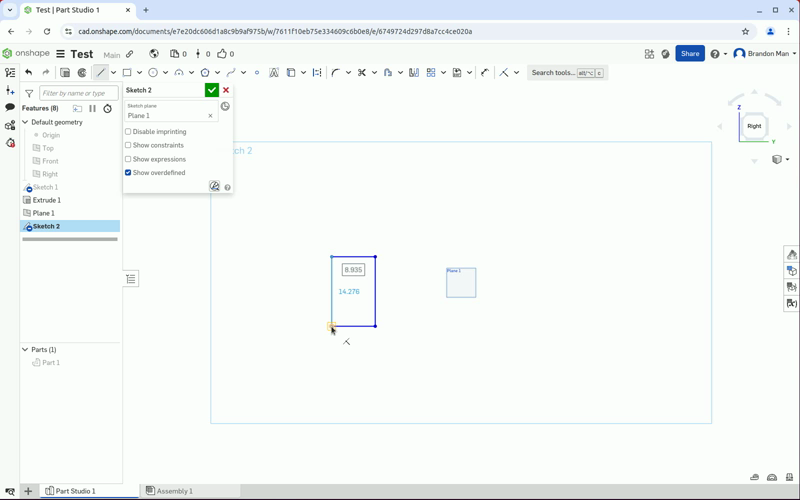
mouse_move(358, 283)
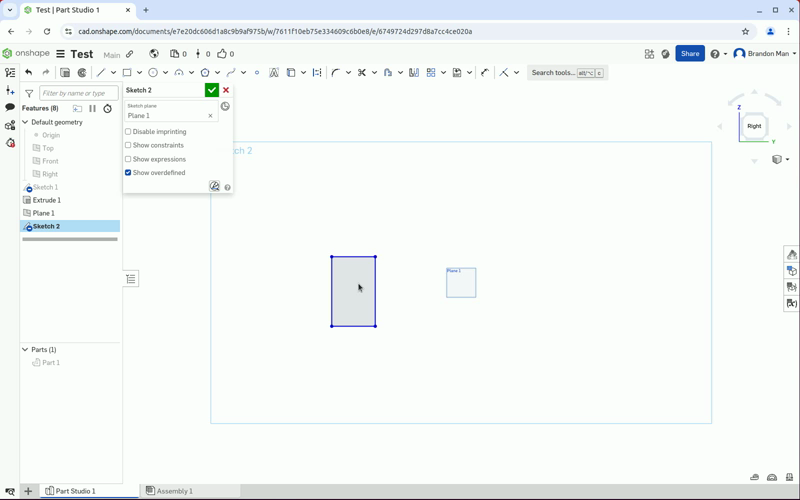
click(358, 283)
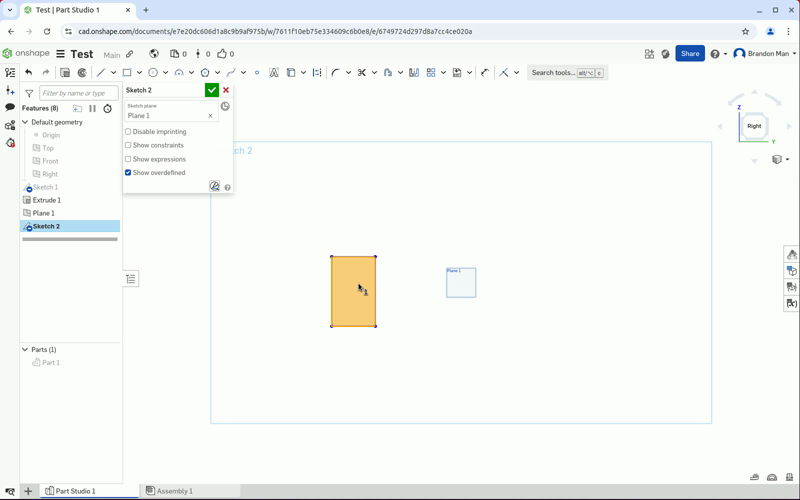
mouse_move(73, 352)
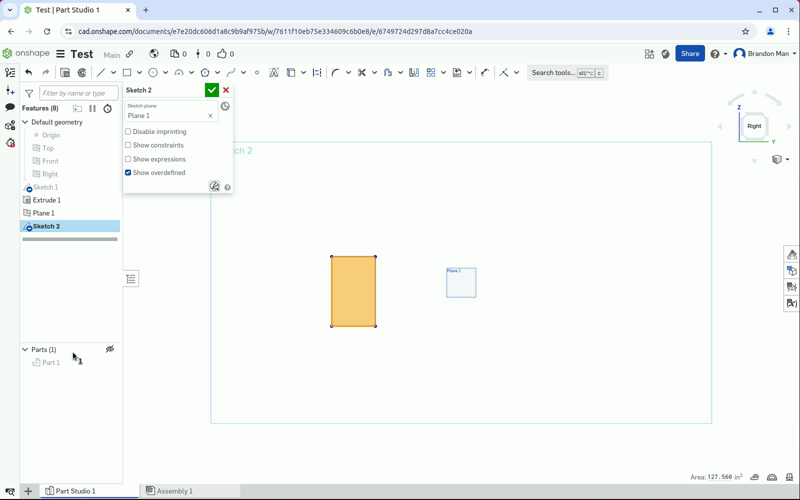
key(shift+y)
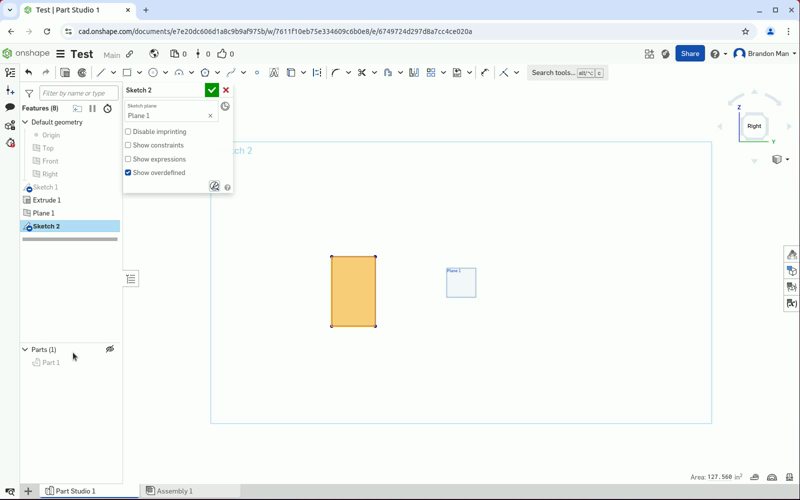
key(shift+e)
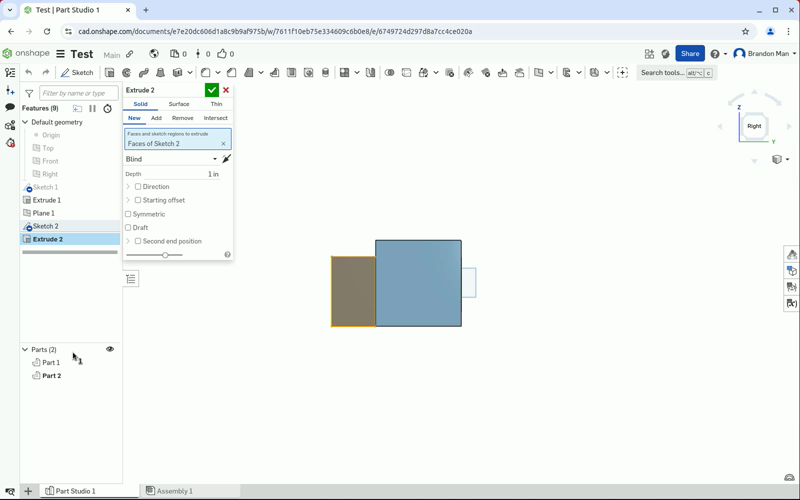
mouse_move(143, 106)
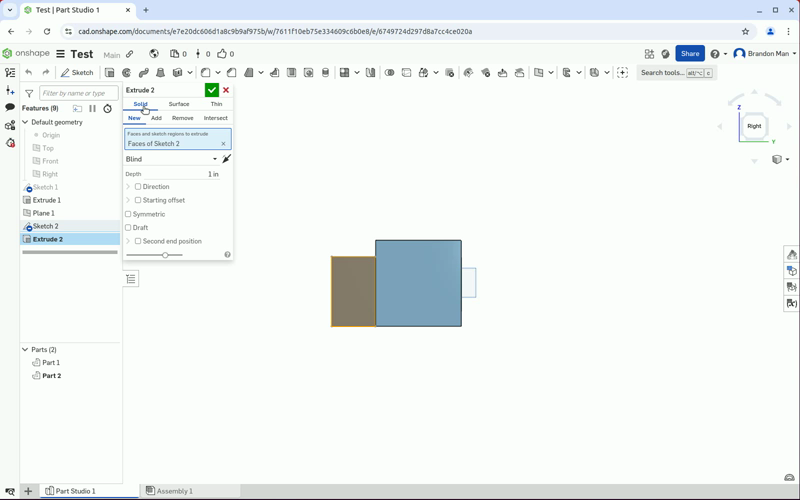
click(143, 106)
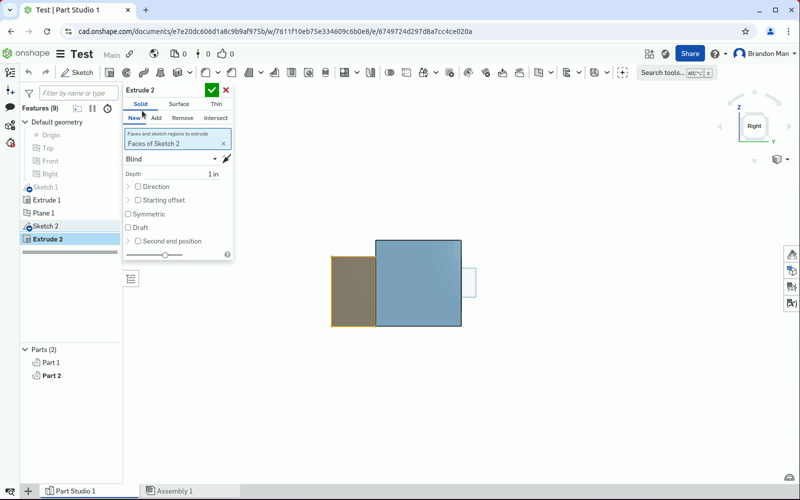
mouse_move(137, 120)
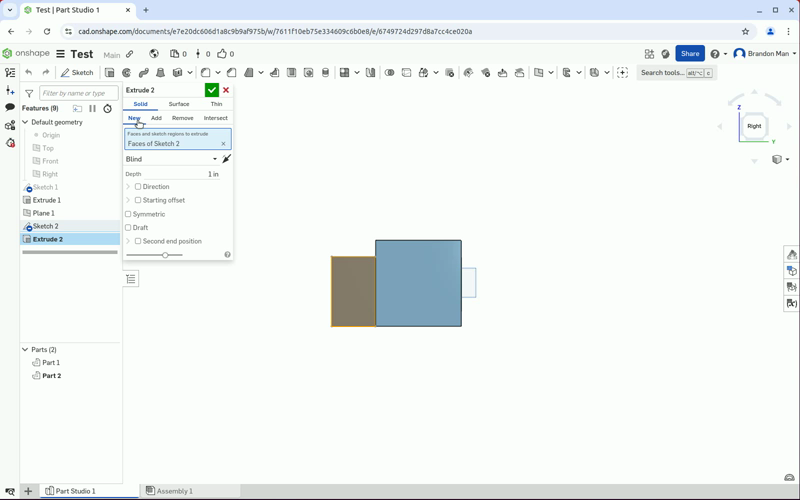
click(137, 120)
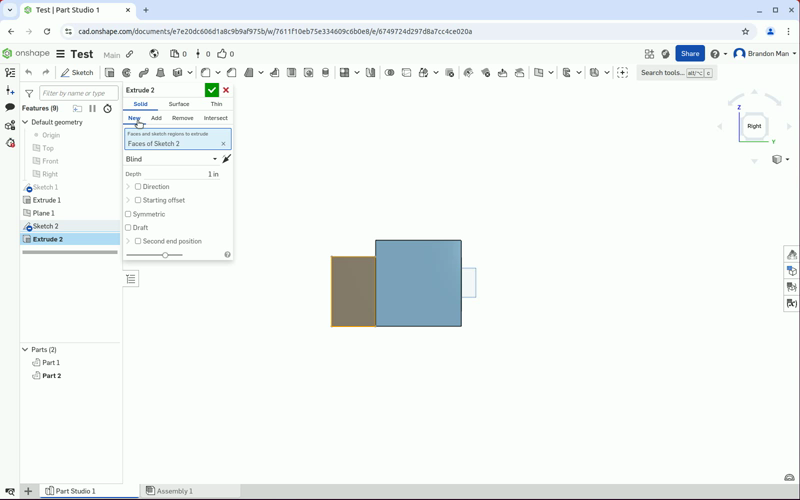
key(tab, 4)
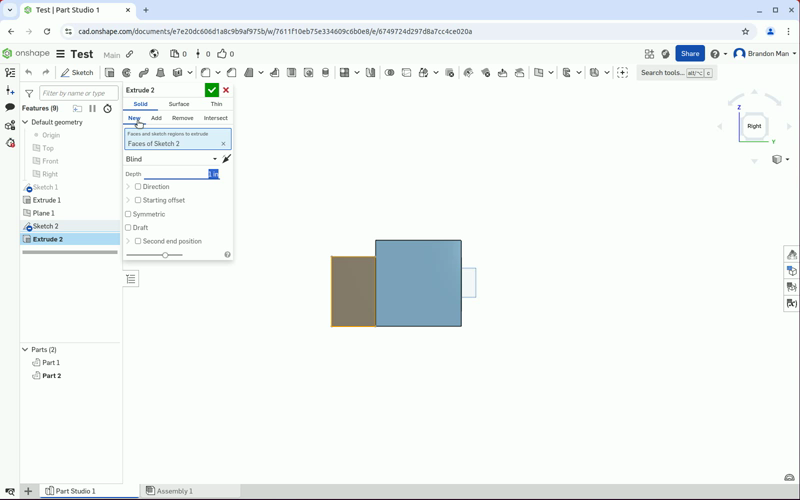
text(5.777)
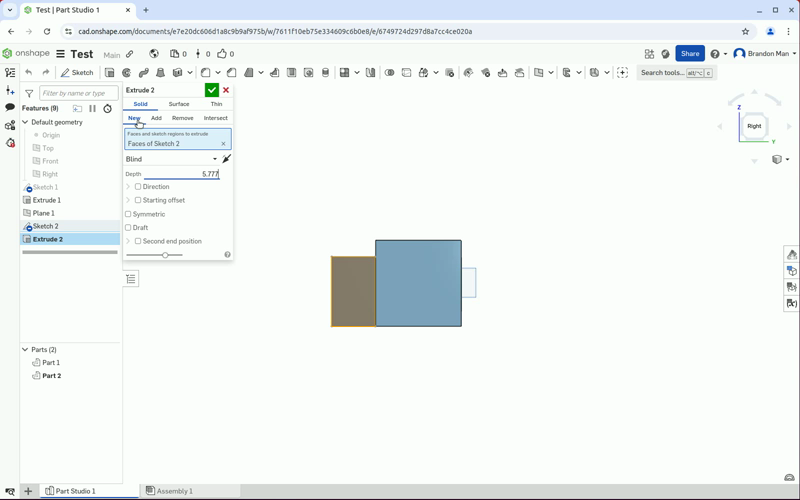
key(enter)
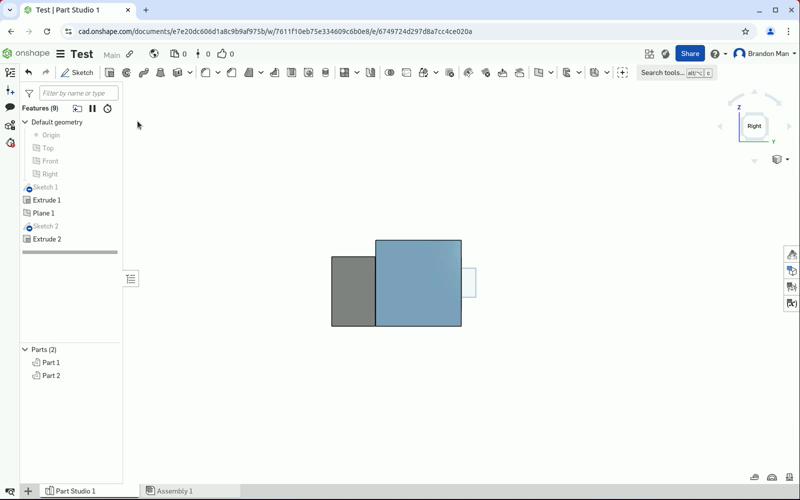
key(shift+h)
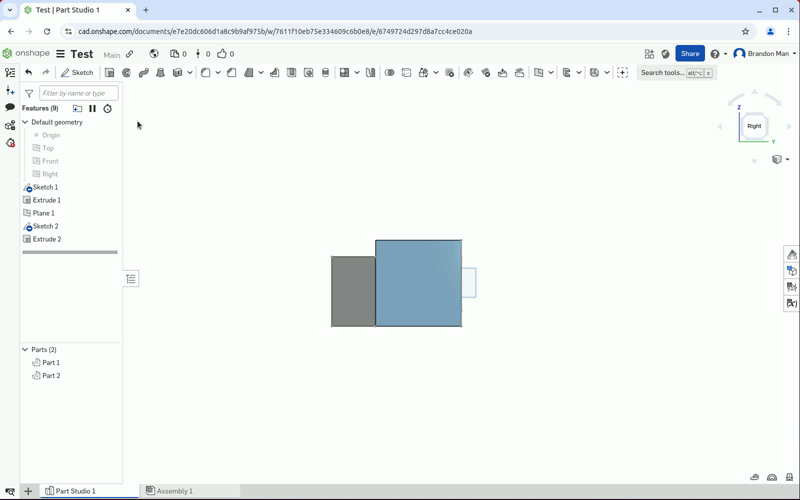
key(shift+h)
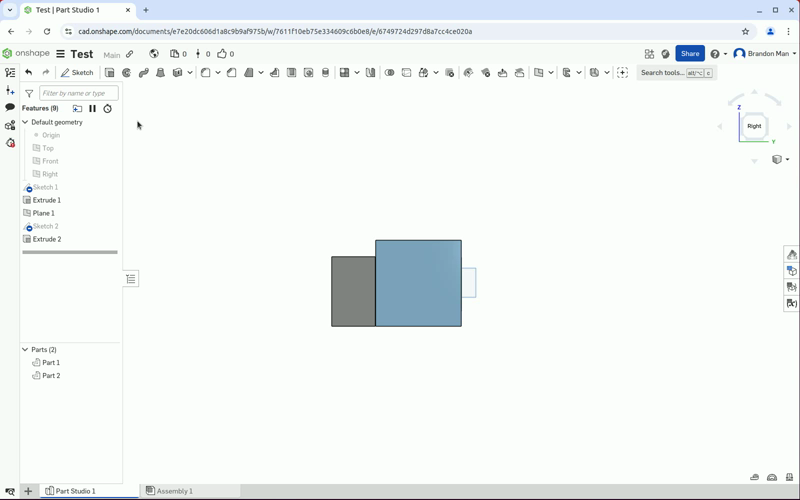
mouse_move(73, 189)
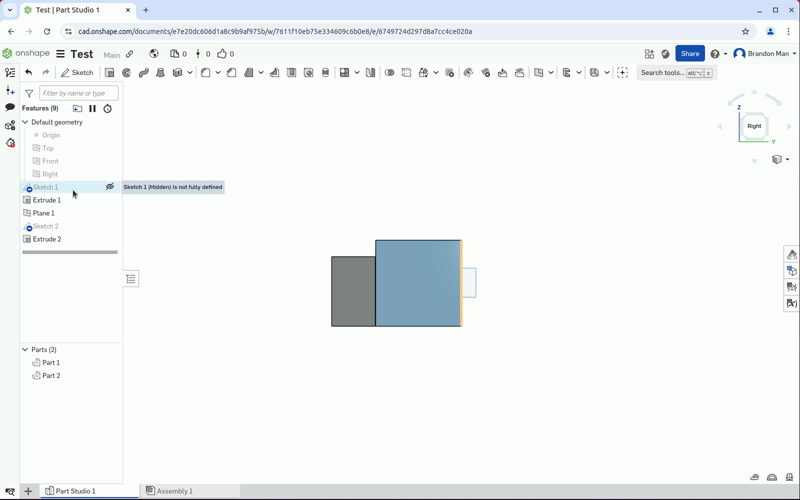
click(73, 189)
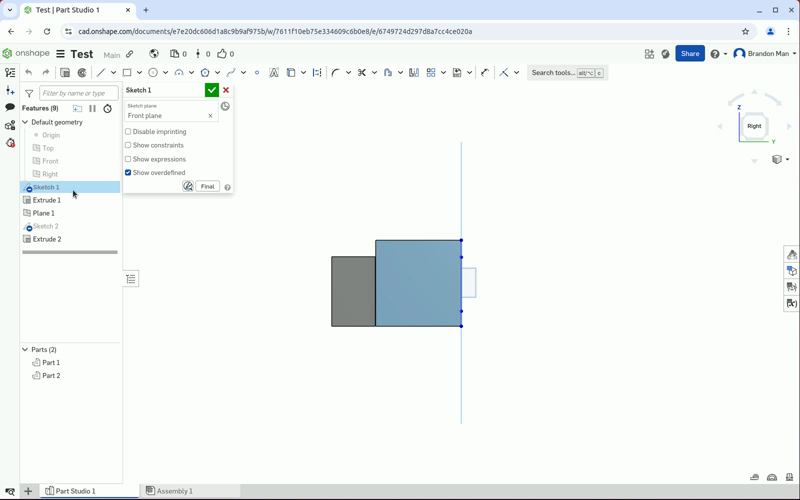
mouse_move(229, 92)
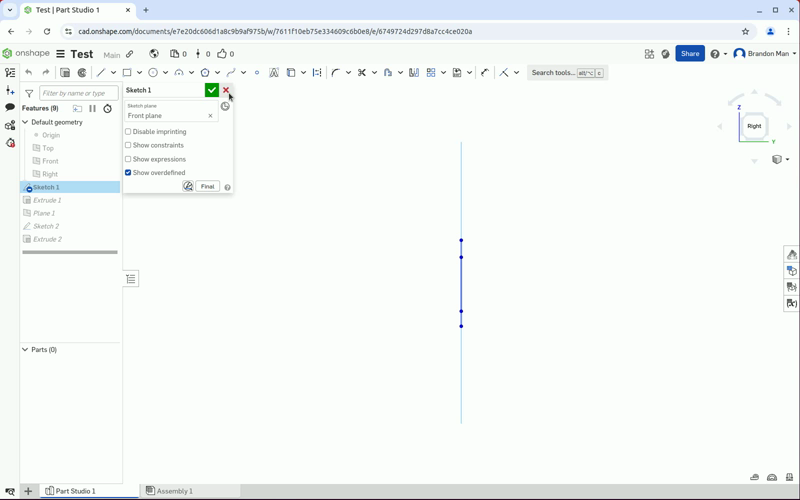
click(229, 92)
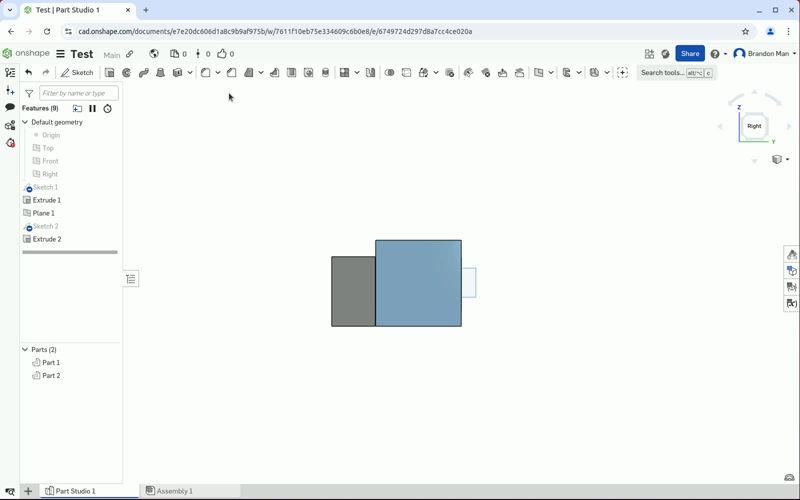
mouse_move(73, 352)
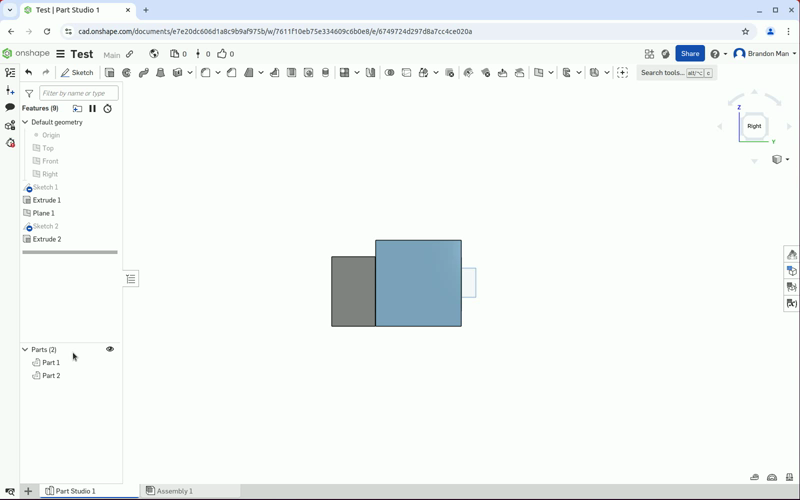
key(y)
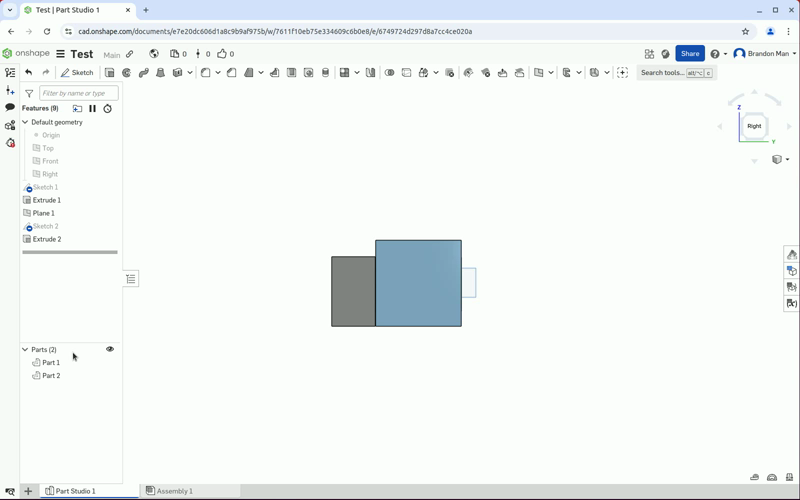
key(shift+p)
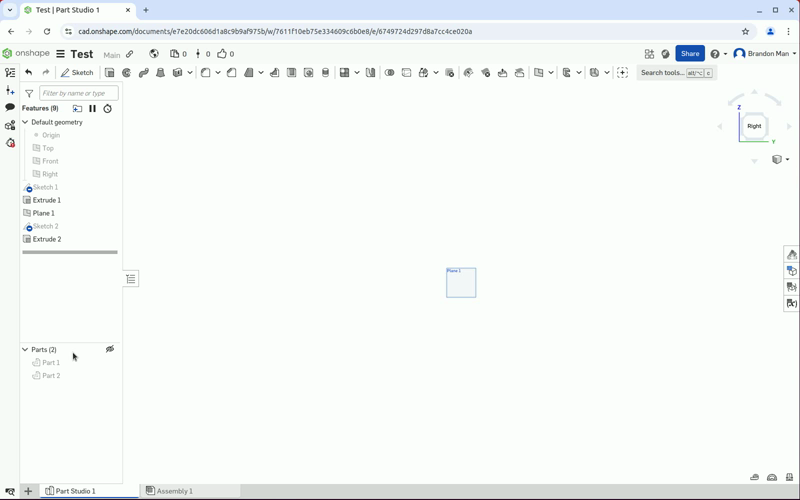
key(space)
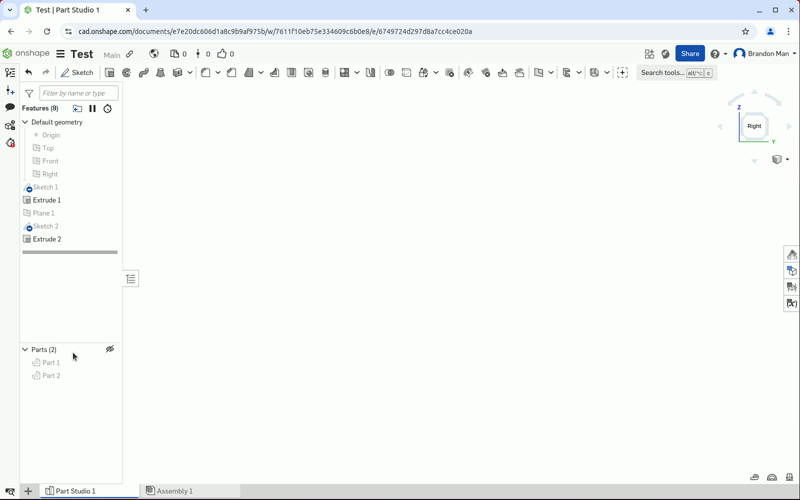
key_down(shift)
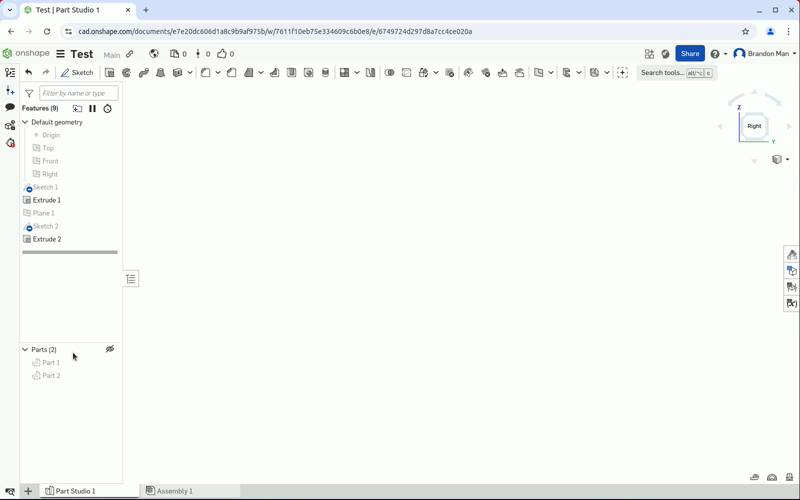
key(right)
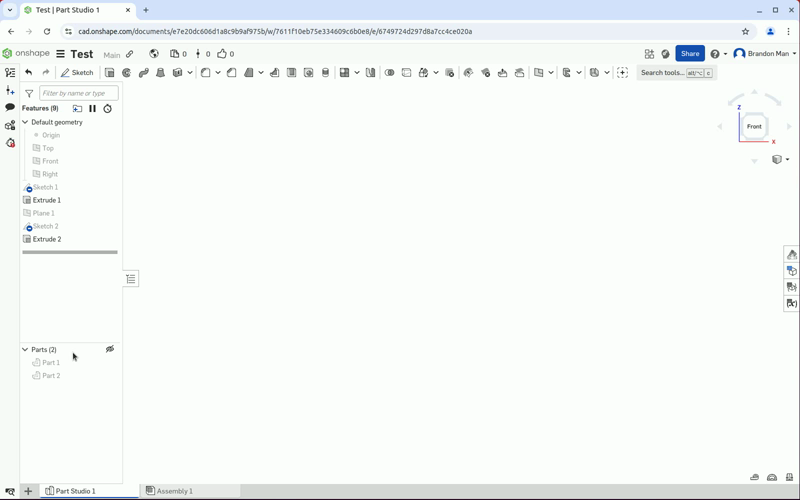
key_up(shift)
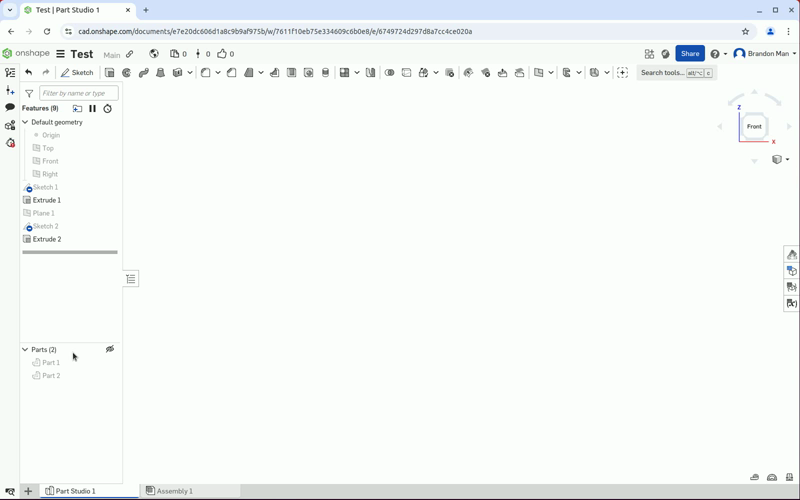
mouse_move(73, 352)
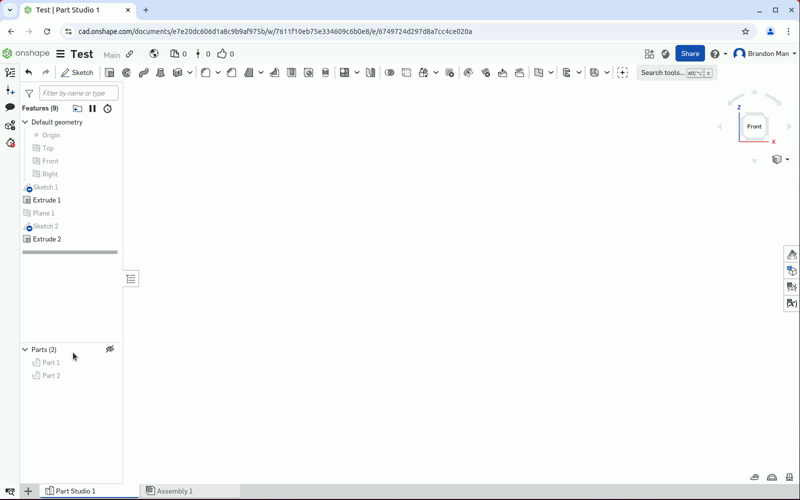
key(shift+y)
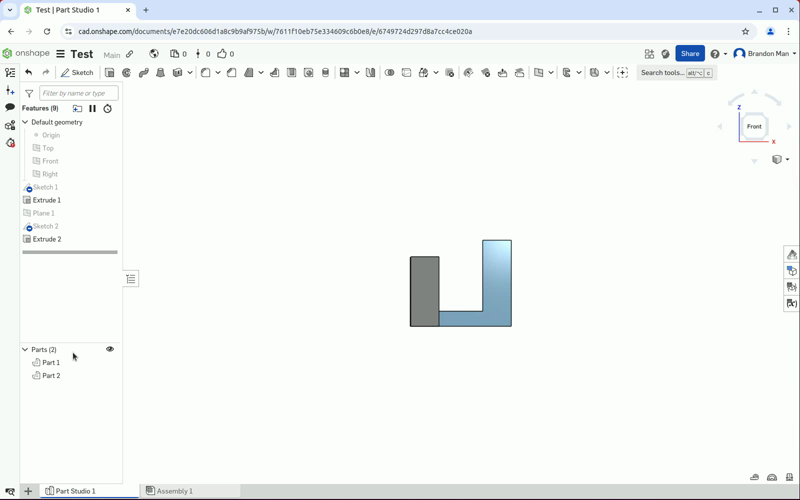
mouse_move(541, 75)
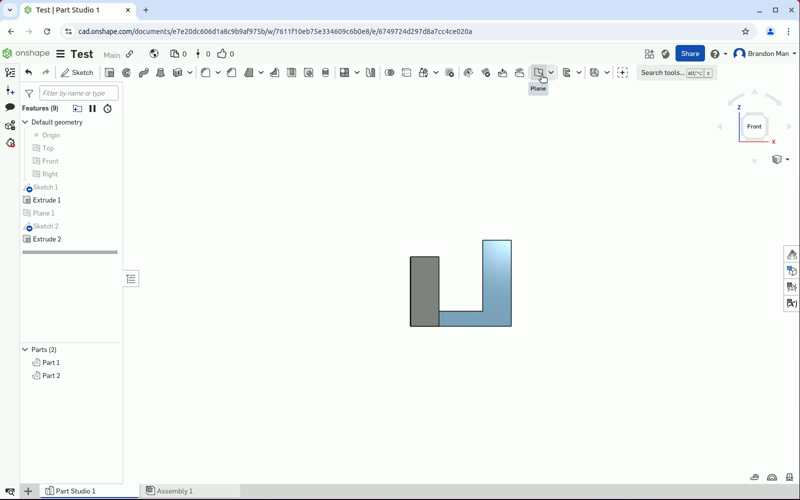
click(541, 75)
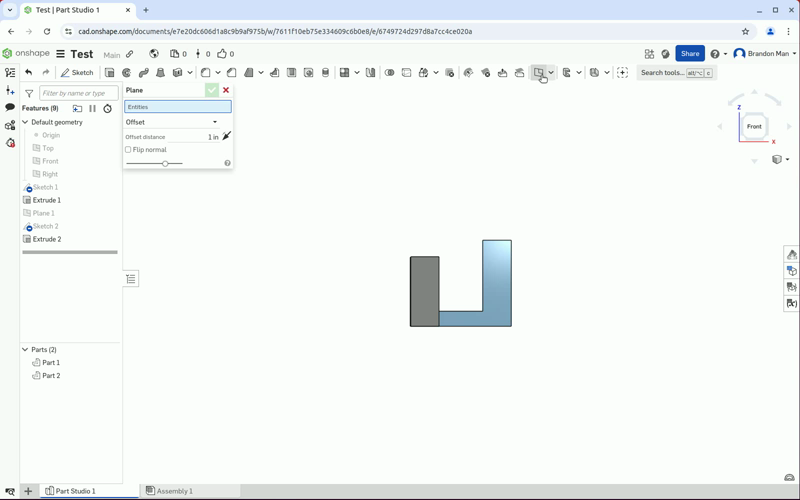
mouse_move(73, 163)
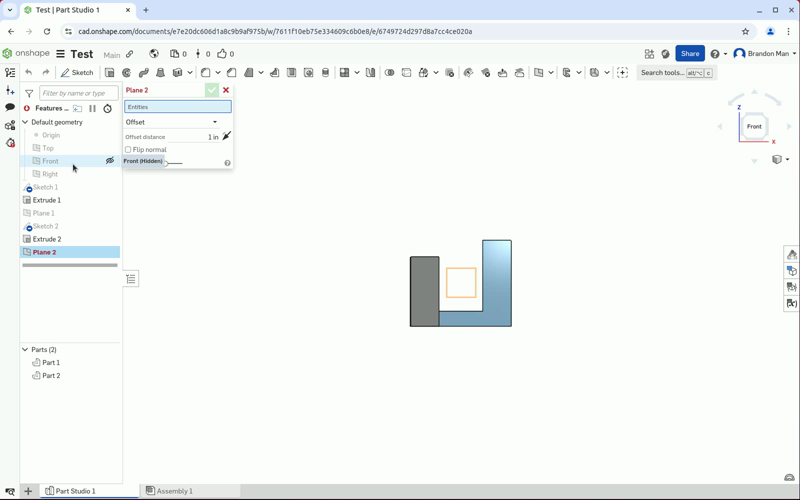
click(73, 163)
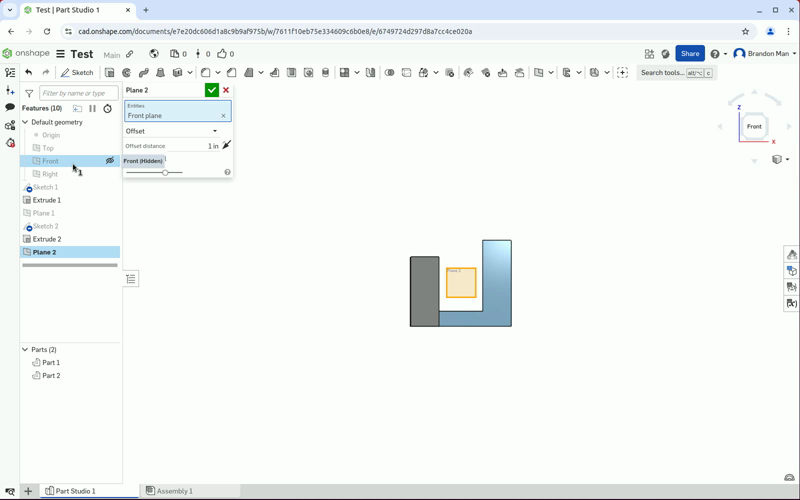
key(tab, 2)
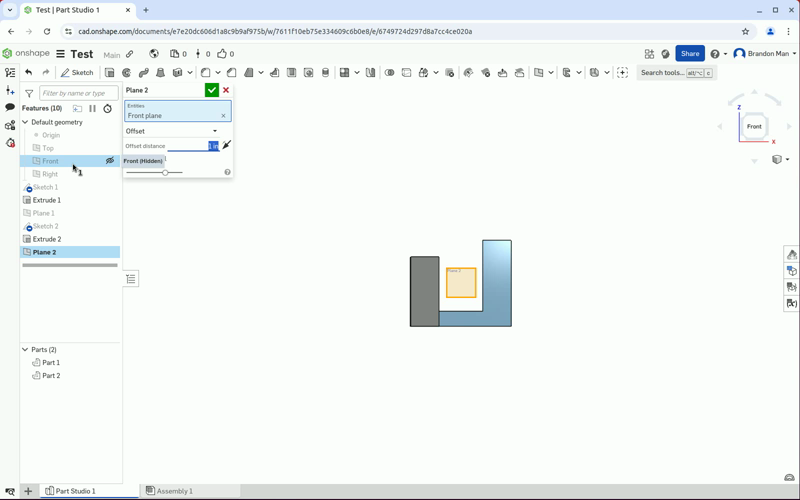
text(8.904)
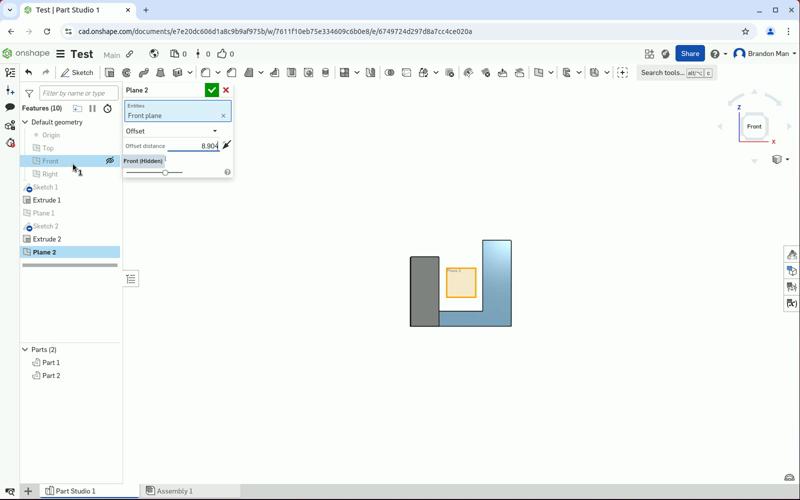
key(enter, 2)
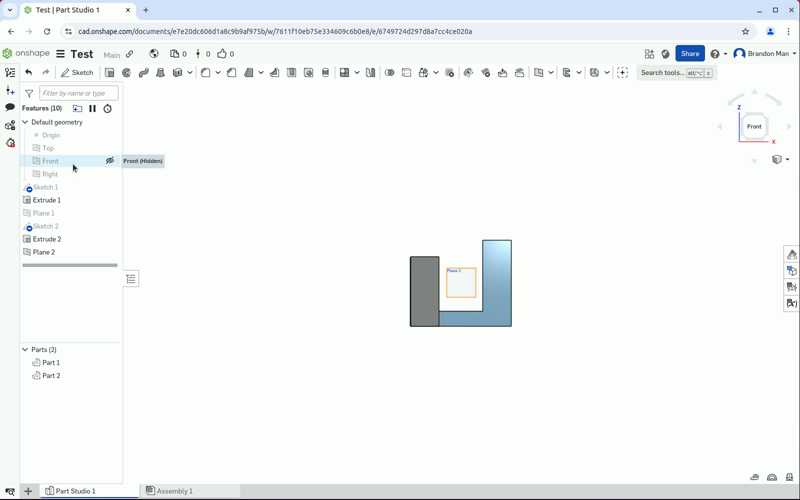
key(shift+s)
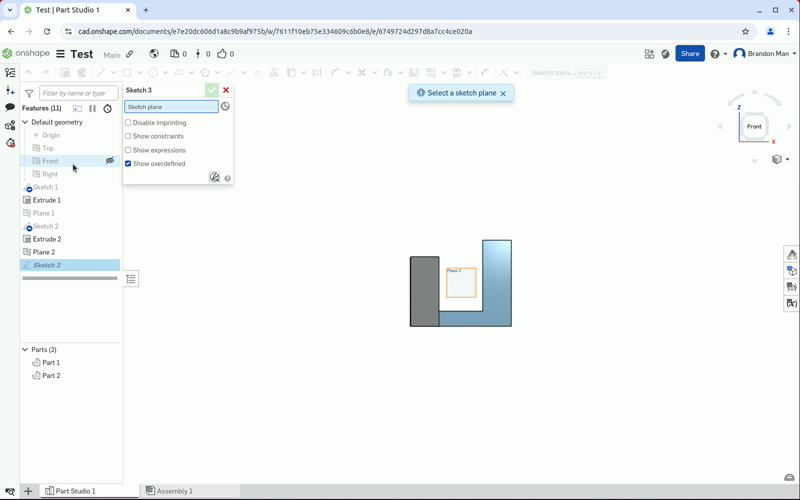
mouse_move(73, 254)
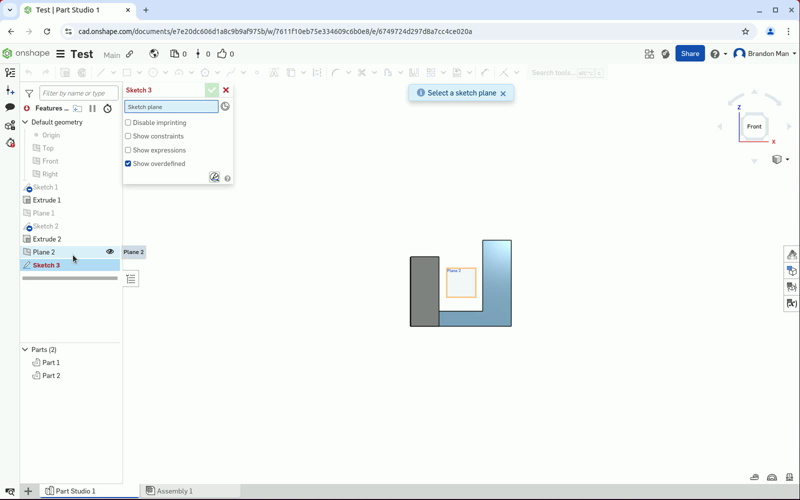
click(73, 254)
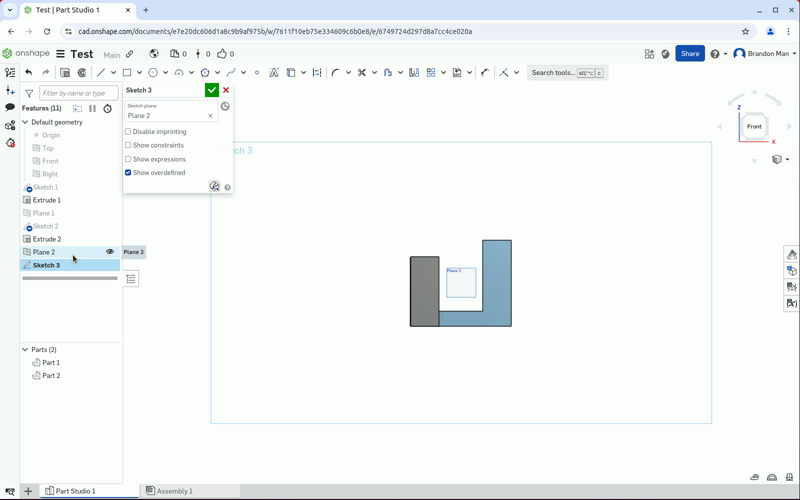
mouse_move(73, 352)
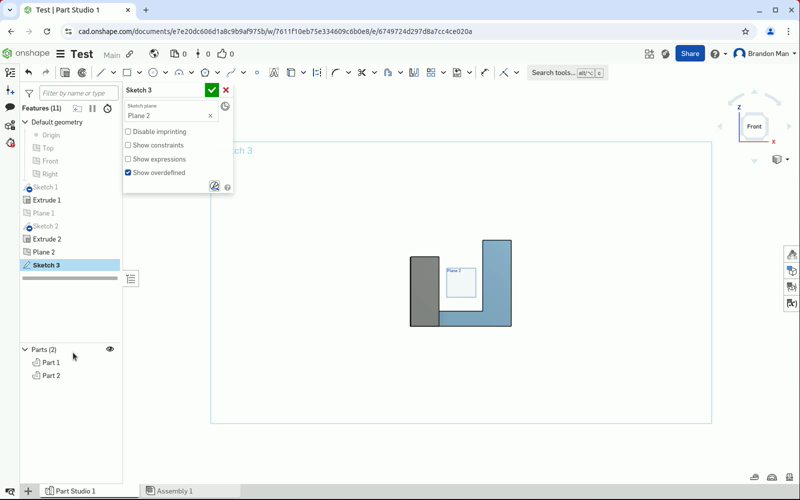
key(y)
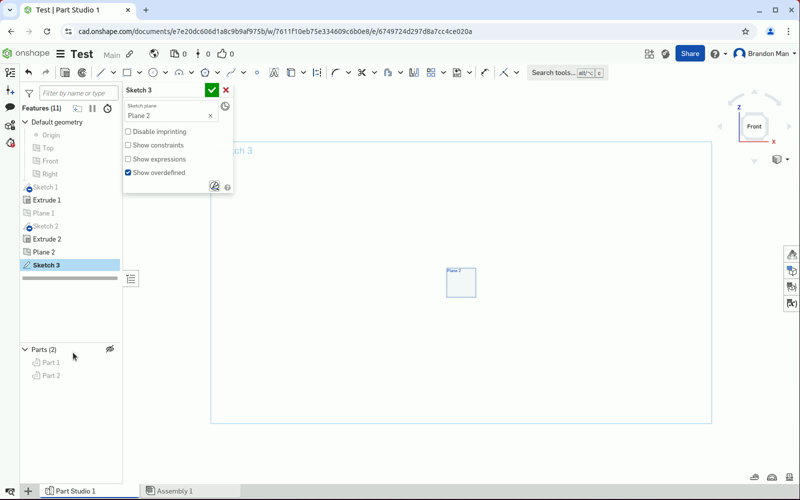
key(l)
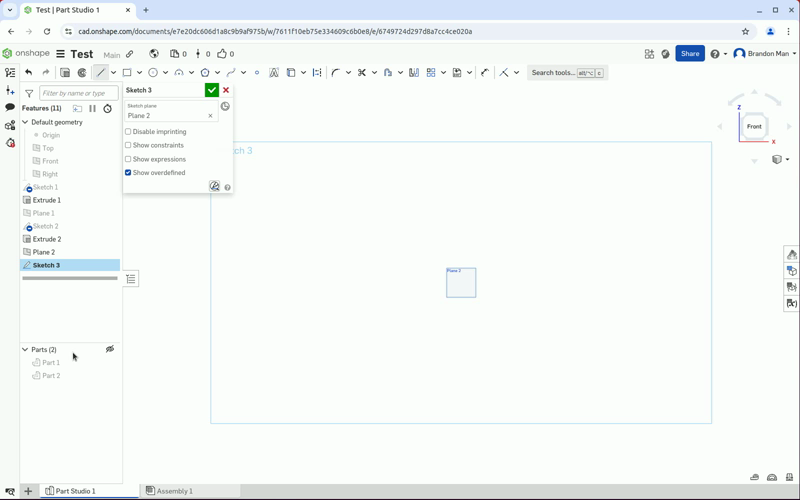
key_down(shift)
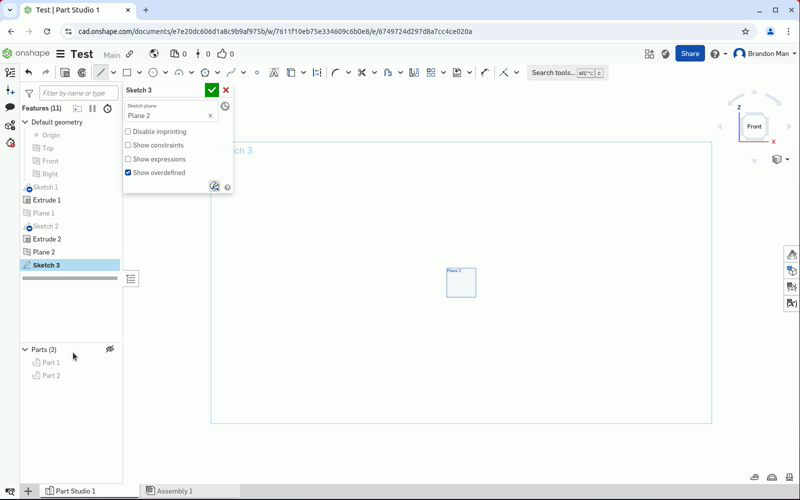
mouse_move(382, 326)
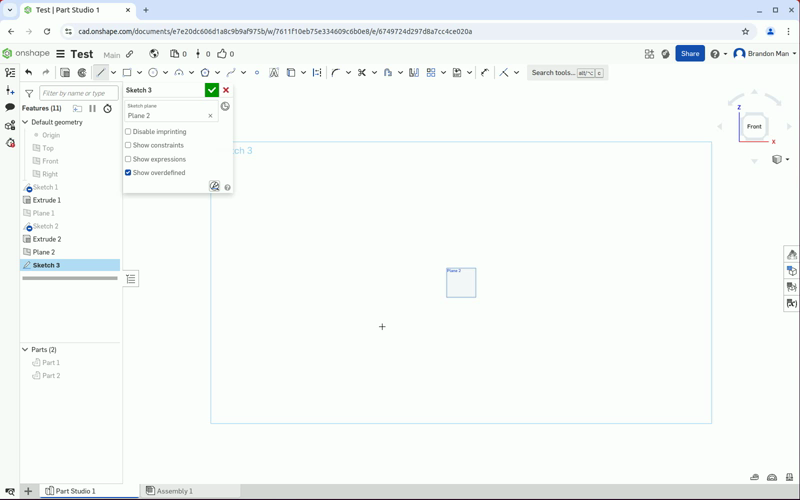
click(382, 326)
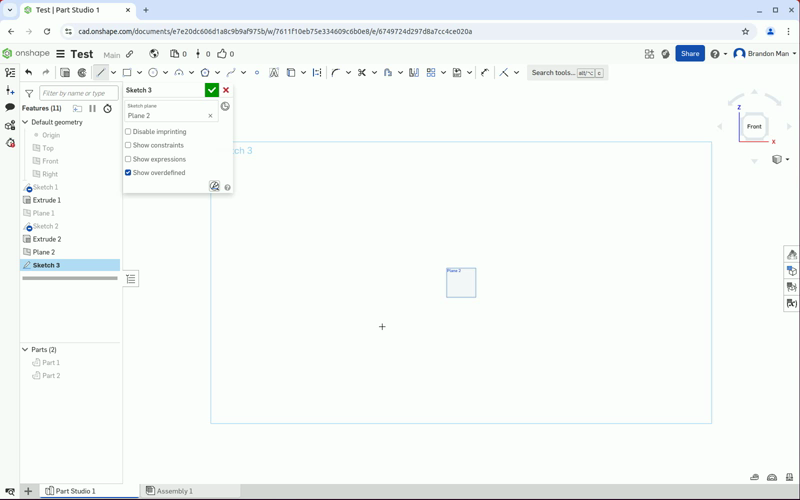
key_up(shift)
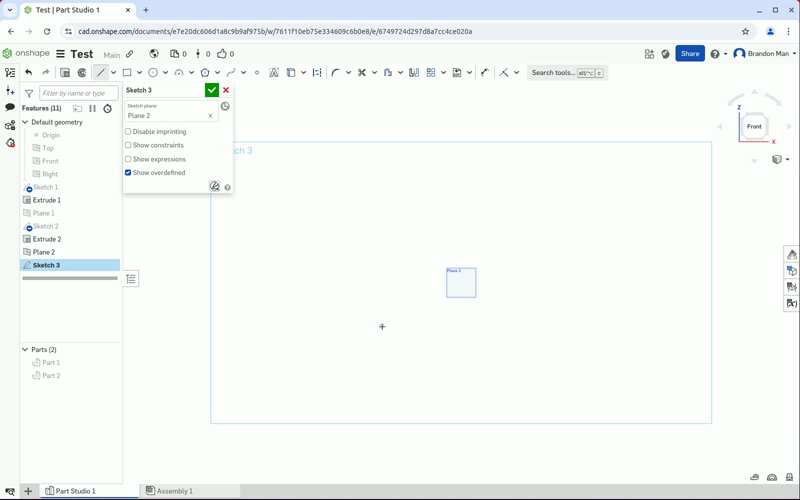
key_down(shift)
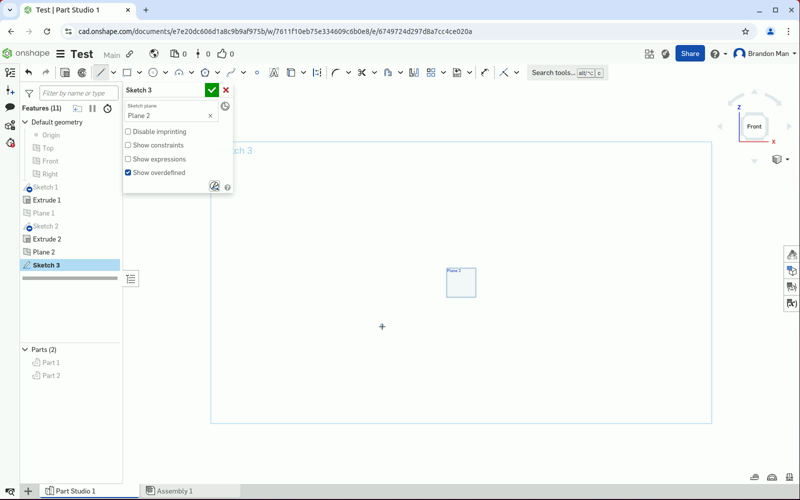
mouse_move(382, 256)
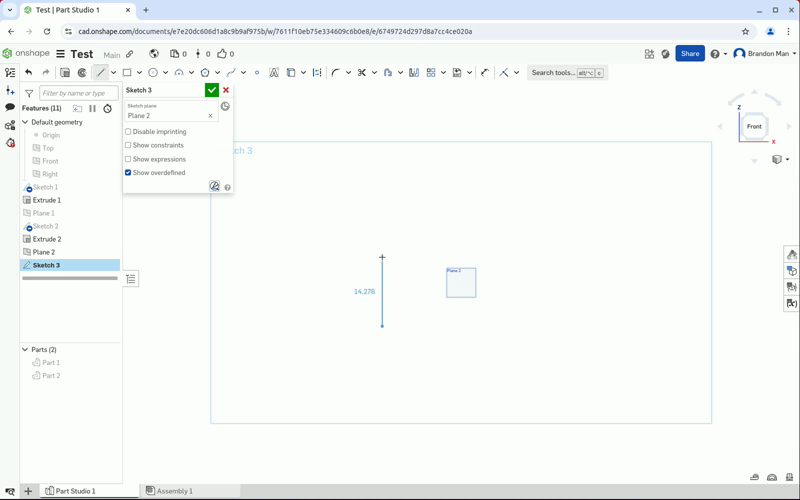
click(382, 256)
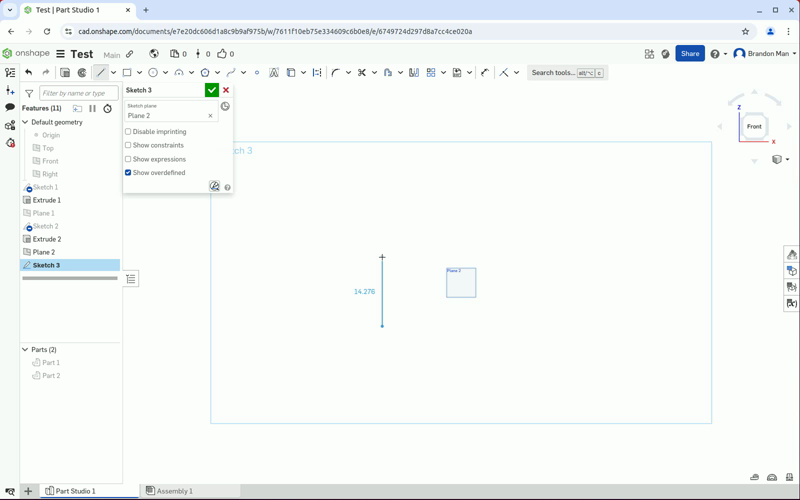
key_up(shift)
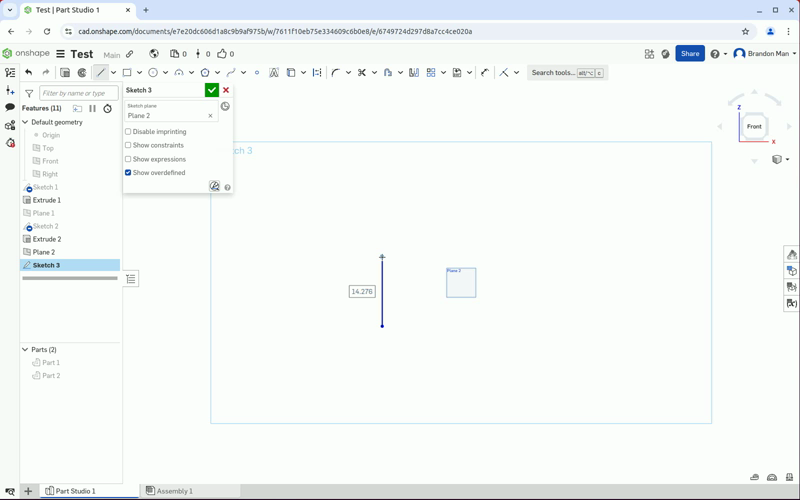
key(esc)
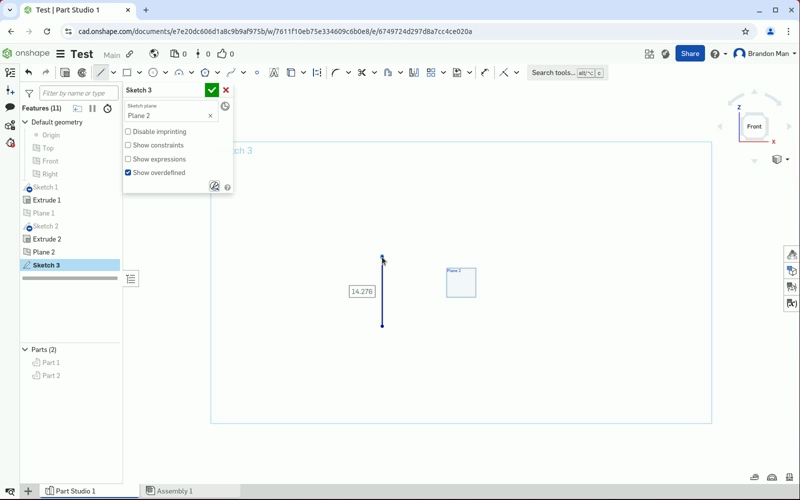
key(a)
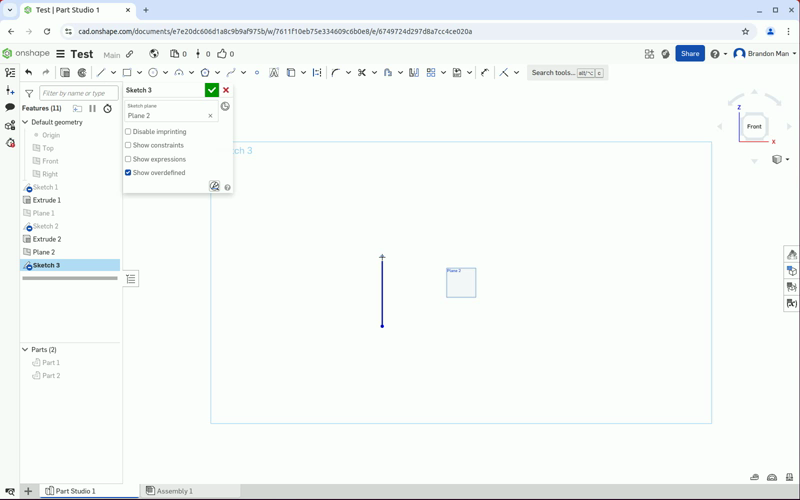
mouse_move(382, 256)
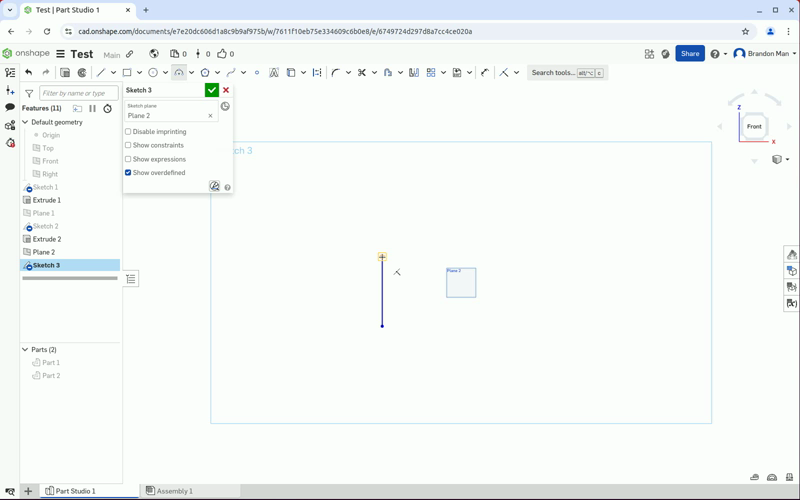
click(382, 256)
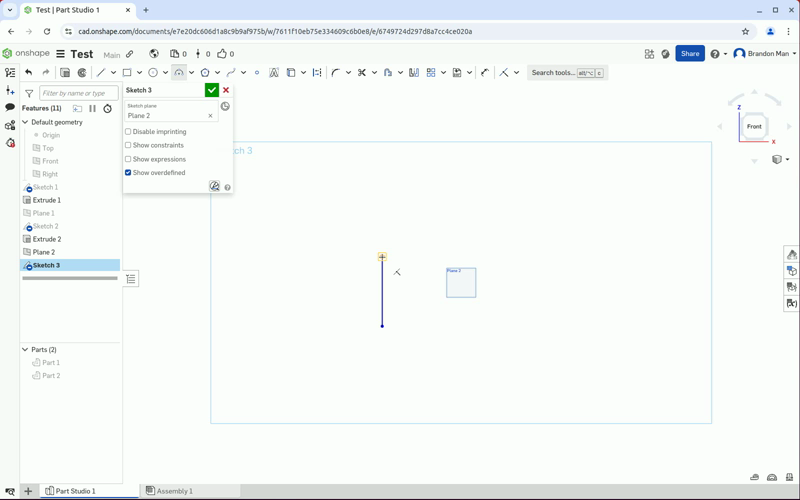
mouse_move(382, 326)
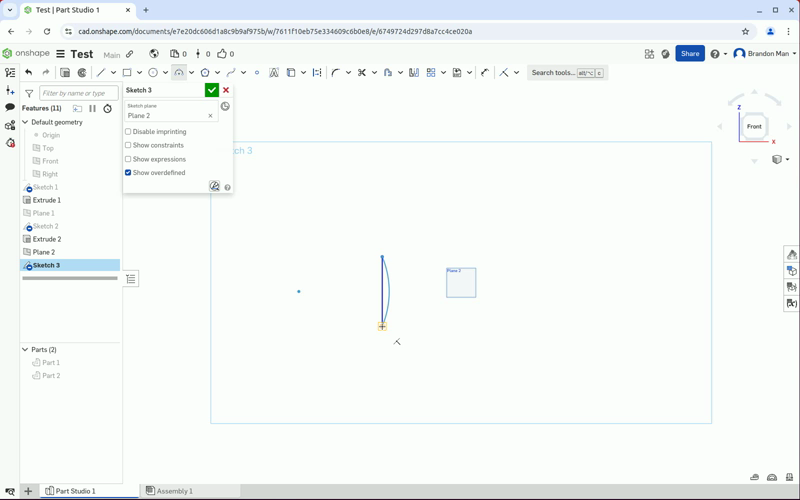
click(382, 326)
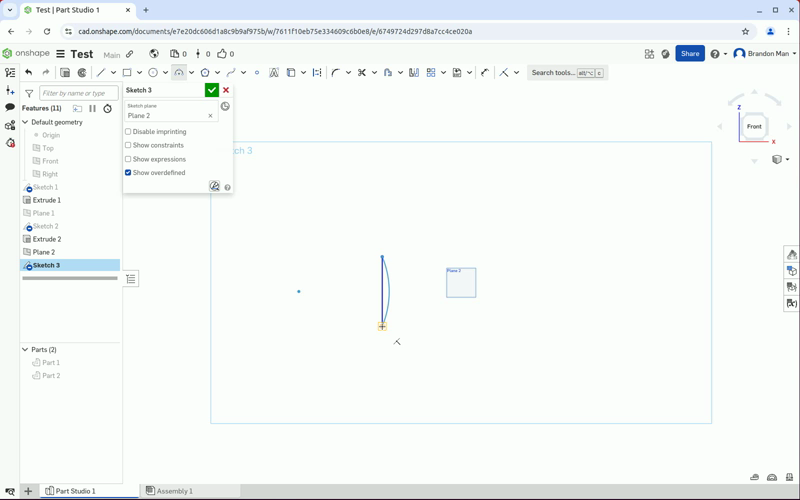
key_down(shift)
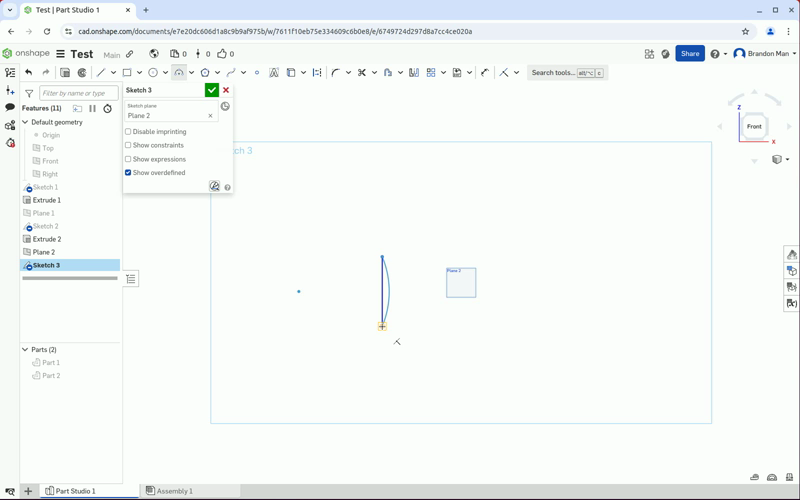
mouse_move(347, 291)
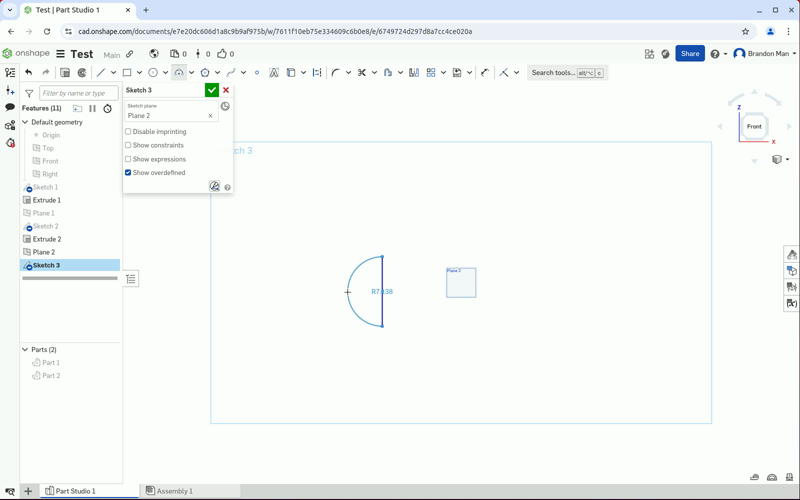
click(347, 291)
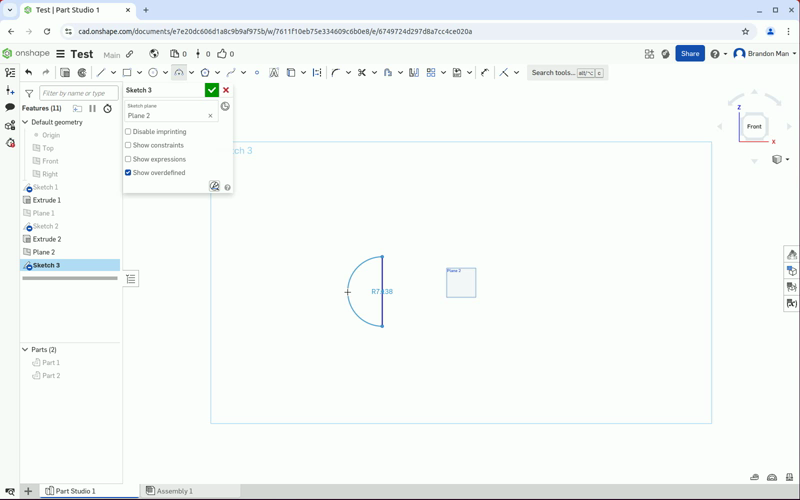
key_up(shift)
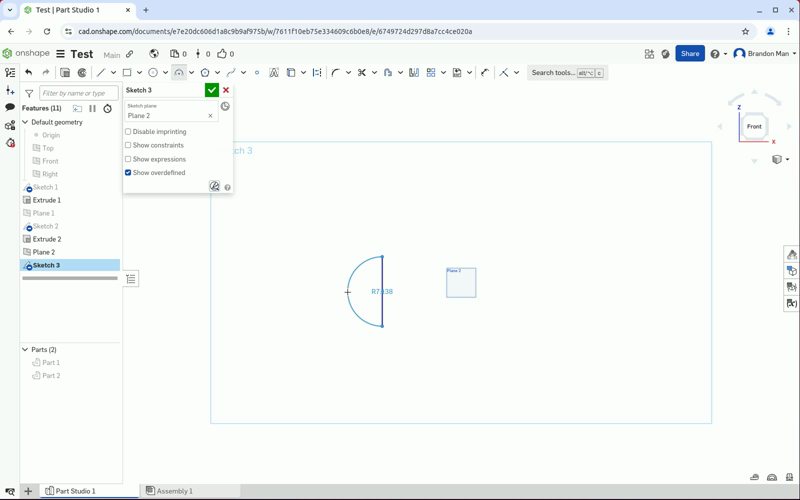
key(esc)
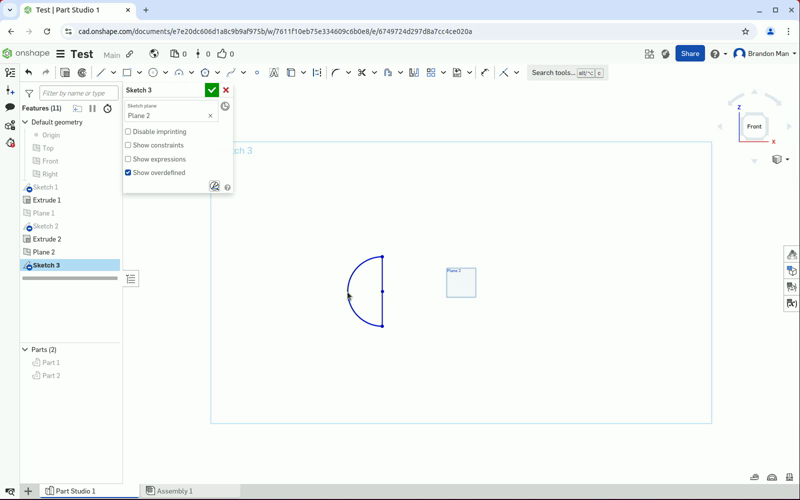
mouse_move(377, 265)
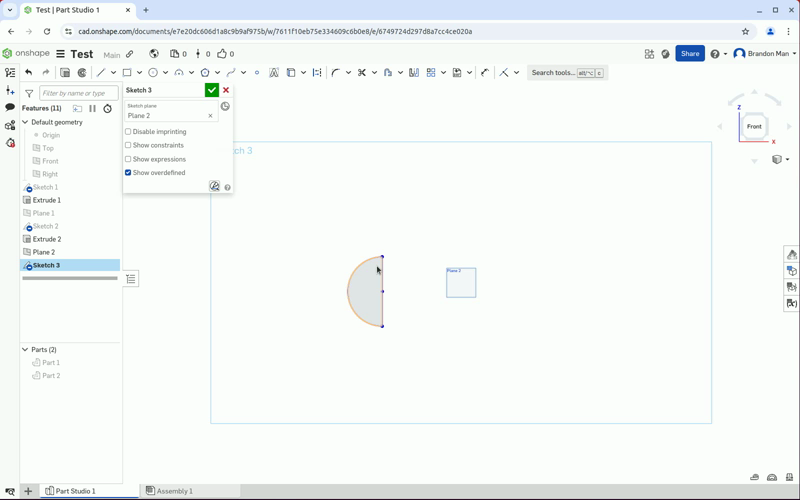
scroll(6)
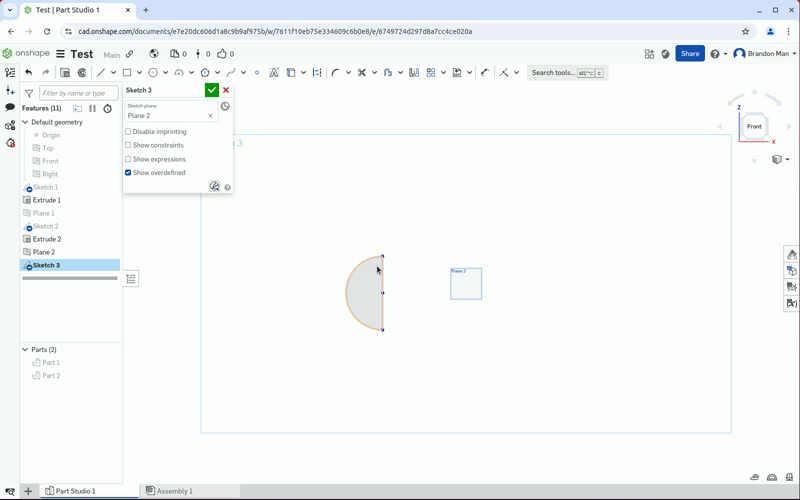
scroll(6)
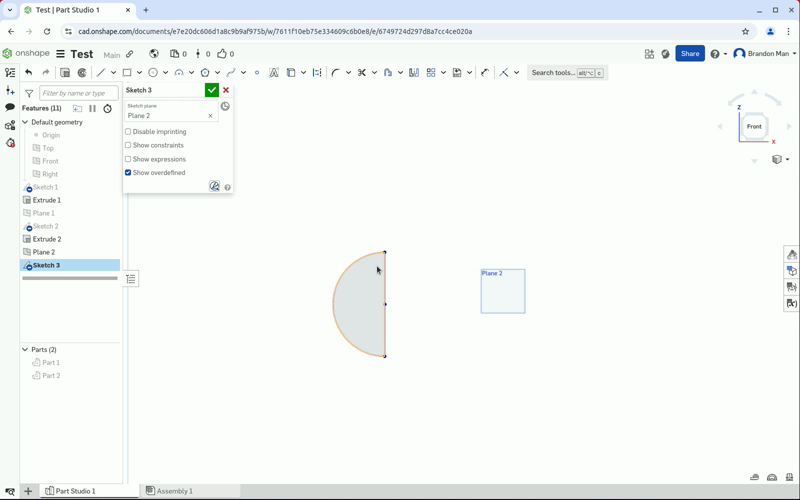
scroll(6)
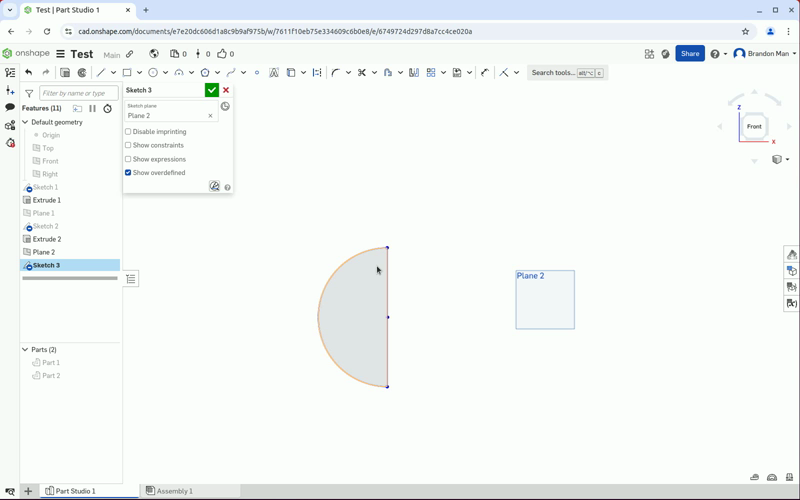
scroll(6)
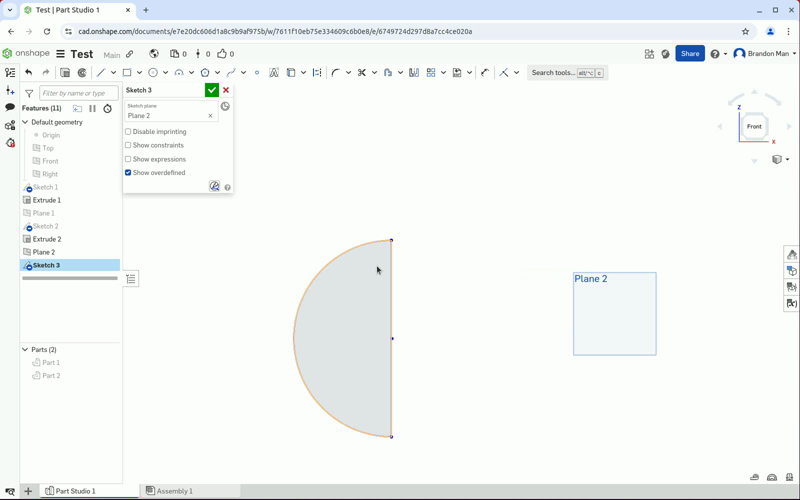
scroll(6)
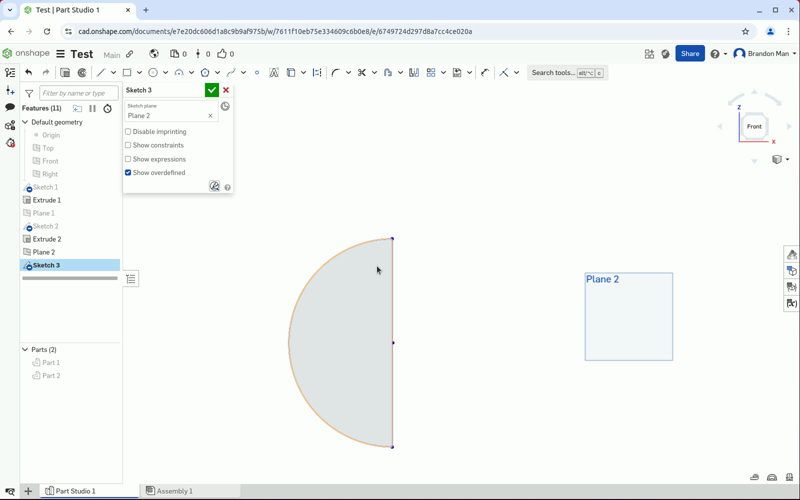
scroll(6)
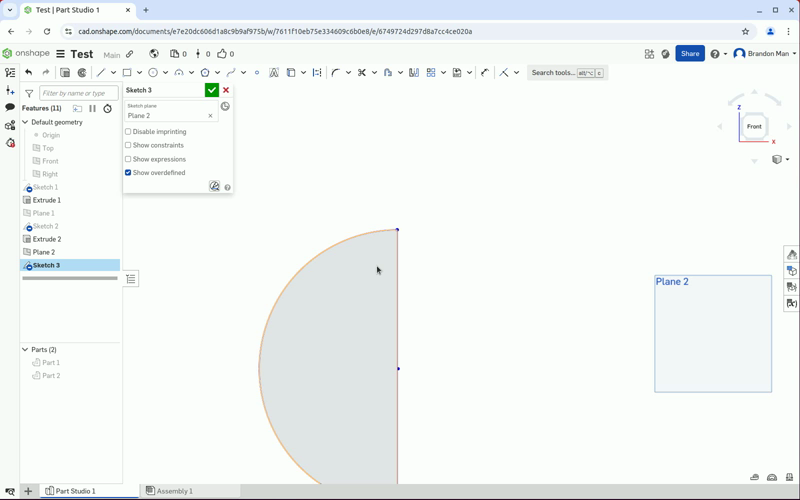
scroll(6)
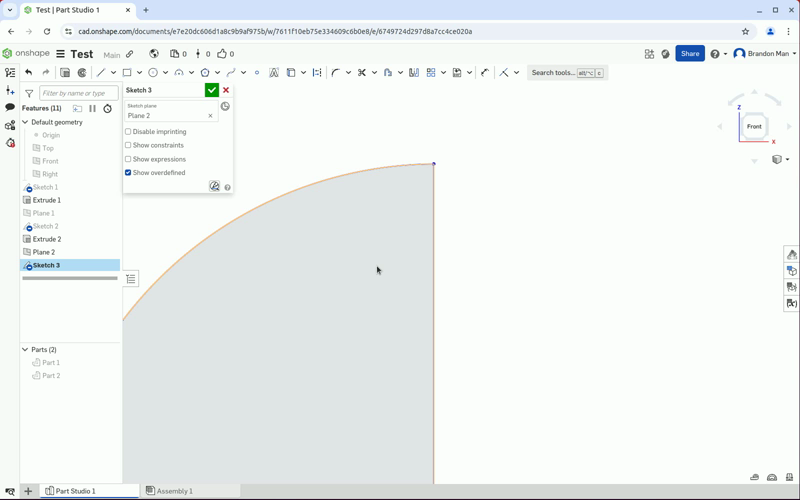
click(377, 265)
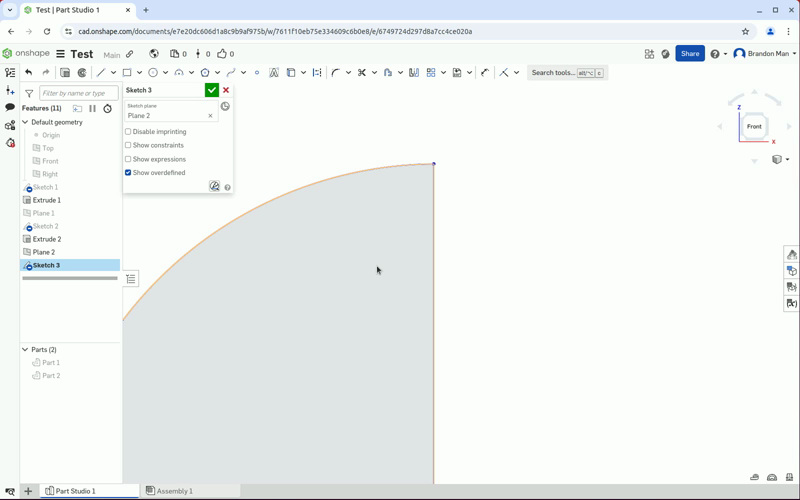
scroll(-6)
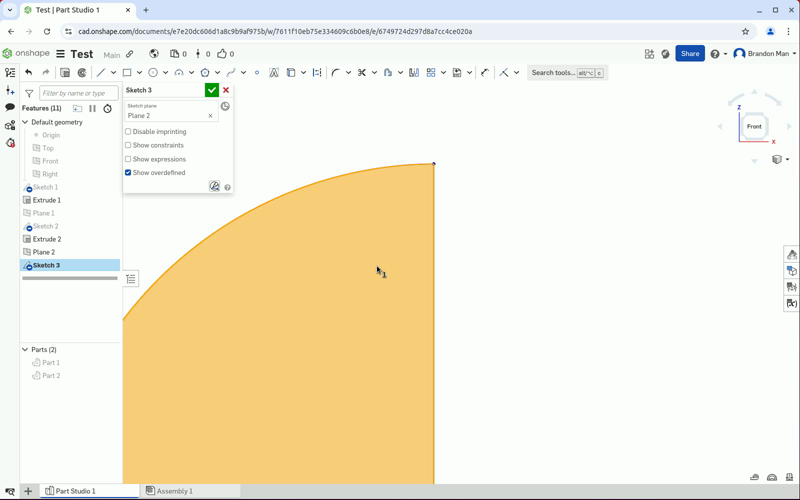
scroll(-6)
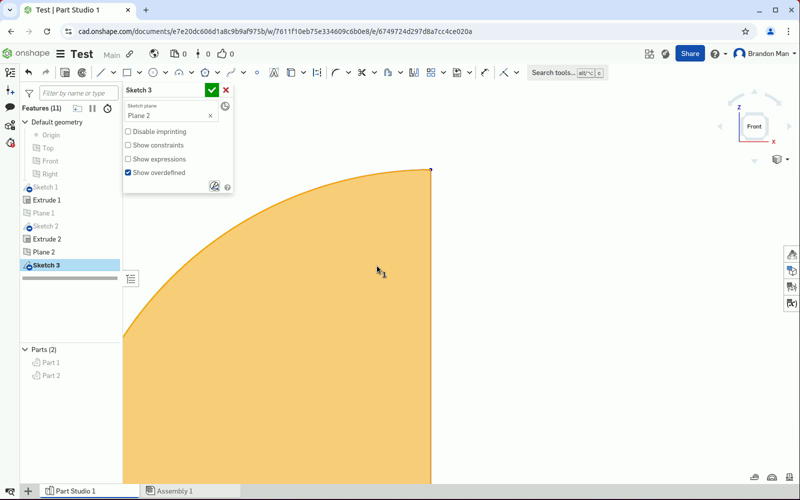
scroll(-6)
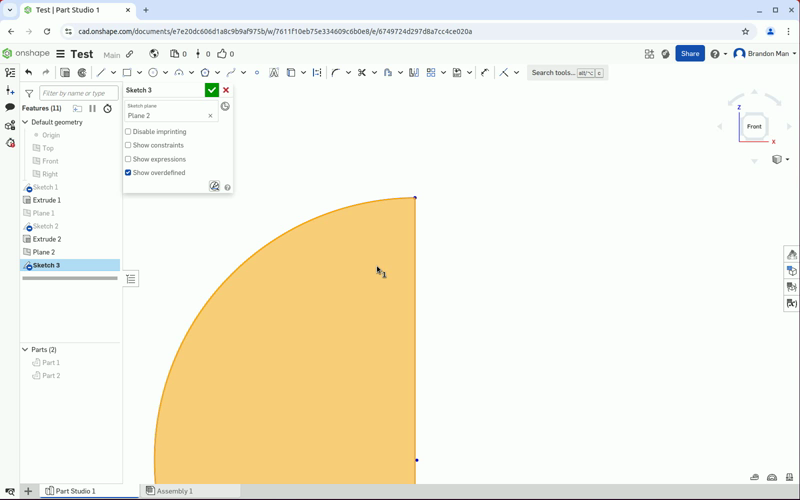
scroll(-6)
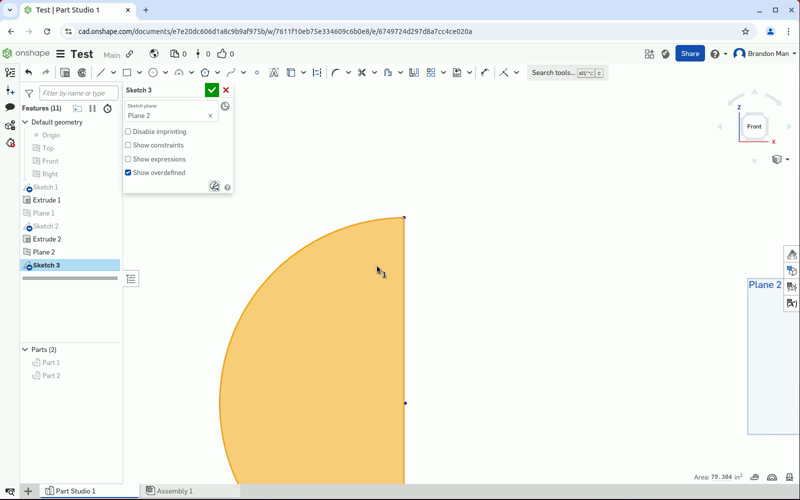
scroll(-6)
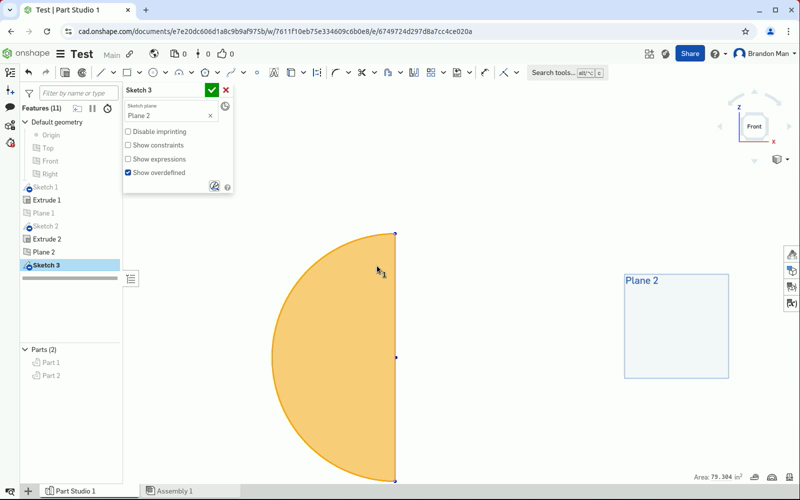
scroll(-6)
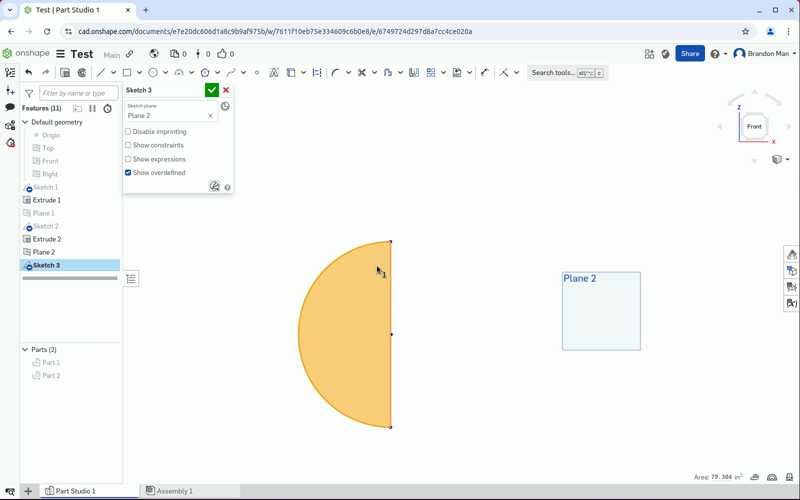
scroll(-6)
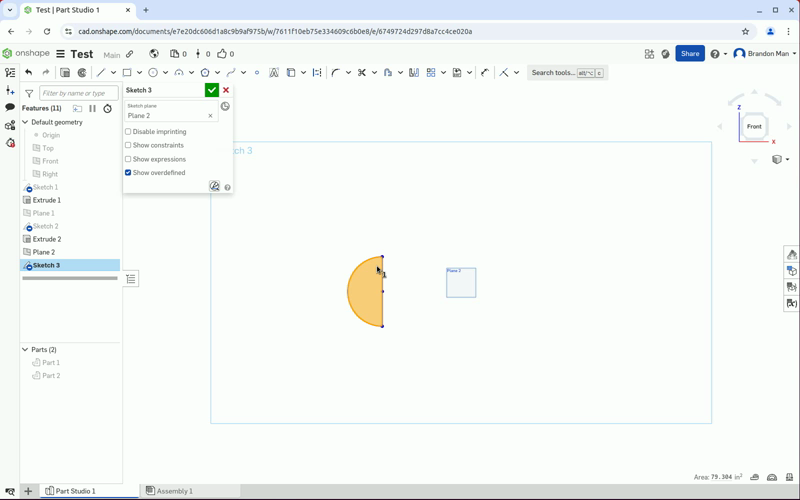
mouse_move(73, 352)
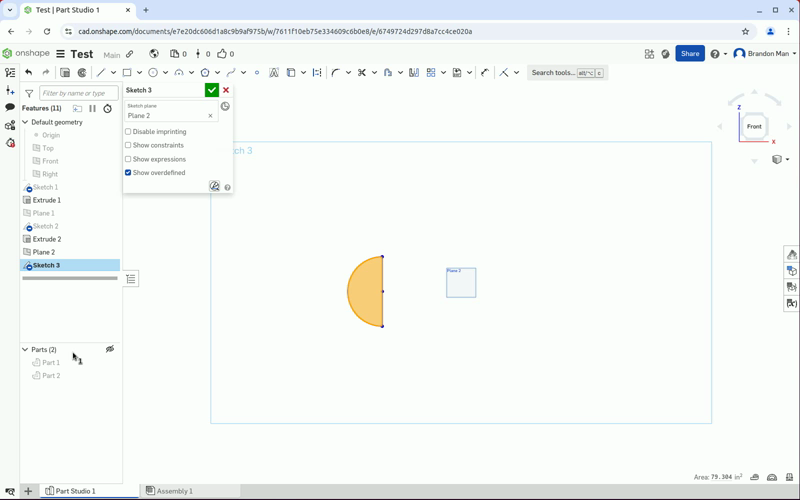
key(shift+y)
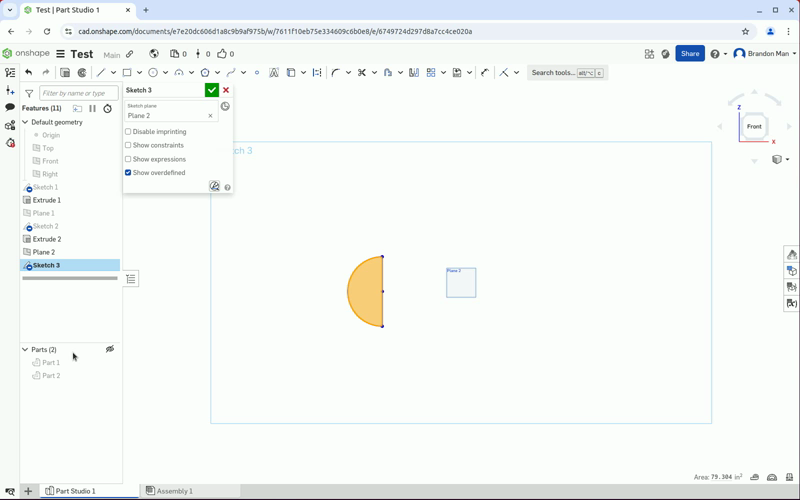
key(shift+e)
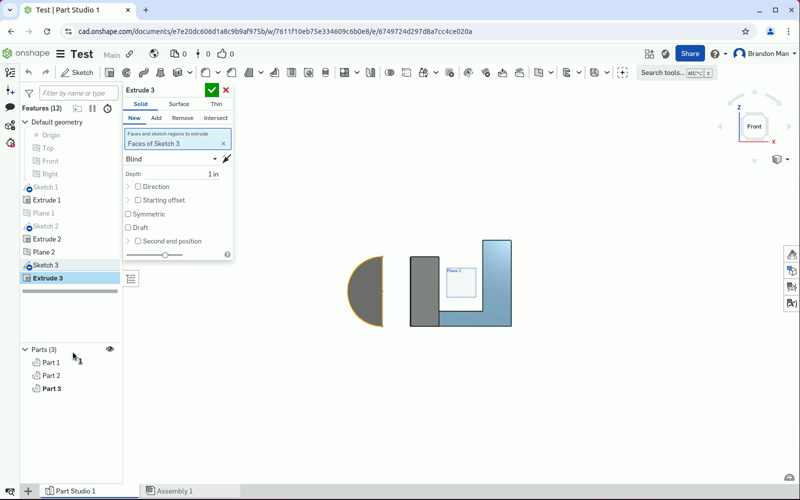
mouse_move(143, 106)
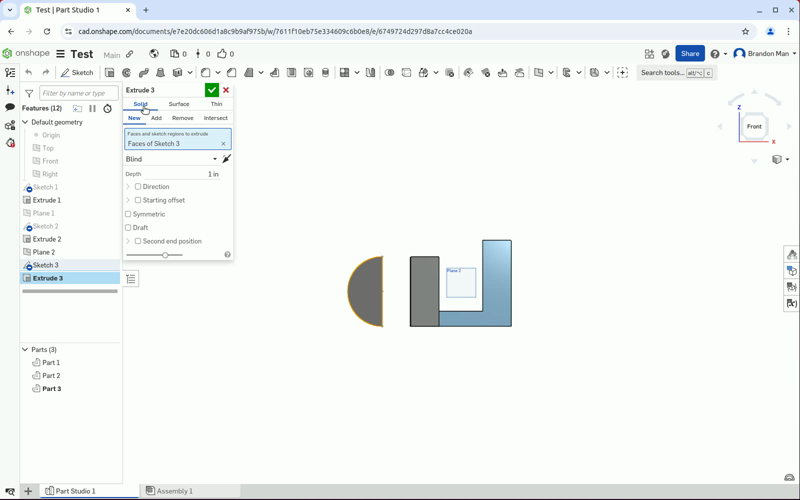
click(143, 106)
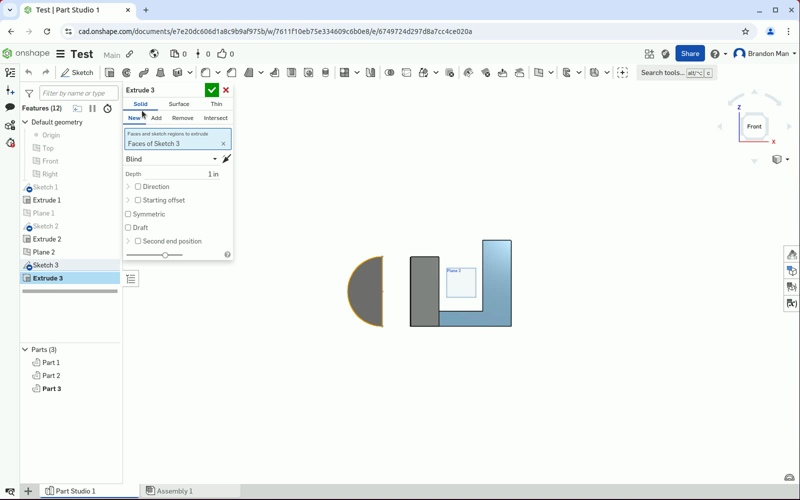
mouse_move(137, 120)
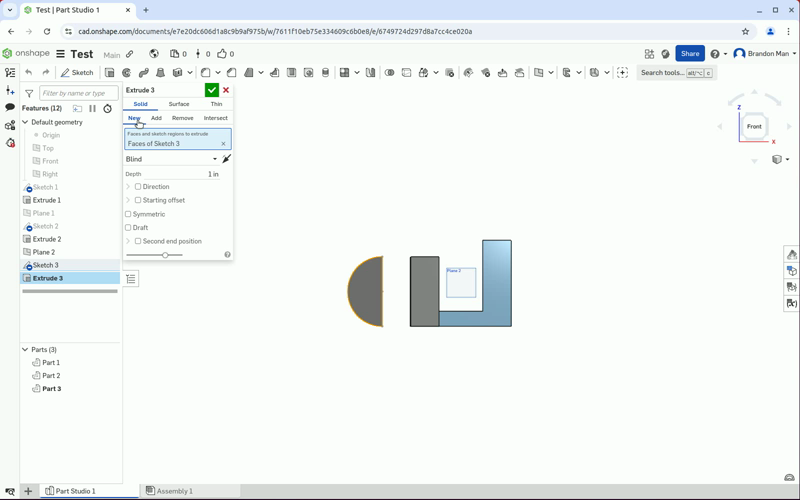
click(137, 120)
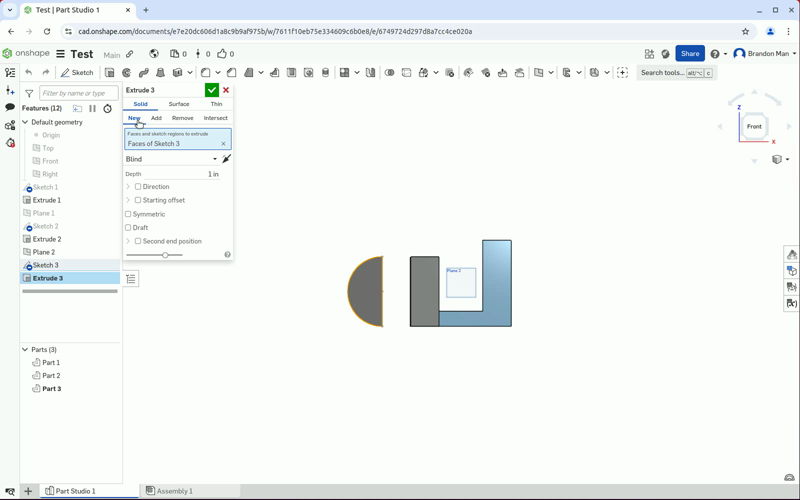
key(tab, 4)
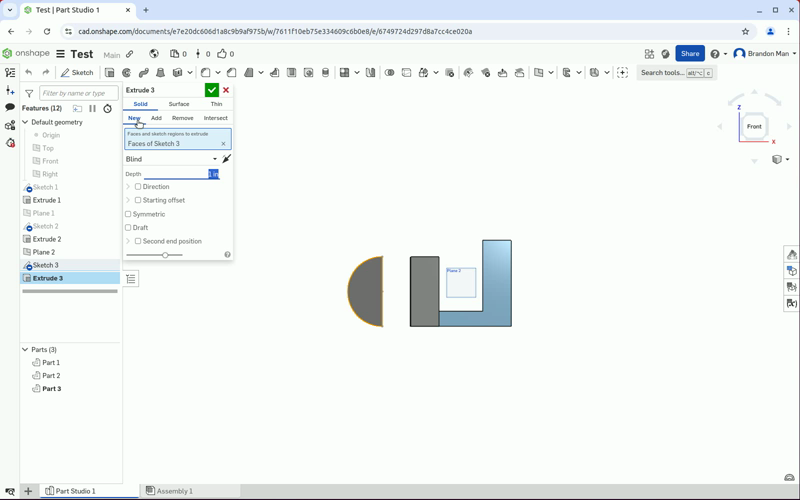
text(-8.906)
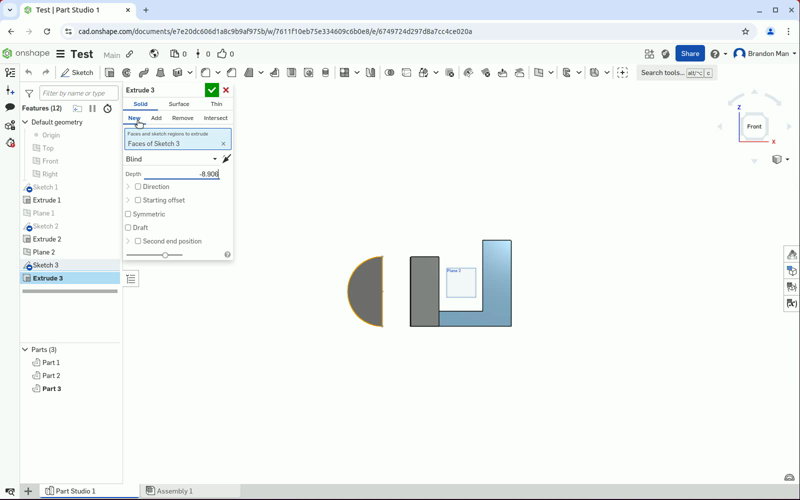
key(enter)
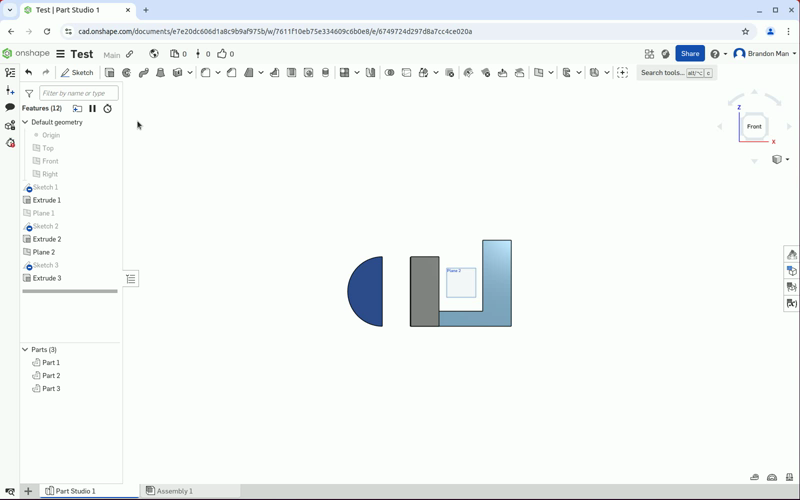
key(shift+h)
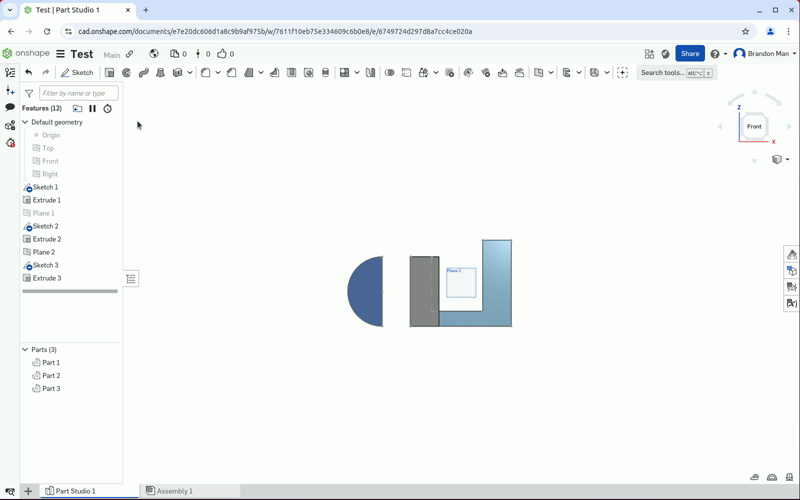
key(shift+h)
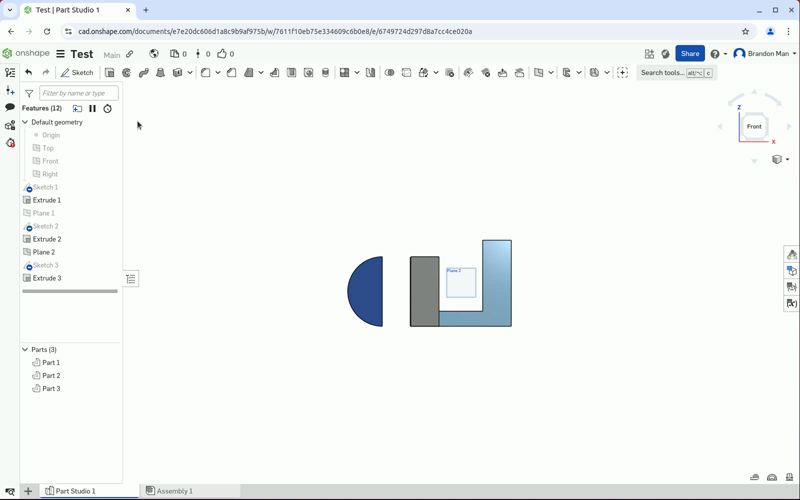
mouse_move(73, 189)
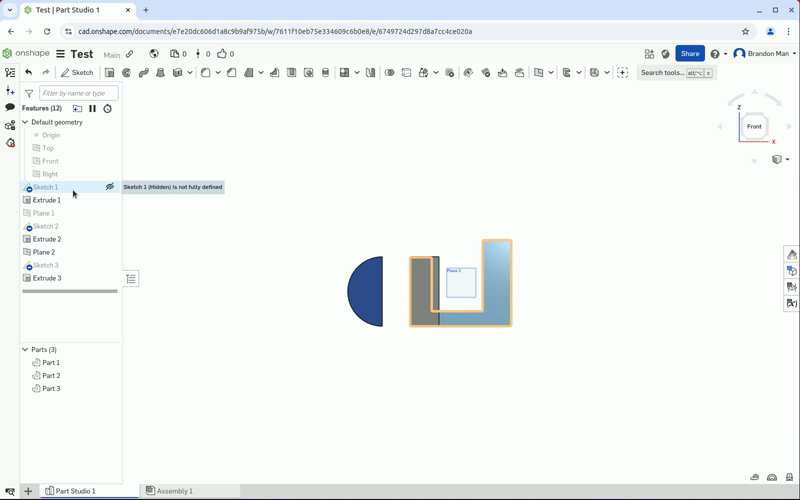
click(73, 189)
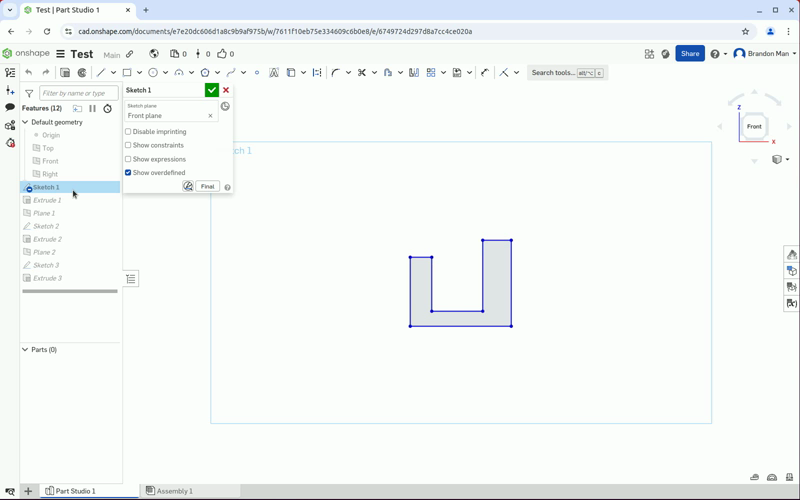
mouse_move(229, 92)
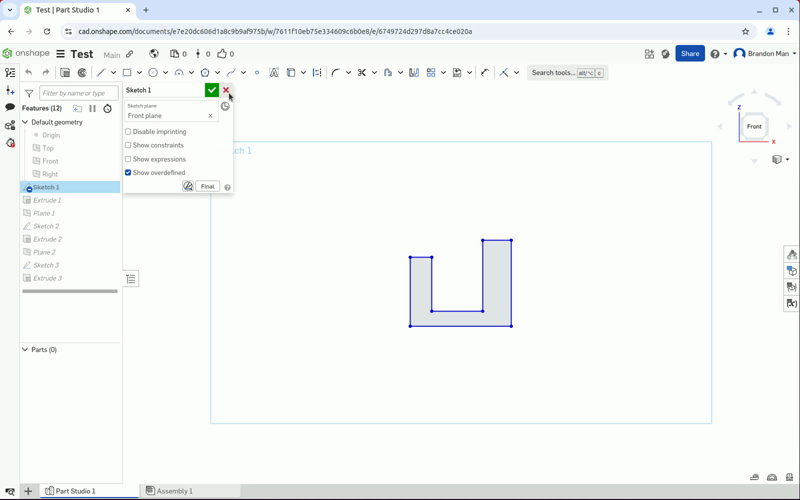
click(229, 92)
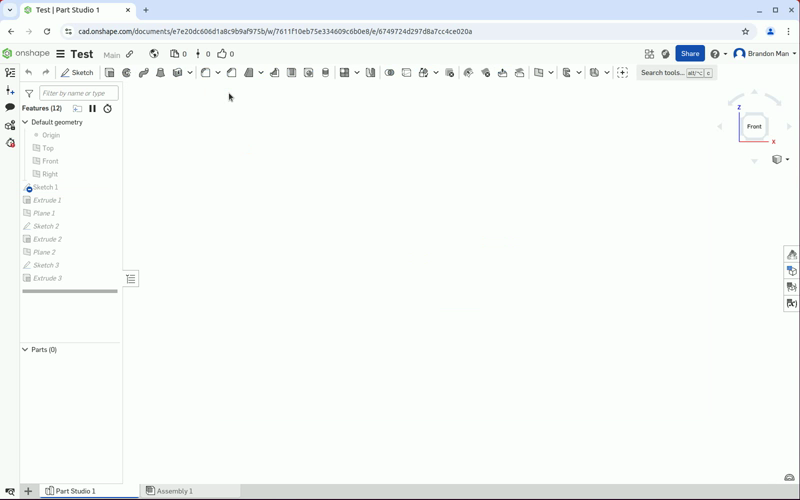
key(shift+s)
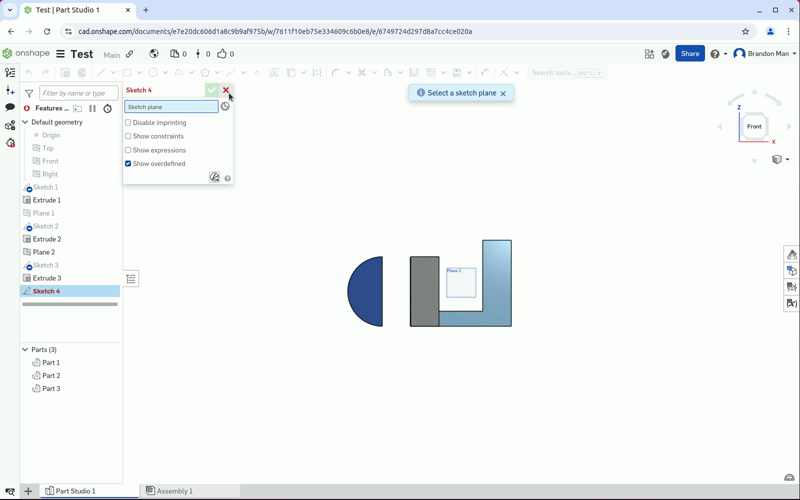
mouse_move(73, 254)
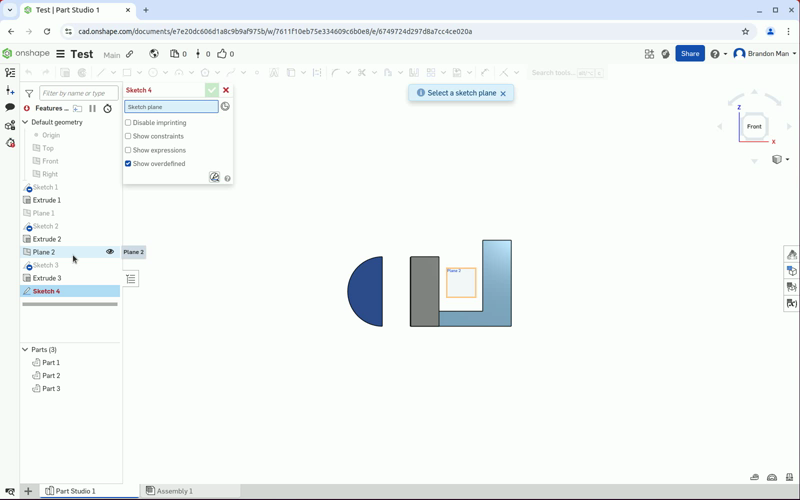
click(73, 254)
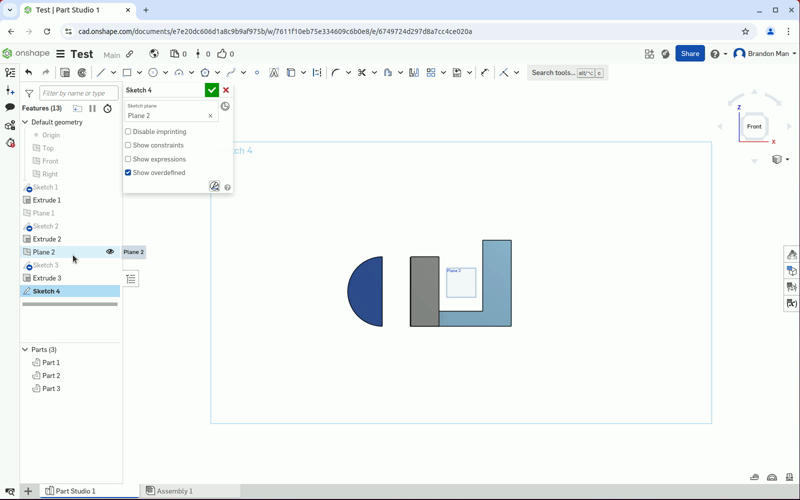
mouse_move(73, 352)
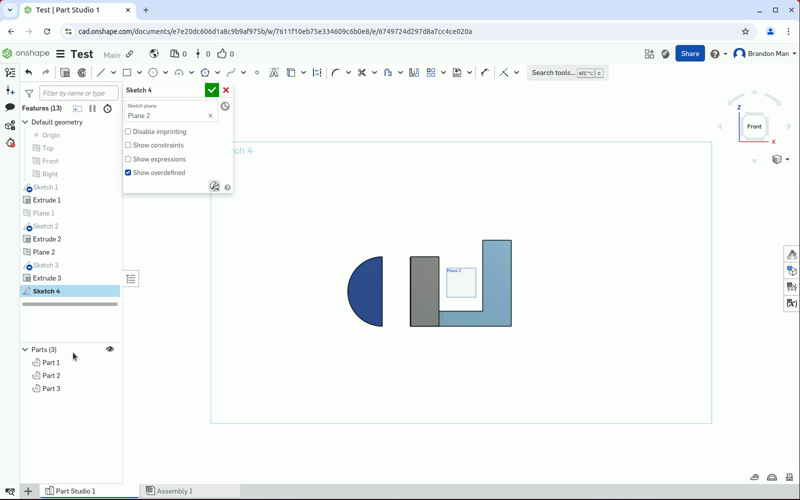
key(y)
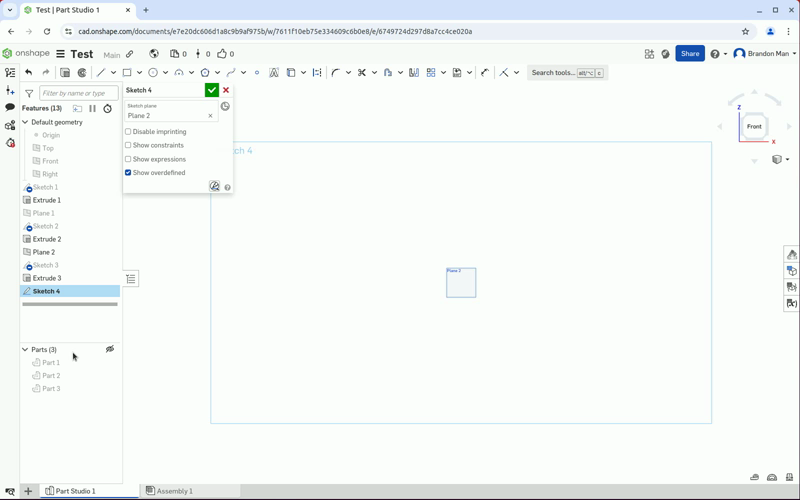
key(a)
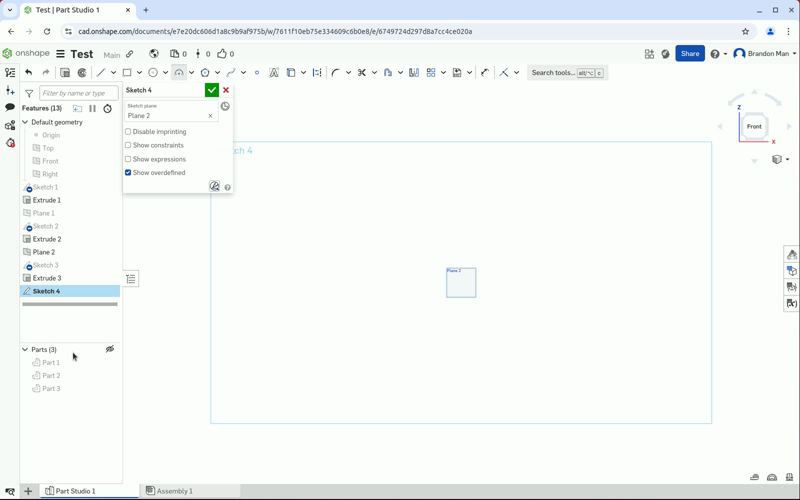
key_down(shift)
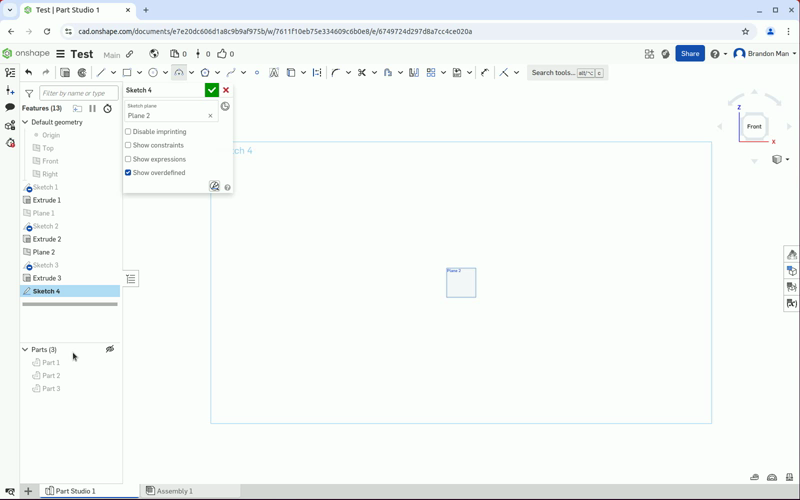
mouse_move(410, 311)
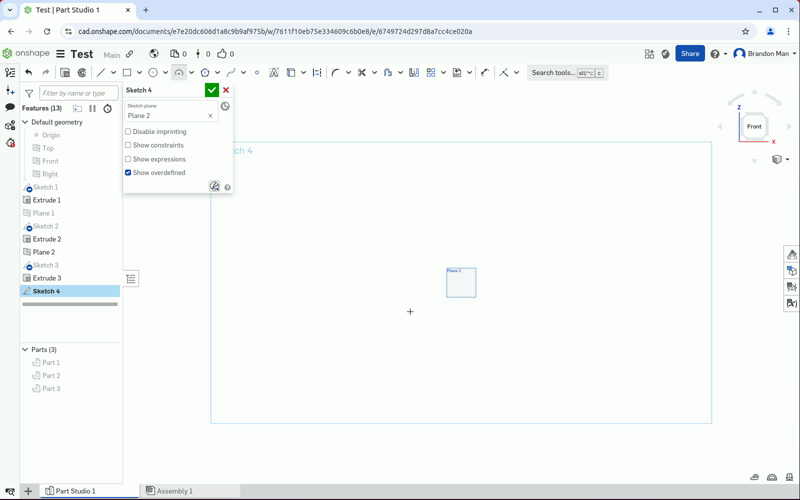
click(410, 311)
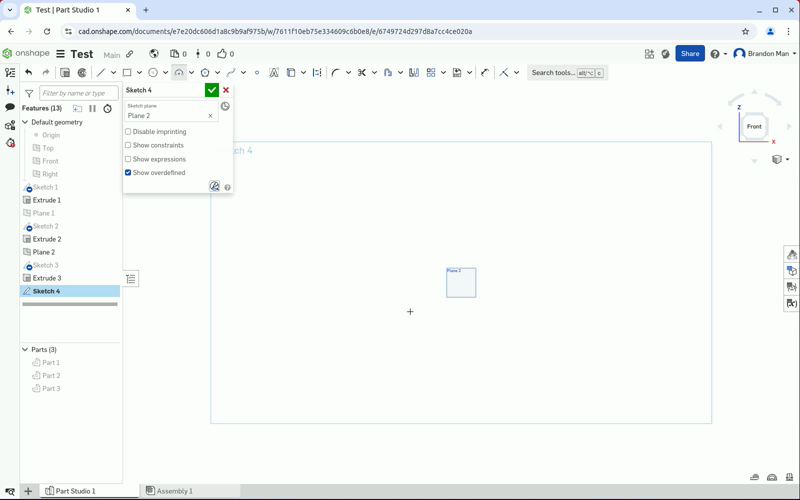
key_up(shift)
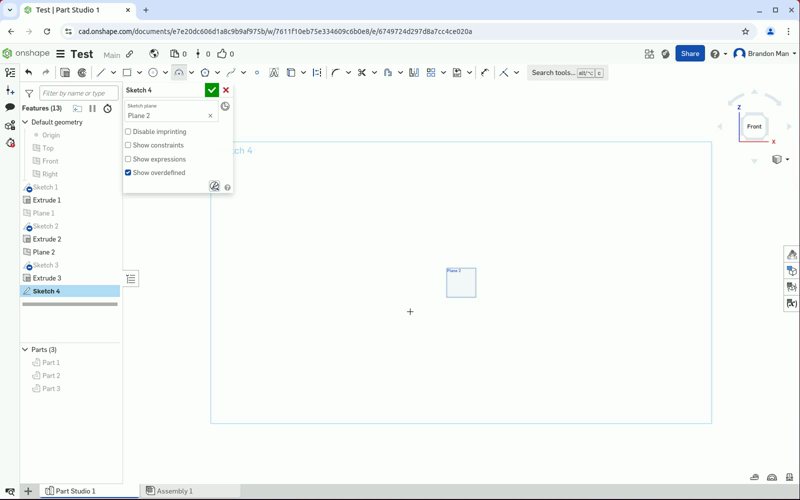
key_down(shift)
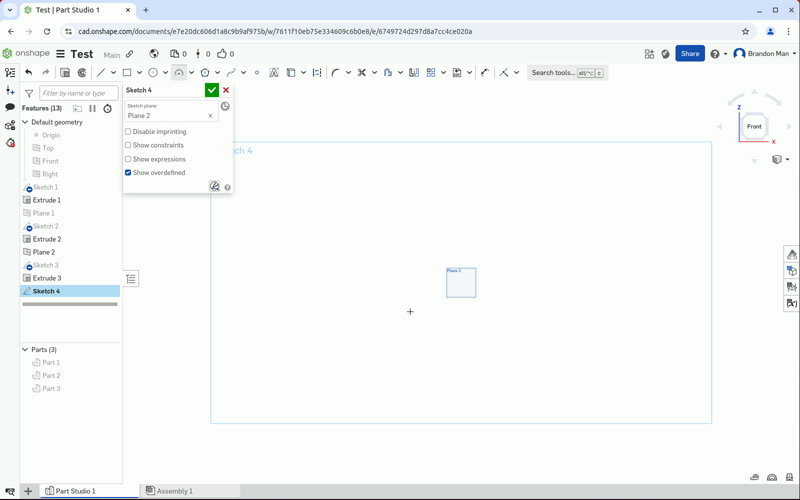
mouse_move(410, 270)
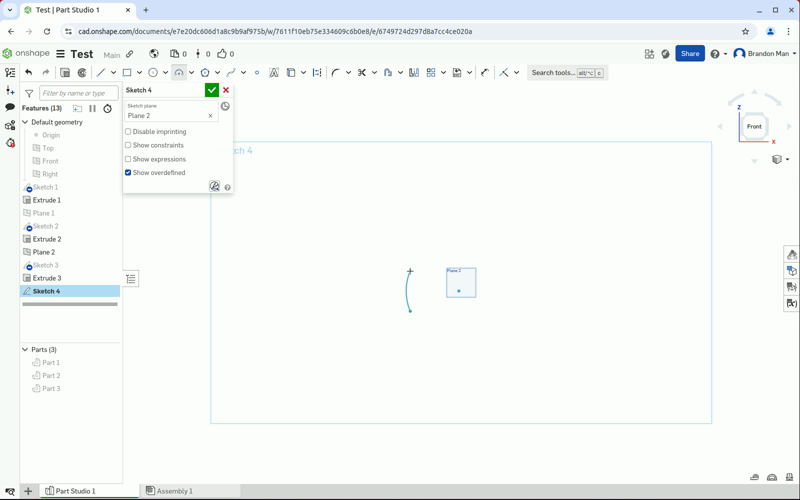
click(410, 270)
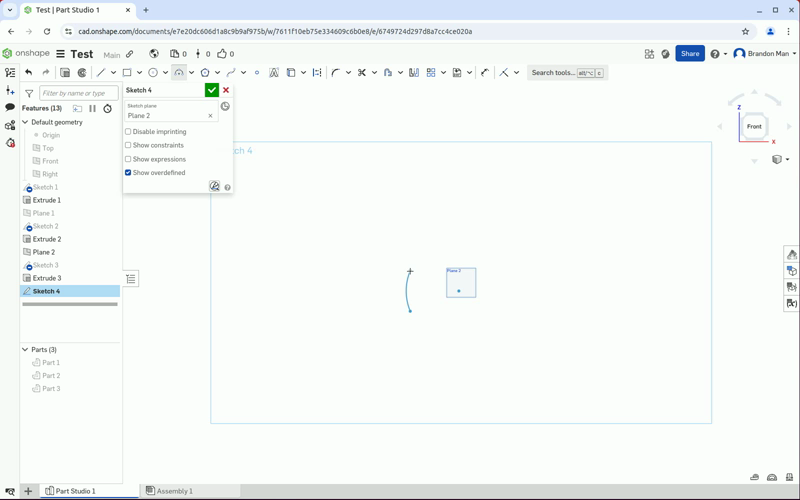
mouse_move(416, 290)
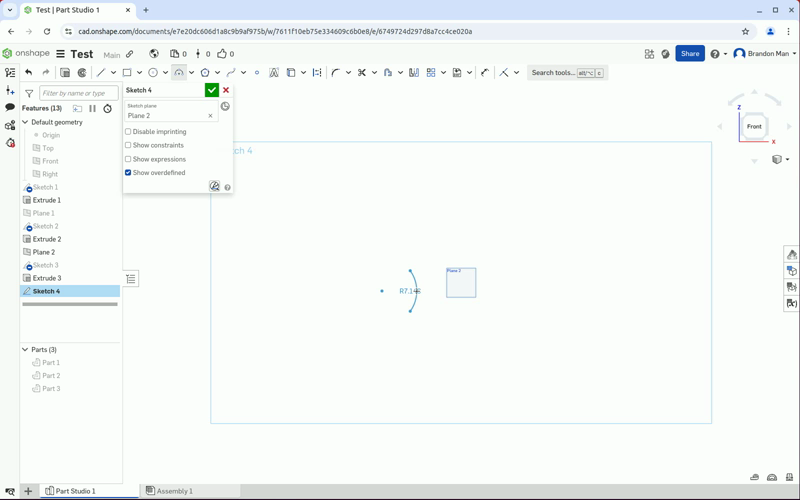
click(416, 290)
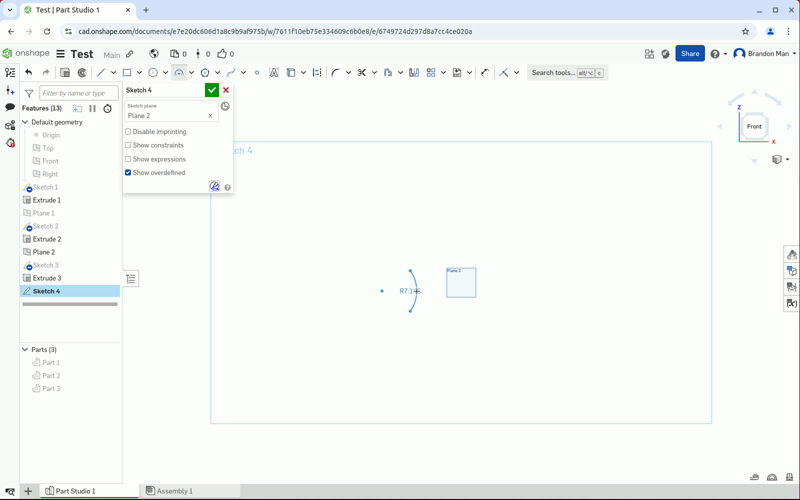
key_up(shift)
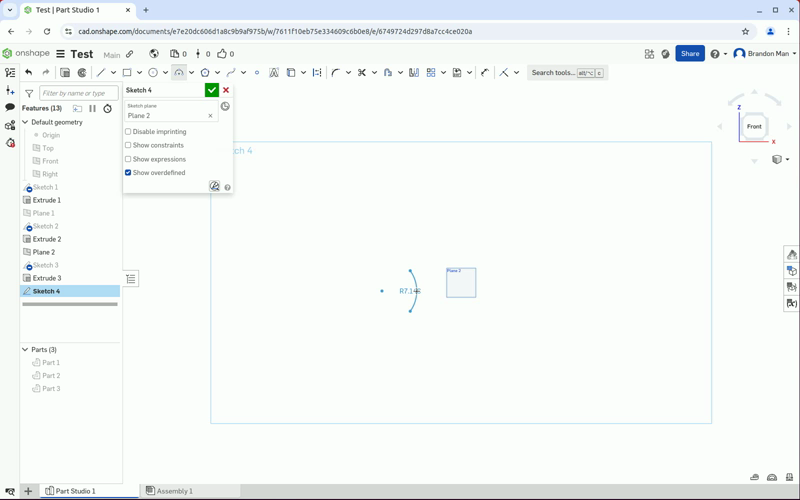
key(esc)
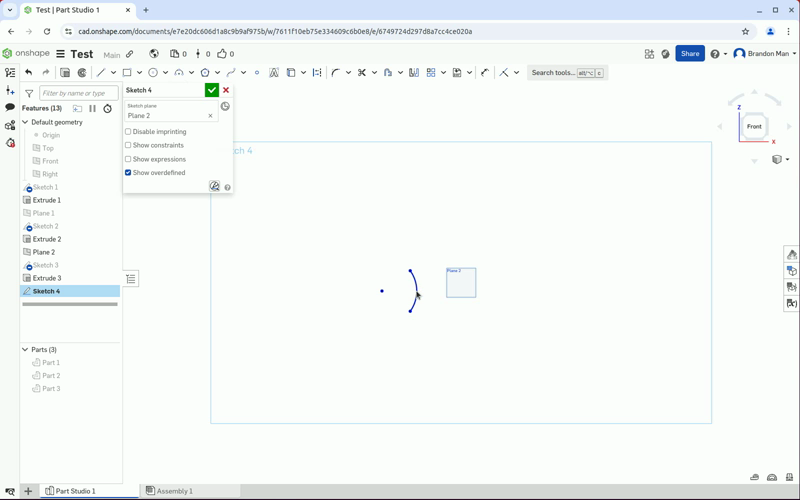
key(l)
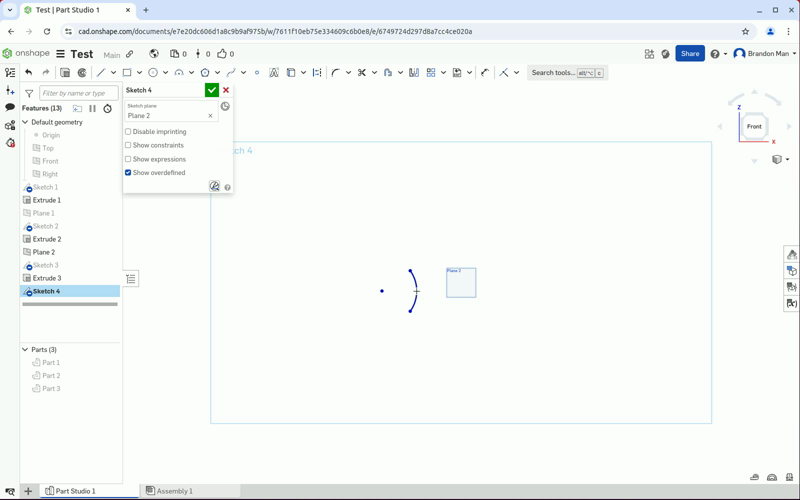
mouse_move(410, 270)
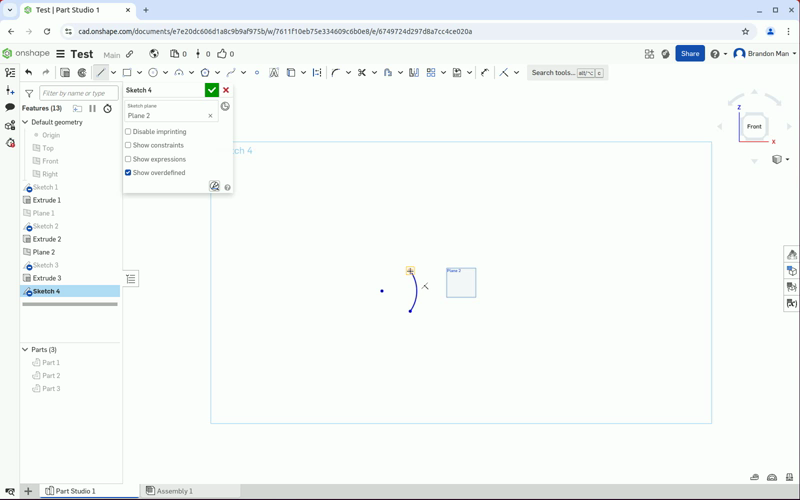
click(410, 270)
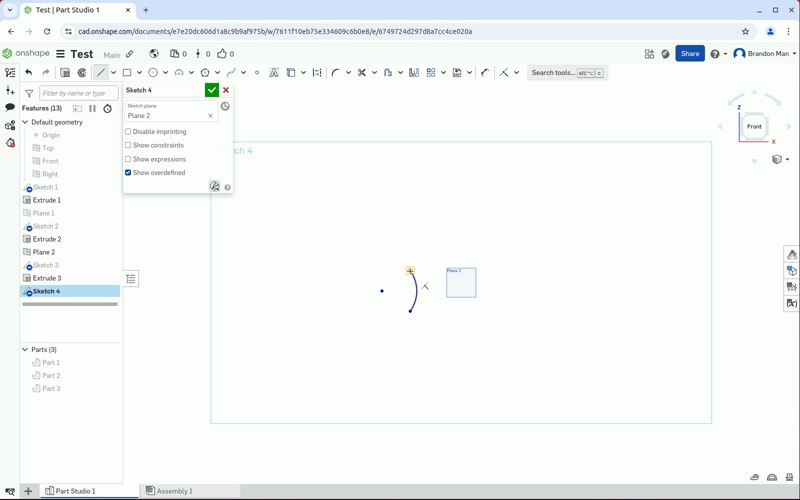
mouse_move(440, 270)
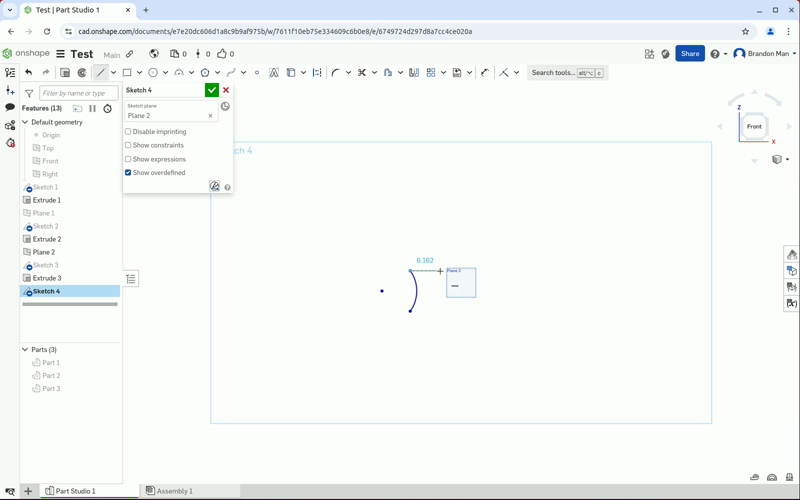
key_down(shift)
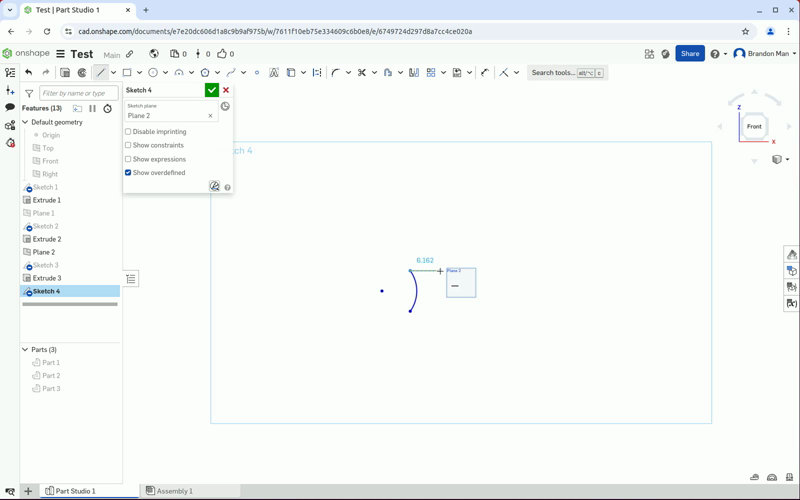
mouse_move(410, 311)
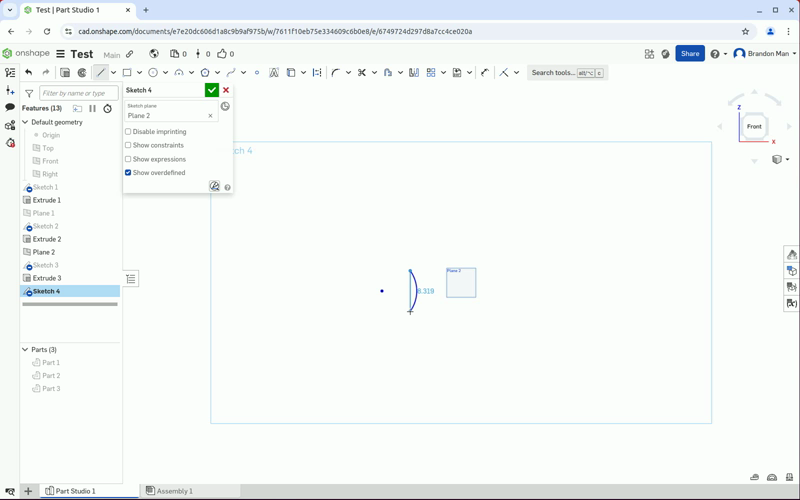
key_up(shift)
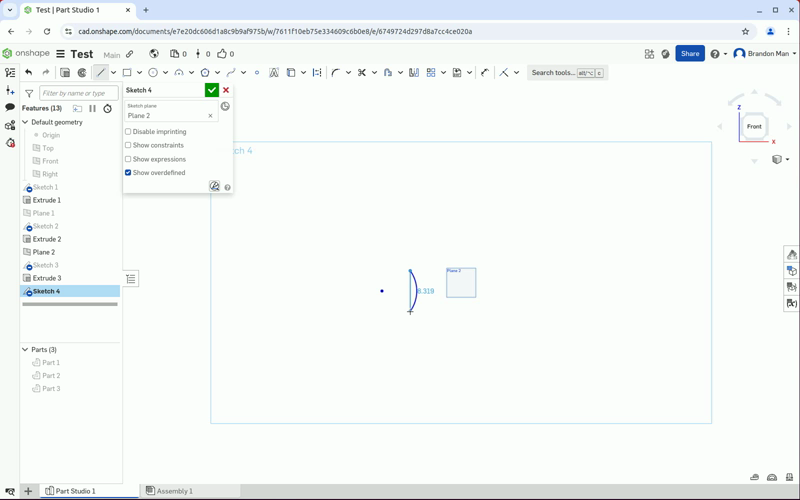
click(410, 311)
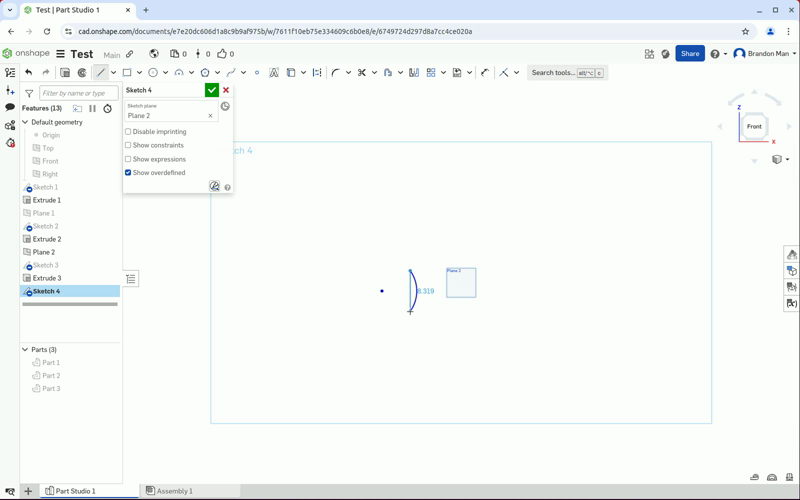
key(esc)
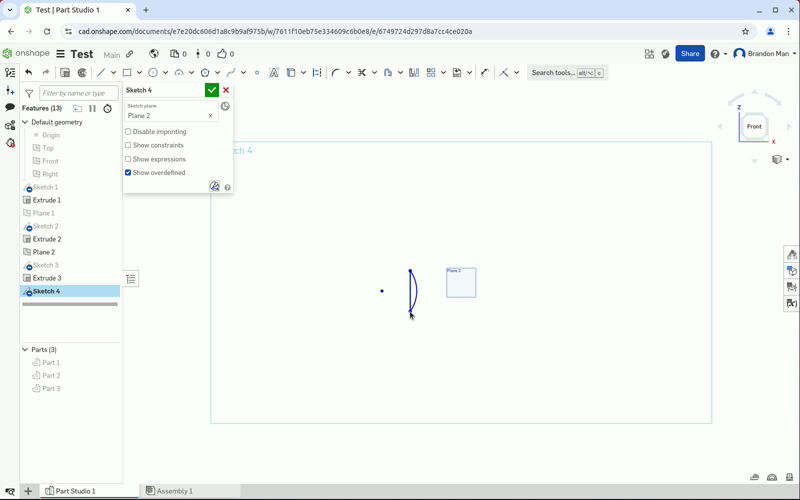
mouse_move(414, 279)
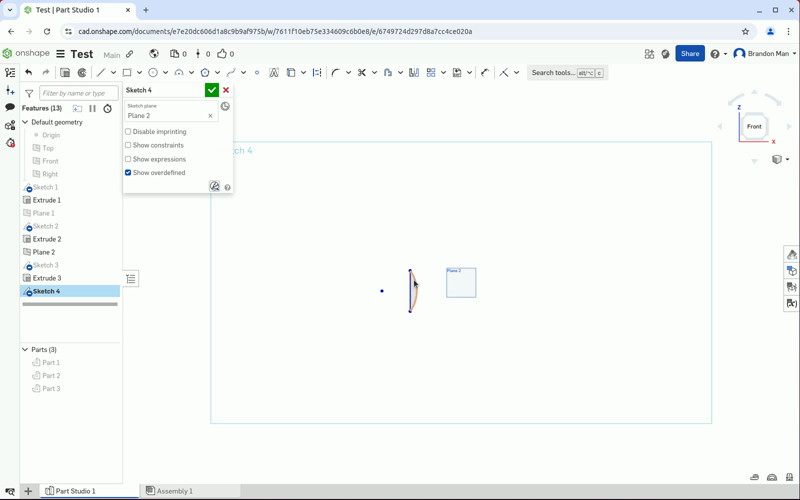
scroll(6)
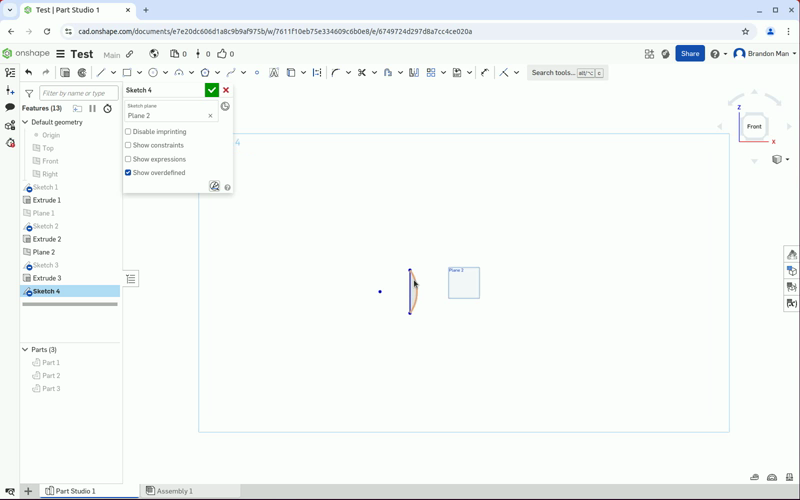
scroll(6)
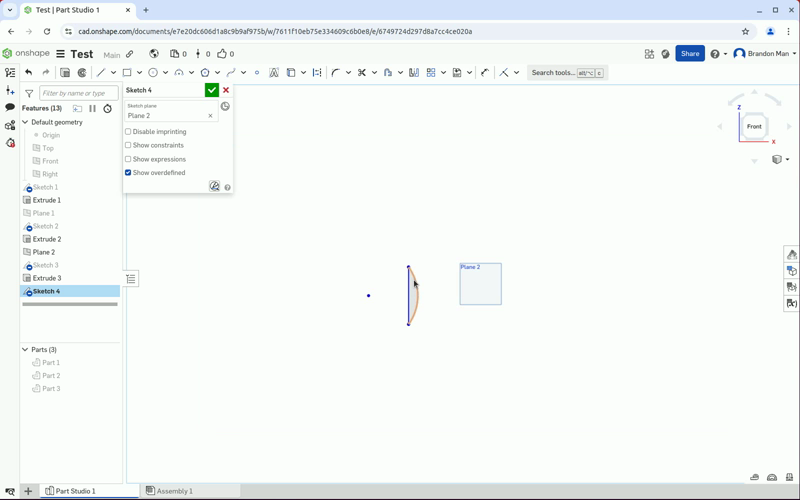
scroll(6)
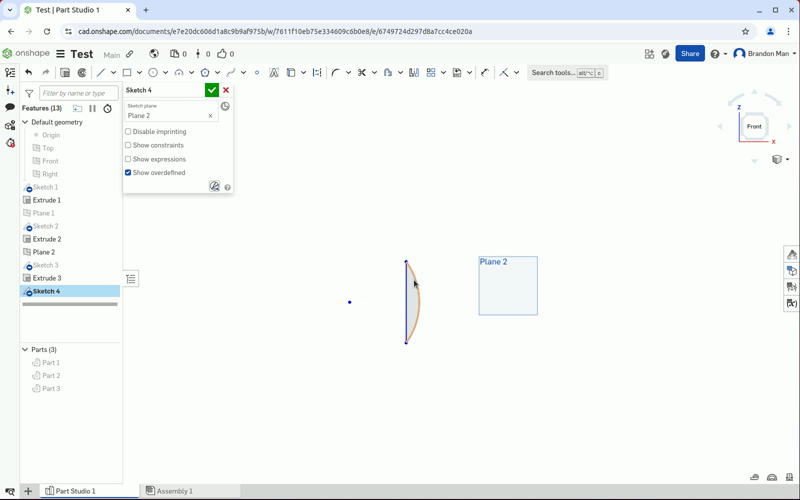
scroll(6)
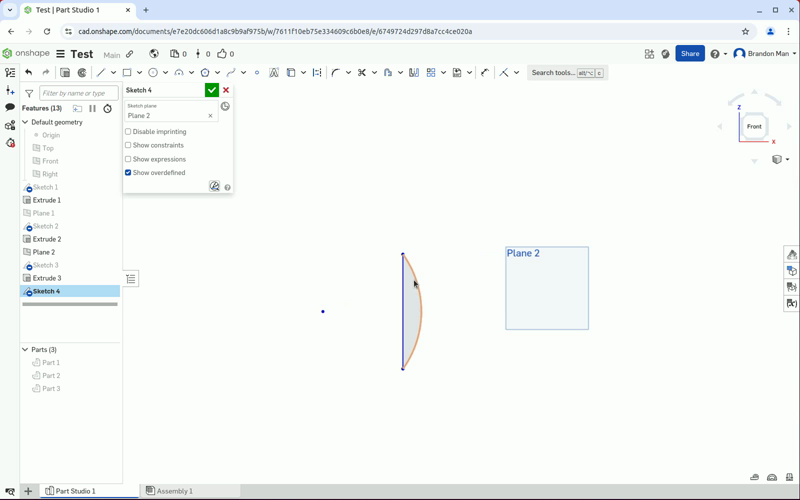
scroll(6)
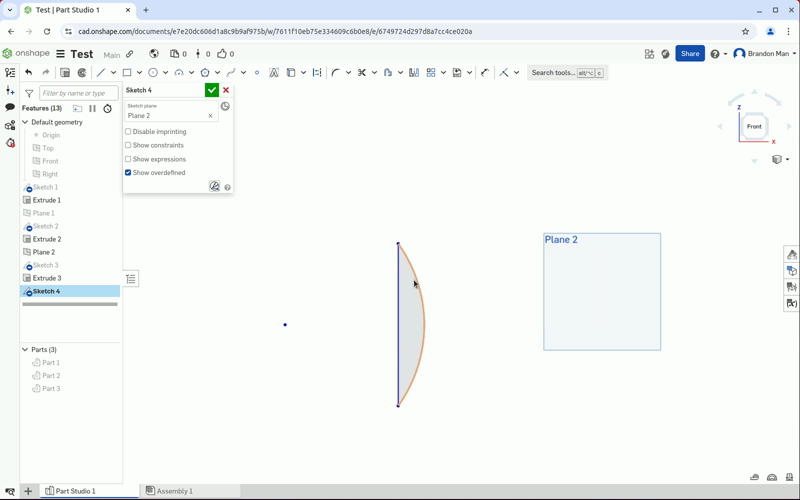
scroll(6)
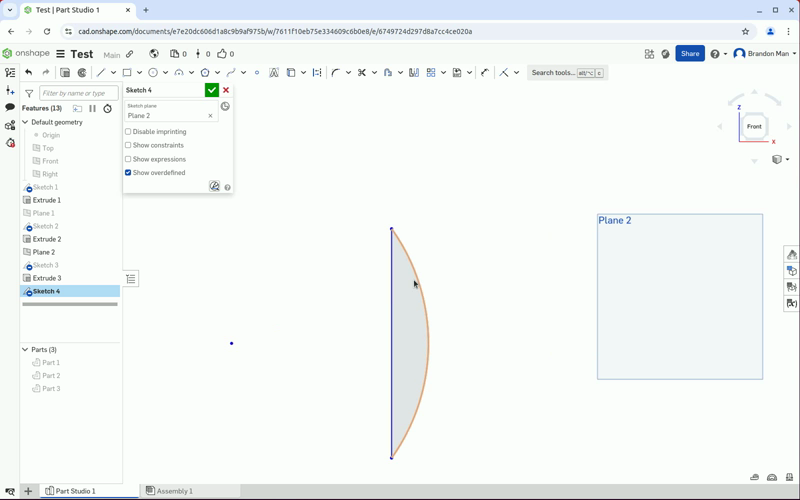
scroll(6)
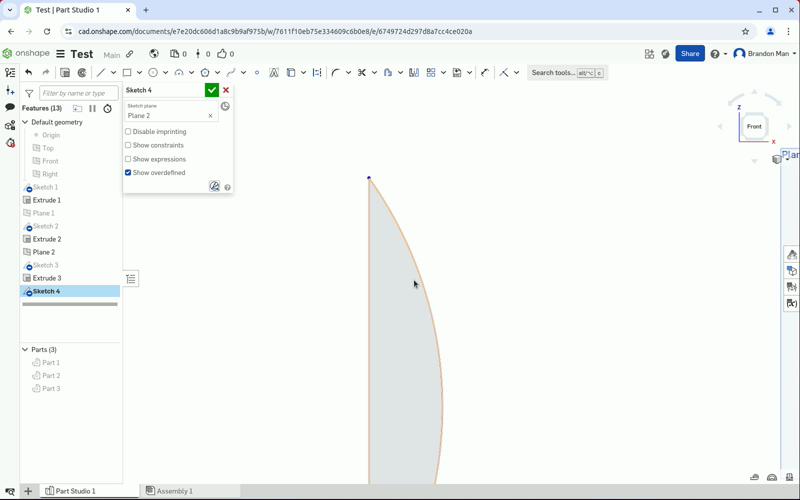
click(414, 279)
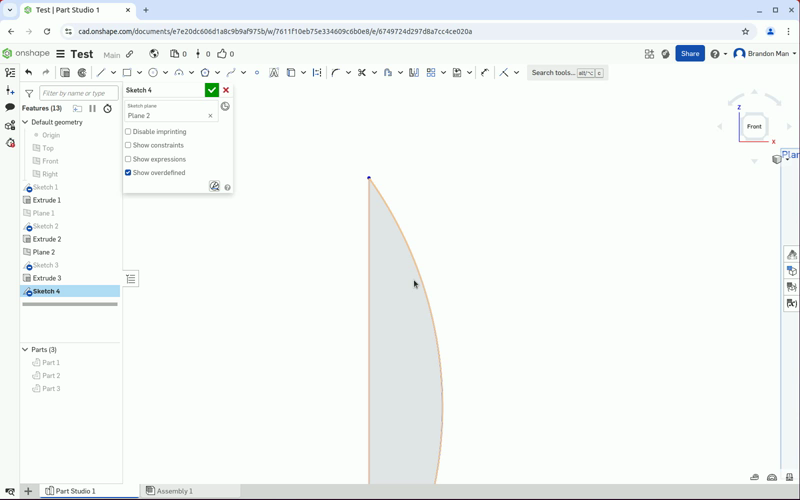
scroll(-6)
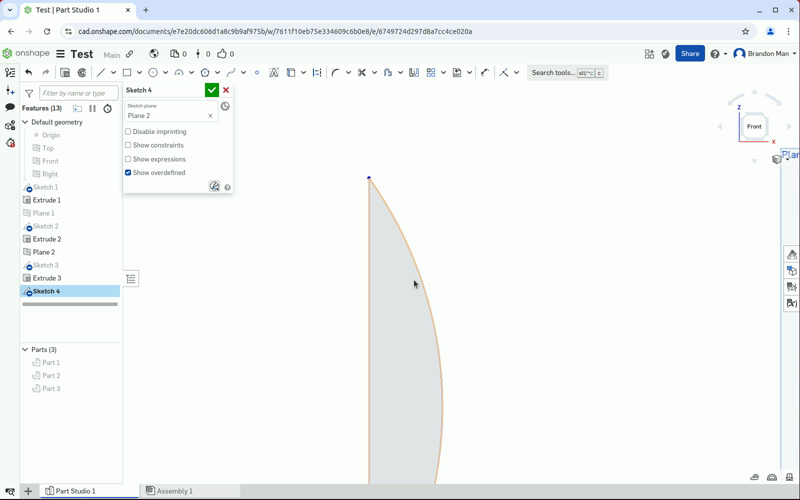
scroll(-6)
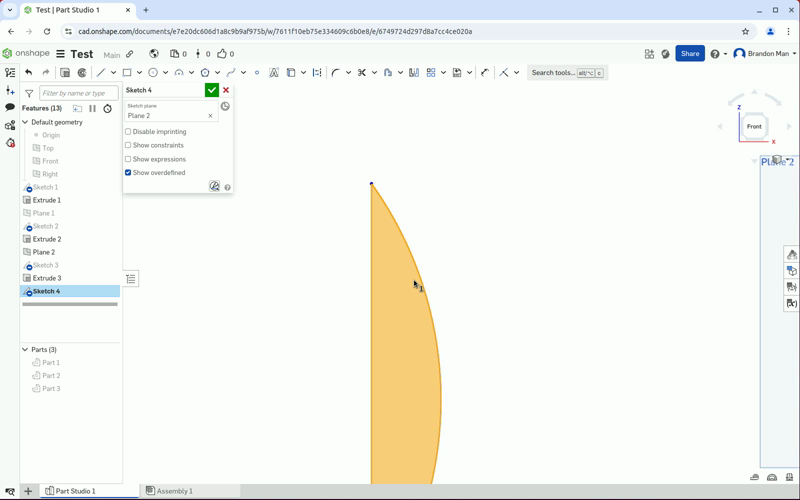
scroll(-6)
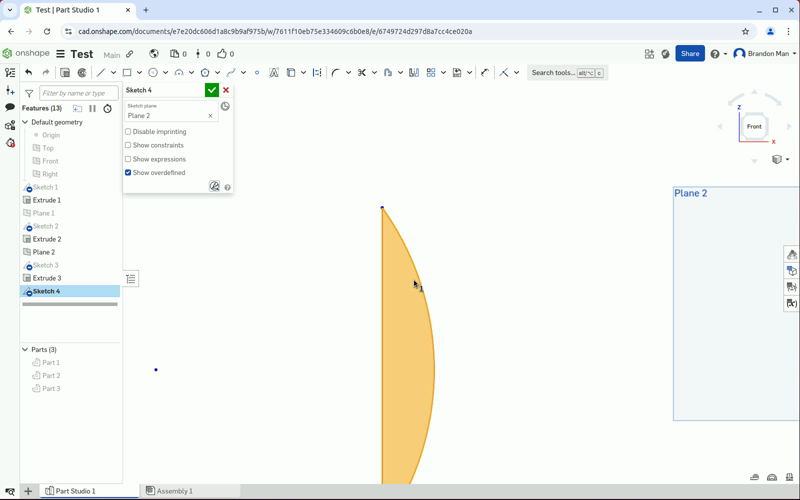
scroll(-6)
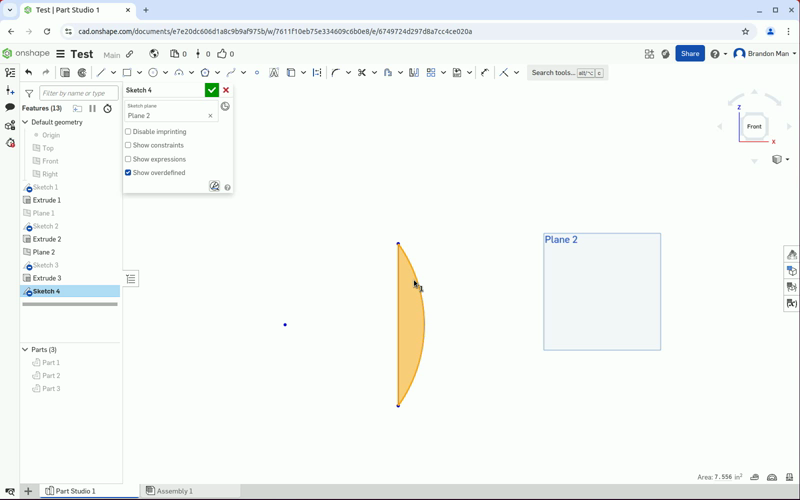
scroll(-6)
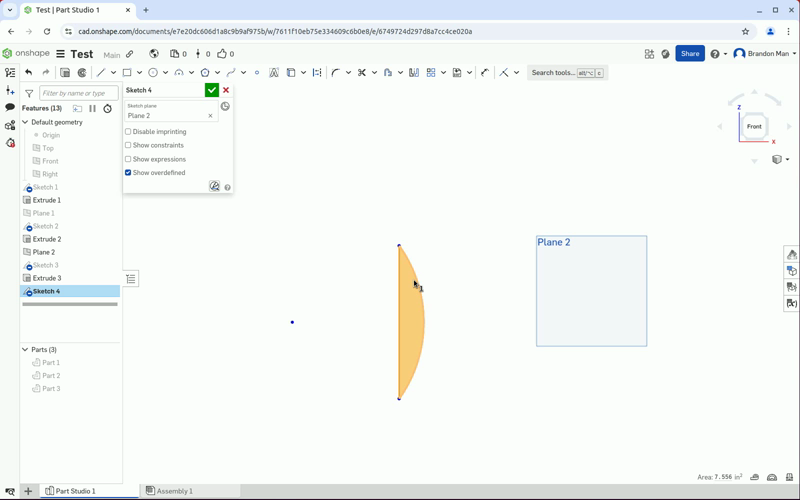
scroll(-6)
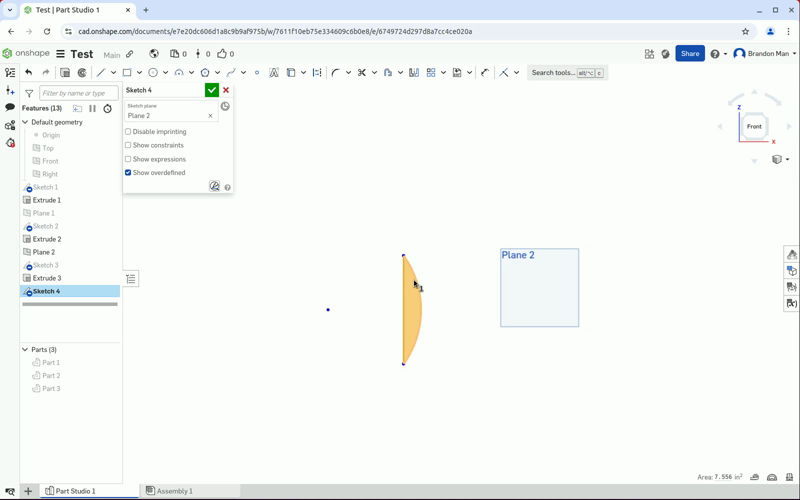
scroll(-6)
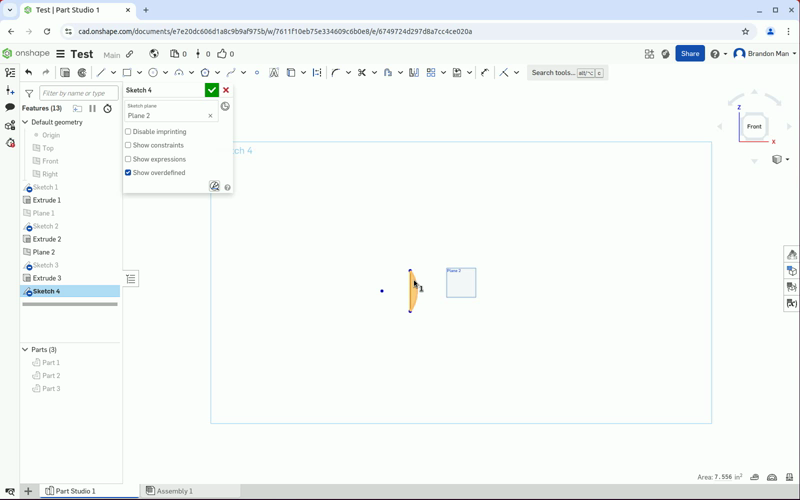
mouse_move(73, 352)
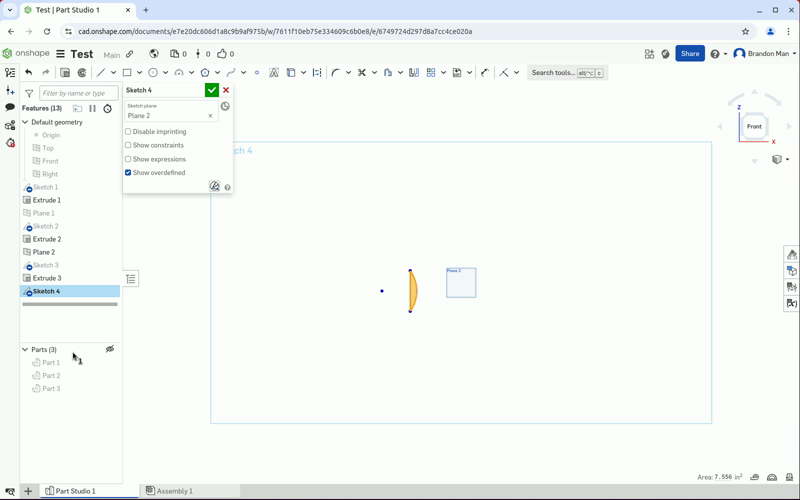
key(shift+y)
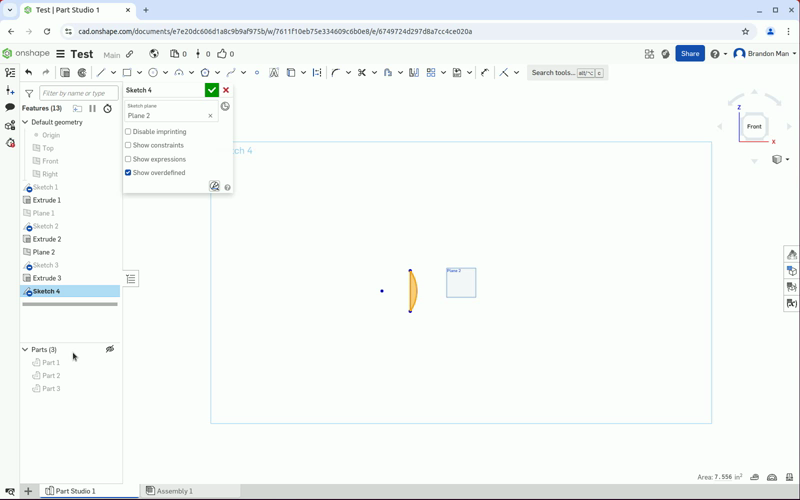
key(shift+e)
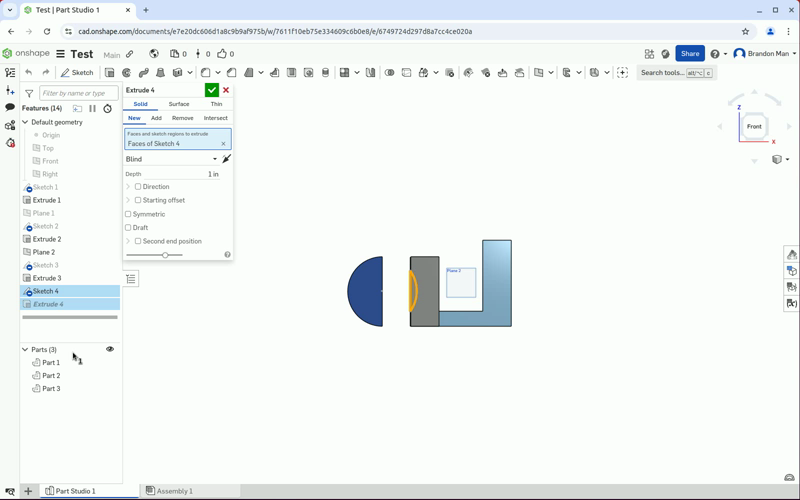
mouse_move(143, 106)
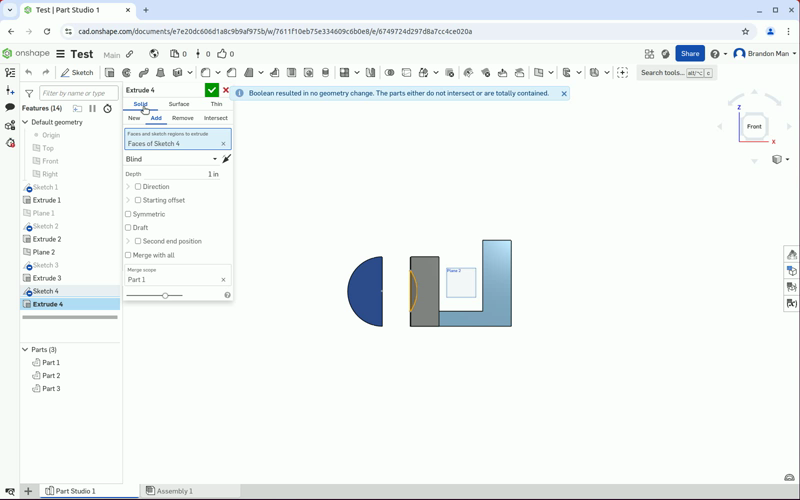
click(143, 106)
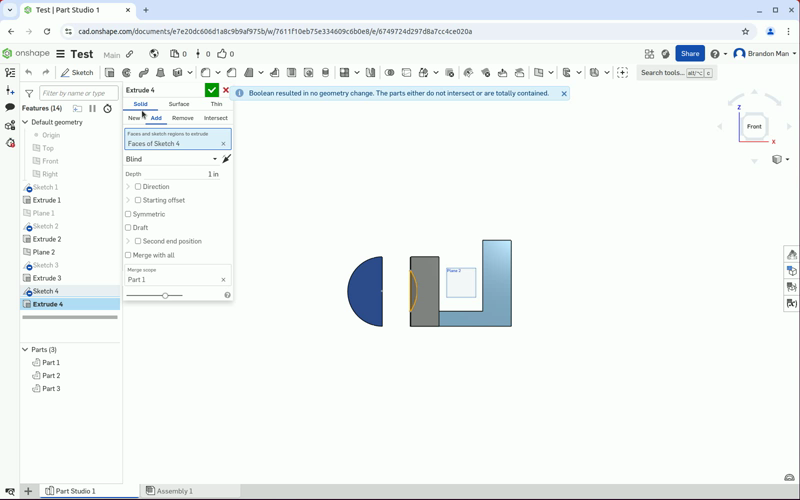
mouse_move(137, 120)
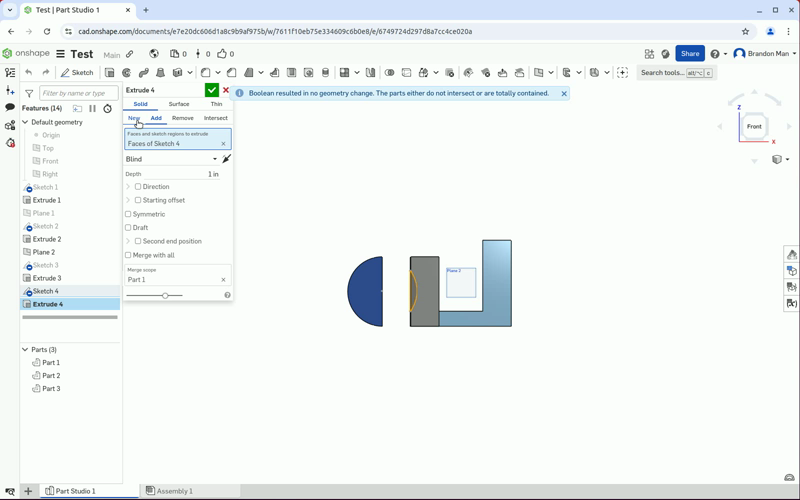
click(137, 120)
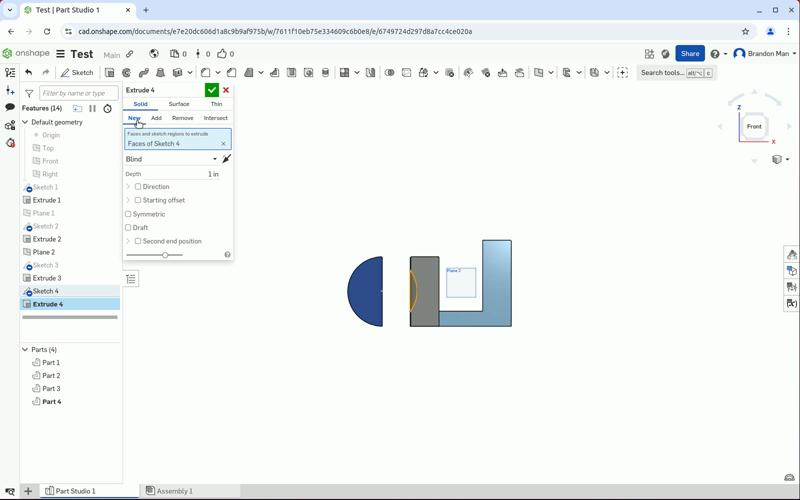
key(tab, 4)
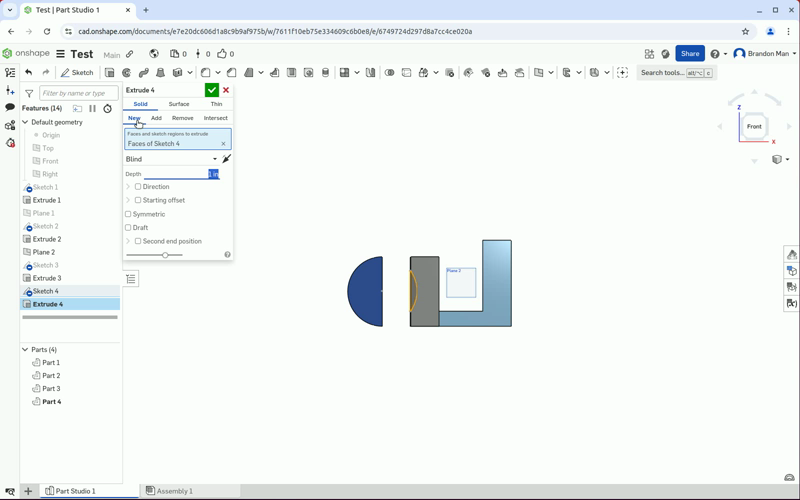
text(-8.906)
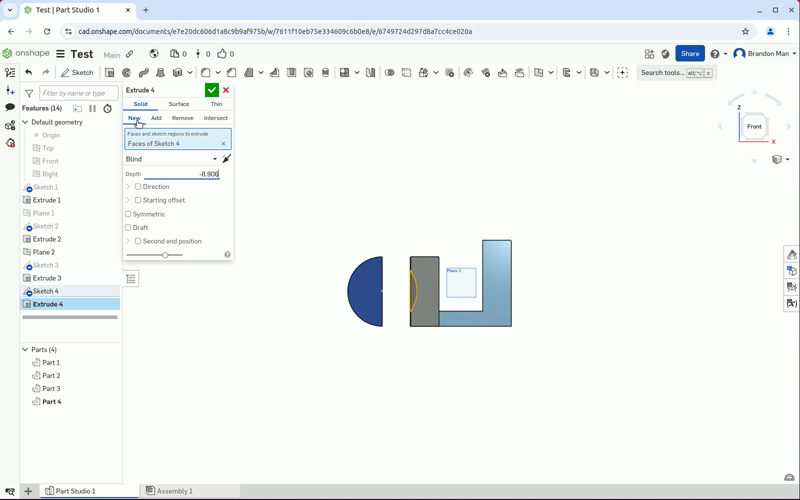
key(enter)
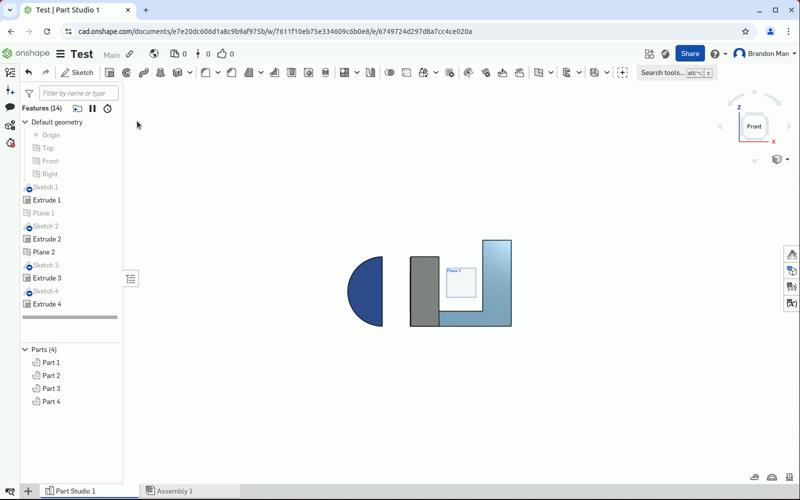
key(shift+h)
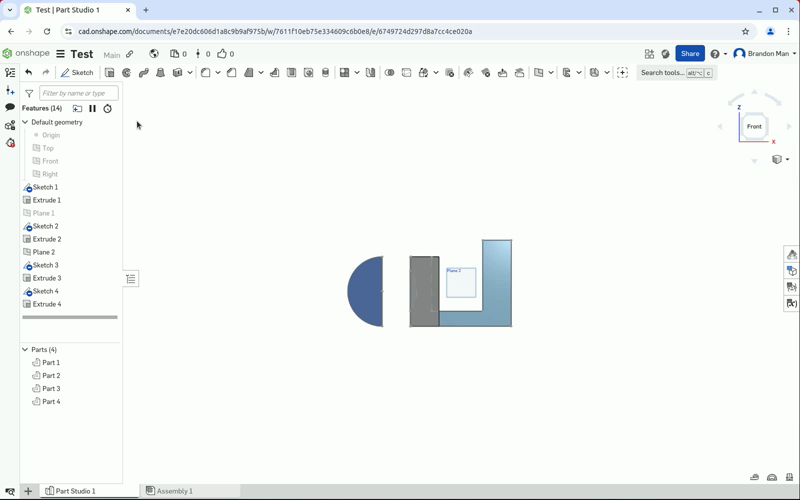
key(shift+h)
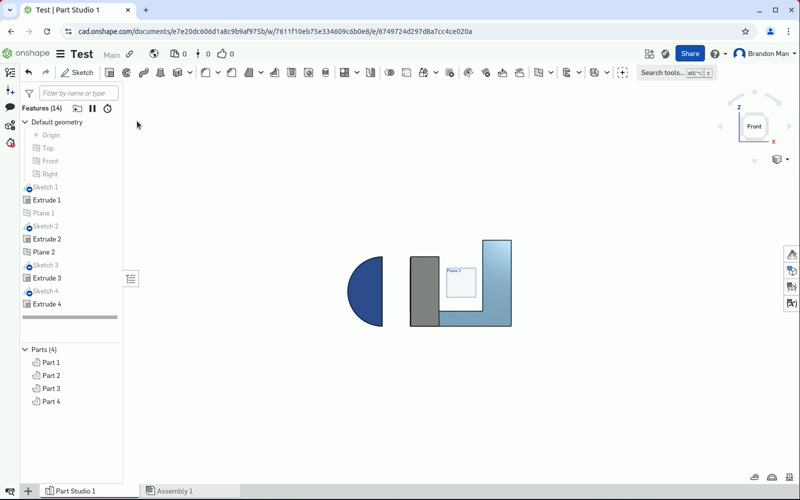
mouse_move(73, 189)
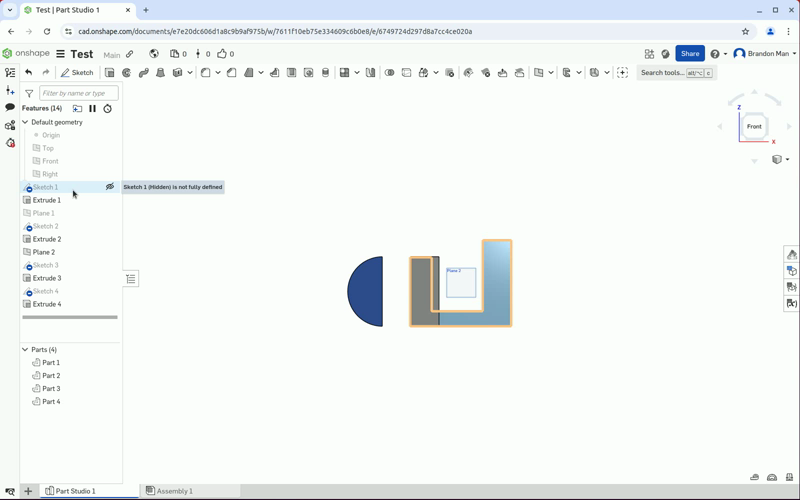
click(73, 189)
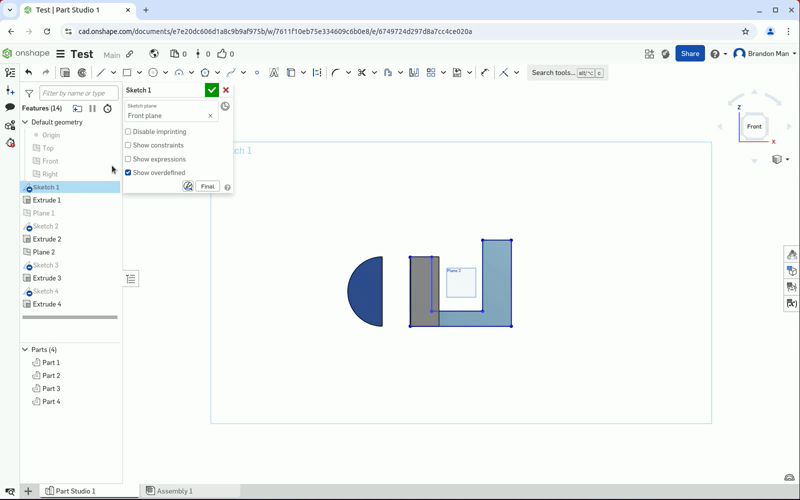
mouse_move(229, 92)
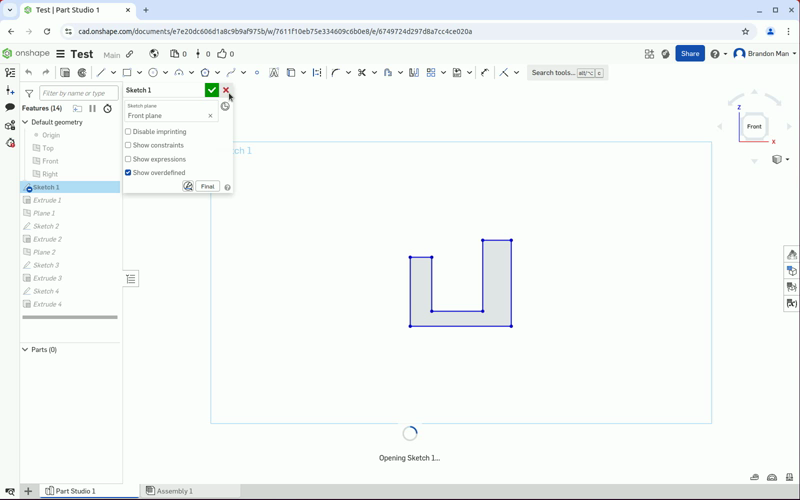
click(229, 92)
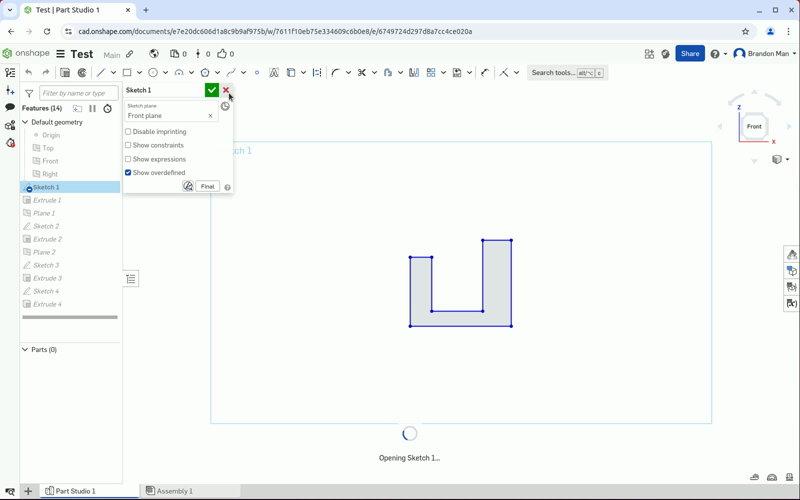
key(shift+s)
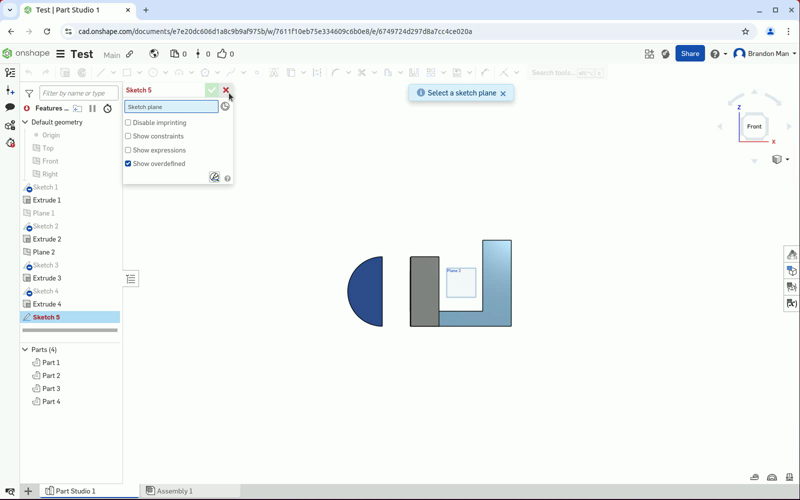
mouse_move(73, 254)
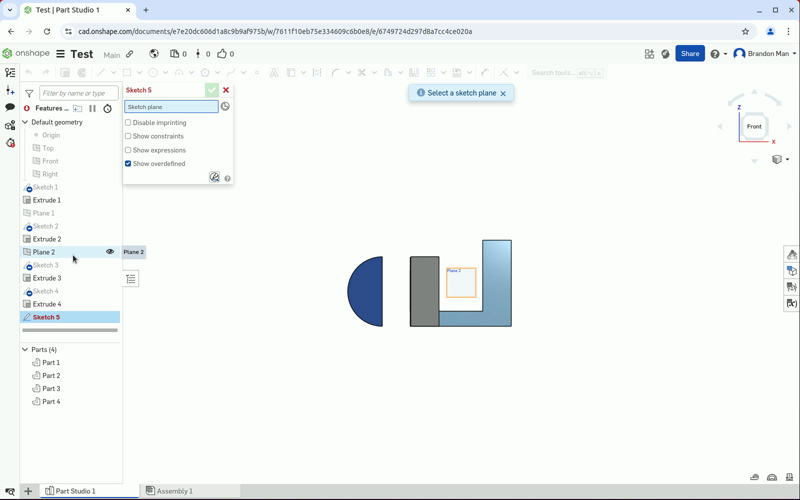
click(73, 254)
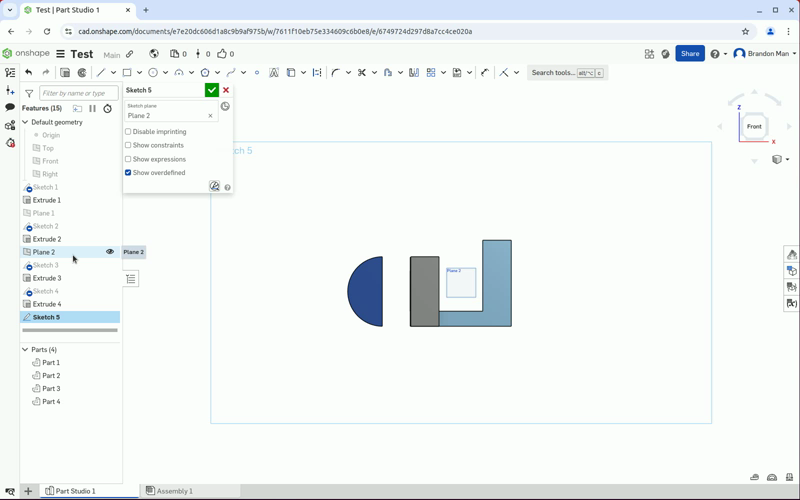
mouse_move(73, 352)
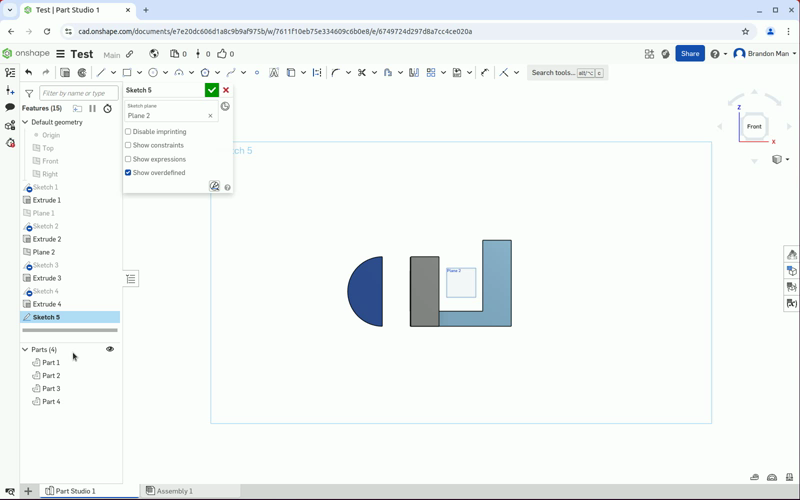
key(y)
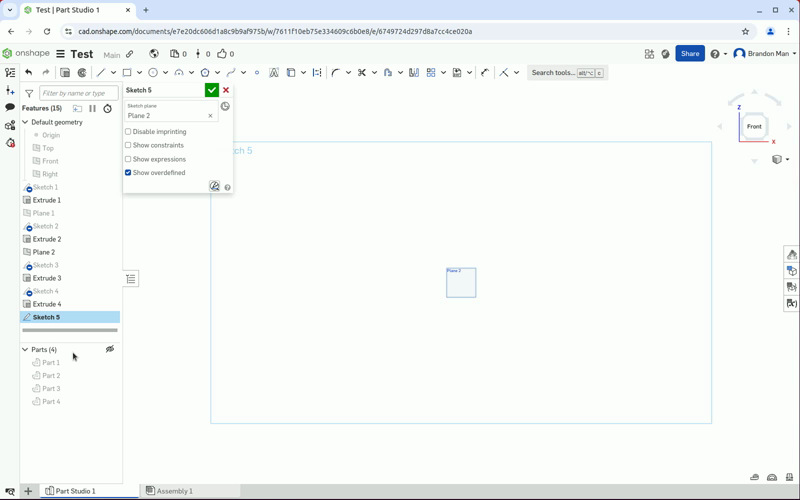
key(a)
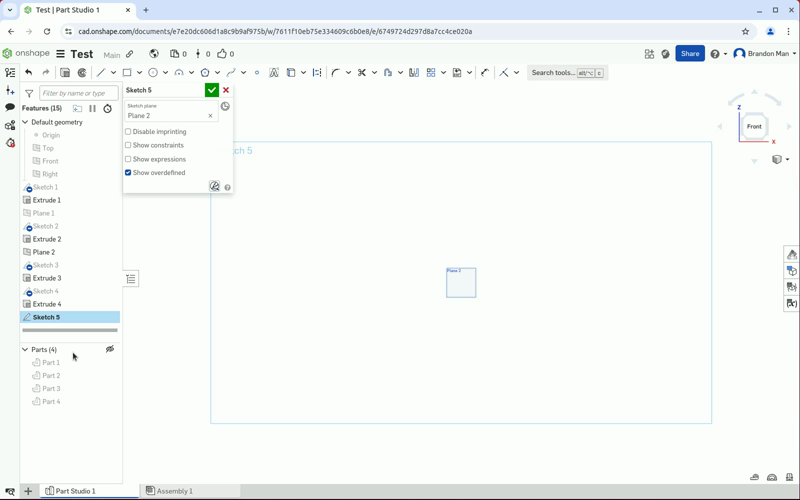
key_down(shift)
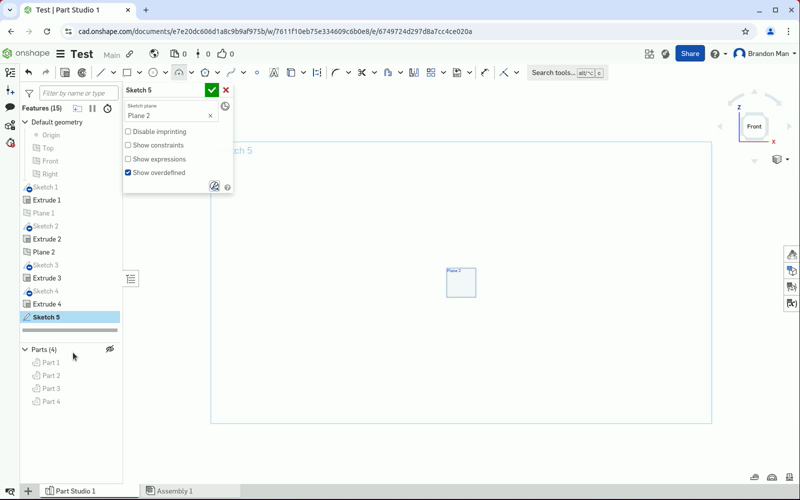
mouse_move(382, 326)
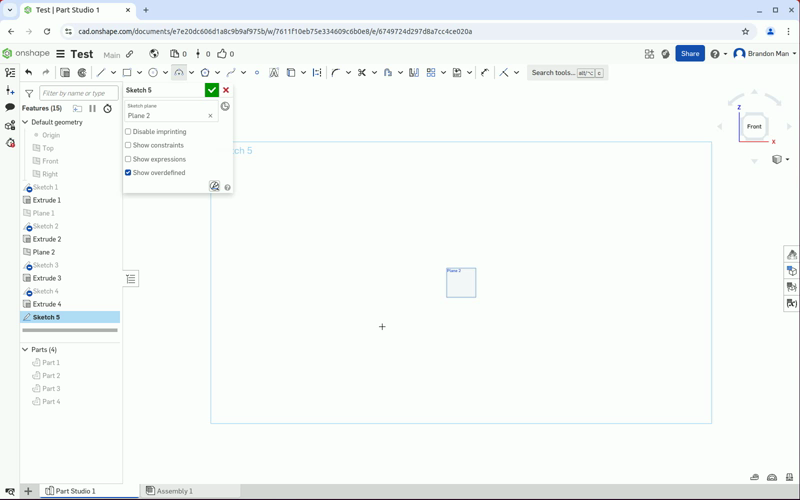
click(382, 326)
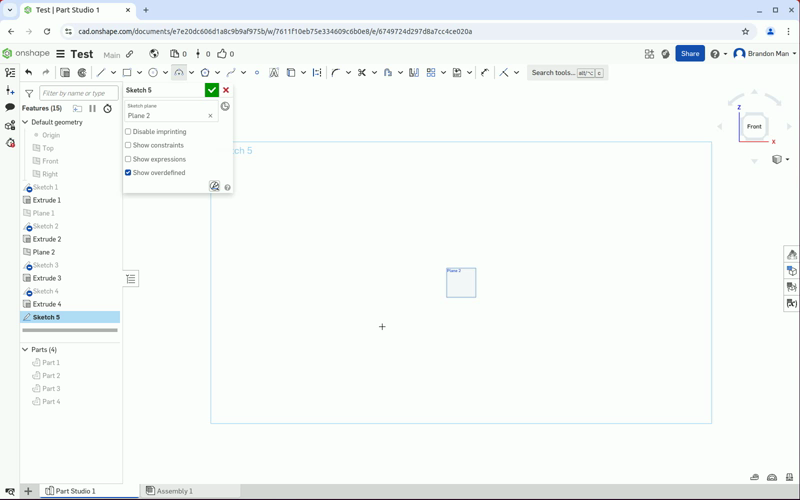
key_up(shift)
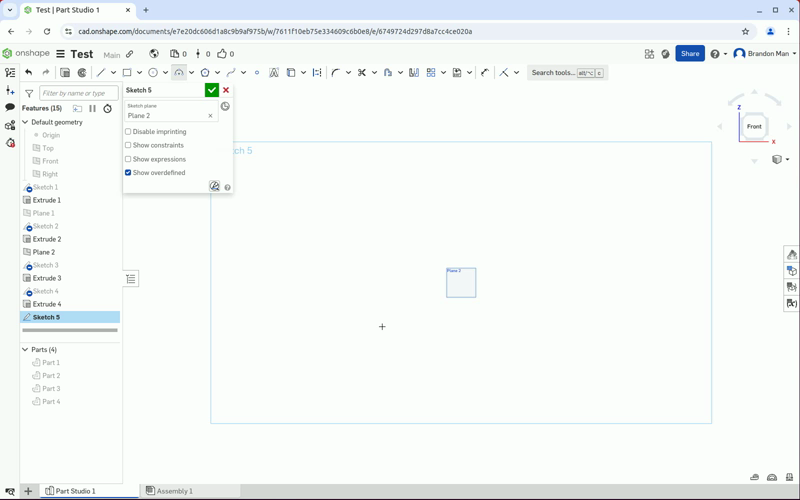
key_down(shift)
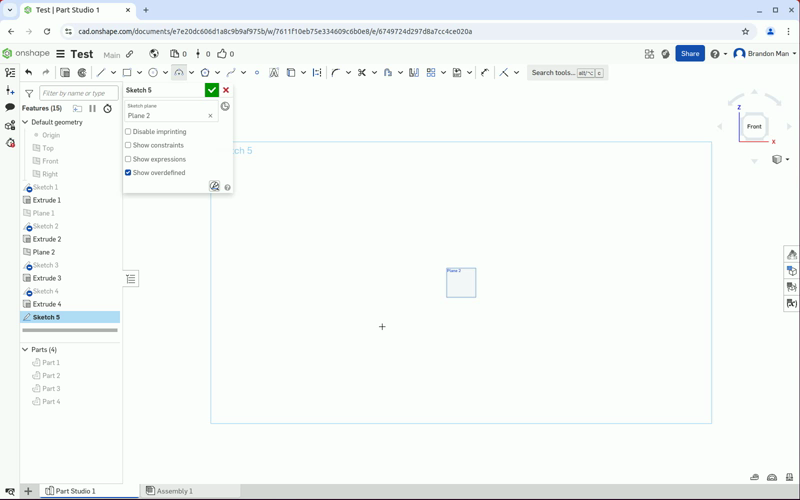
mouse_move(410, 311)
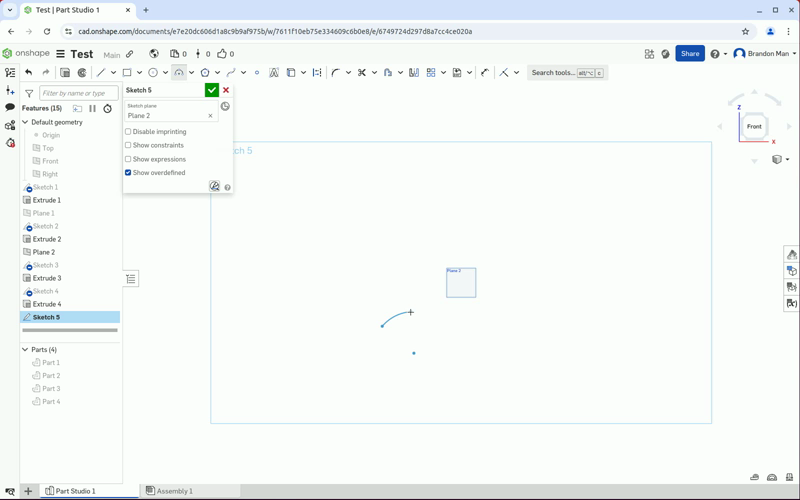
click(410, 311)
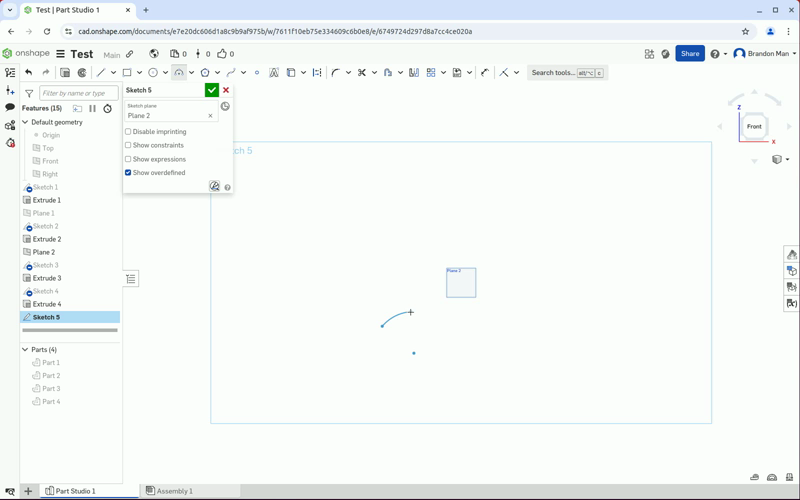
mouse_move(398, 322)
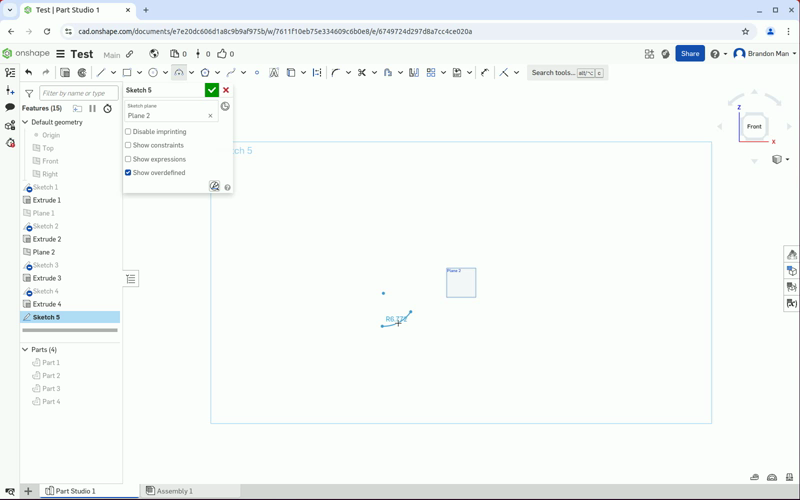
click(398, 322)
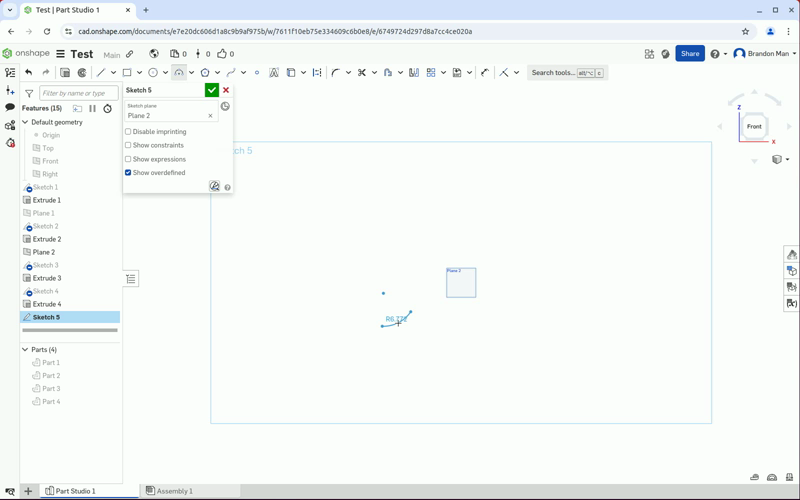
key_up(shift)
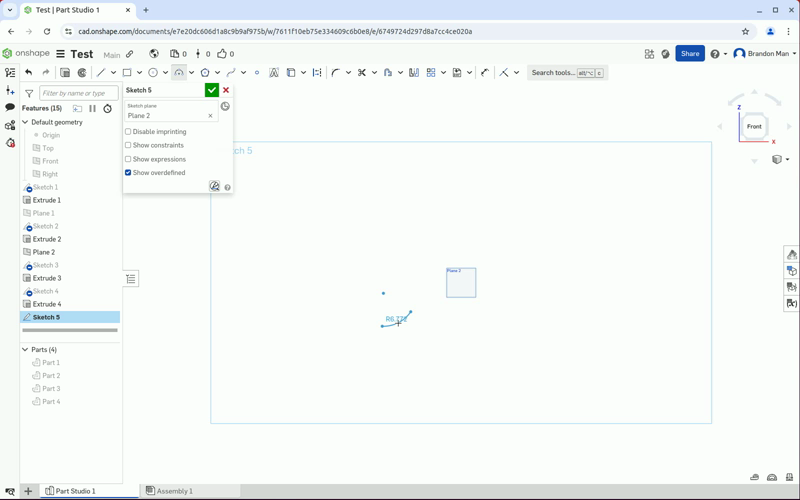
key(esc)
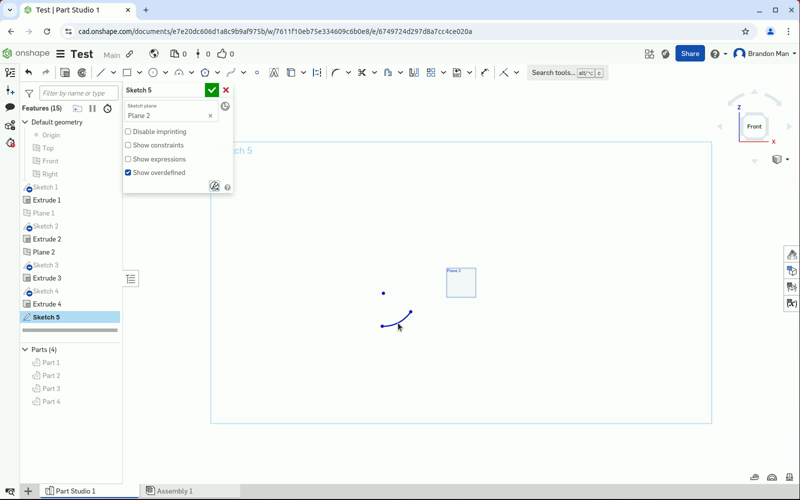
key(l)
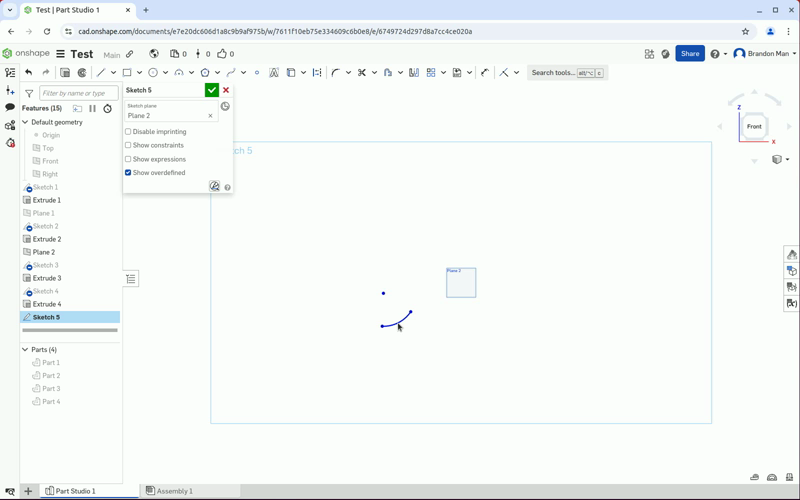
mouse_move(410, 311)
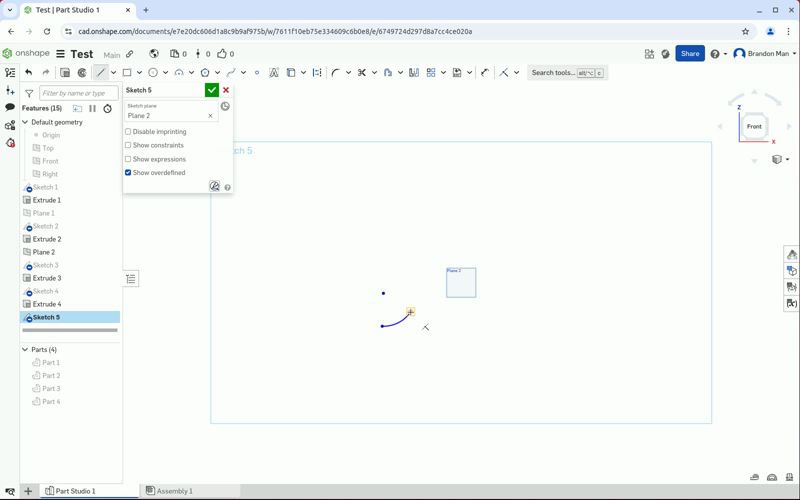
click(410, 311)
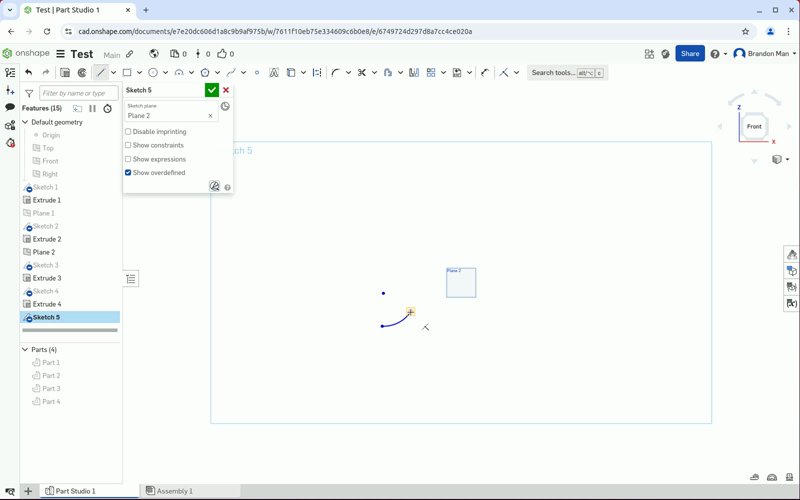
key_down(shift)
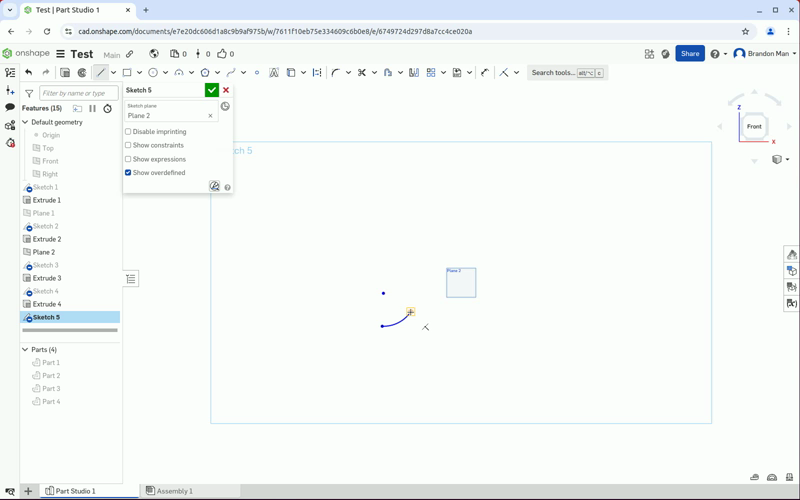
mouse_move(440, 311)
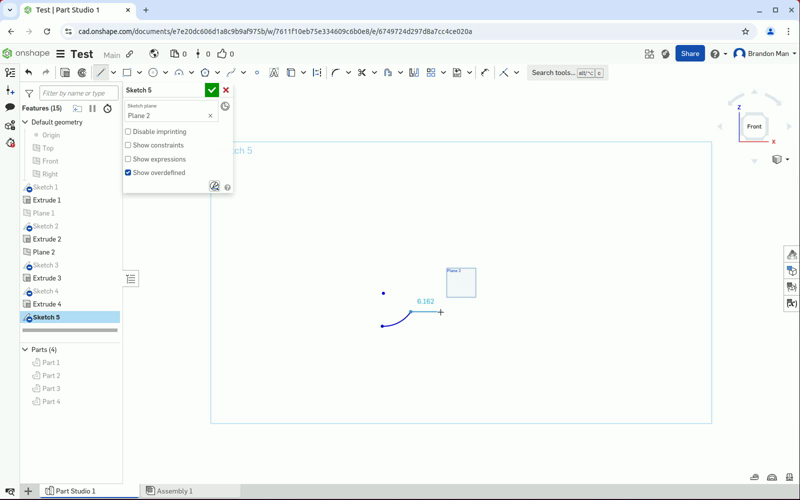
mouse_move(410, 271)
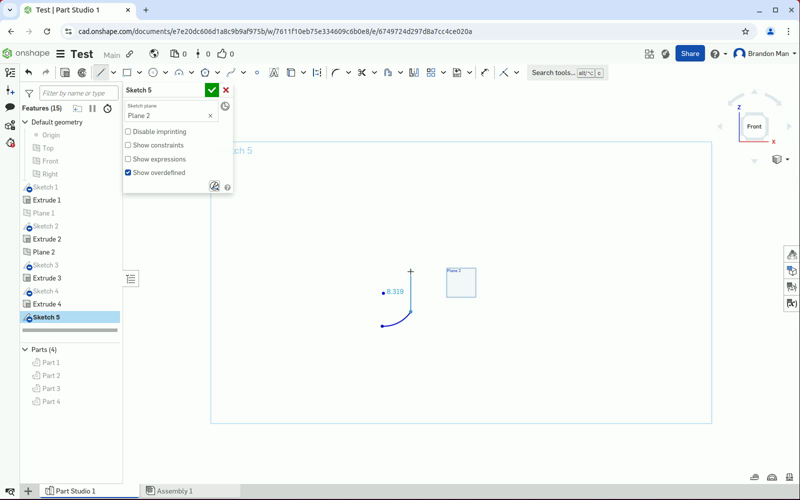
click(410, 271)
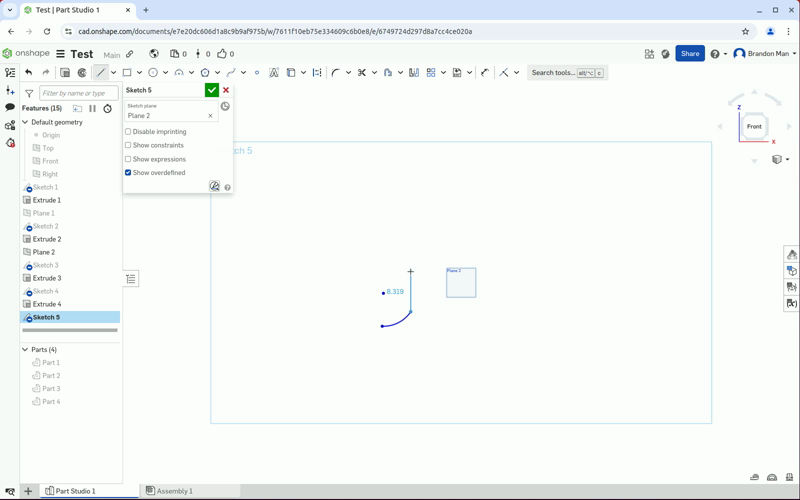
key_up(shift)
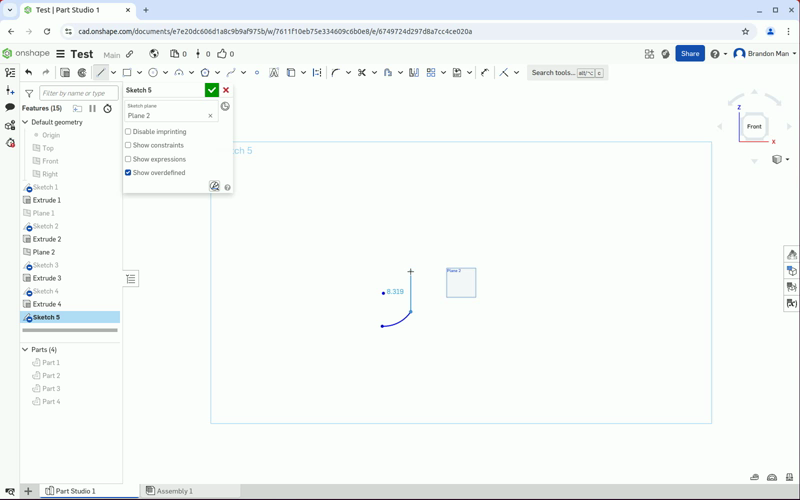
key(esc)
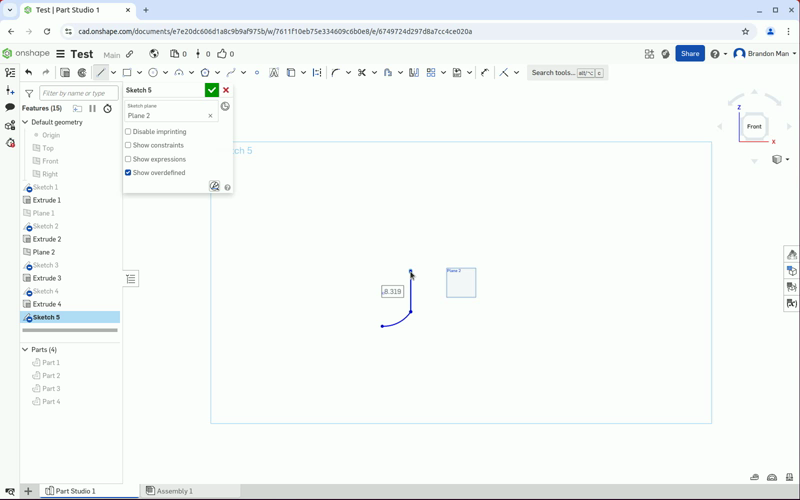
key(a)
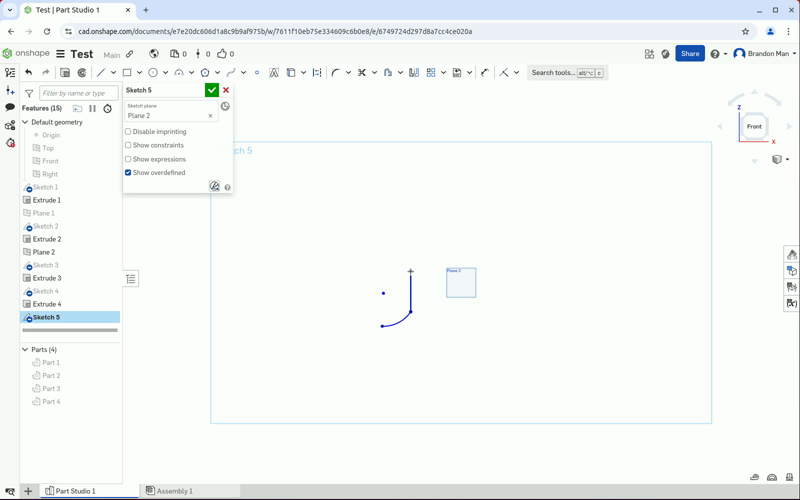
mouse_move(410, 271)
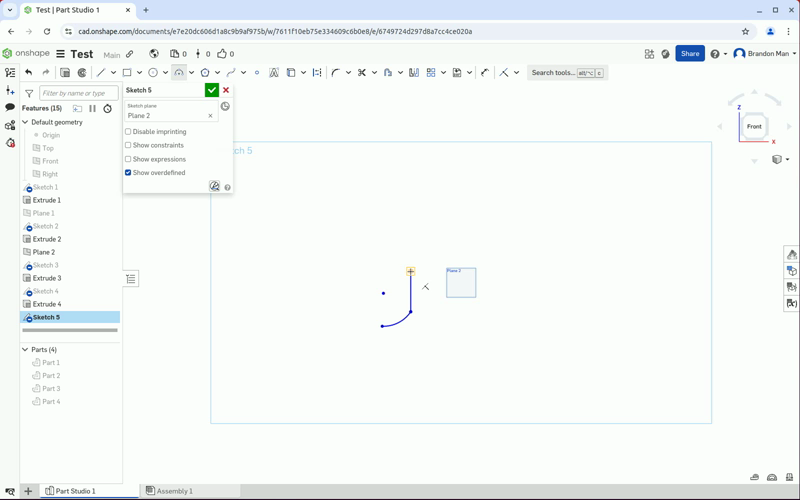
click(410, 271)
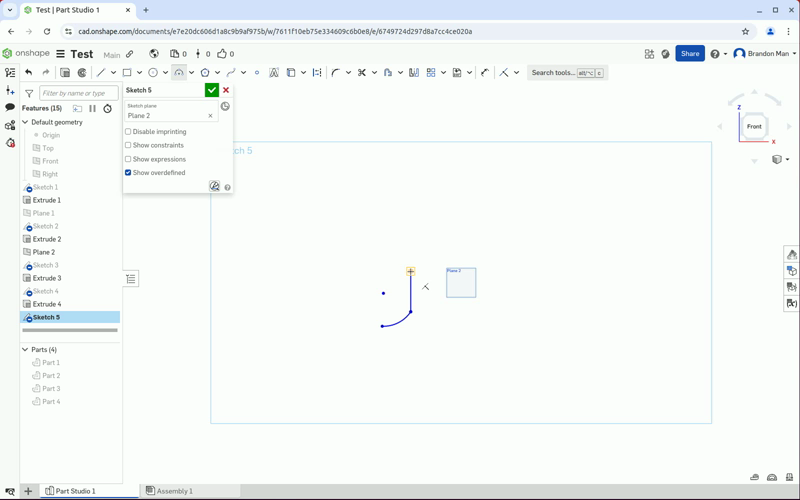
key_down(shift)
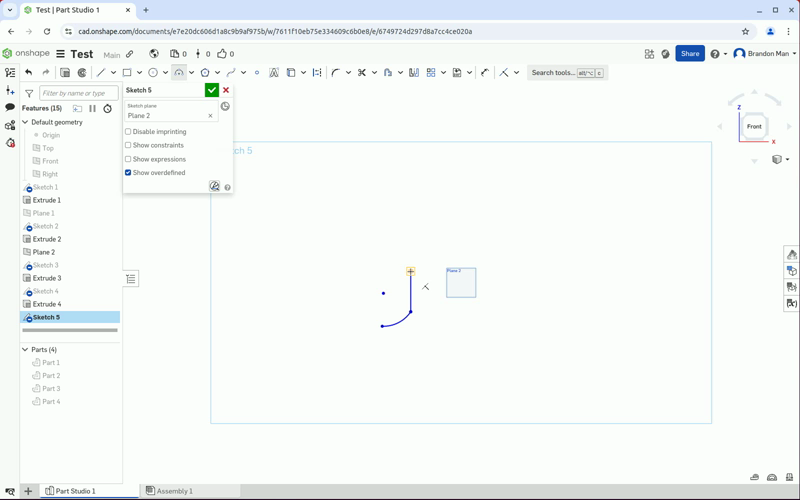
mouse_move(382, 256)
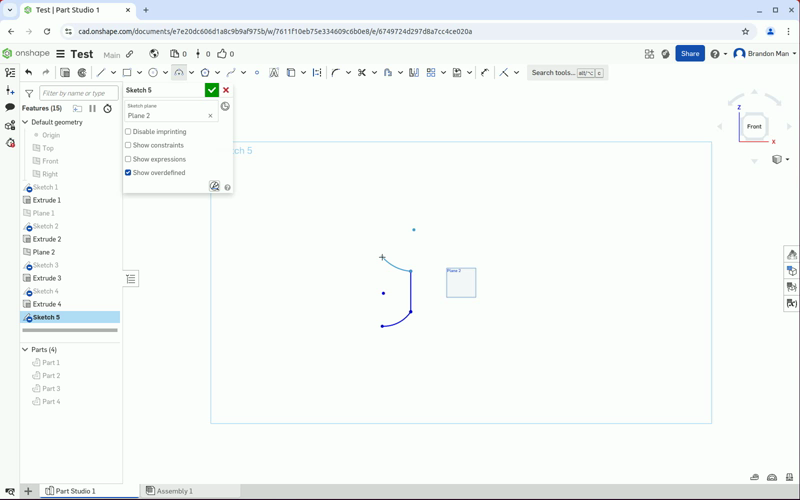
click(382, 256)
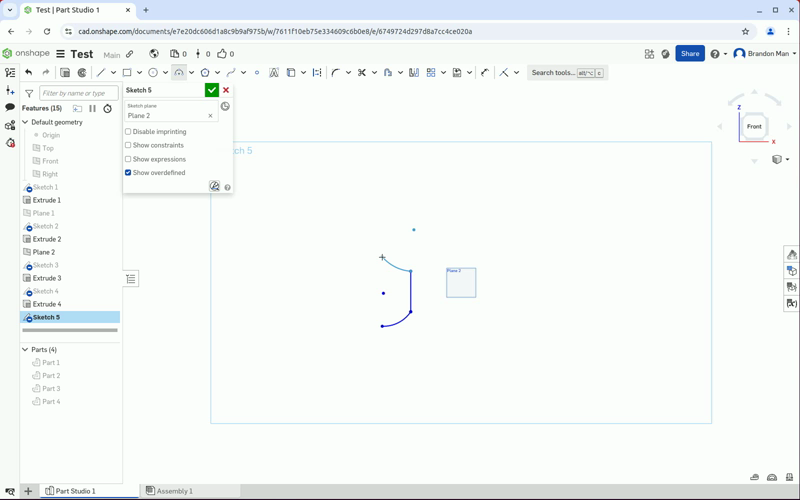
mouse_move(398, 260)
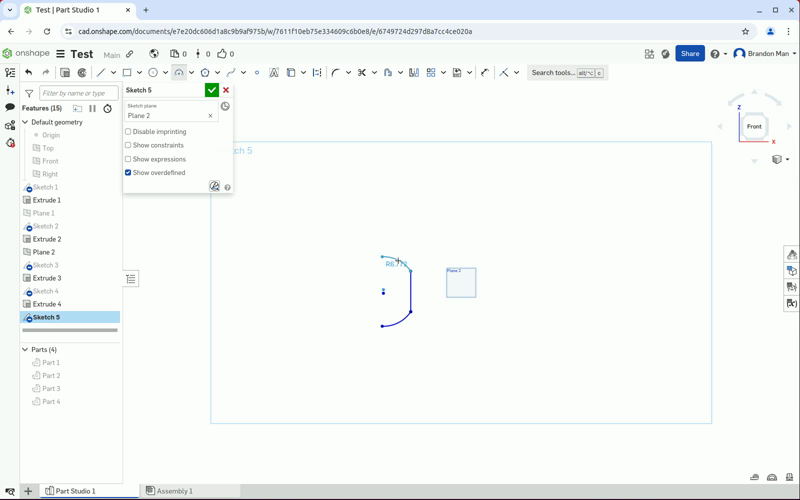
click(398, 260)
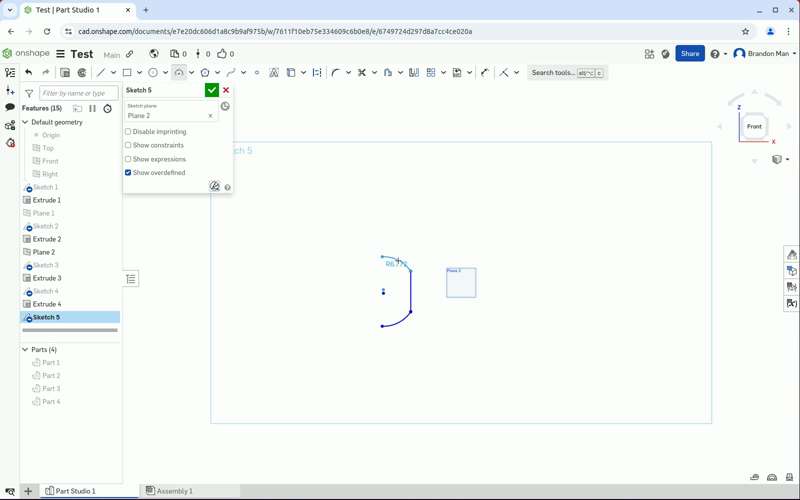
key_up(shift)
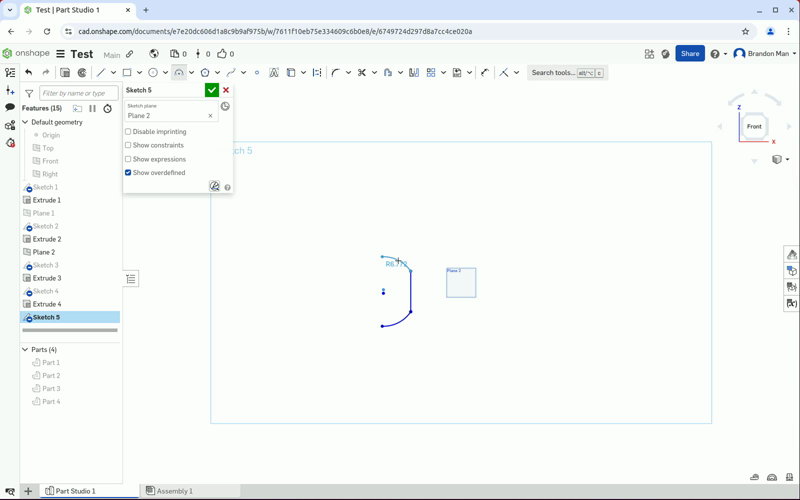
key(esc)
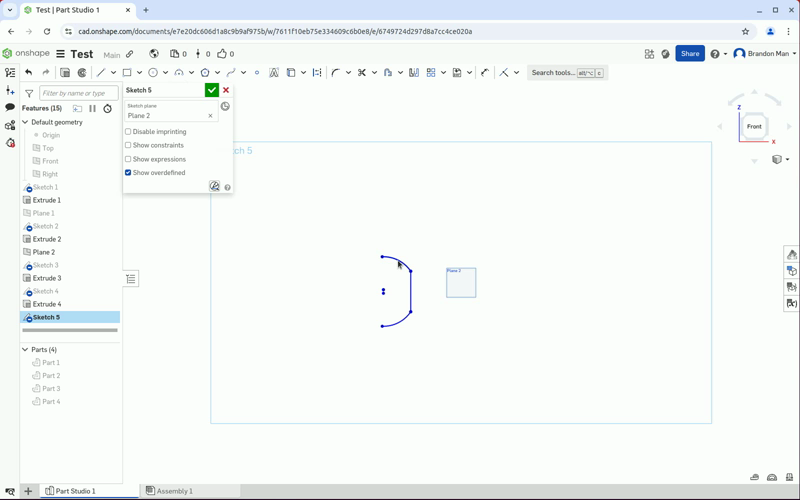
key(l)
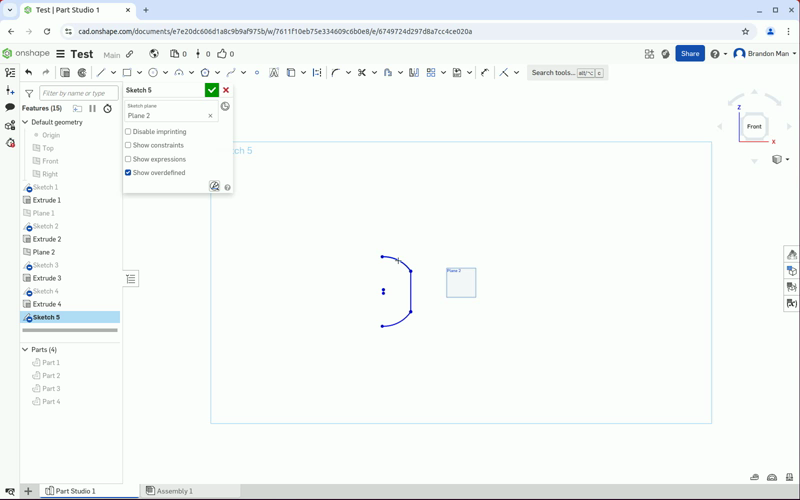
mouse_move(382, 256)
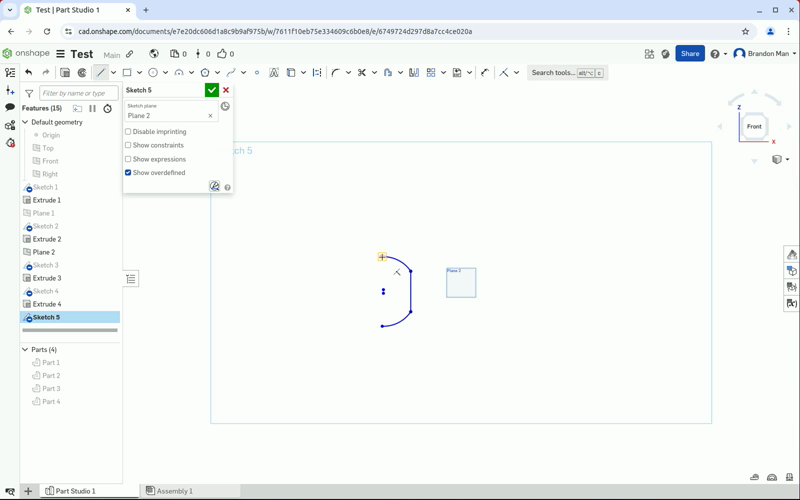
click(382, 256)
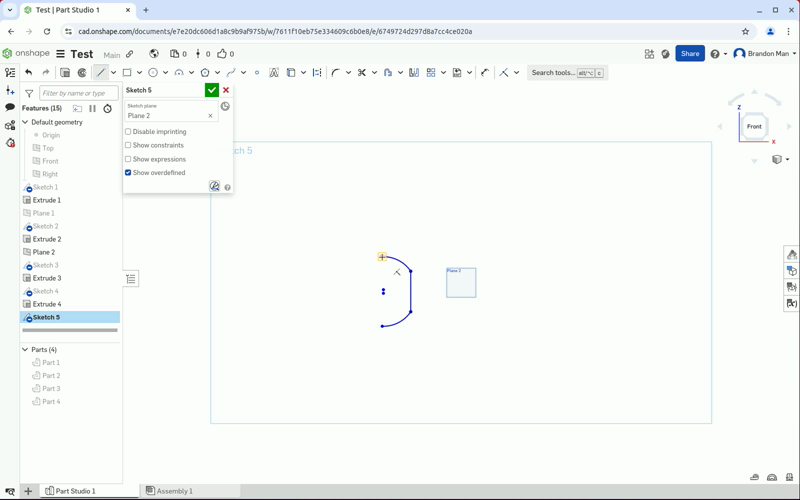
key_down(shift)
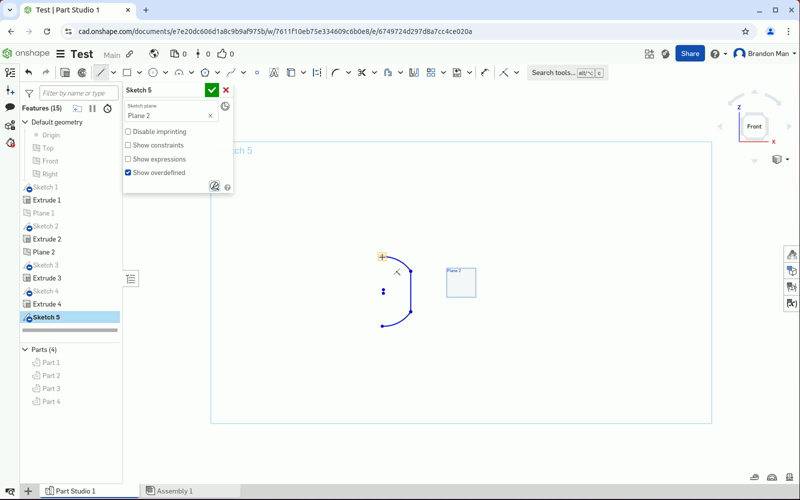
mouse_move(382, 326)
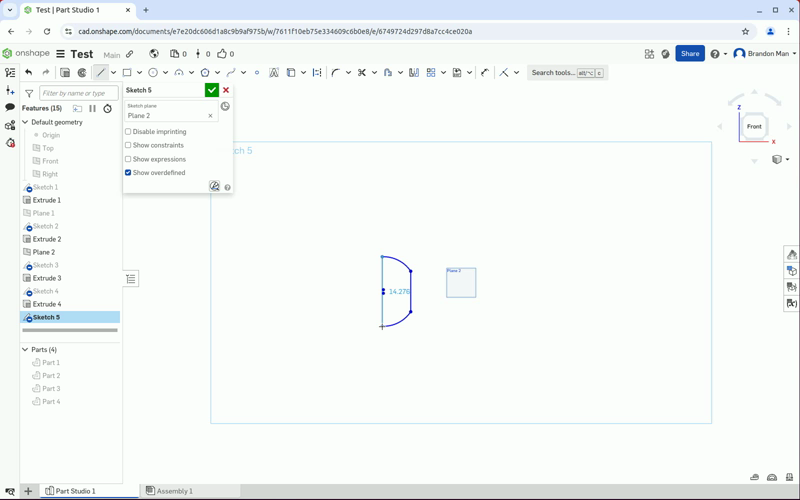
key_up(shift)
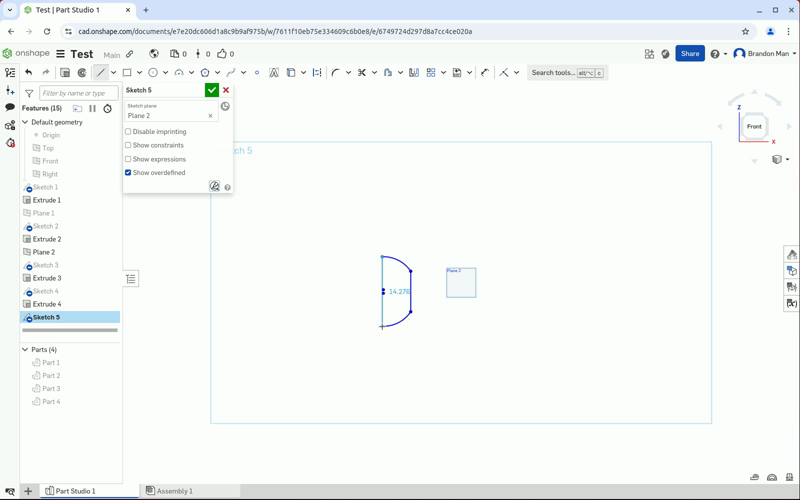
click(382, 326)
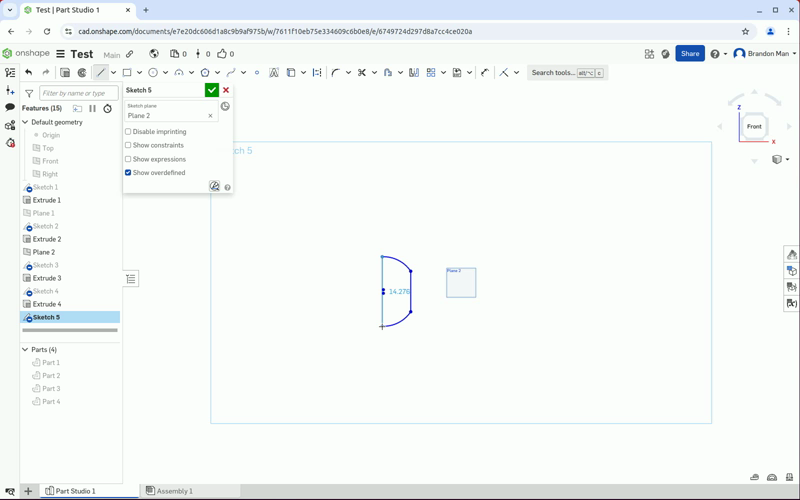
key(esc)
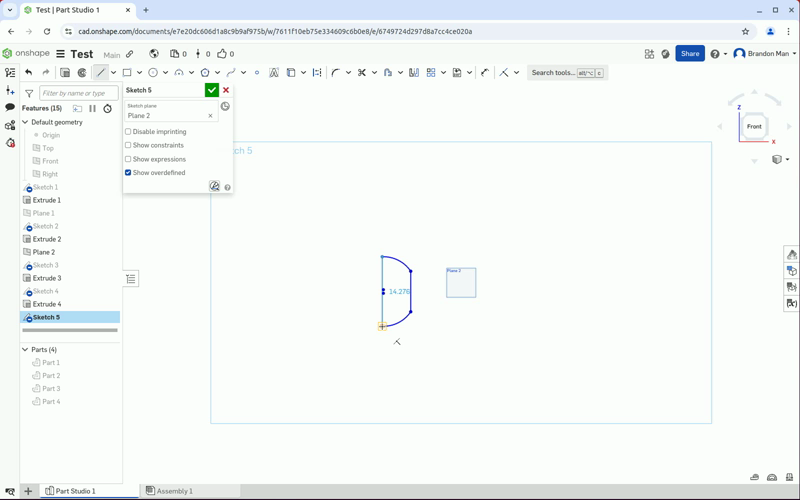
mouse_move(401, 306)
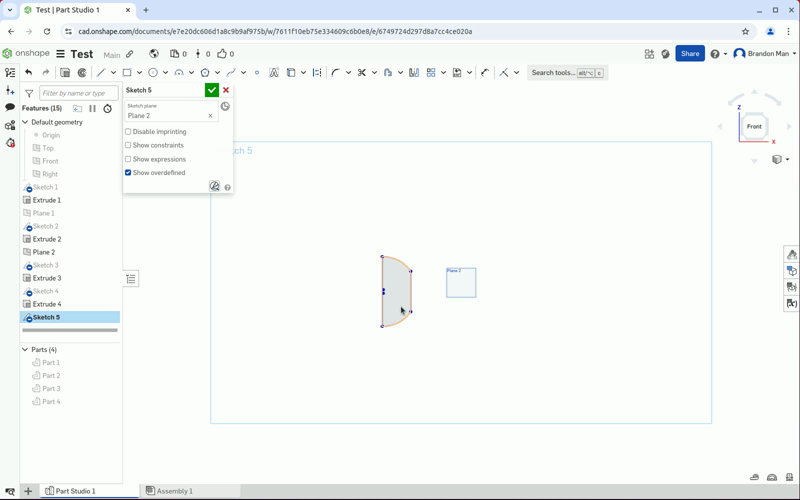
scroll(6)
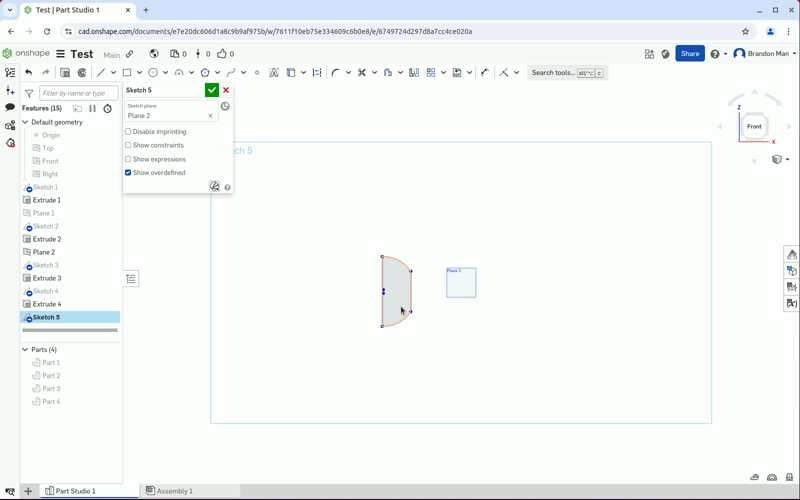
scroll(6)
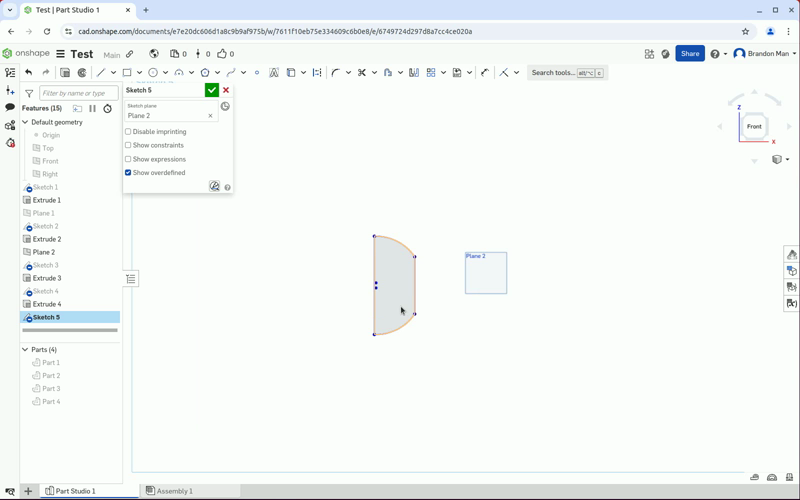
scroll(6)
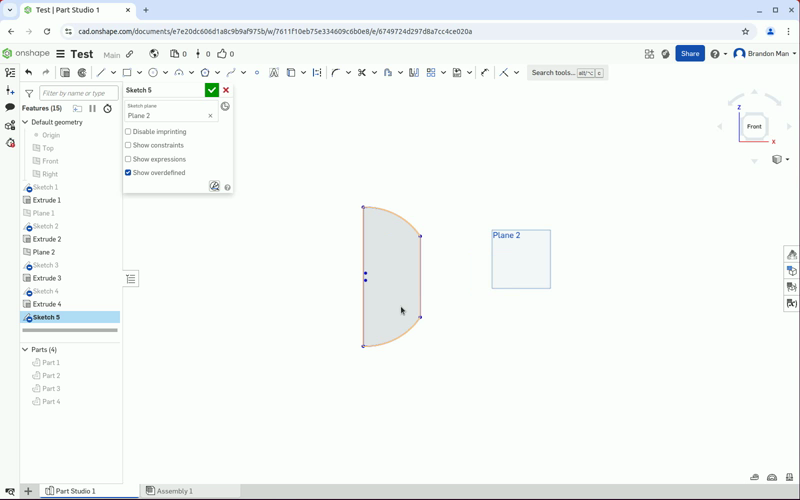
scroll(6)
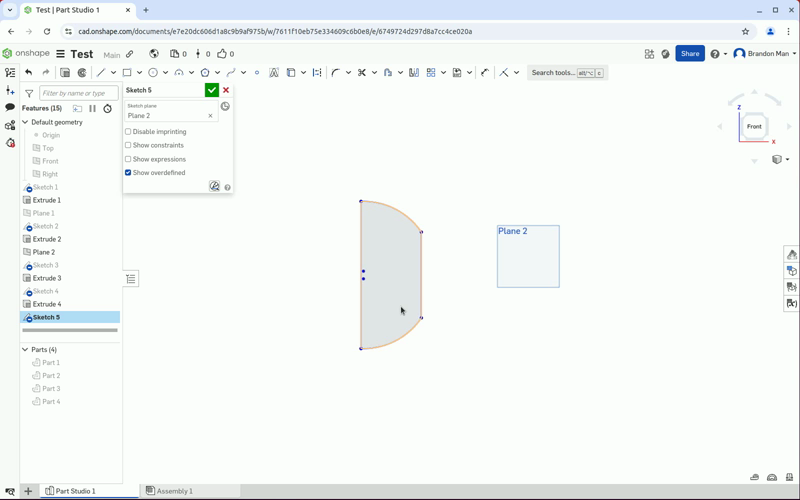
scroll(6)
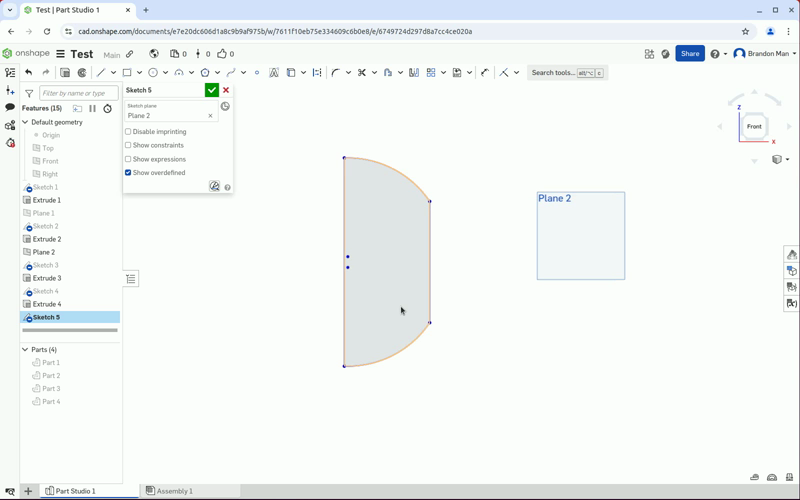
scroll(6)
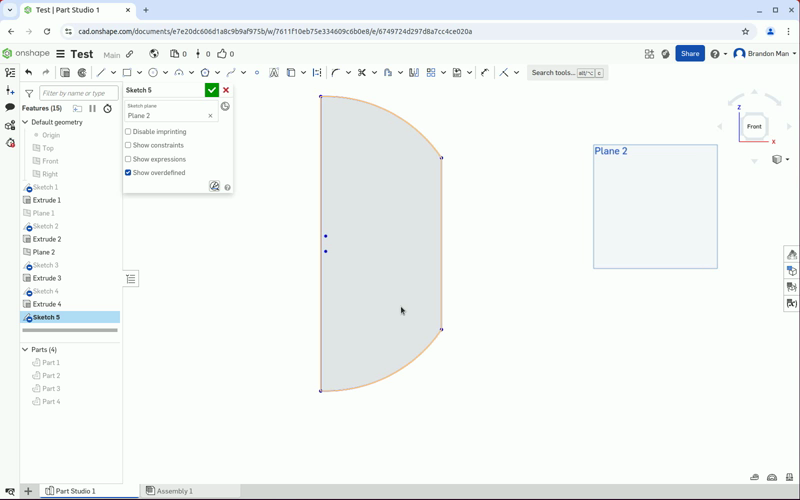
scroll(6)
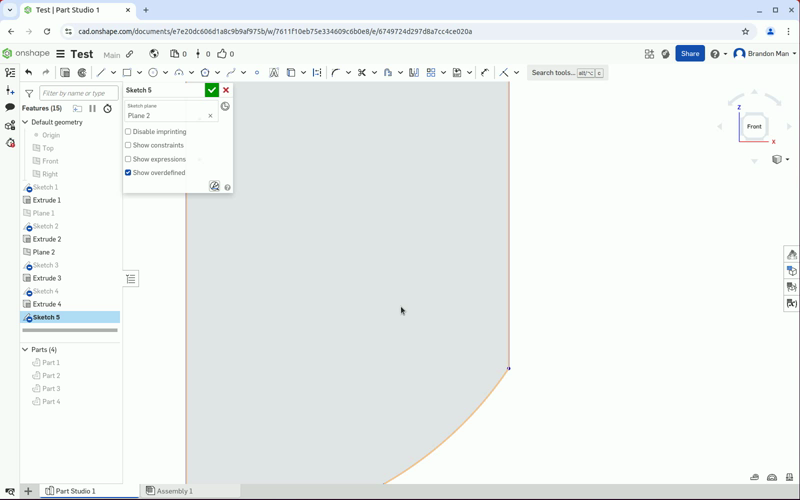
click(401, 306)
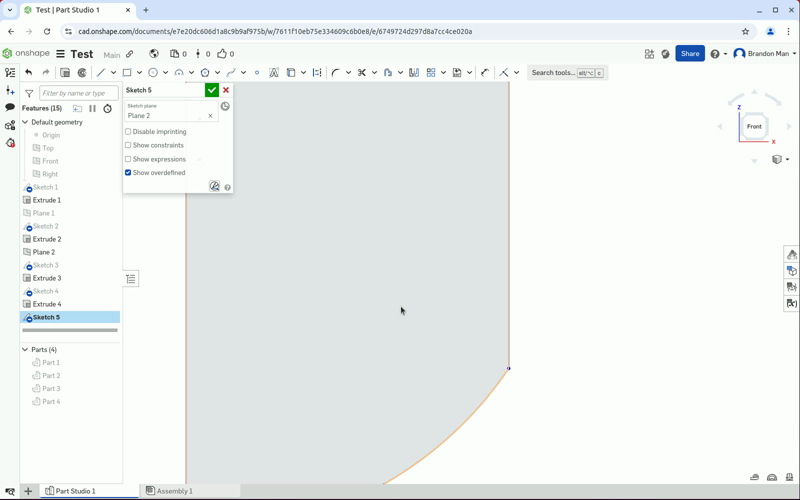
scroll(-6)
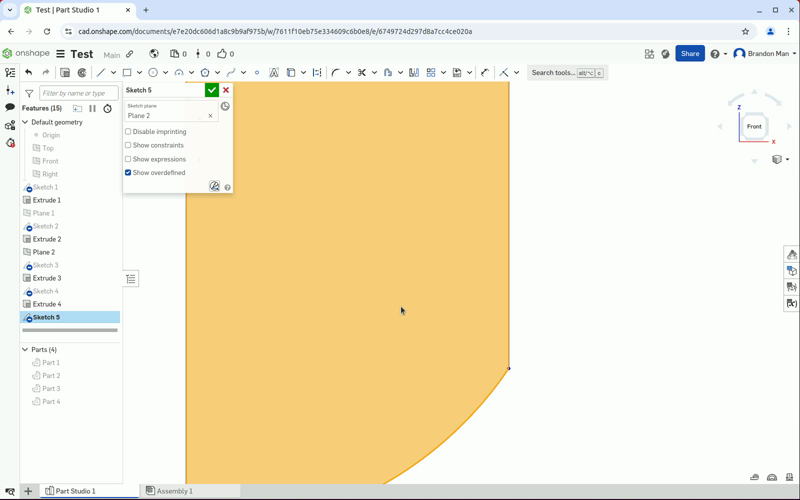
scroll(-6)
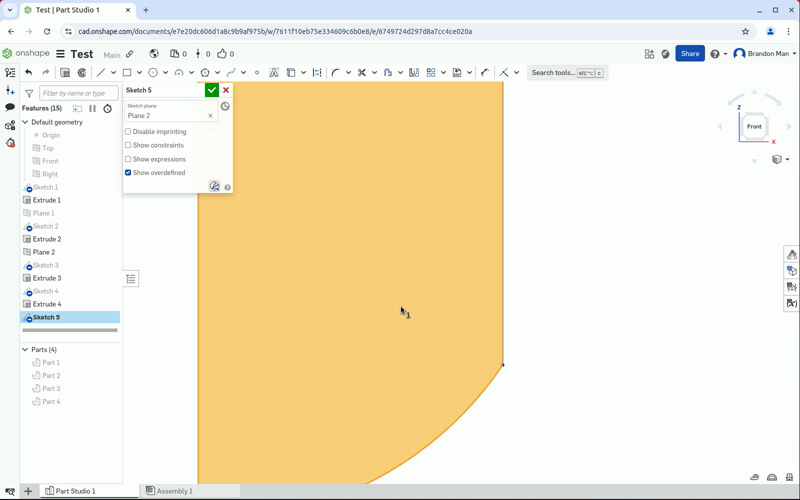
scroll(-6)
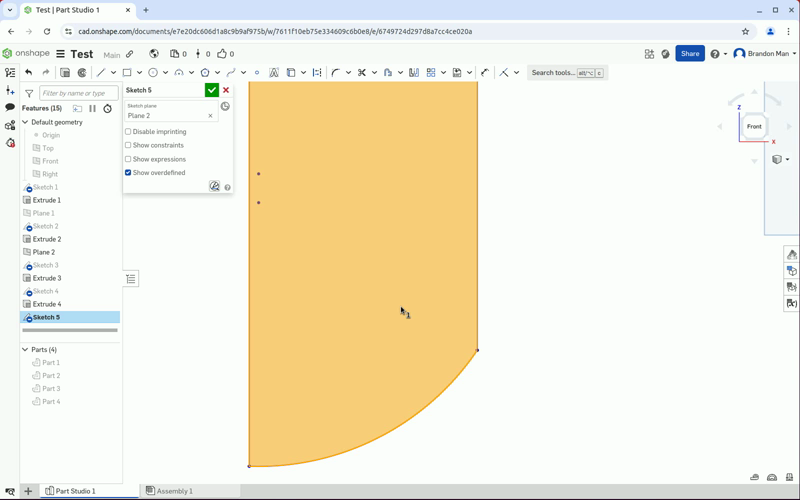
scroll(-6)
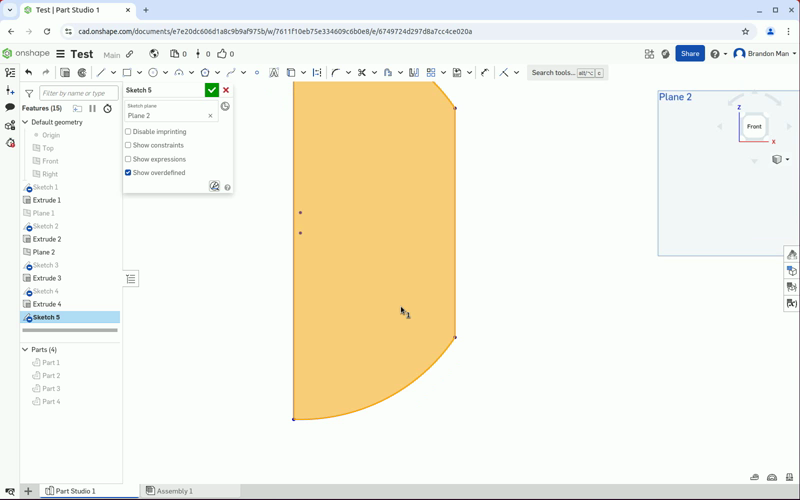
scroll(-6)
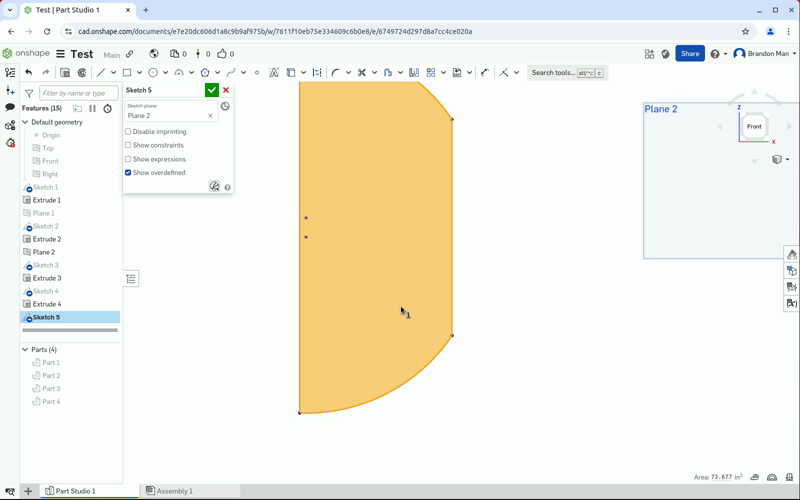
scroll(-6)
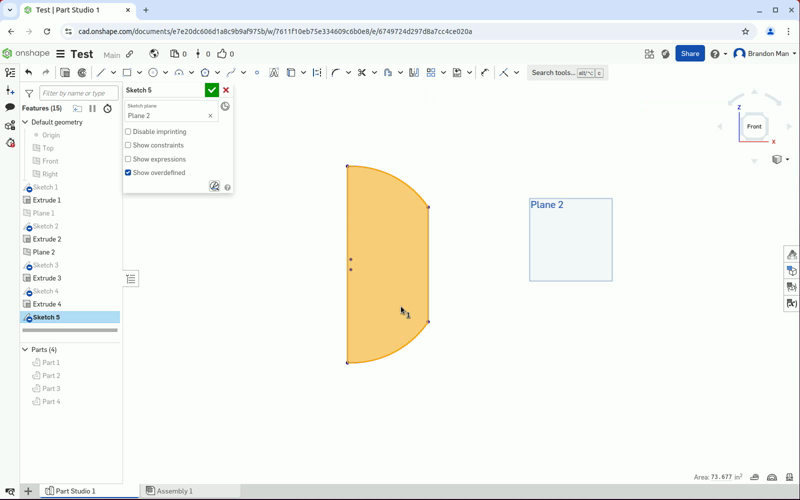
scroll(-6)
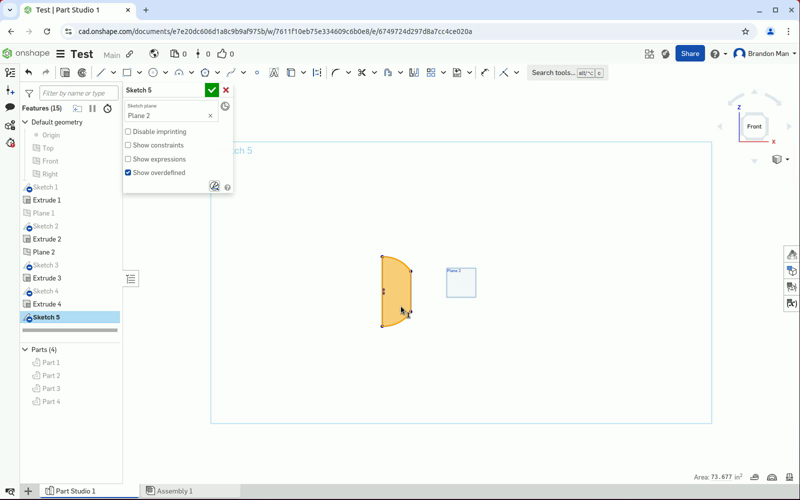
mouse_move(73, 352)
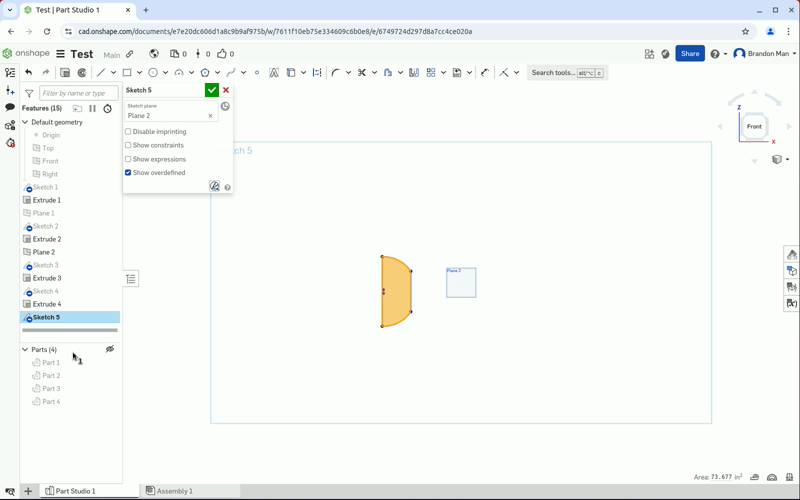
key(shift+y)
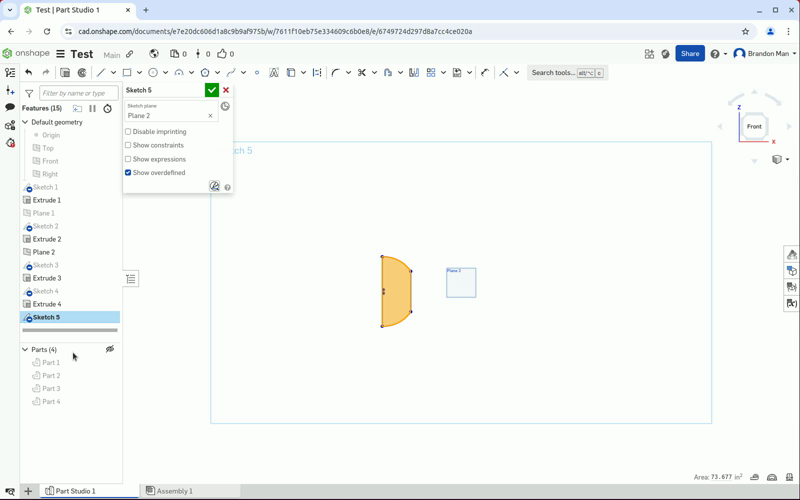
key(shift+e)
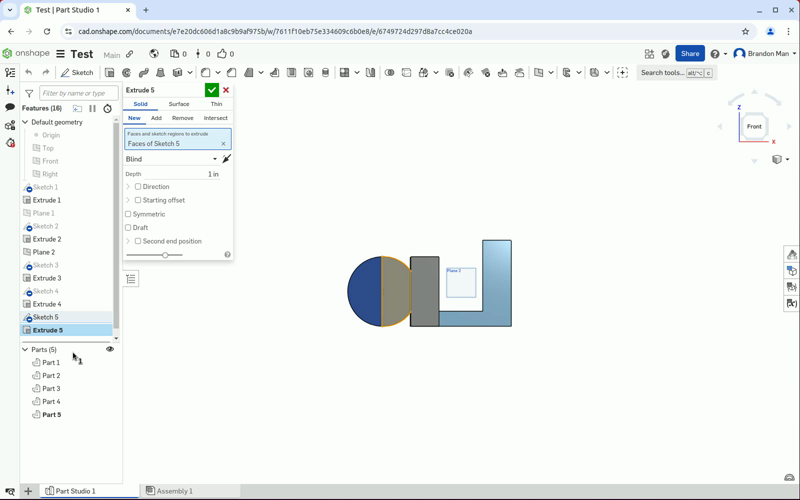
mouse_move(143, 106)
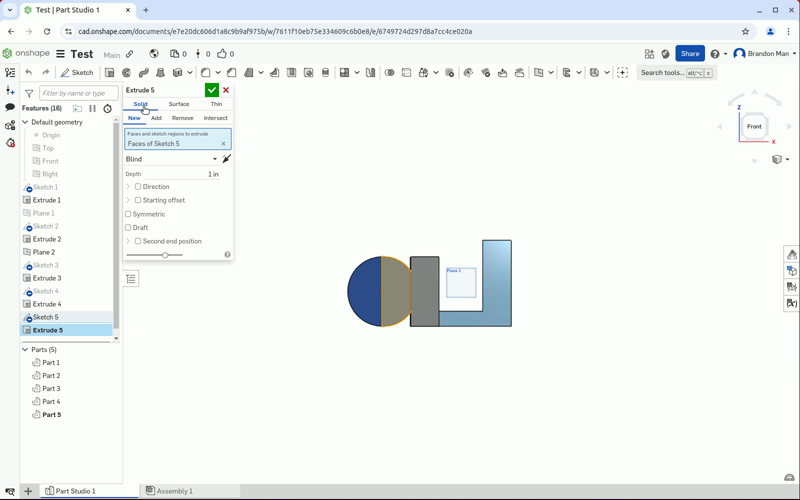
click(143, 106)
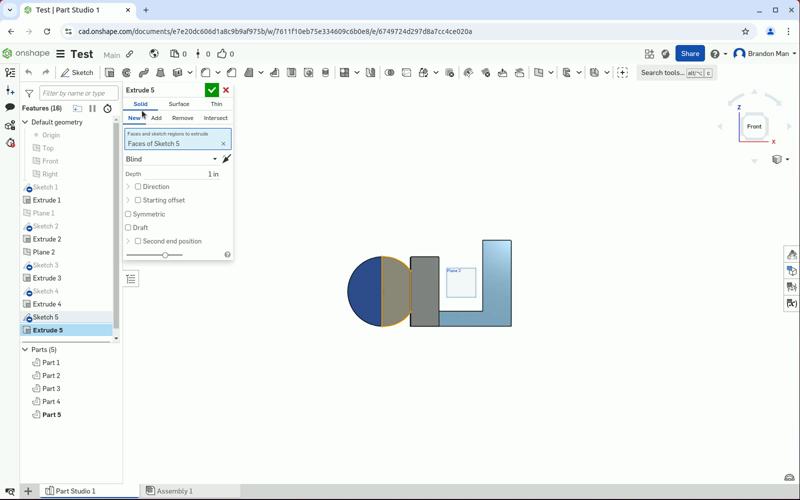
mouse_move(137, 120)
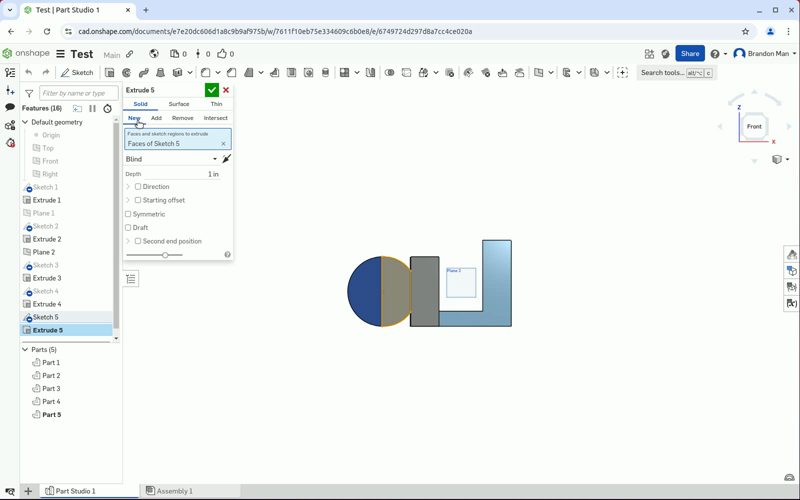
click(137, 120)
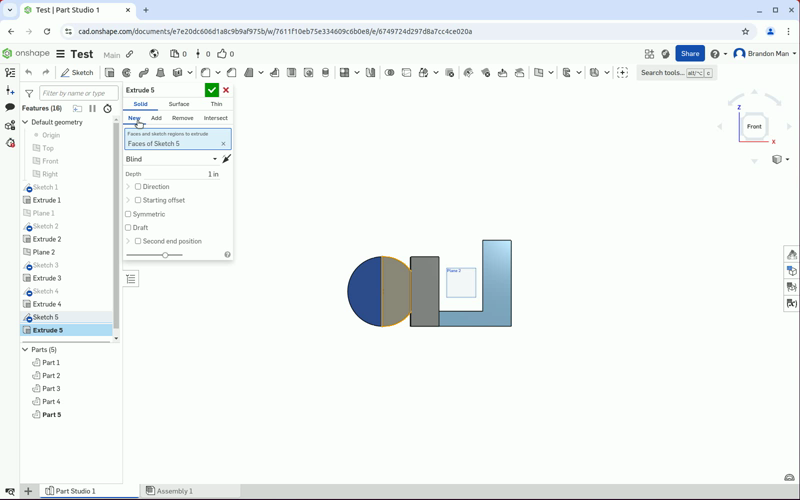
key(tab, 4)
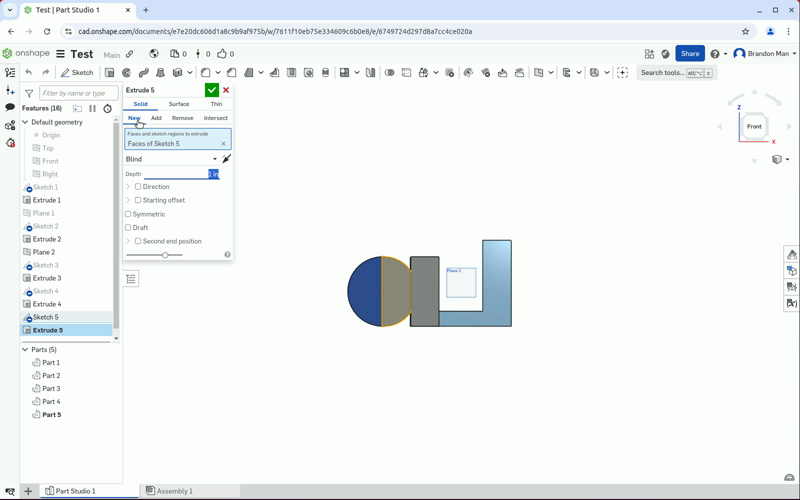
text(-8.906)
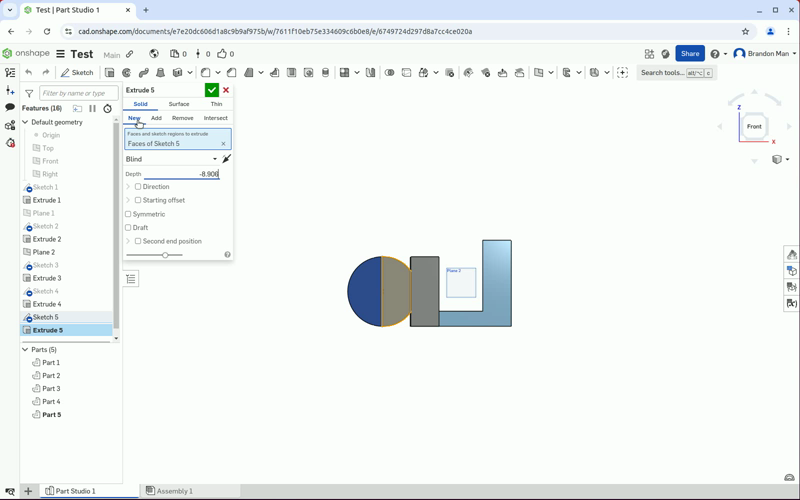
key(enter)
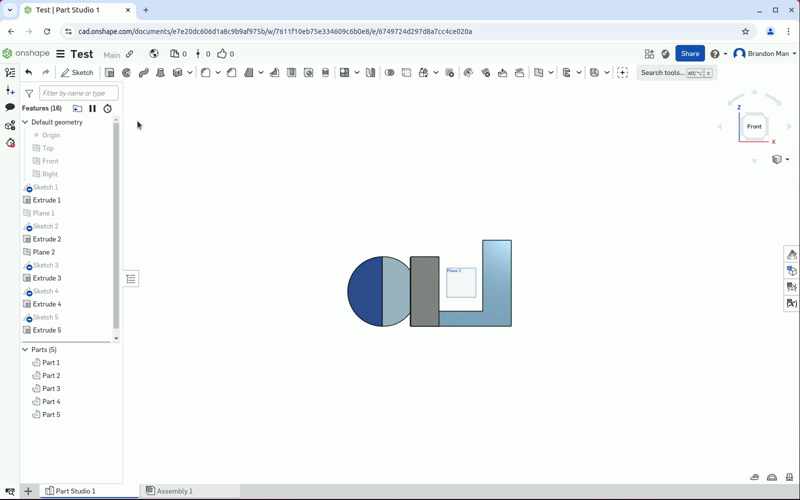
key(shift+h)
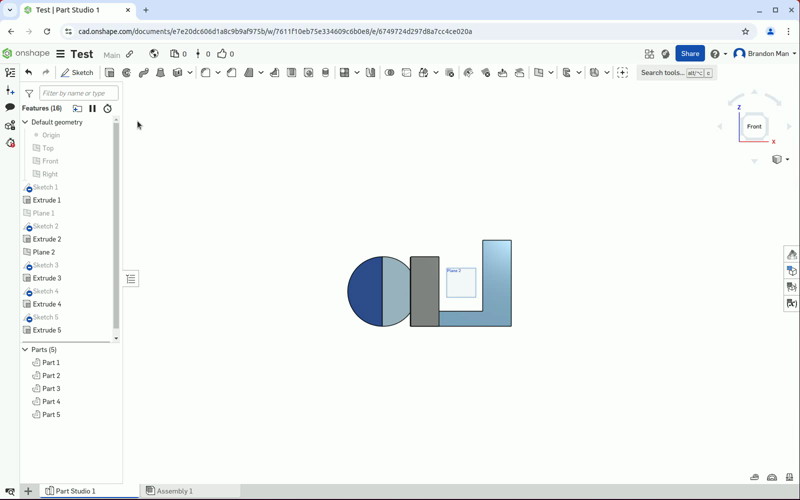
key(shift+h)
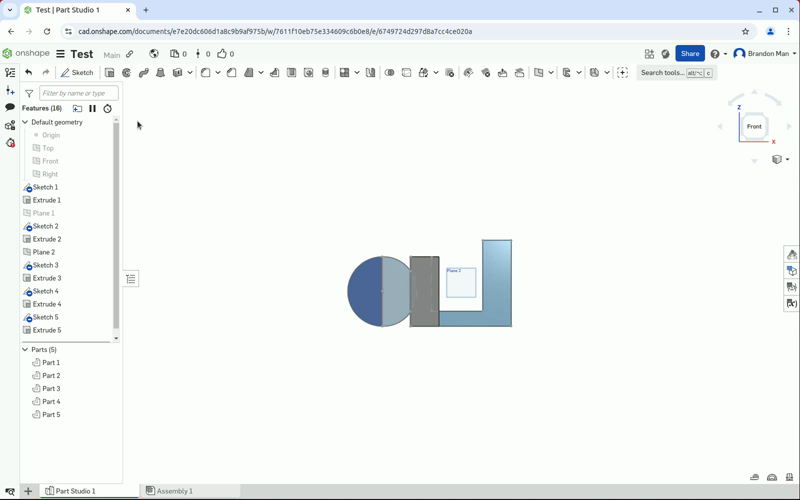
key(shift+7)
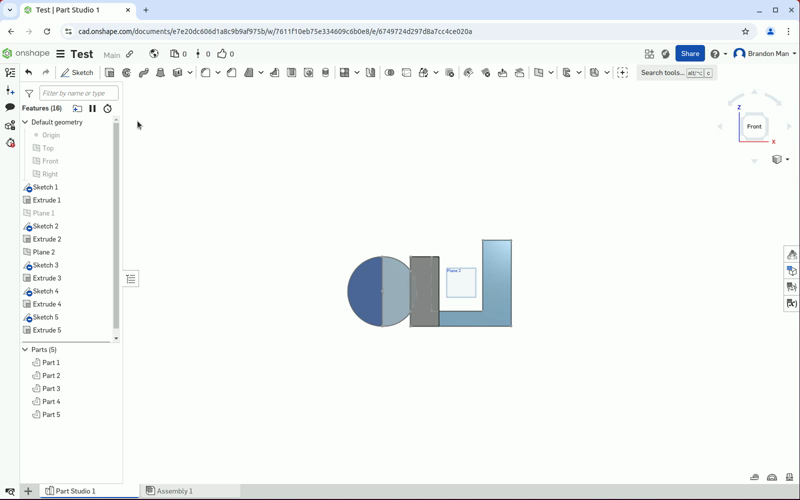
key(left, 2)
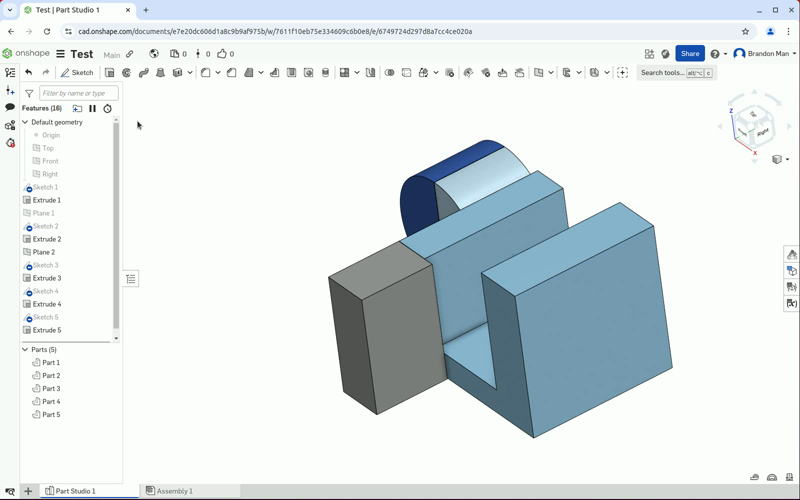
key(down, 2)
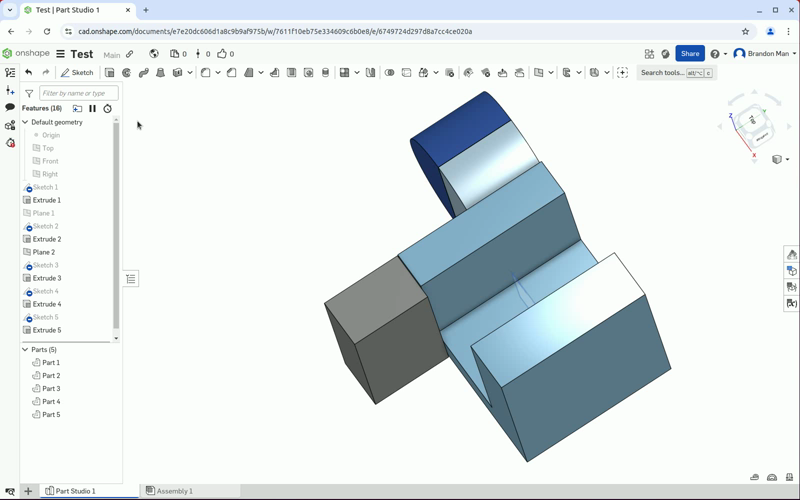
key(up, 2)
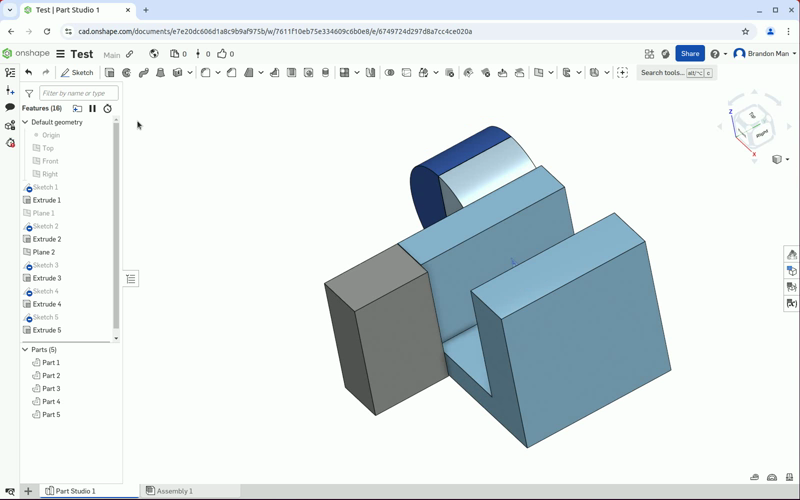
key(right, 2)
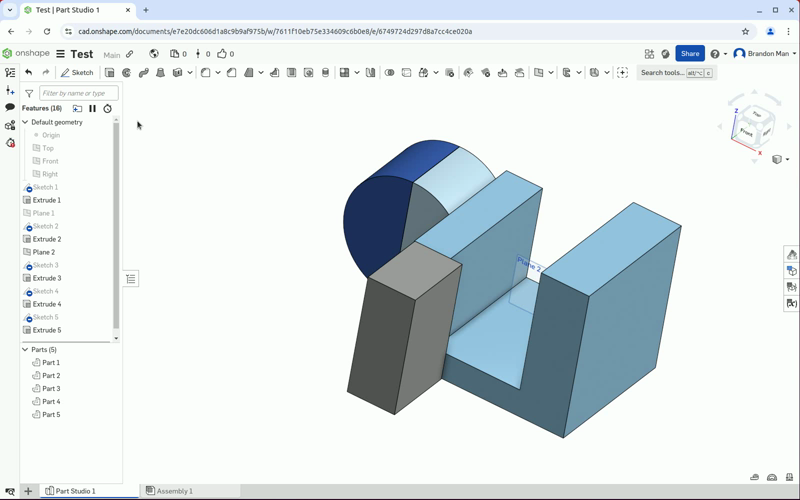
mouse_move(69, 189)
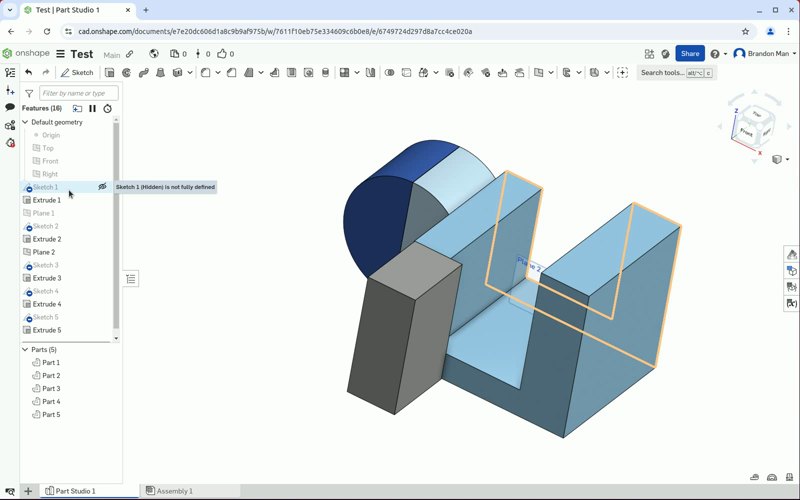
click(69, 189)